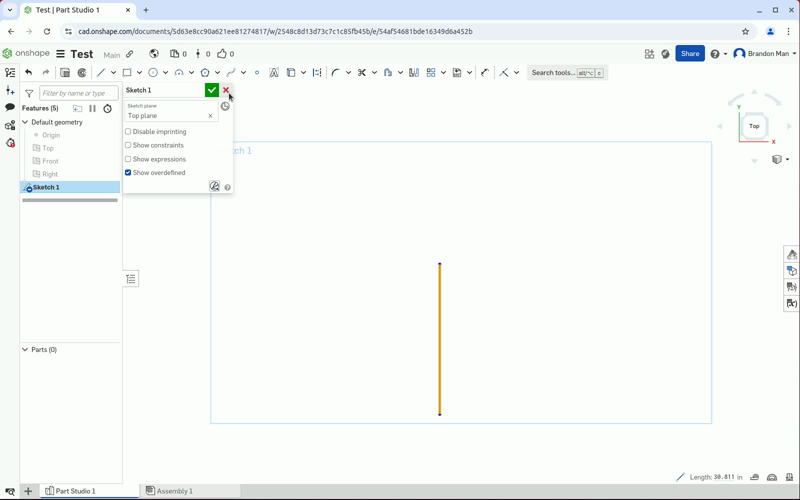
key(shift+h)
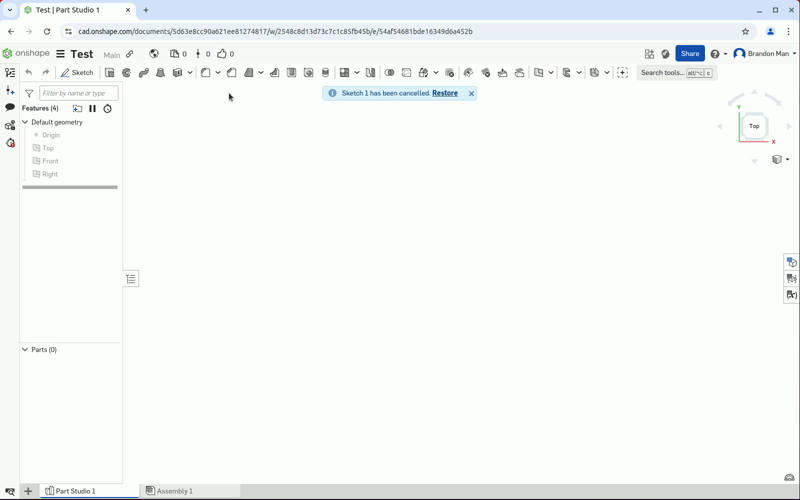
mouse_move(73, 352)
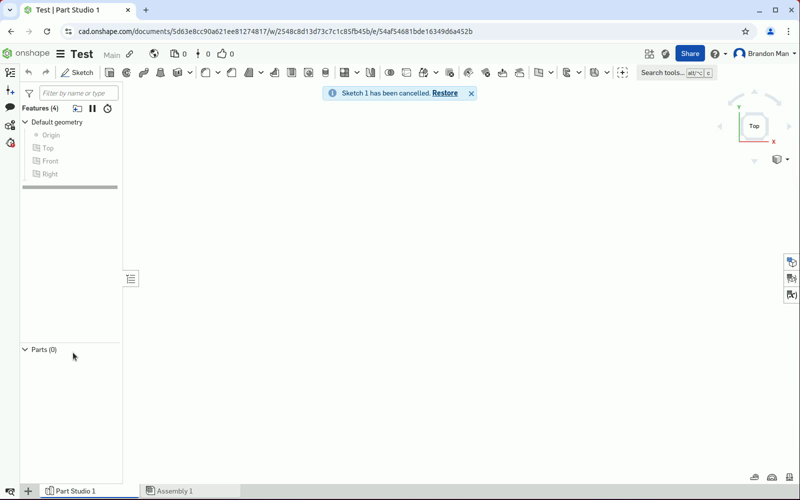
key(y)
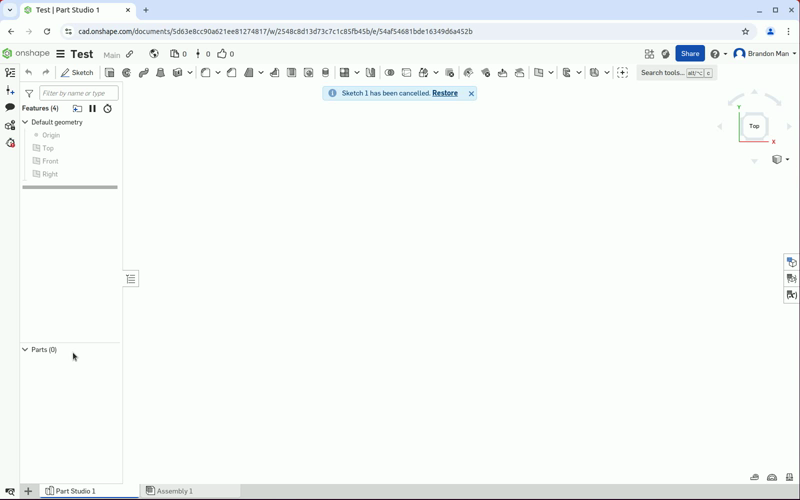
key(shift+p)
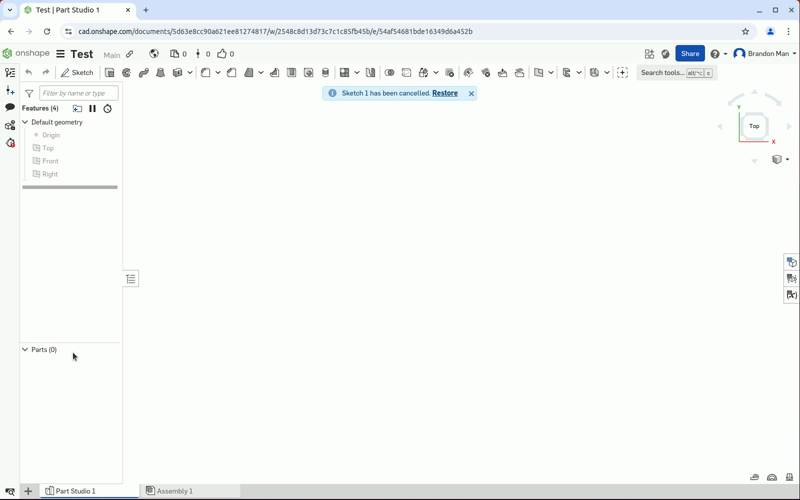
key(space)
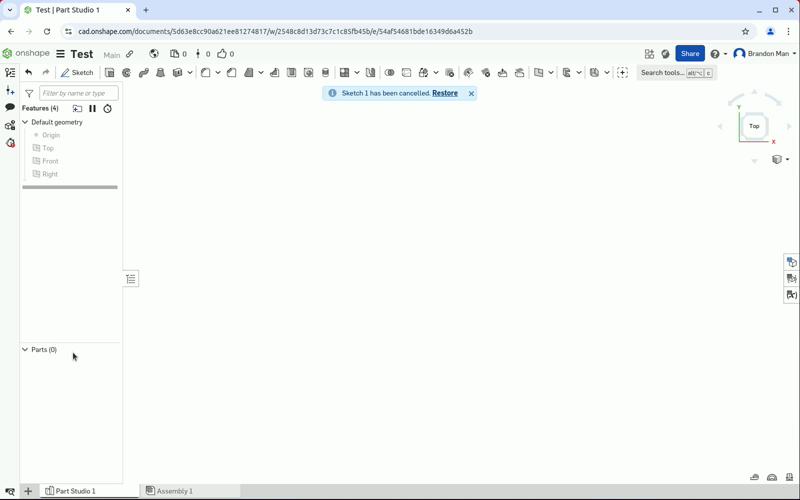
key_down(shift)
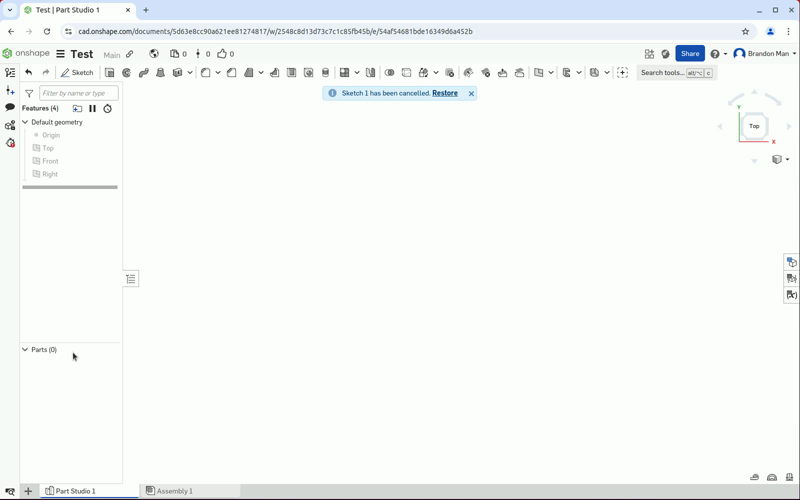
key(up)
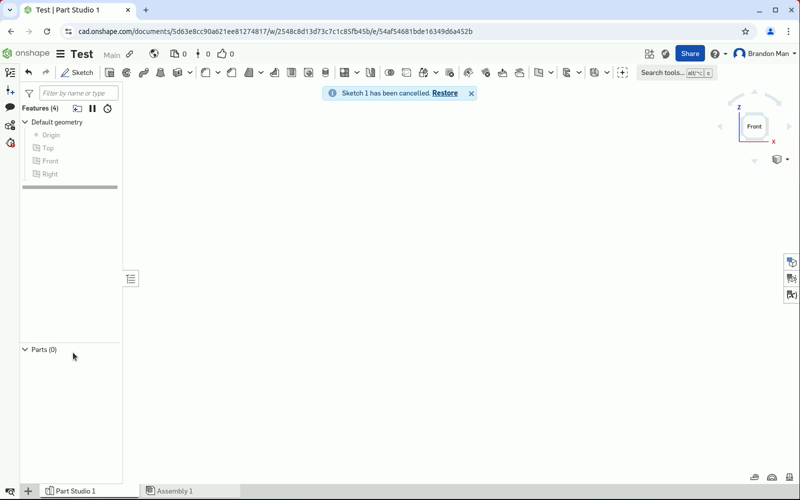
key_up(shift)
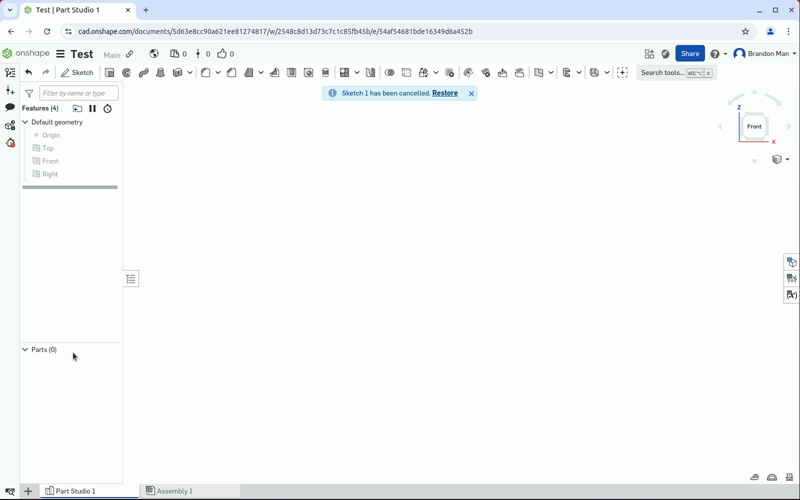
mouse_move(73, 352)
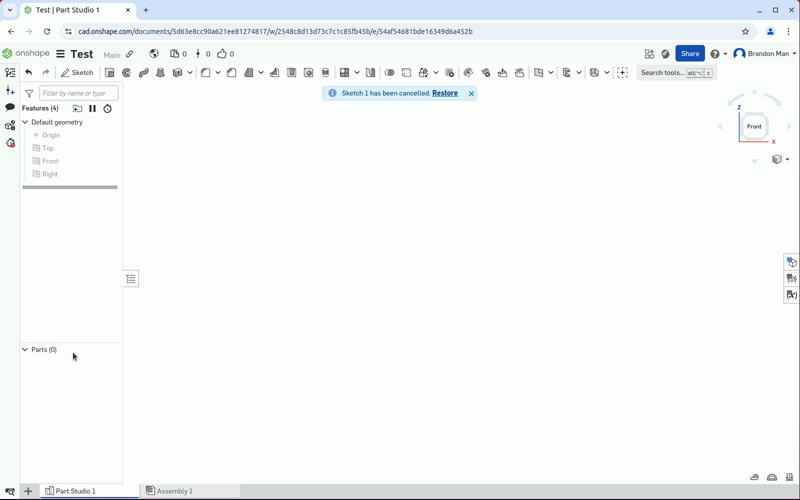
key(shift+y)
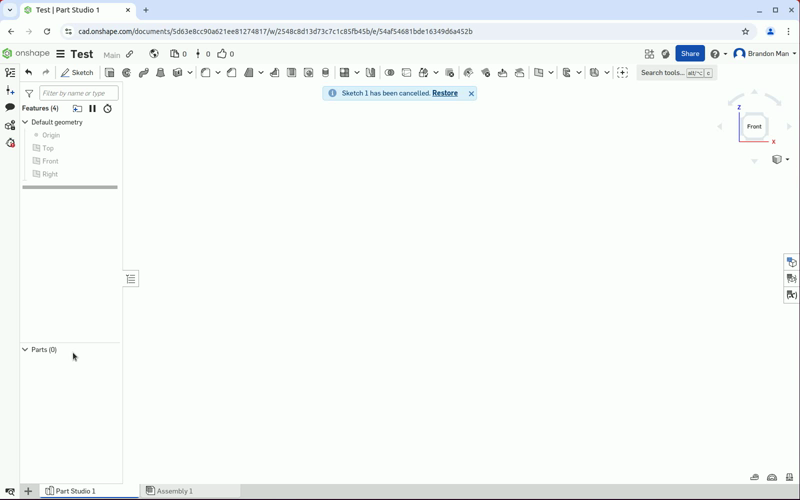
key(shift+s)
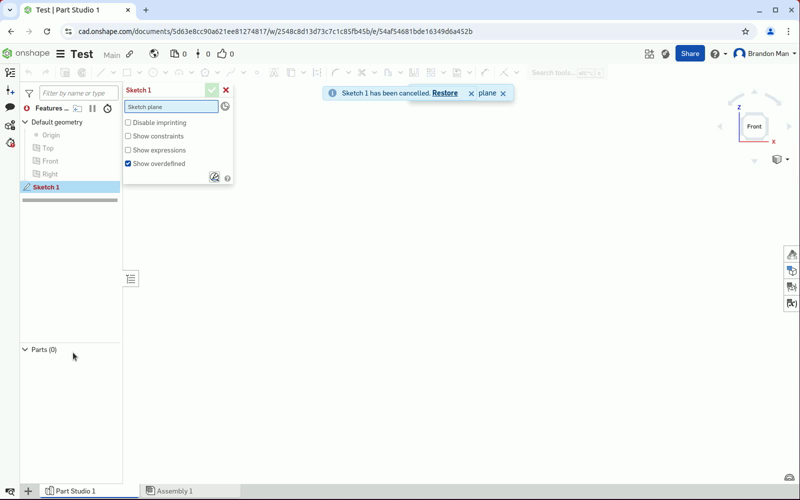
mouse_move(73, 163)
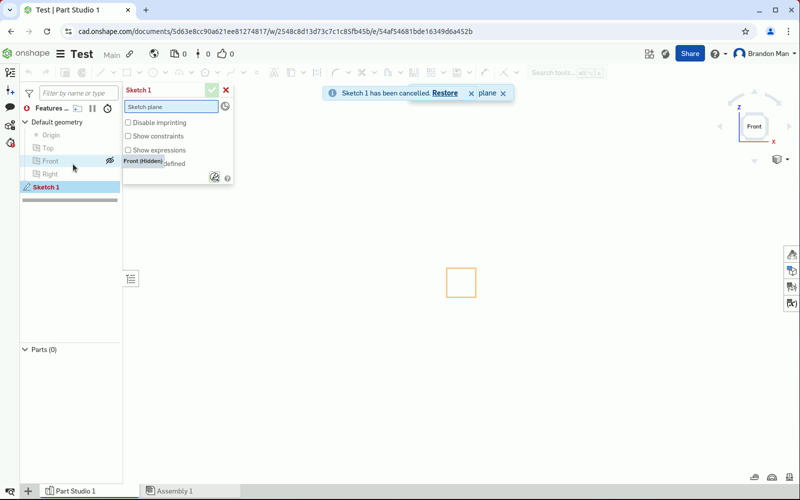
click(73, 163)
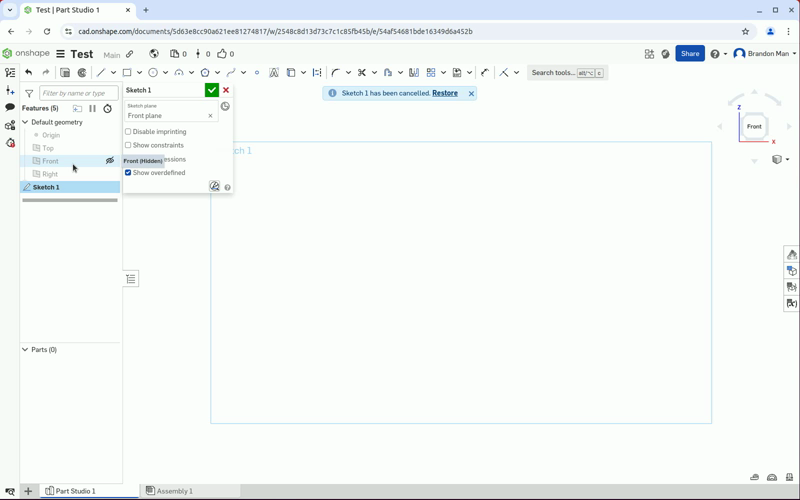
mouse_move(73, 352)
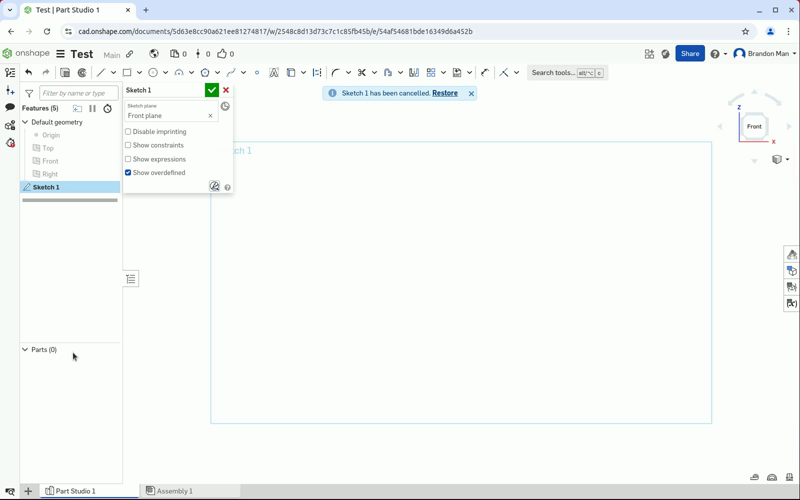
key(y)
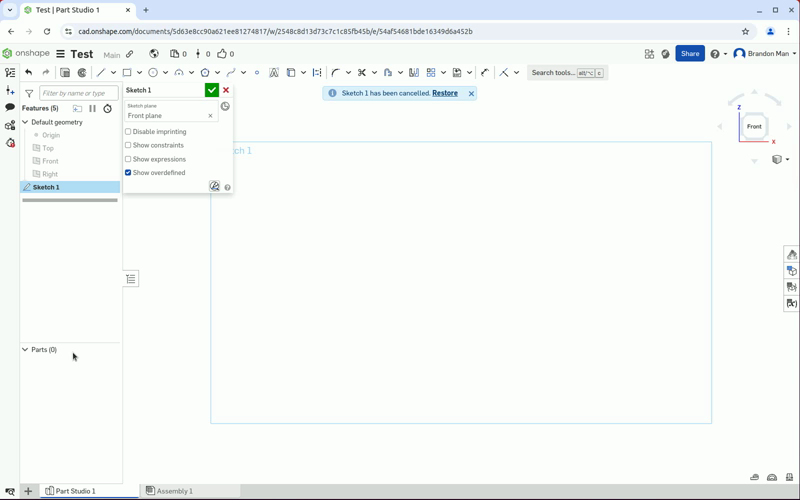
key(l)
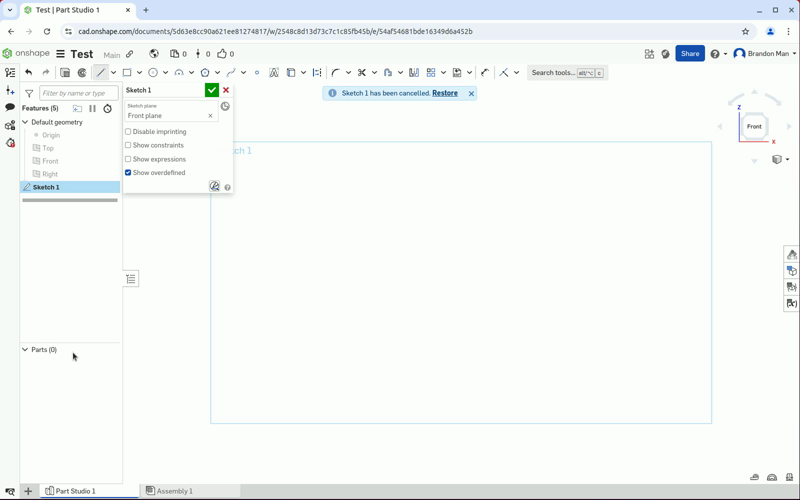
key_down(shift)
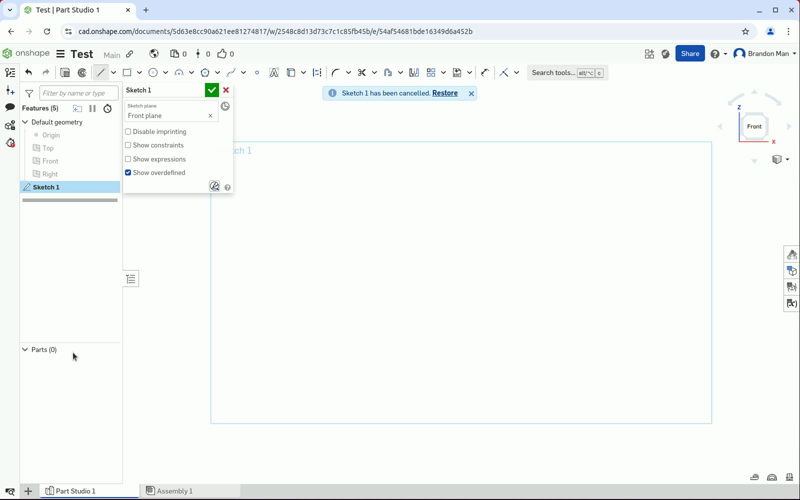
mouse_move(429, 356)
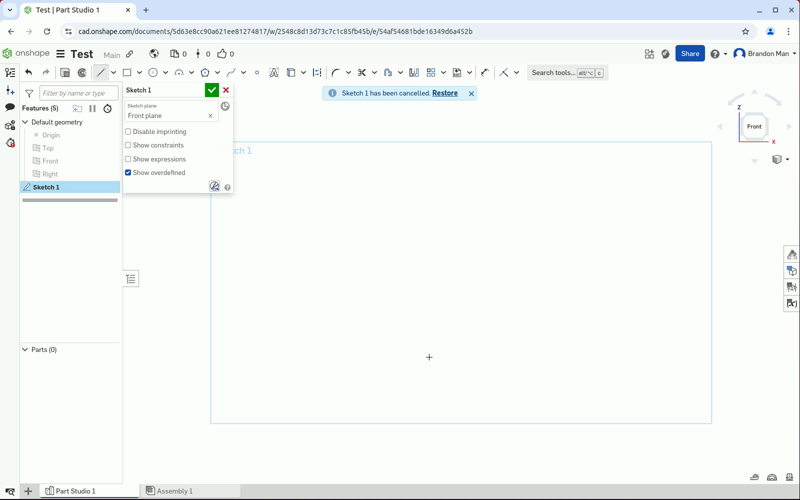
click(429, 356)
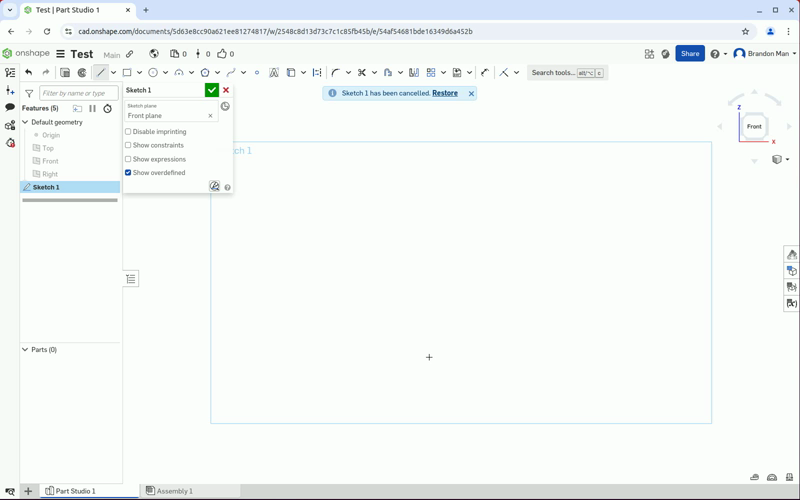
key_up(shift)
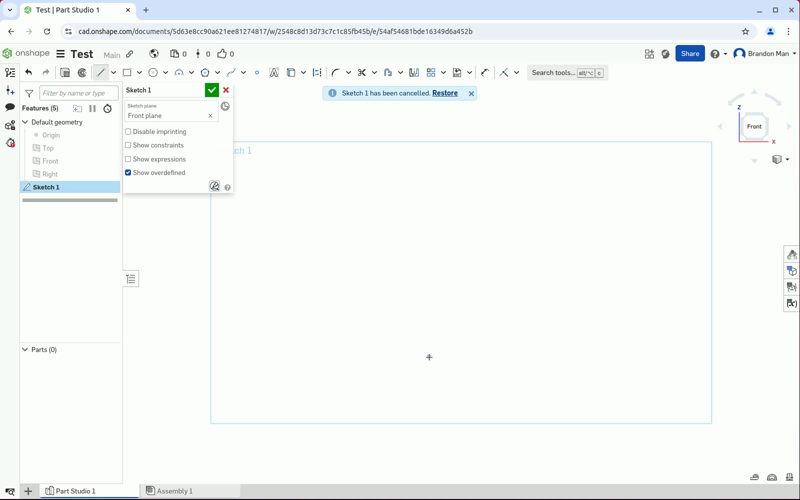
key_down(shift)
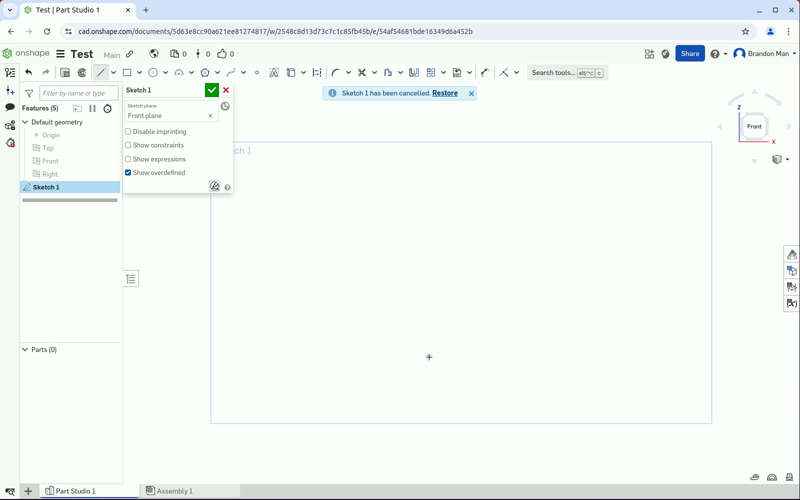
mouse_move(459, 356)
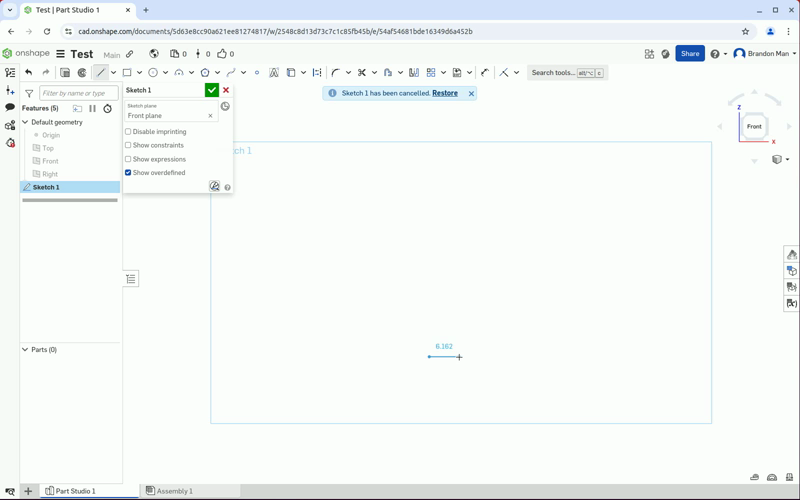
mouse_move(429, 325)
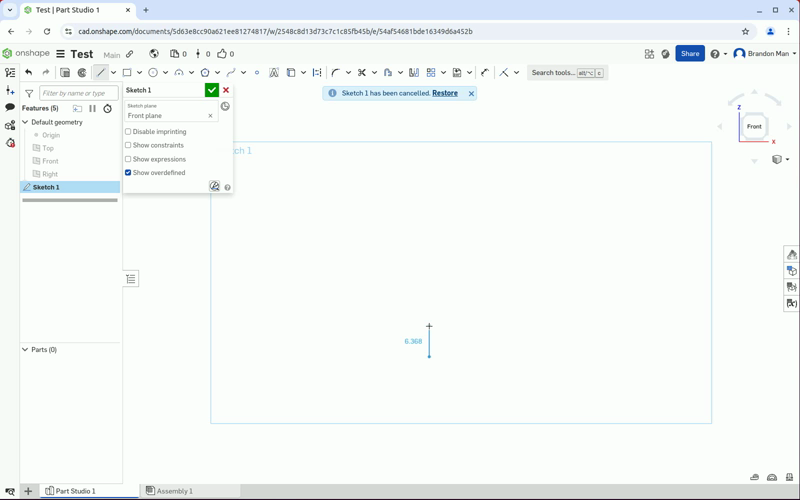
click(429, 325)
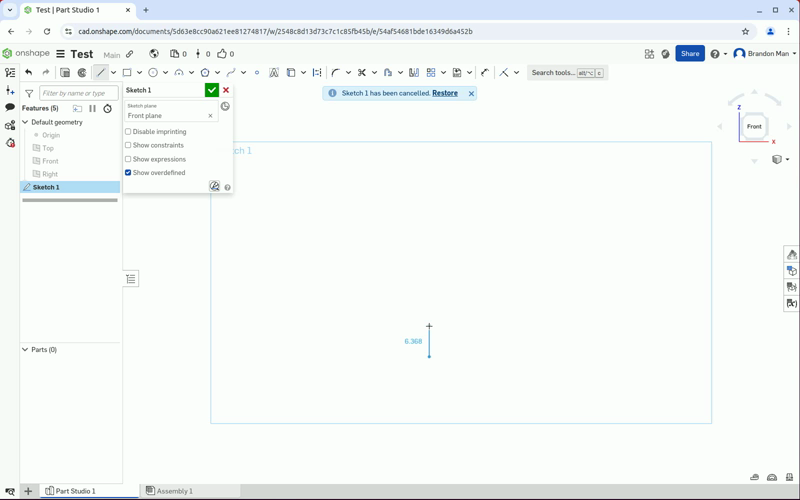
key_up(shift)
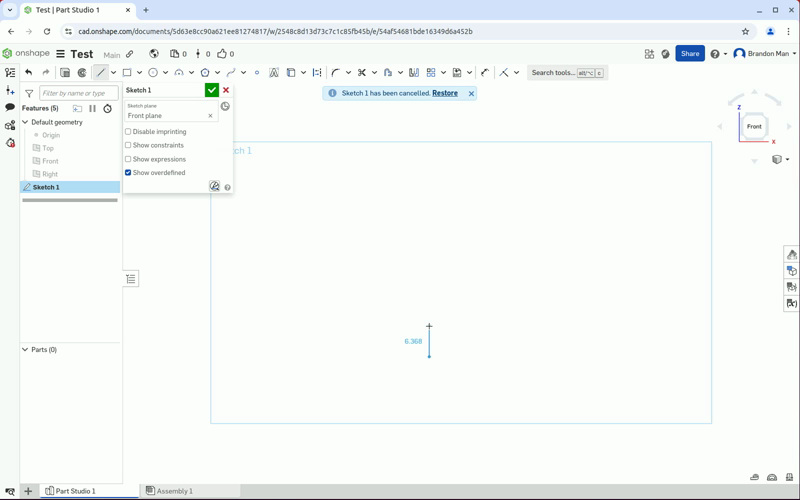
key(esc)
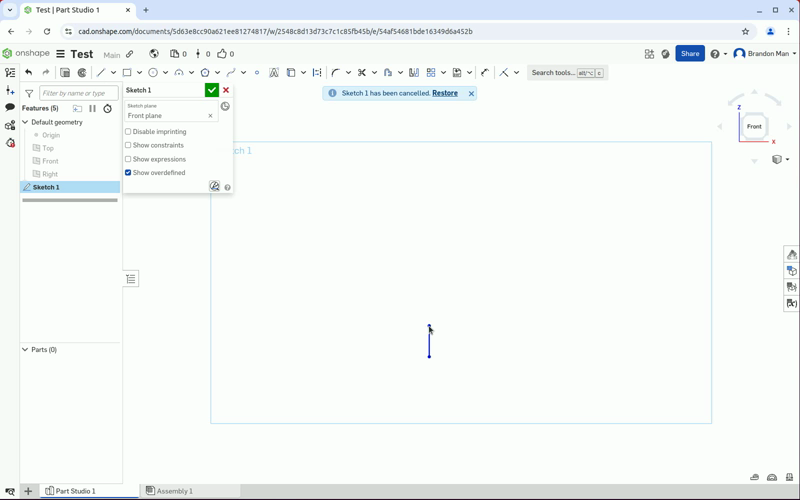
key(a)
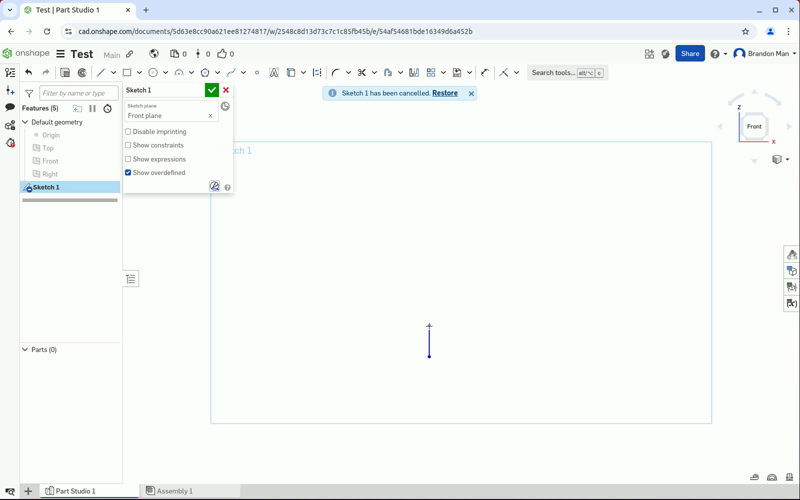
mouse_move(429, 325)
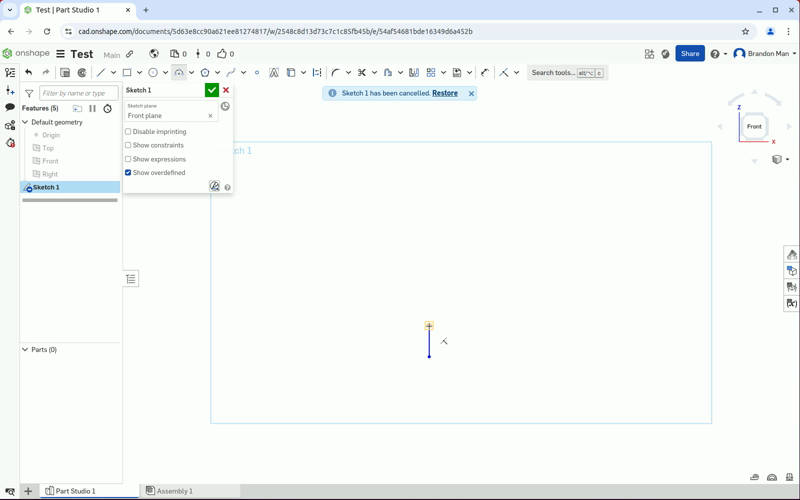
click(429, 325)
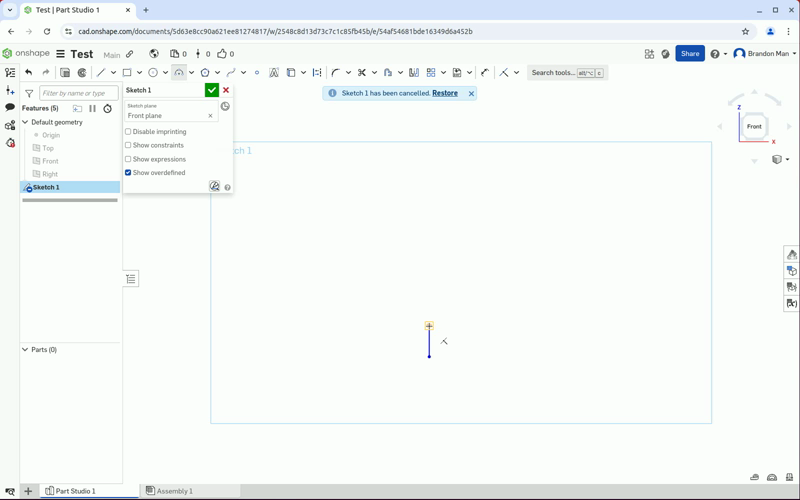
key_down(shift)
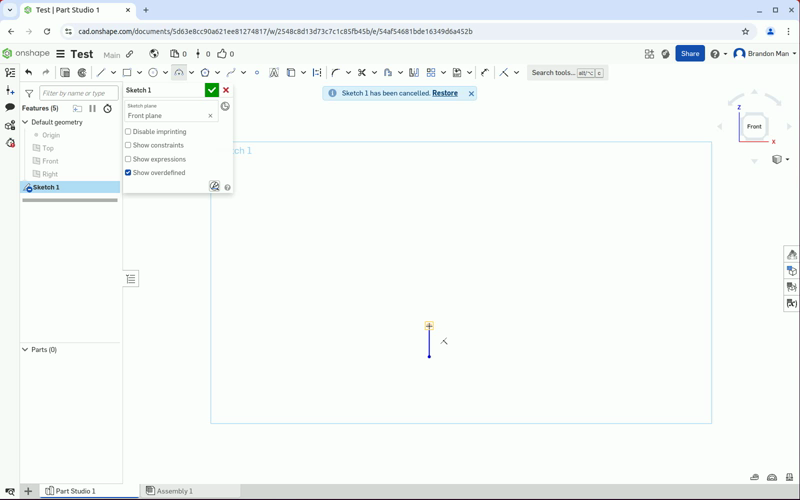
mouse_move(429, 240)
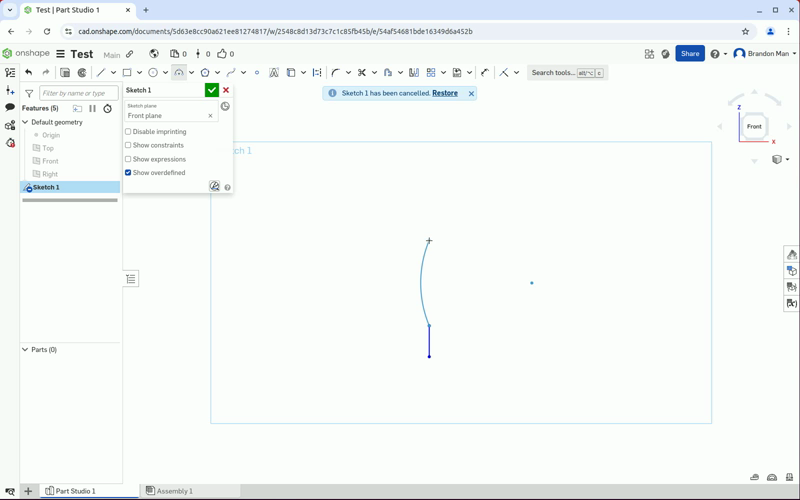
click(429, 240)
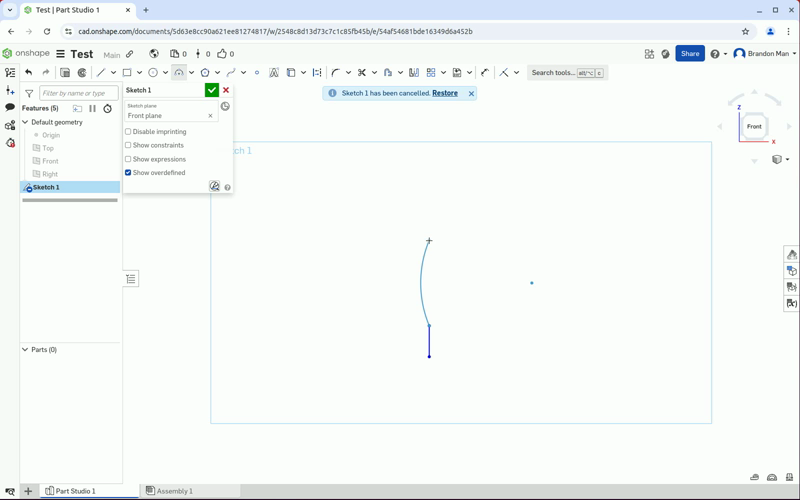
mouse_move(407, 283)
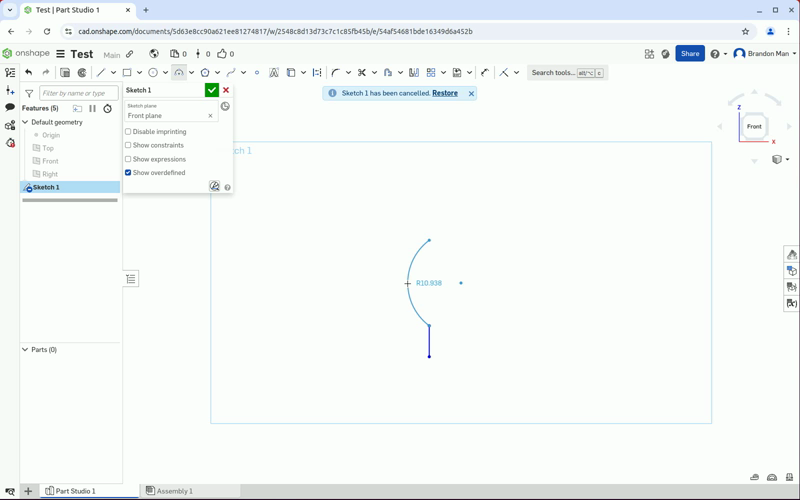
click(407, 283)
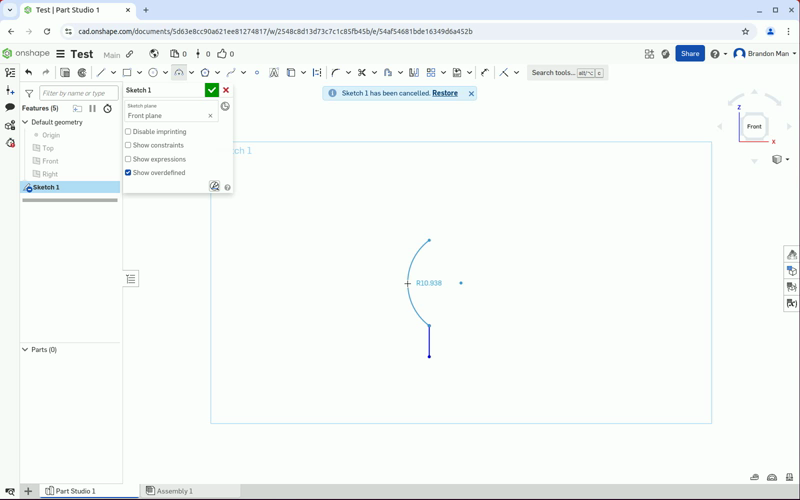
key_up(shift)
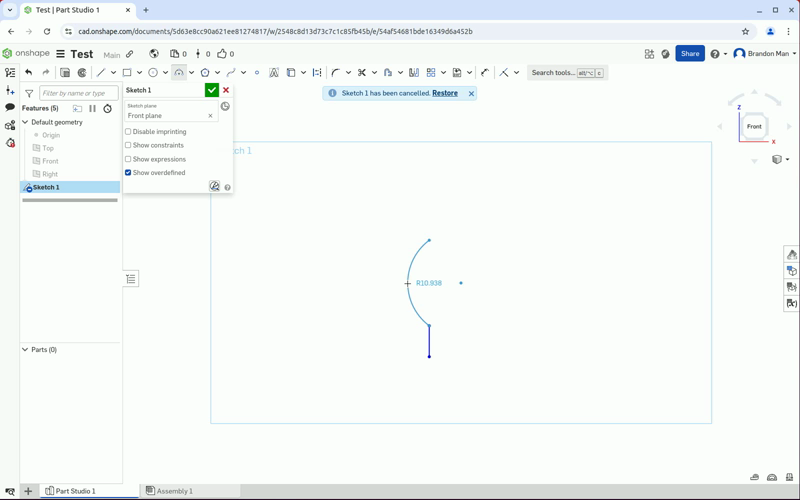
key(esc)
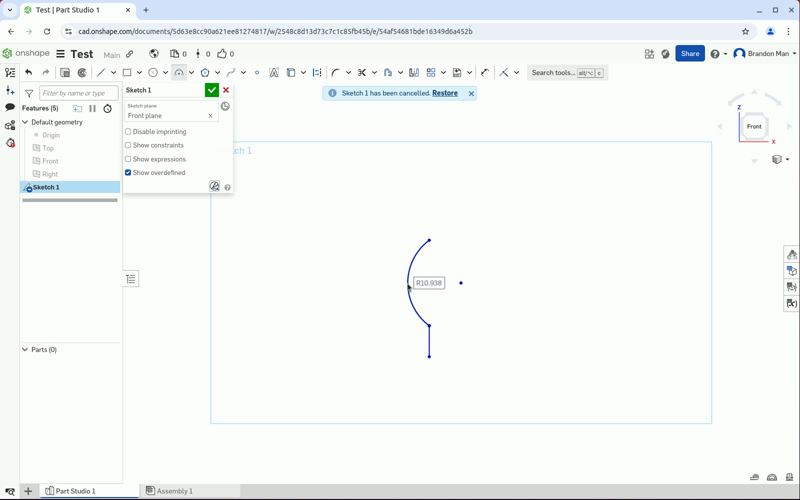
key(l)
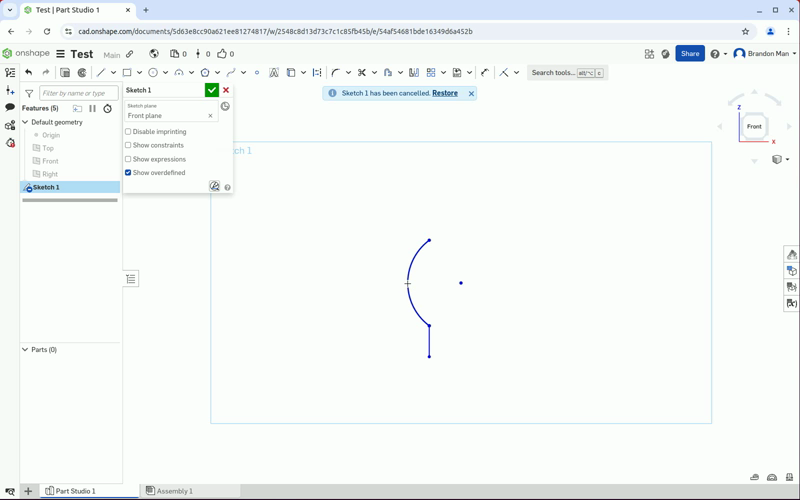
mouse_move(429, 240)
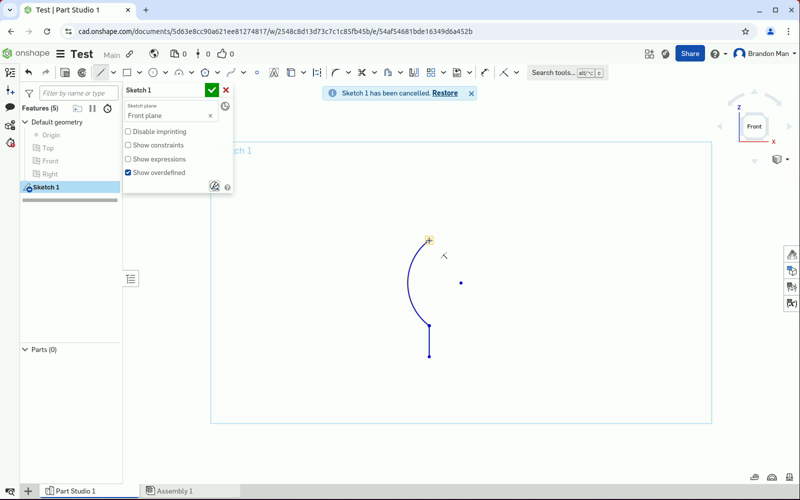
click(429, 240)
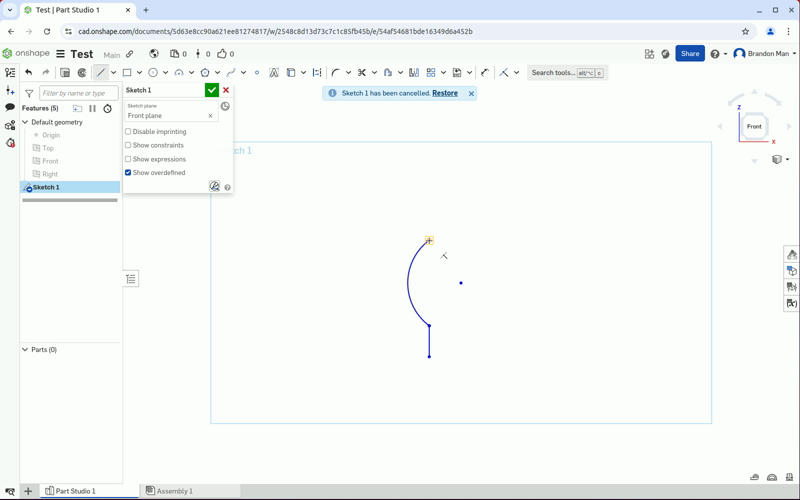
key_down(shift)
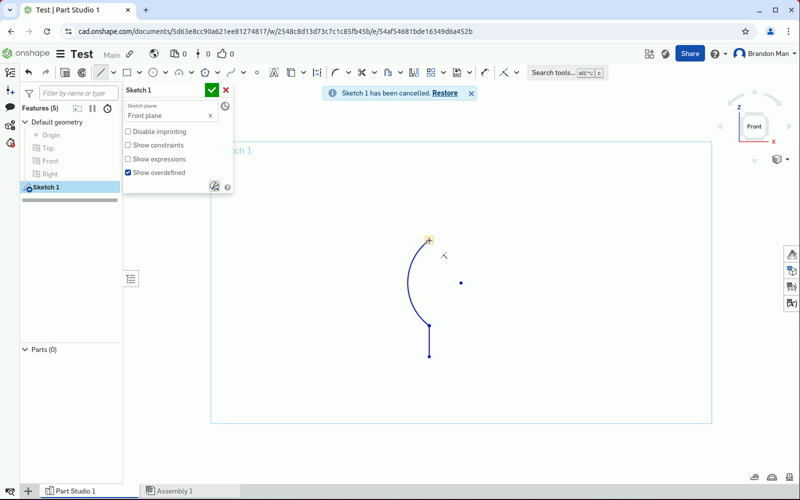
mouse_move(459, 240)
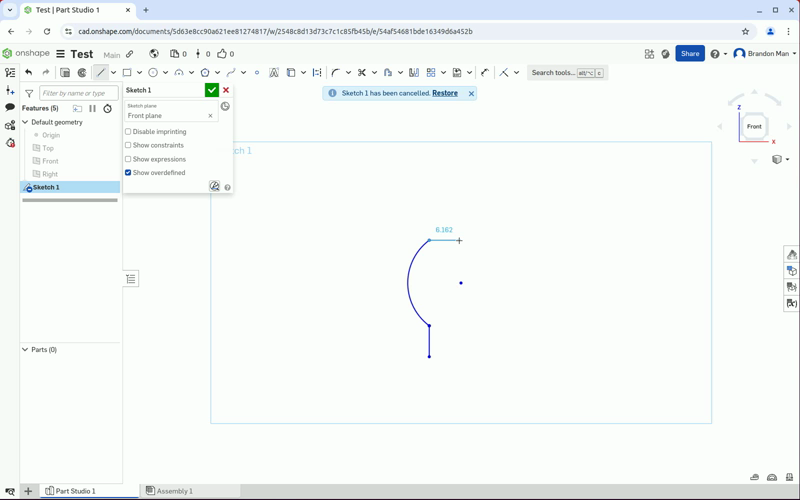
mouse_move(429, 209)
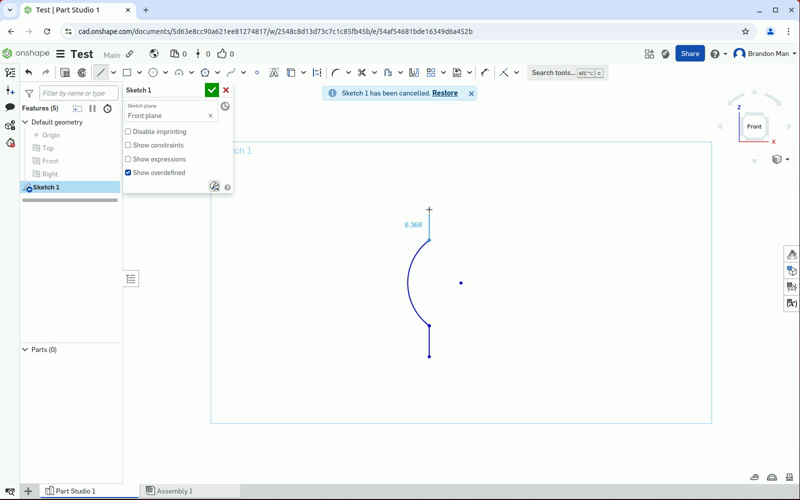
click(429, 209)
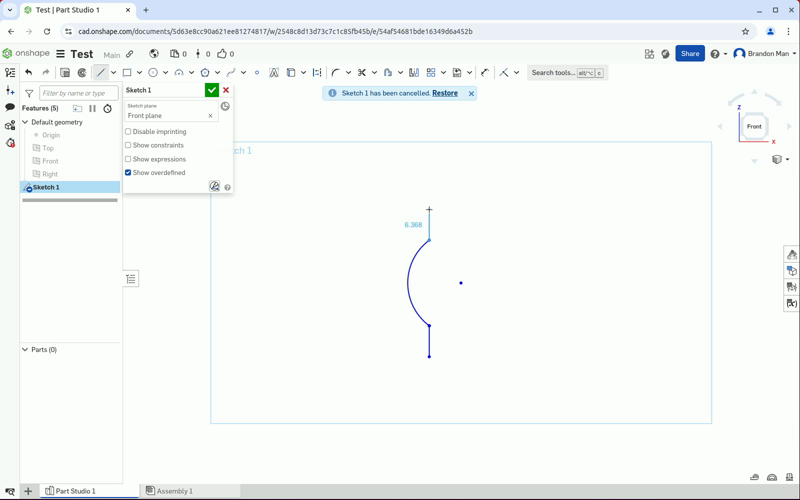
key_up(shift)
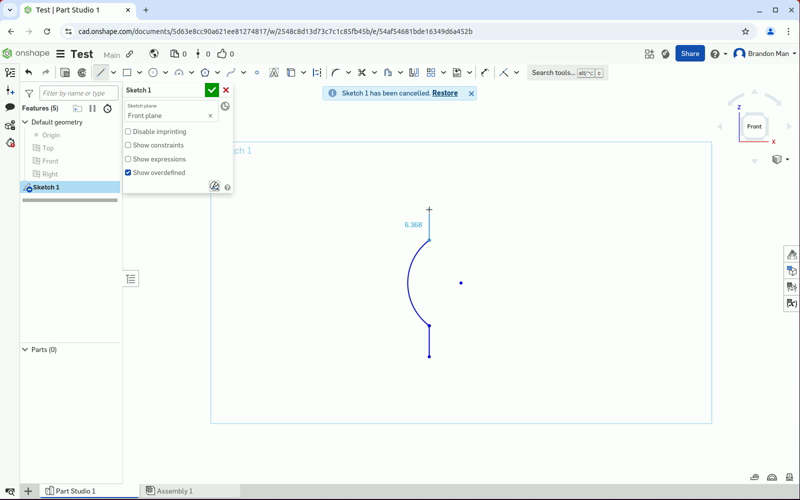
key(esc)
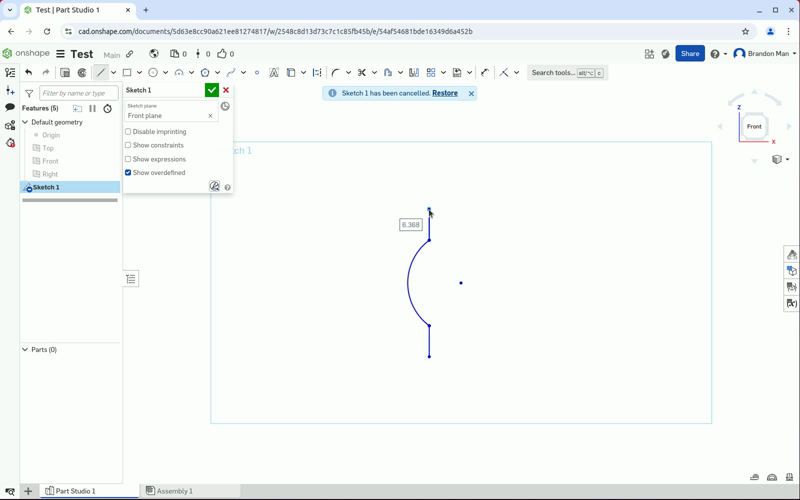
key(a)
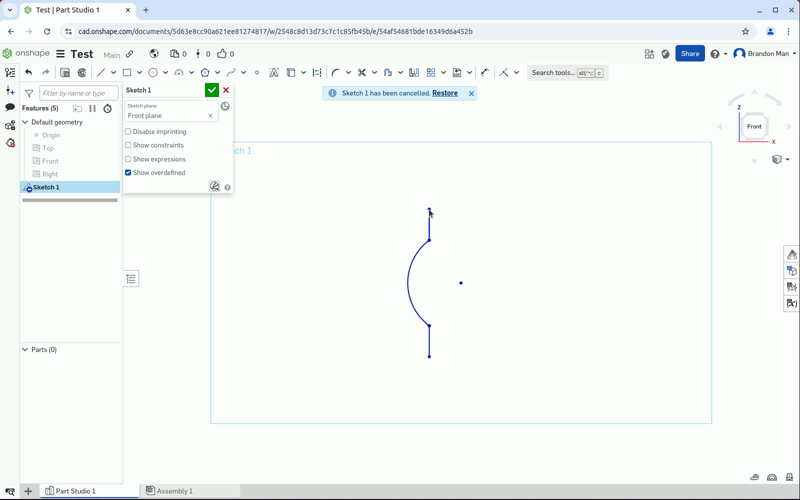
mouse_move(429, 209)
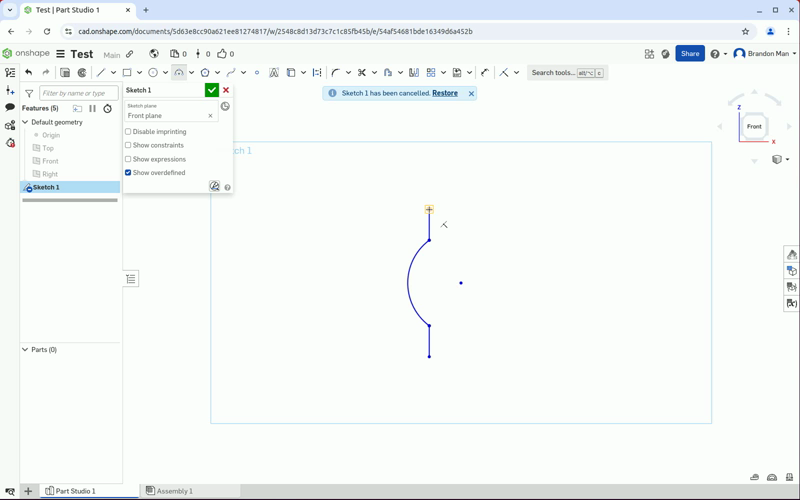
click(429, 209)
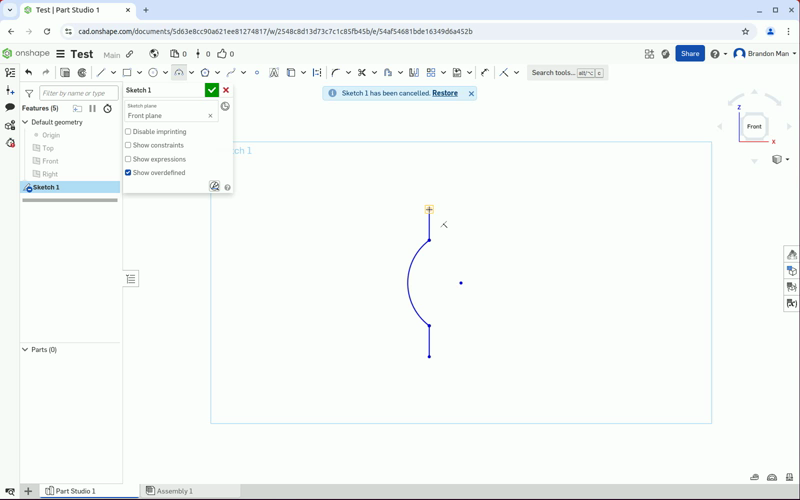
mouse_move(429, 356)
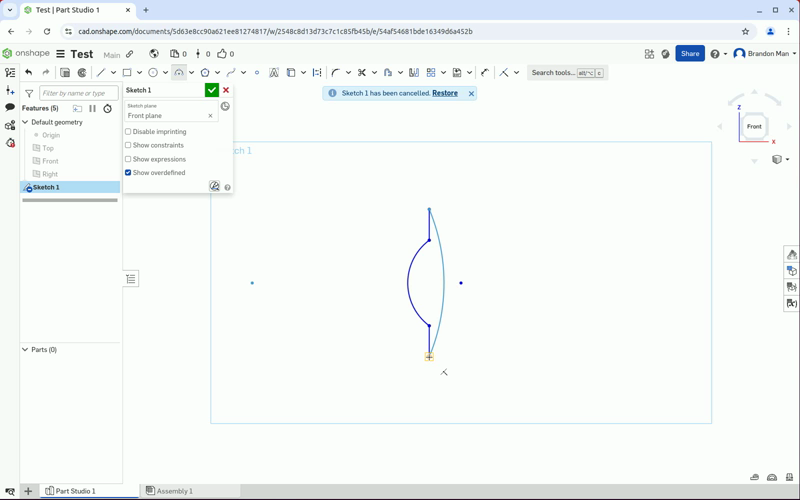
click(429, 356)
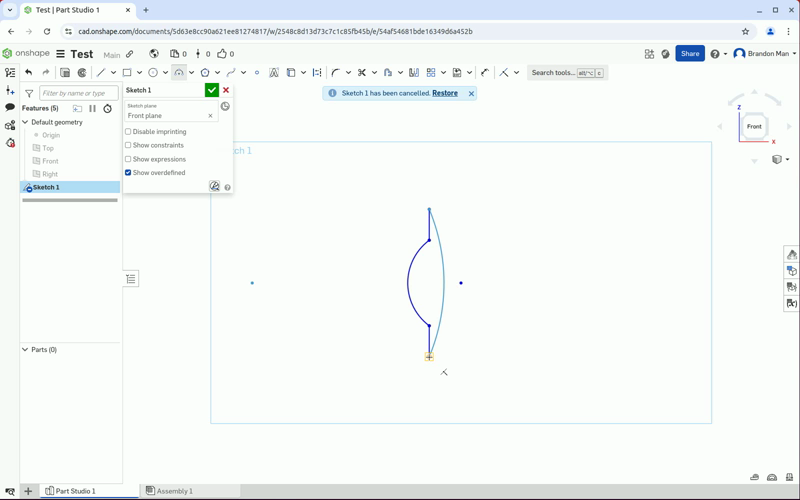
key_down(shift)
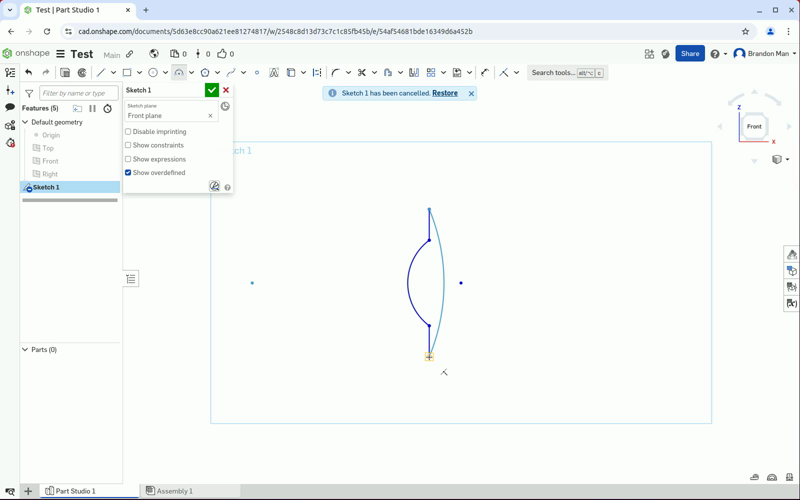
mouse_move(381, 283)
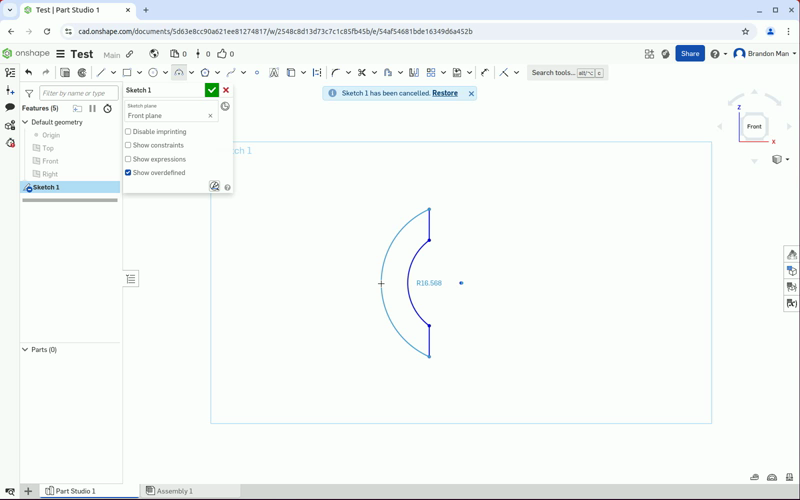
click(381, 283)
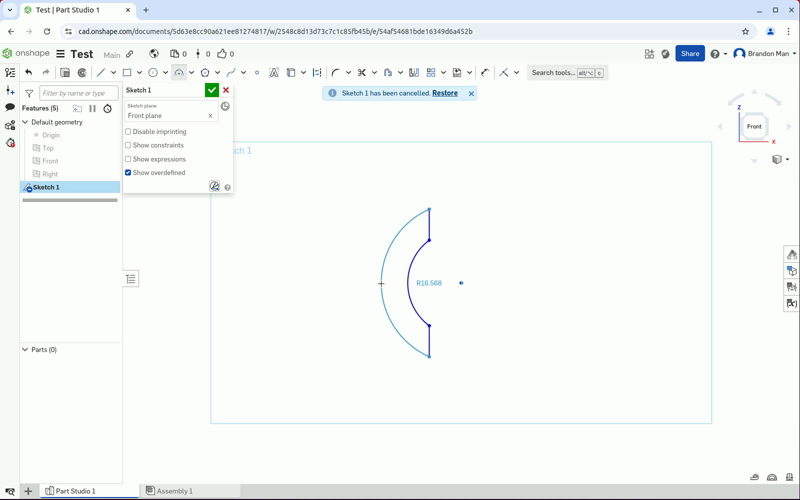
key_up(shift)
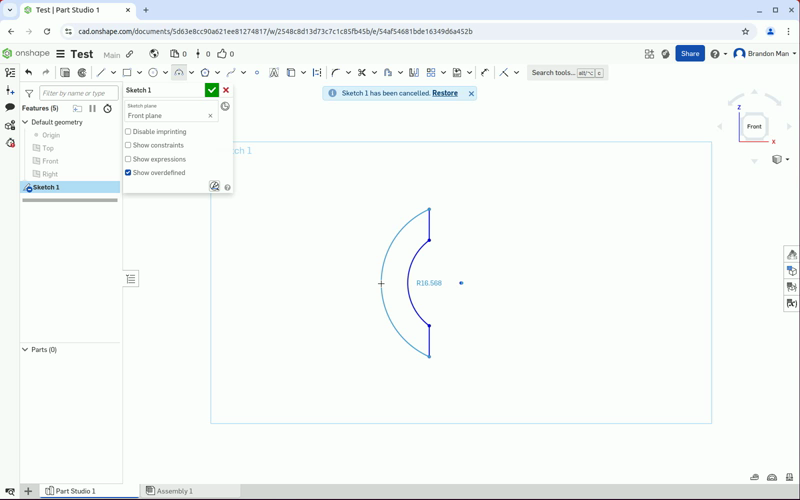
key(esc)
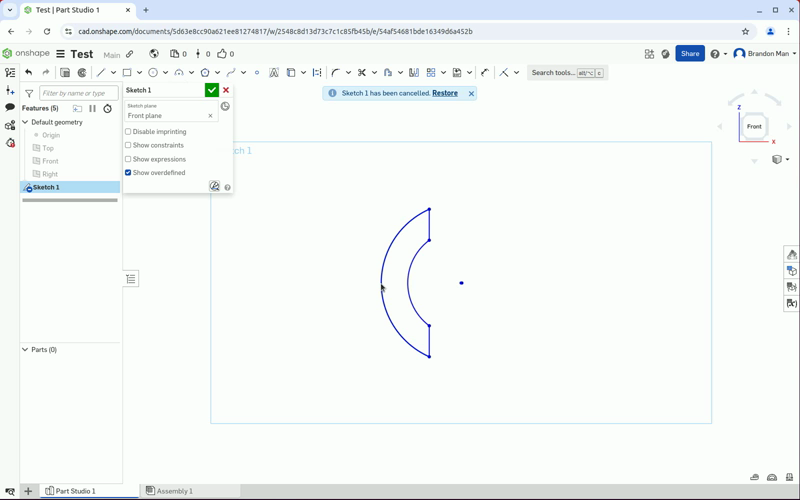
mouse_move(415, 224)
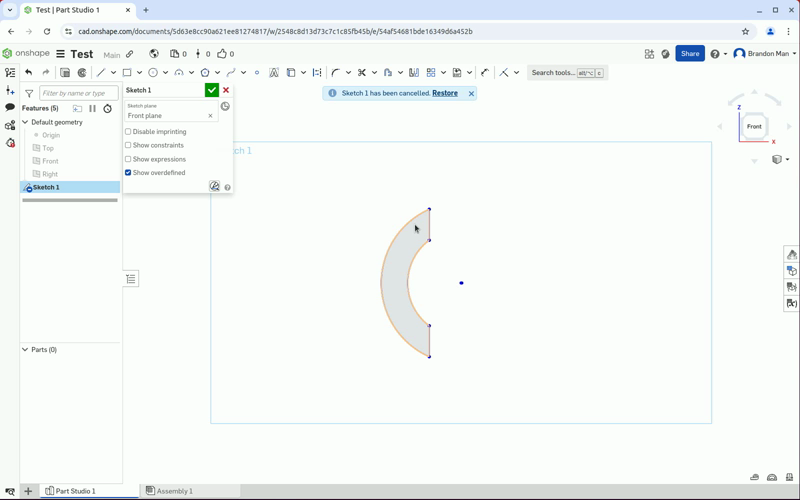
click(415, 224)
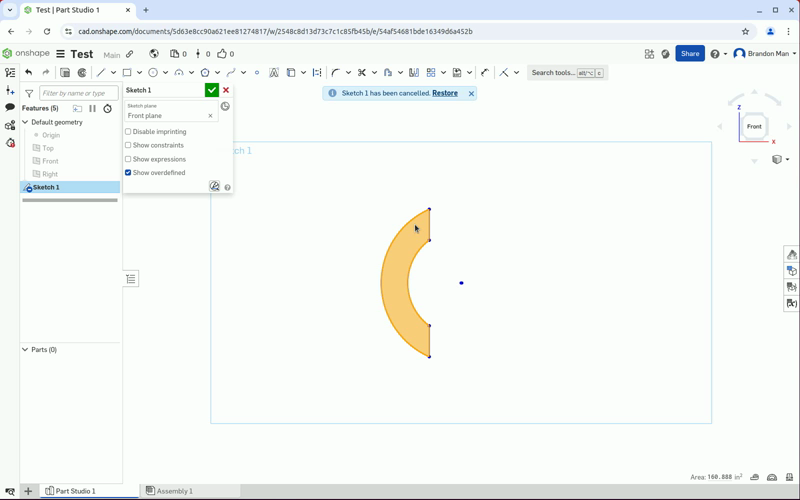
mouse_move(73, 352)
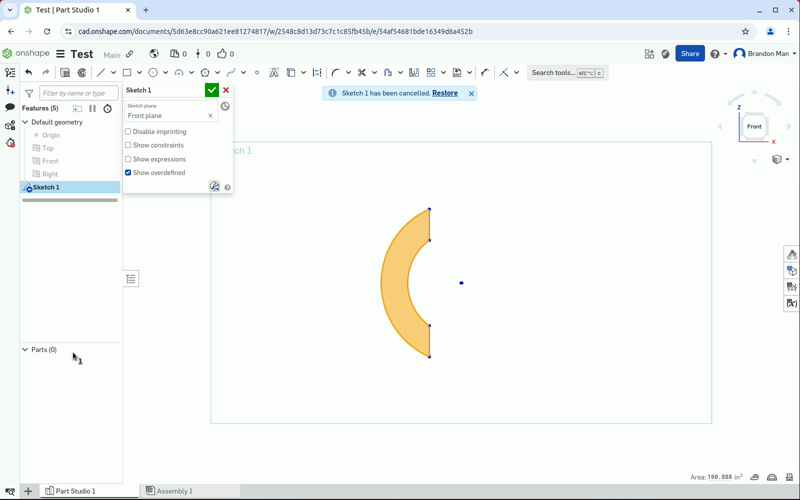
key(shift+y)
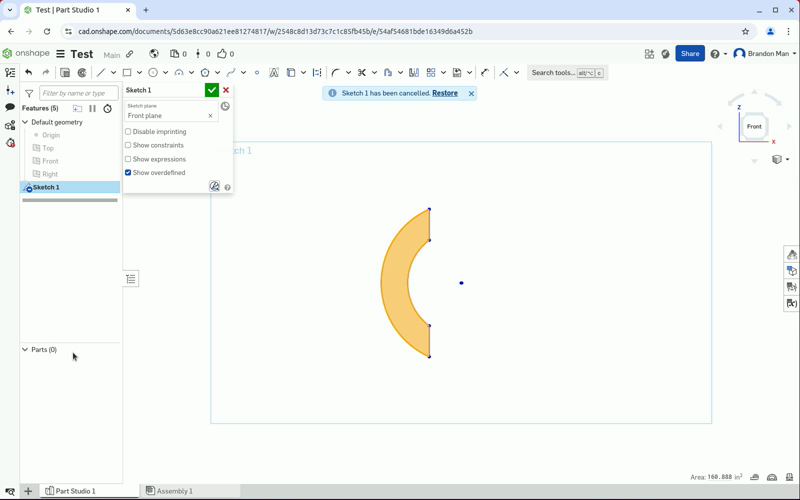
key(shift+e)
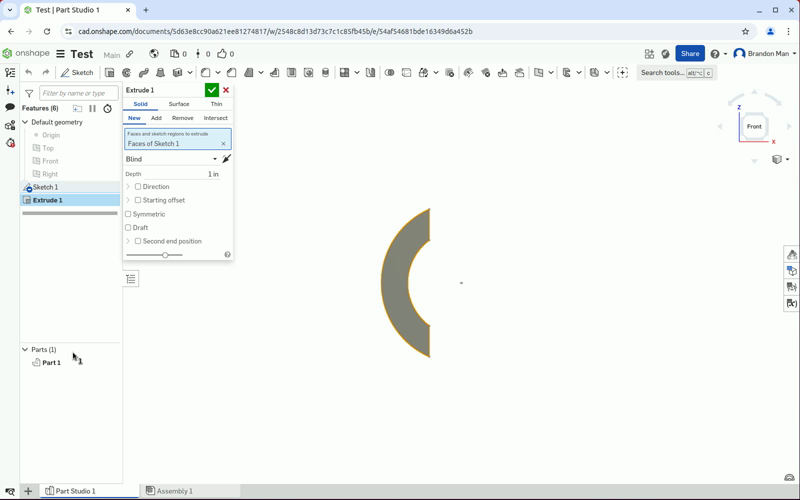
mouse_move(143, 106)
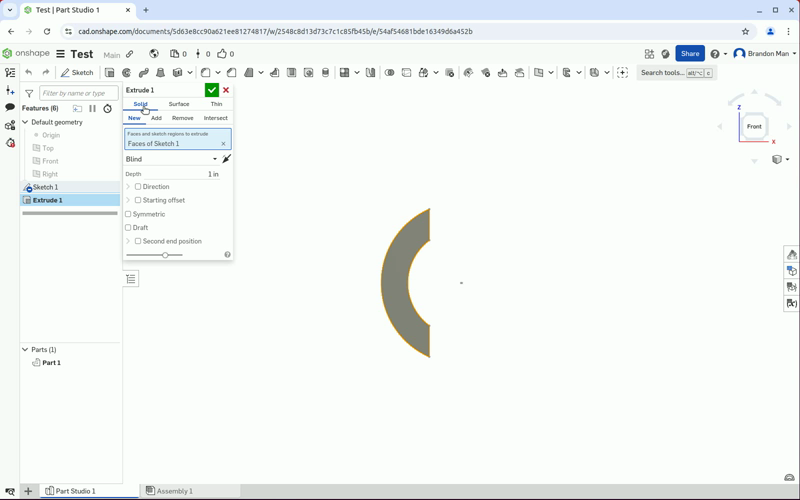
click(143, 106)
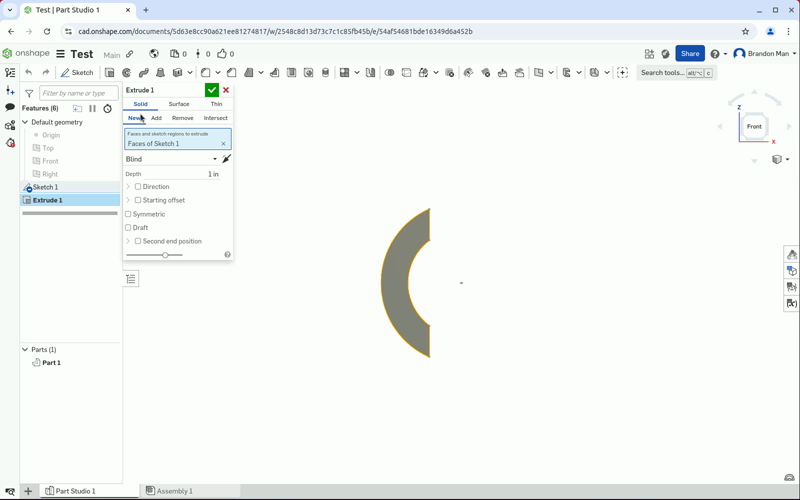
mouse_move(137, 120)
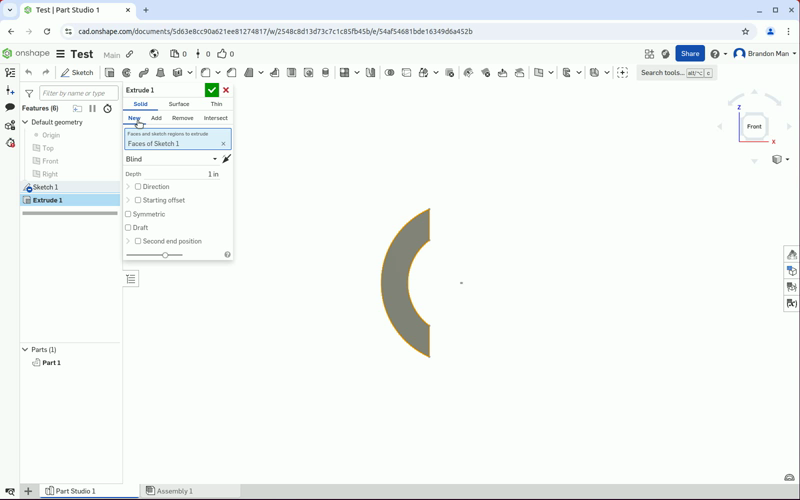
click(137, 120)
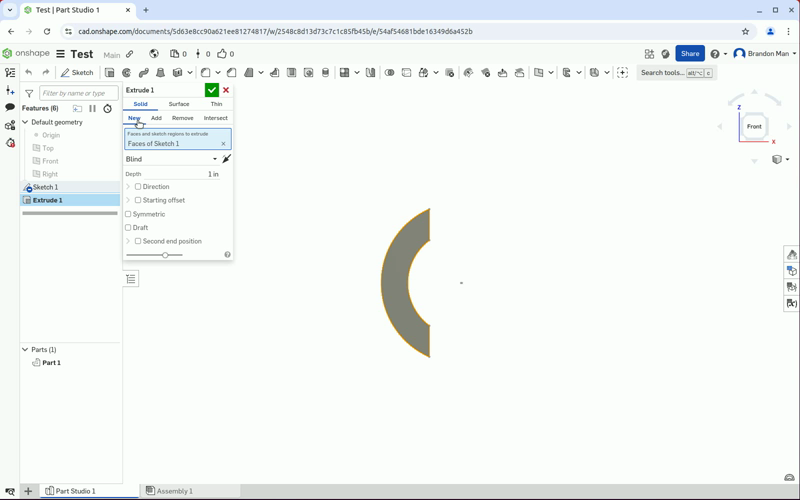
key(tab, 4)
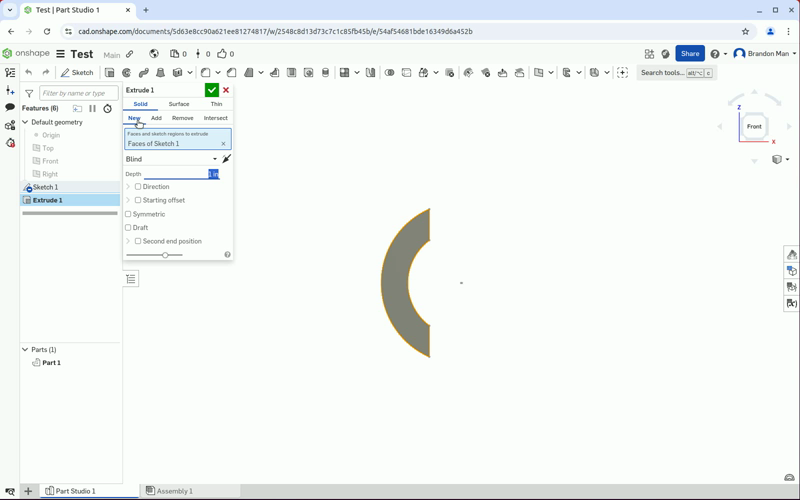
text(11.073)
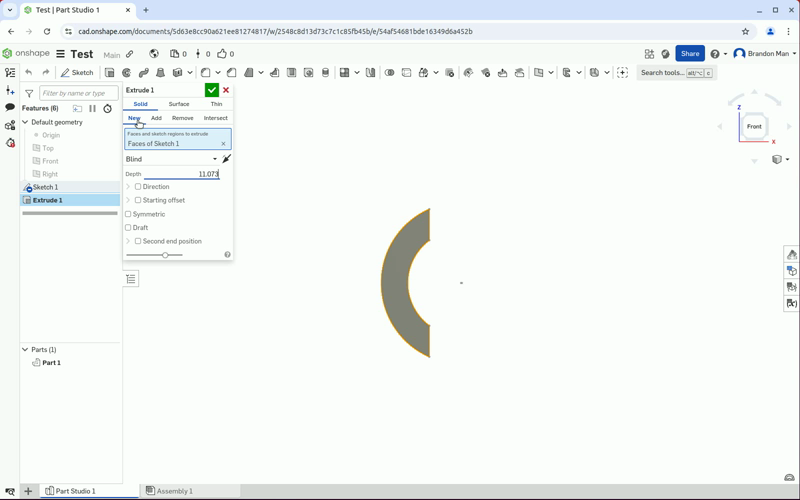
key(enter)
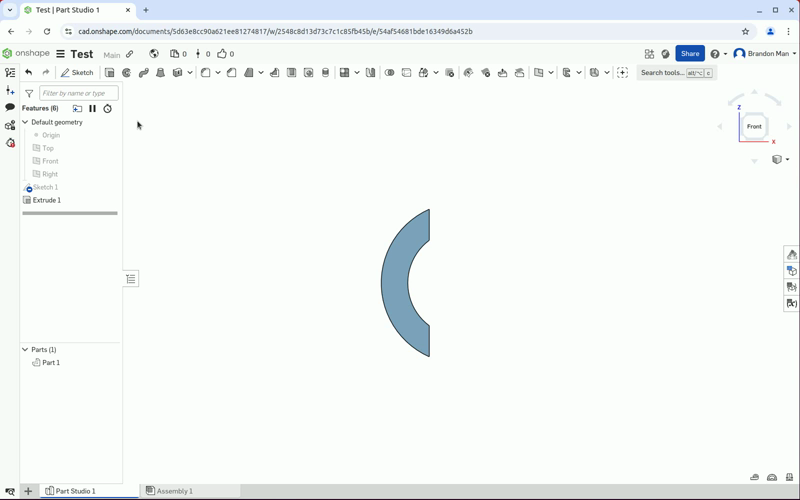
key(shift+h)
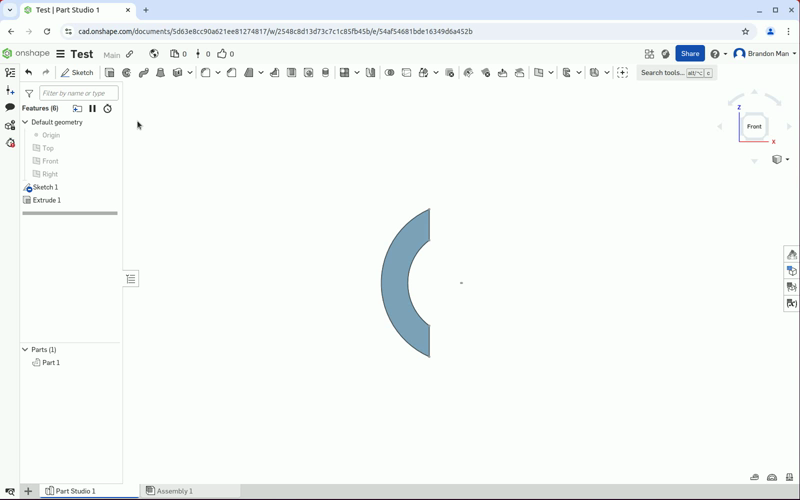
key(shift+h)
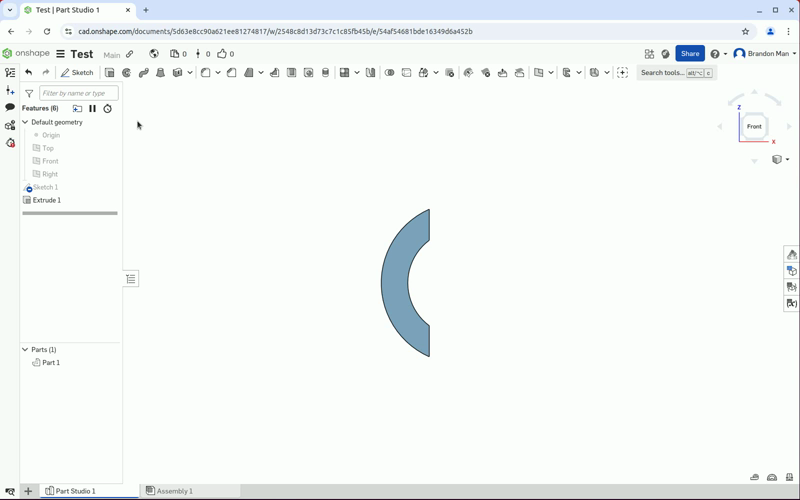
mouse_move(73, 189)
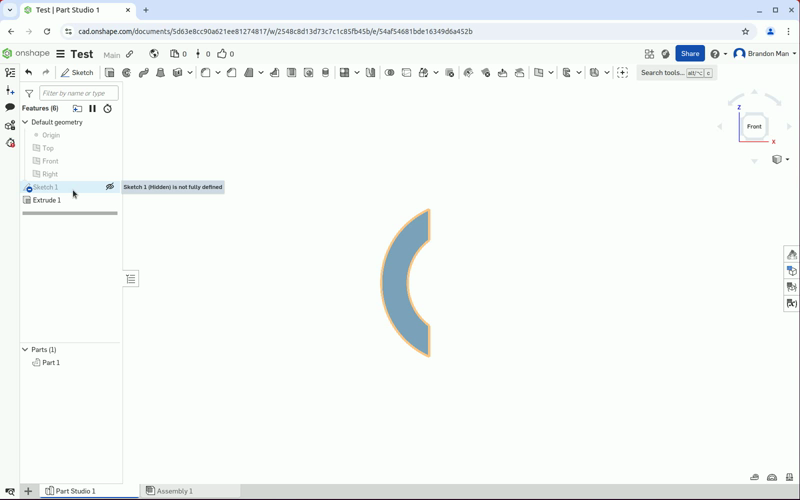
click(73, 189)
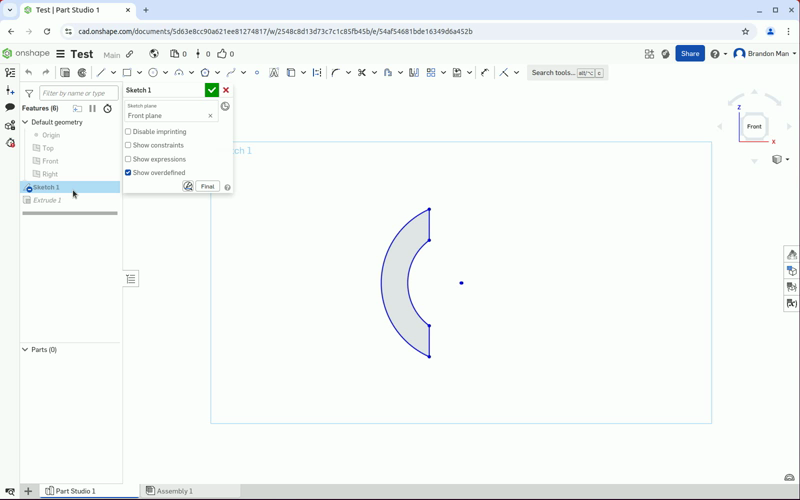
mouse_move(229, 92)
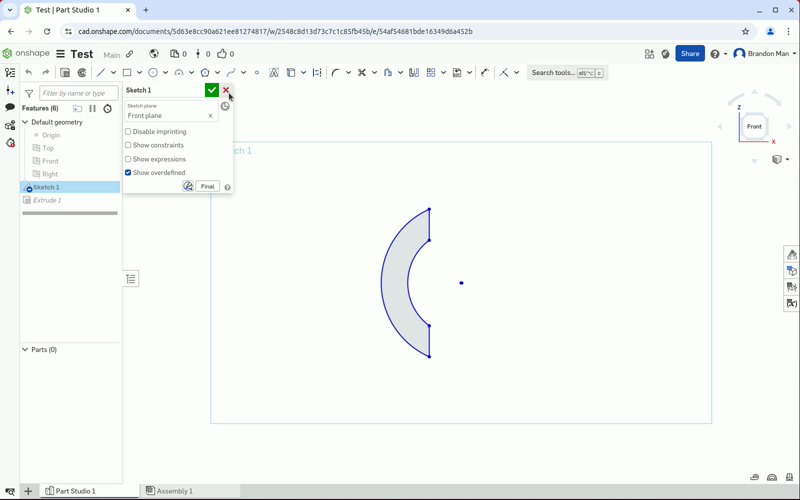
click(229, 92)
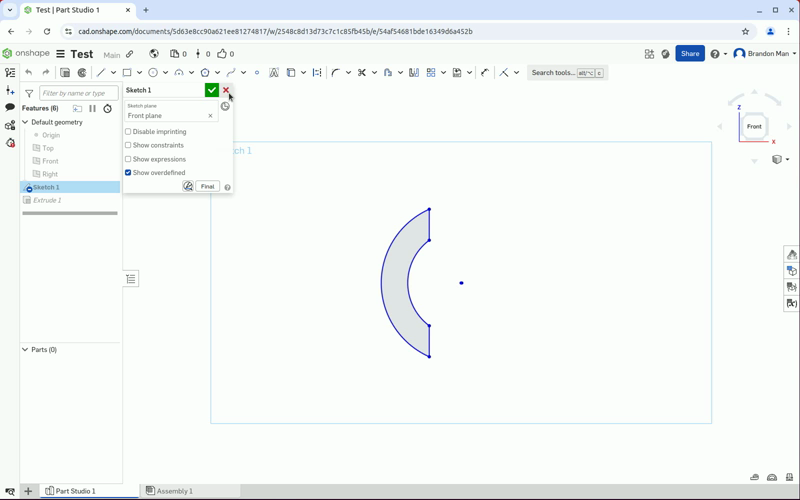
key(shift+s)
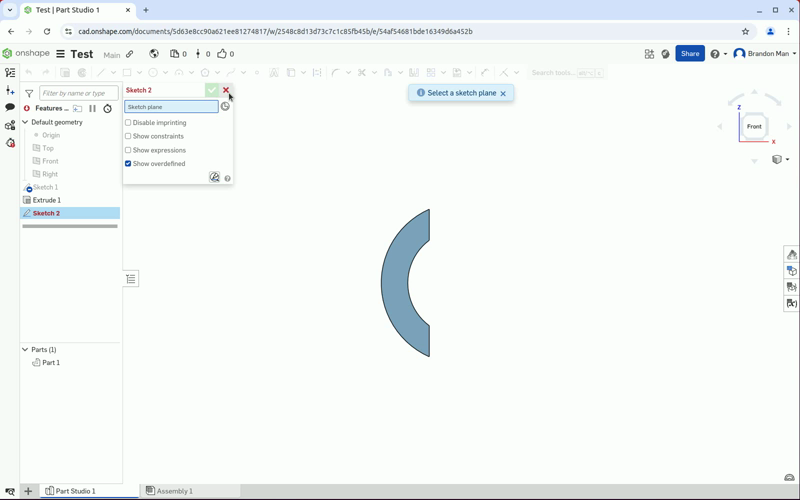
mouse_move(73, 163)
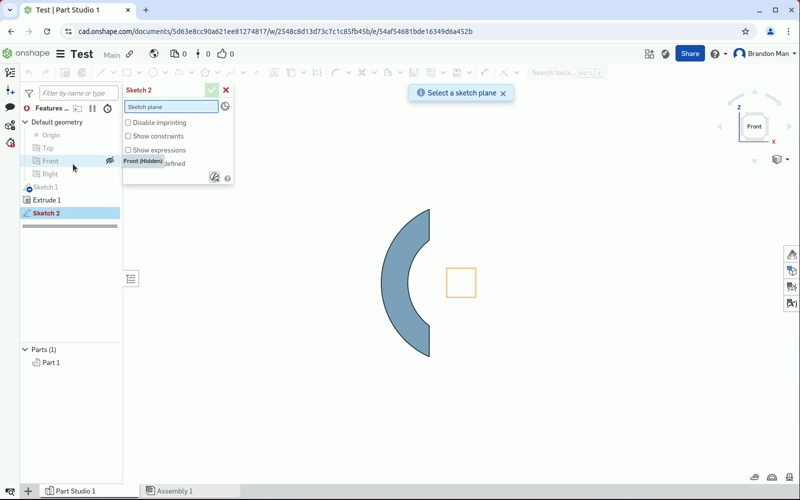
click(73, 163)
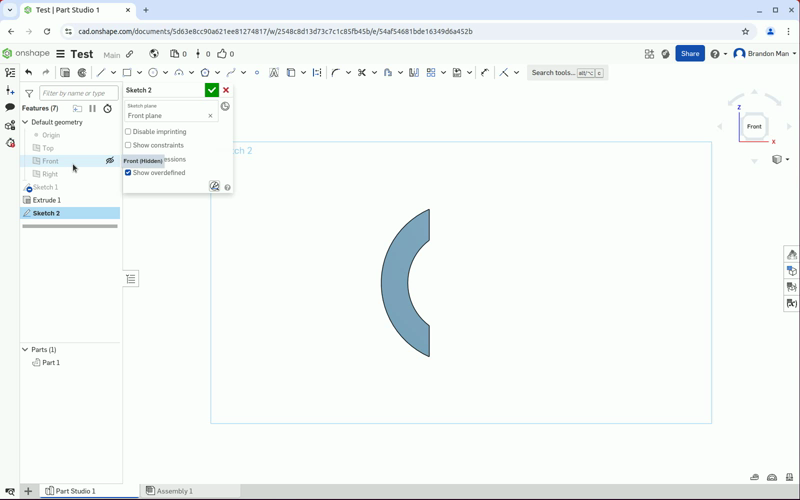
mouse_move(73, 352)
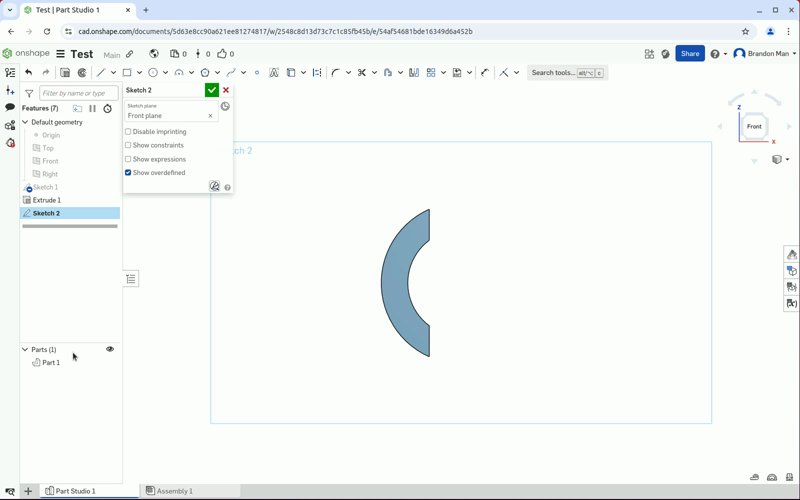
key(y)
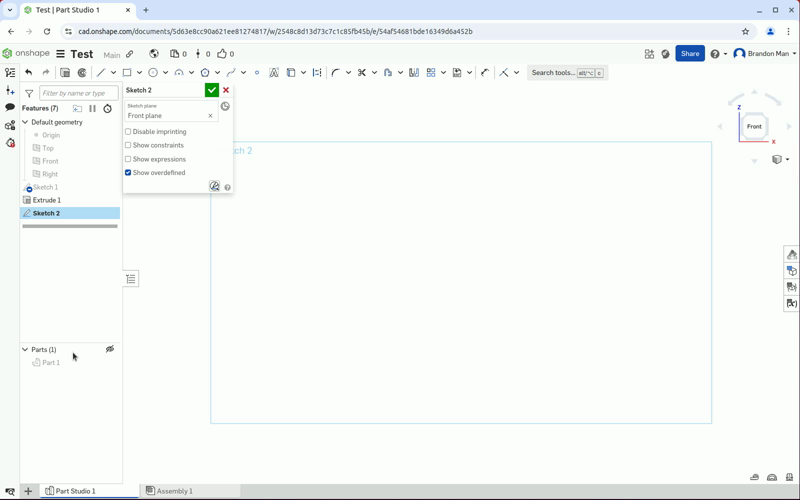
key(a)
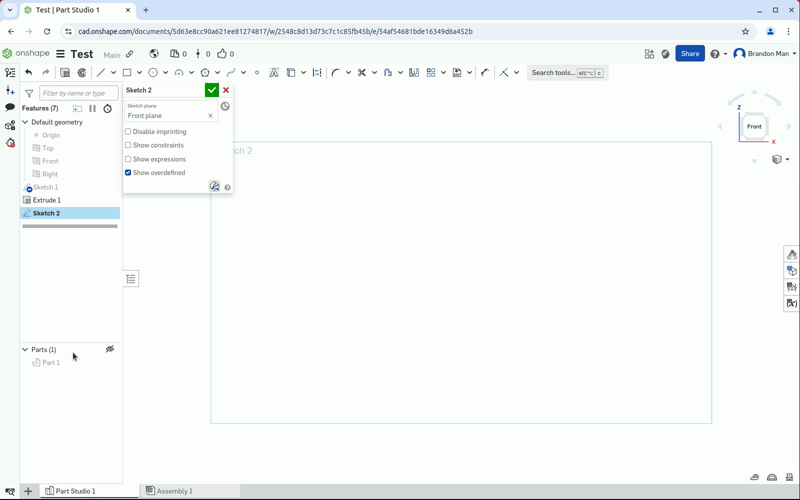
key_down(shift)
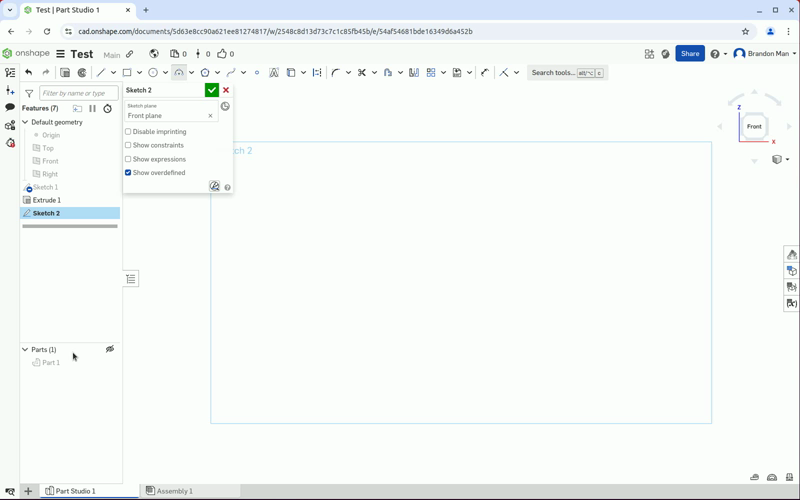
mouse_move(429, 209)
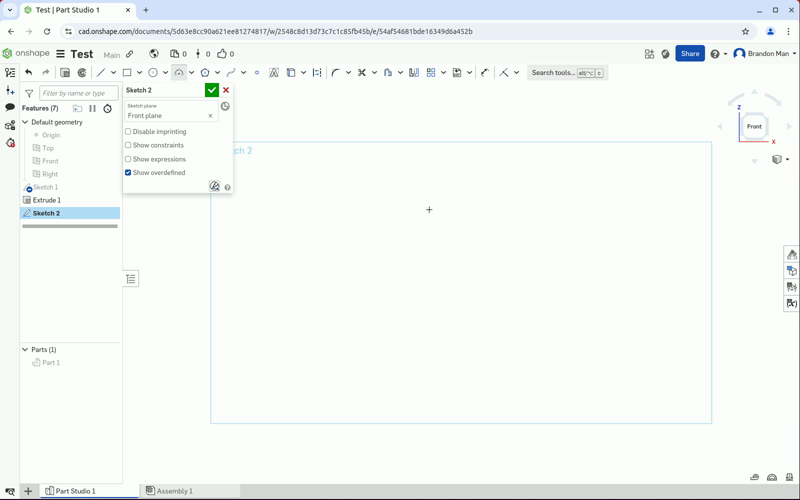
click(429, 209)
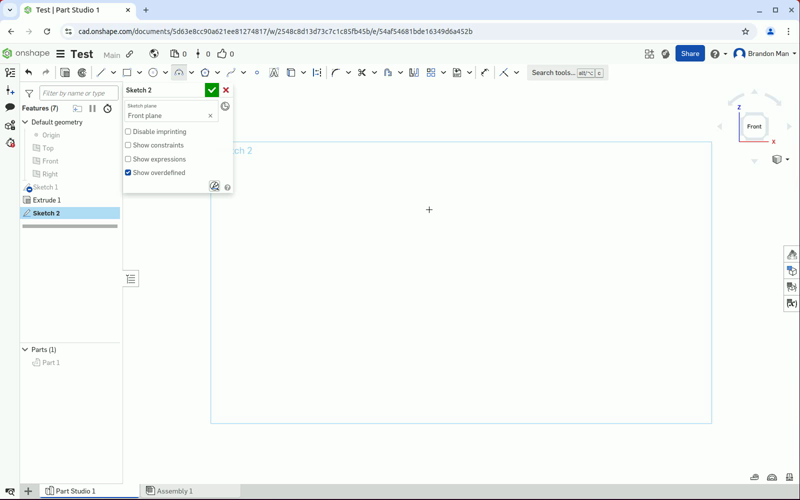
key_up(shift)
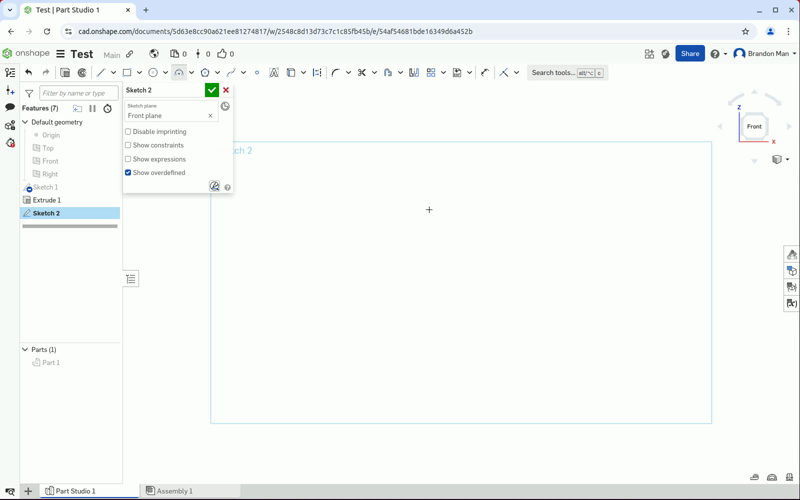
key_down(shift)
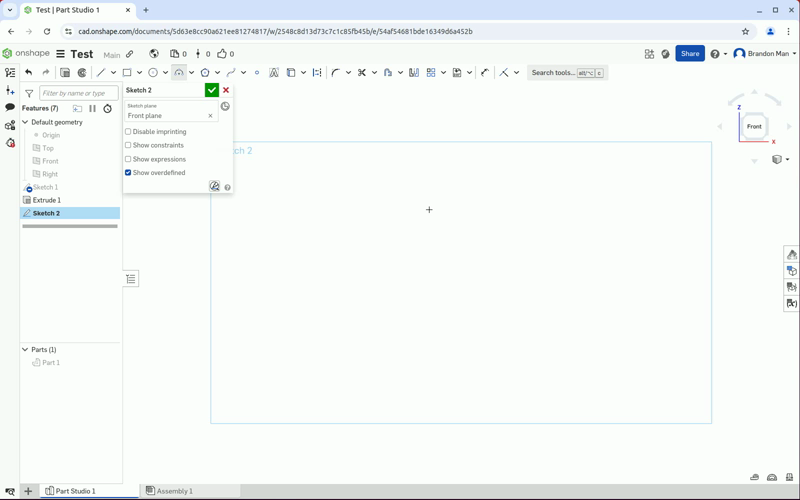
mouse_move(440, 204)
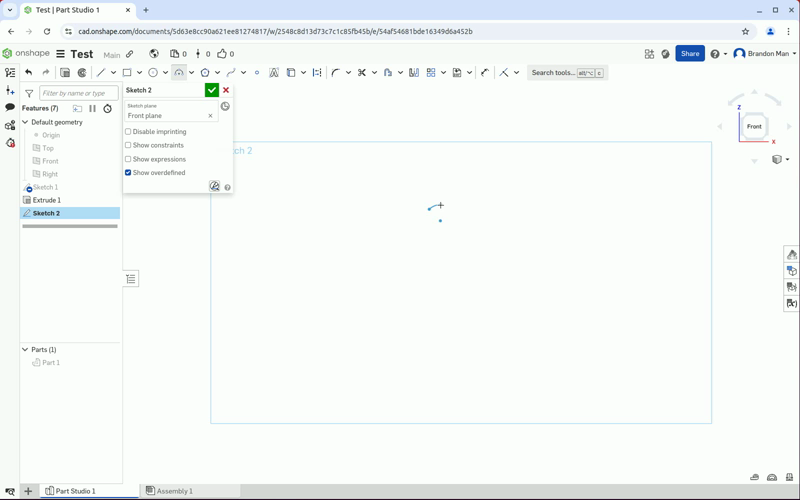
click(440, 204)
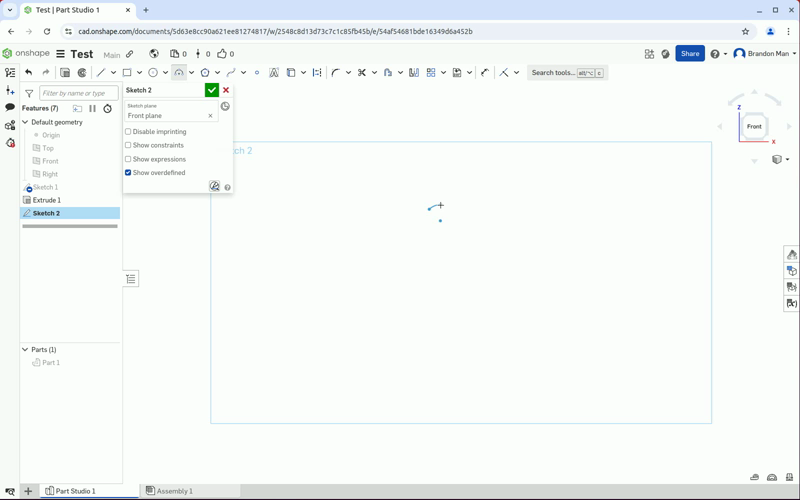
mouse_move(434, 207)
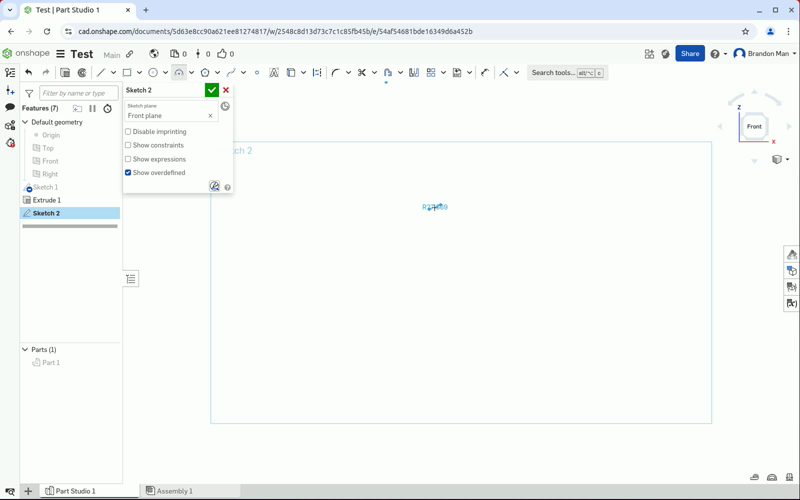
click(434, 207)
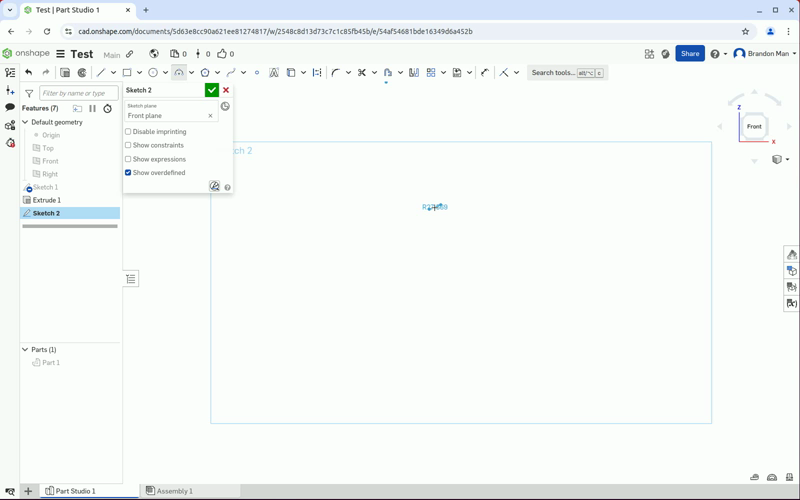
key_up(shift)
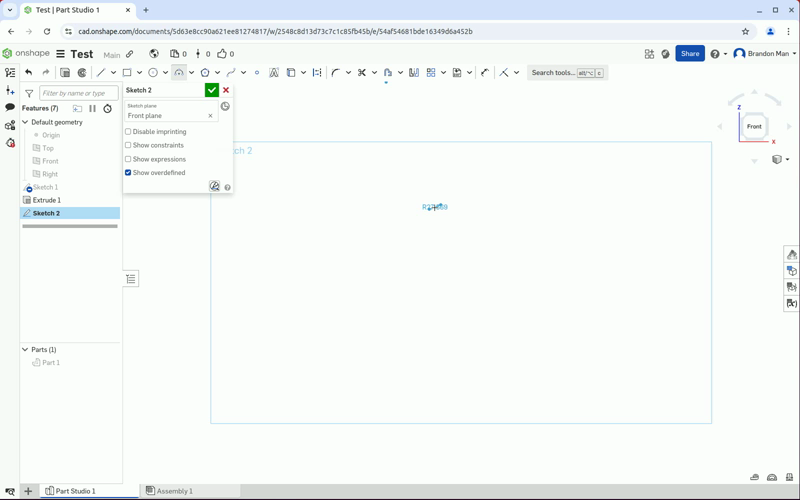
key(esc)
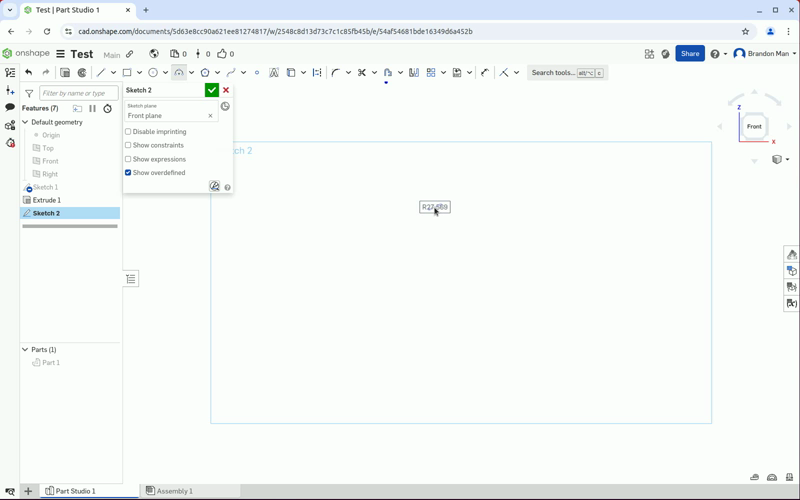
key(l)
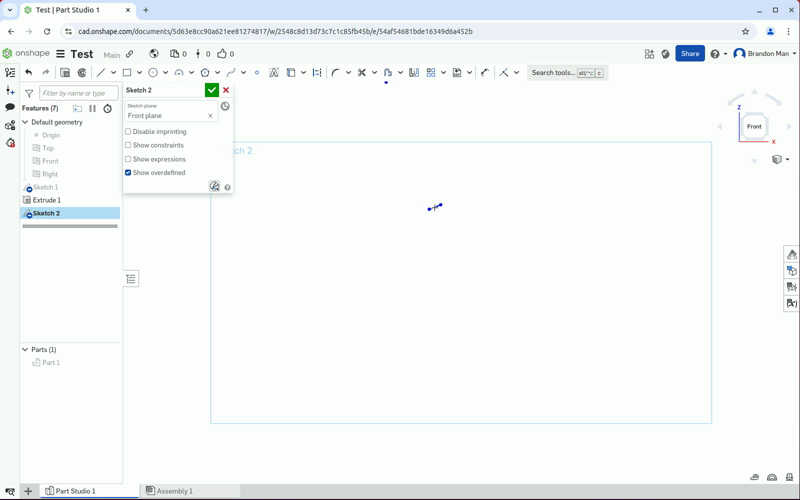
mouse_move(440, 204)
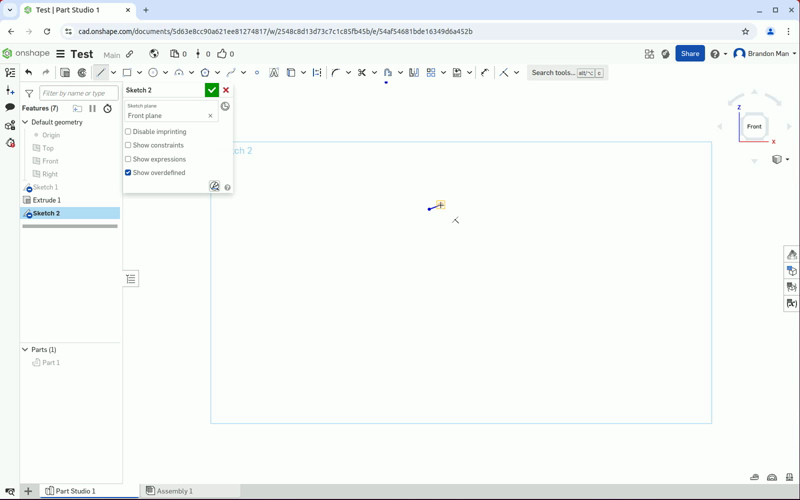
click(440, 204)
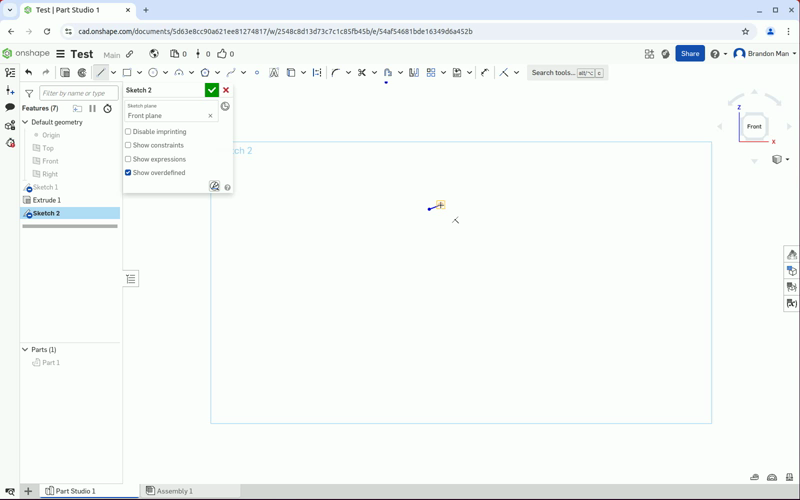
key_down(shift)
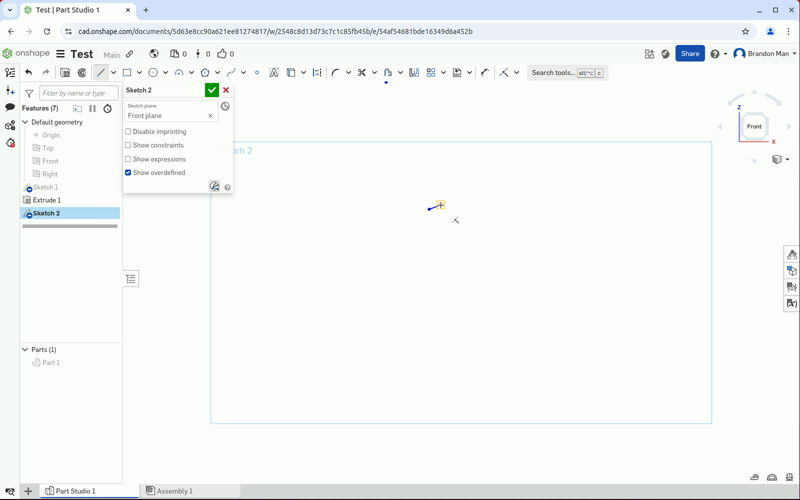
mouse_move(470, 204)
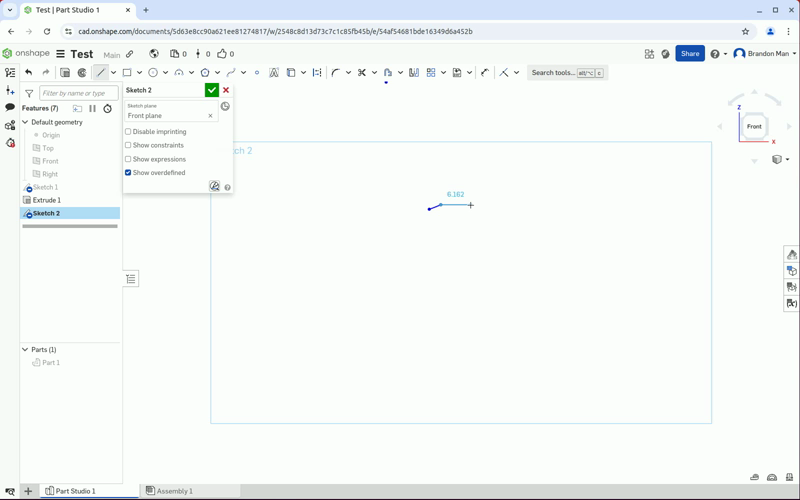
mouse_move(440, 183)
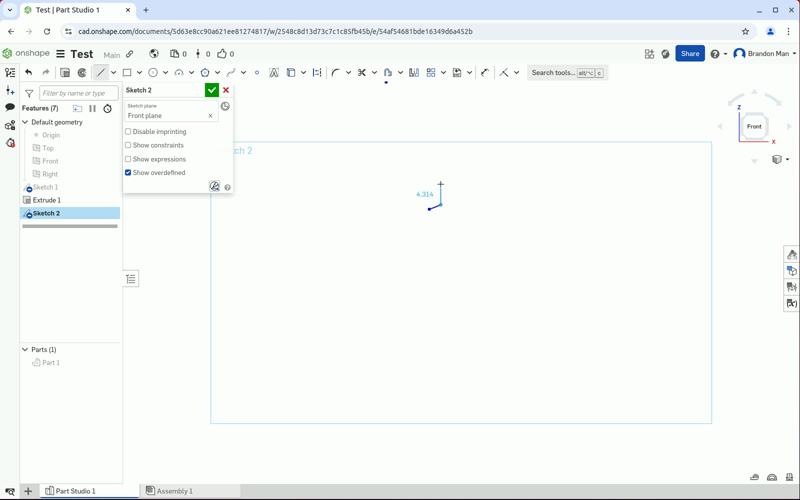
click(440, 183)
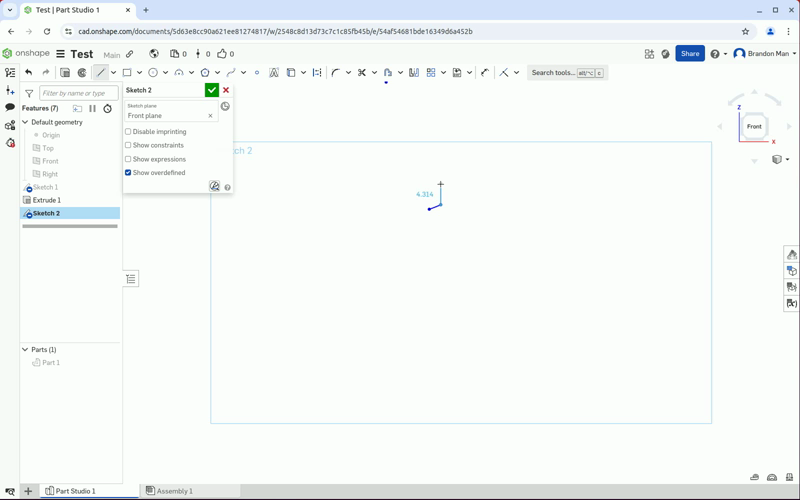
key_up(shift)
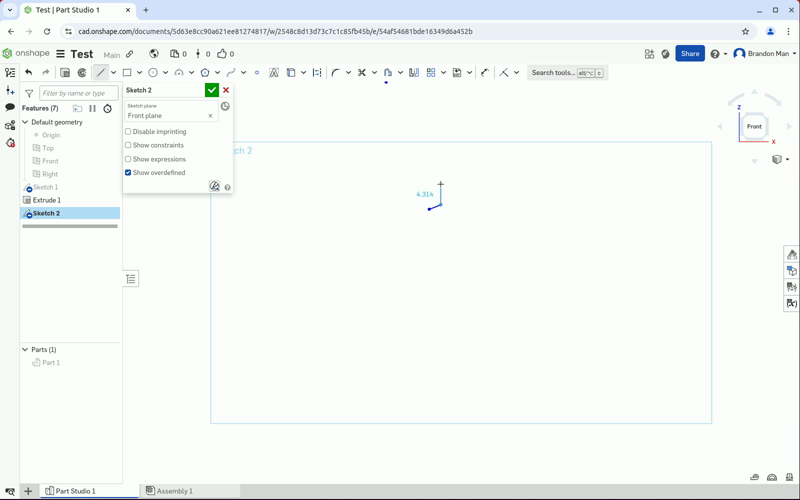
key_down(shift)
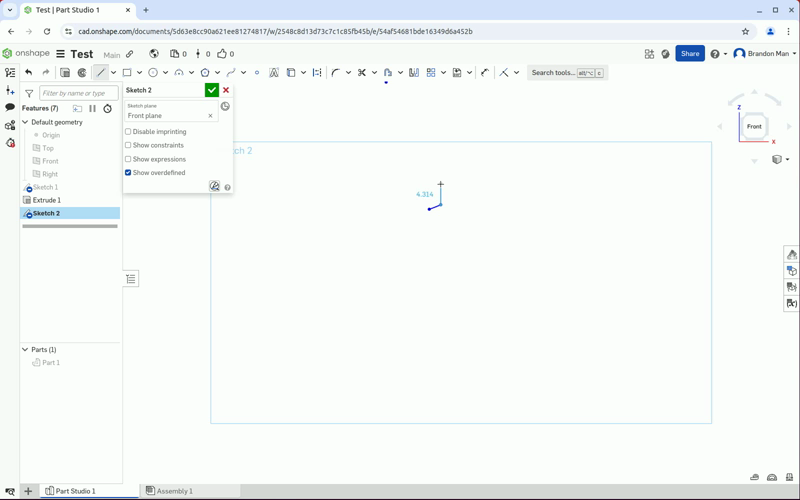
mouse_move(470, 183)
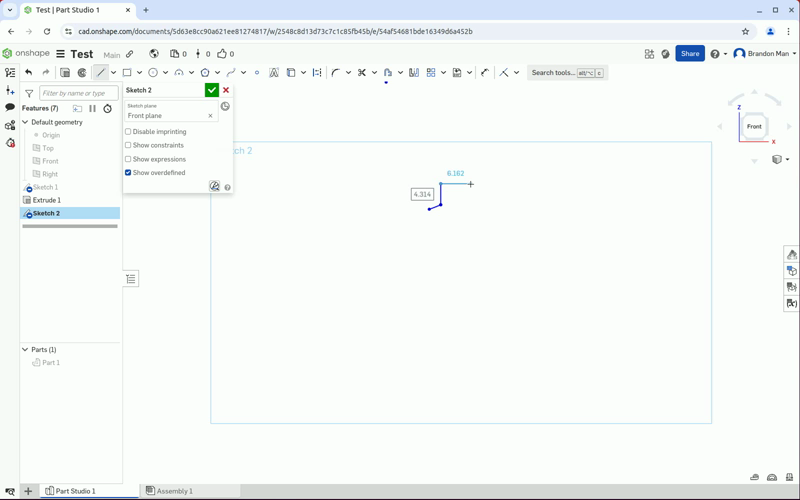
mouse_move(450, 183)
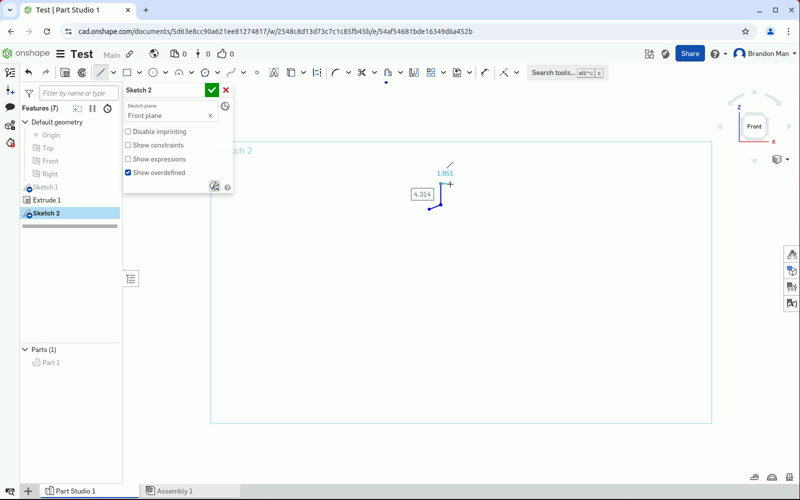
click(450, 183)
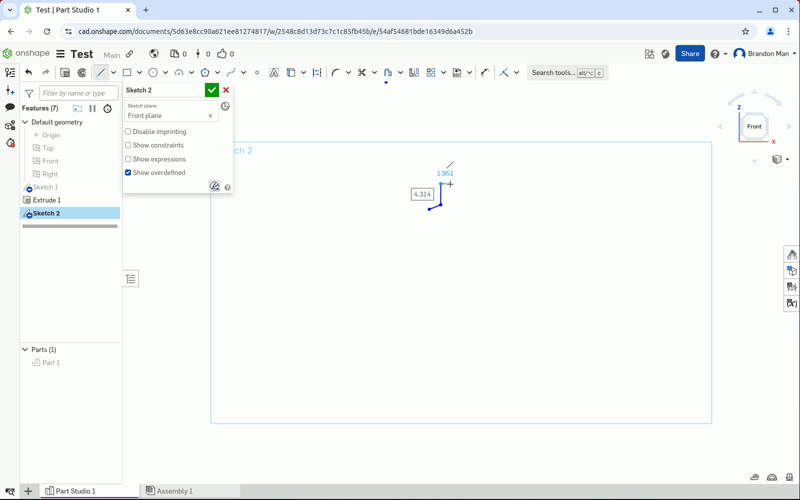
key_up(shift)
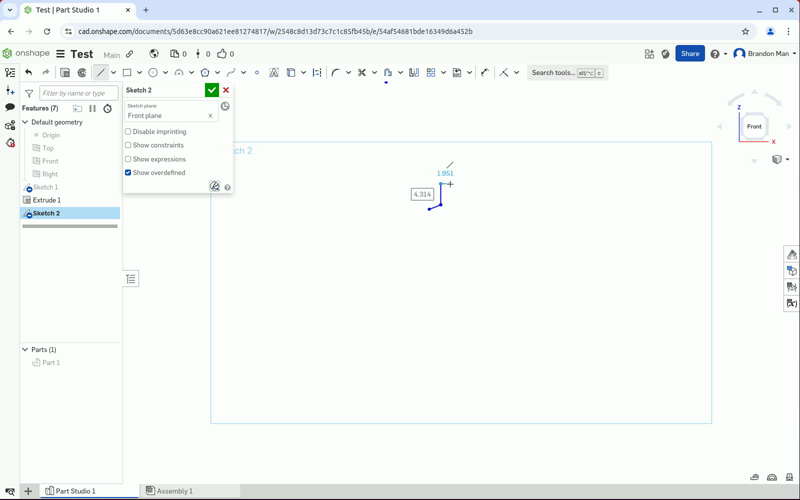
key_down(shift)
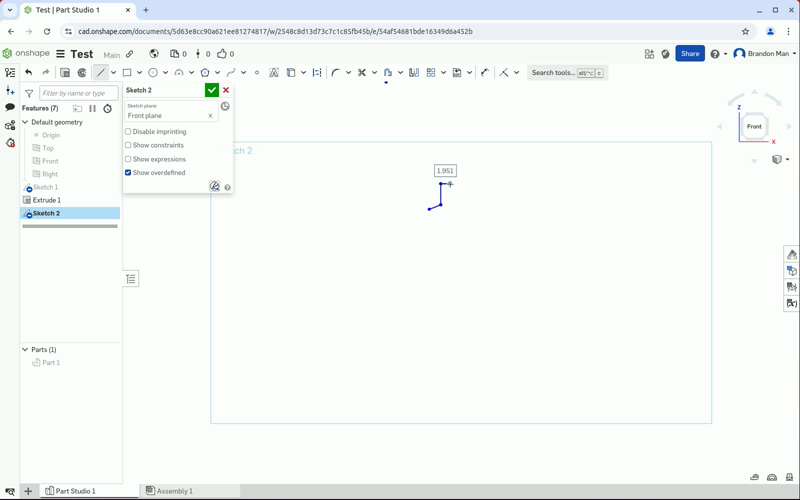
mouse_move(480, 183)
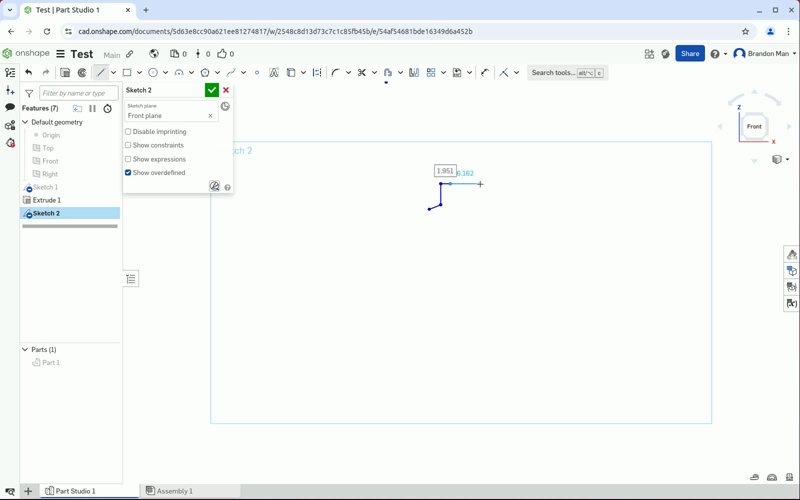
mouse_move(450, 202)
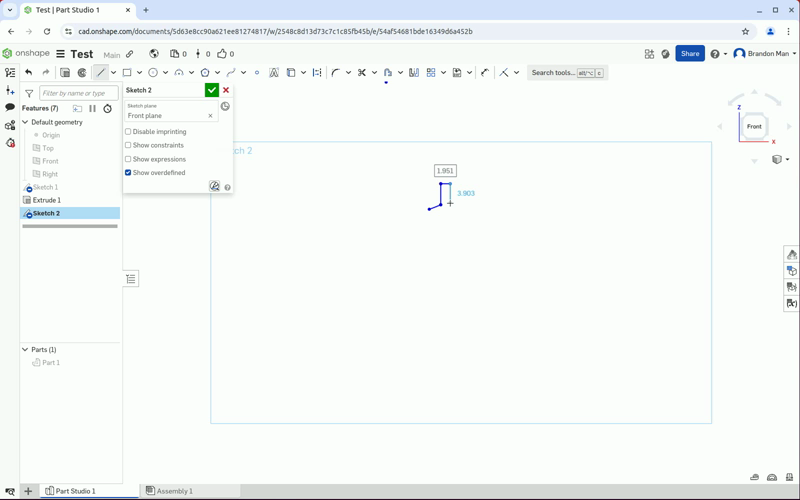
click(450, 202)
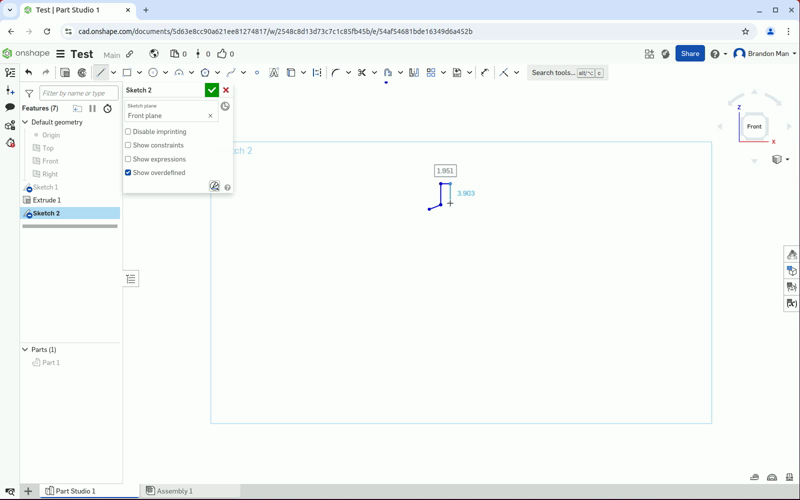
key_up(shift)
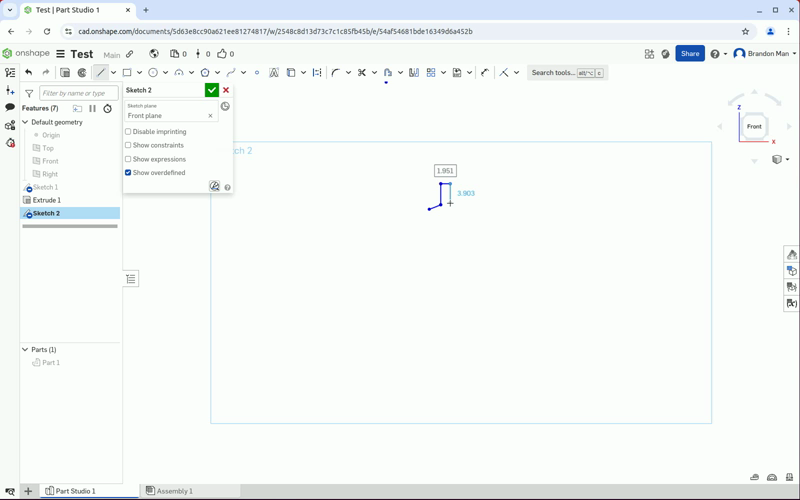
key(esc)
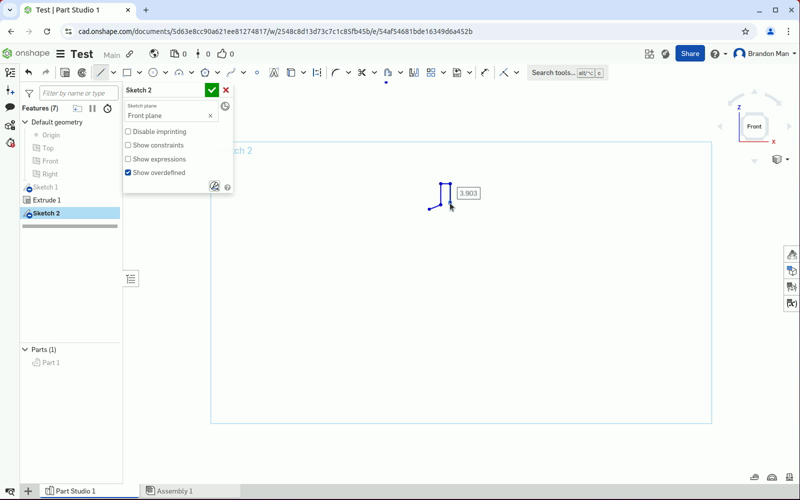
key(a)
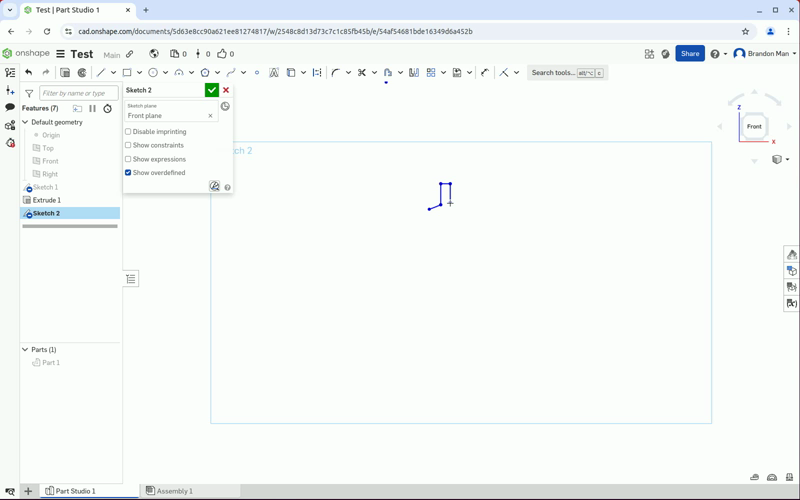
mouse_move(450, 202)
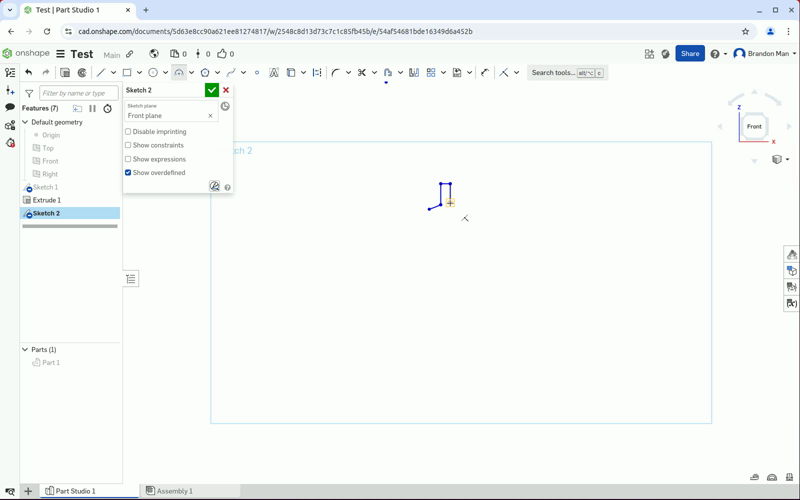
click(450, 202)
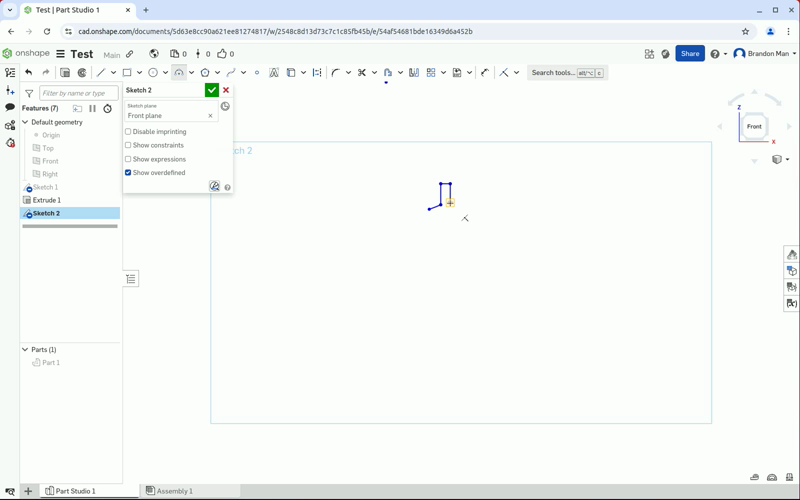
key_down(shift)
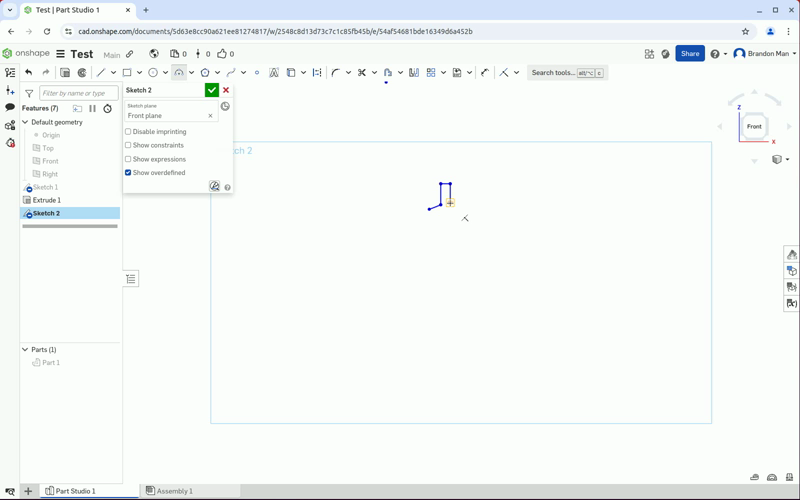
mouse_move(461, 202)
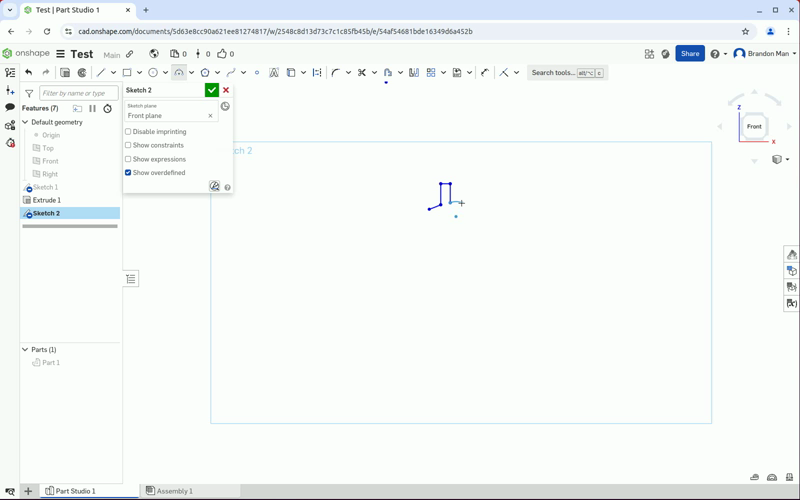
click(461, 202)
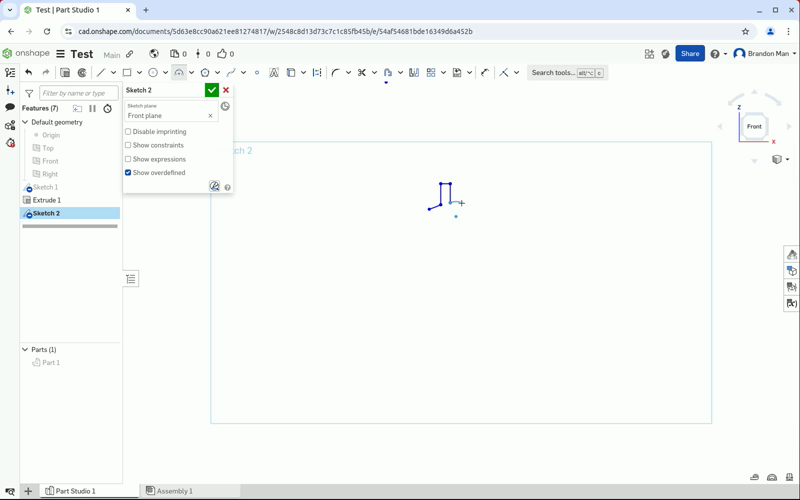
mouse_move(456, 201)
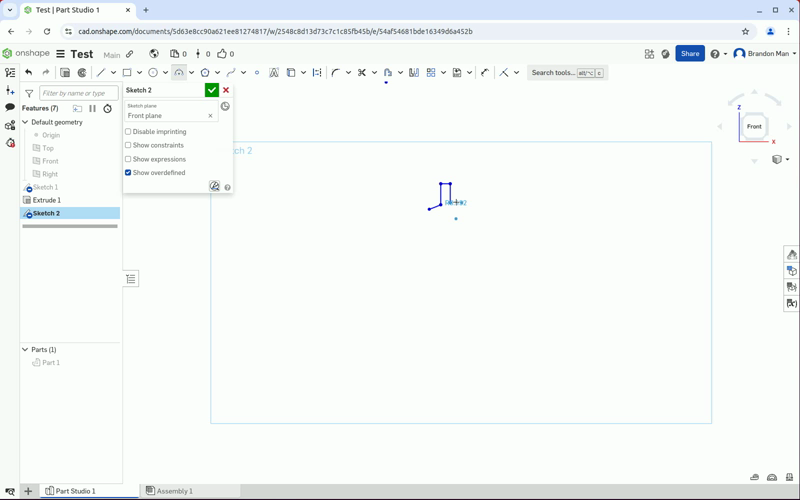
click(456, 201)
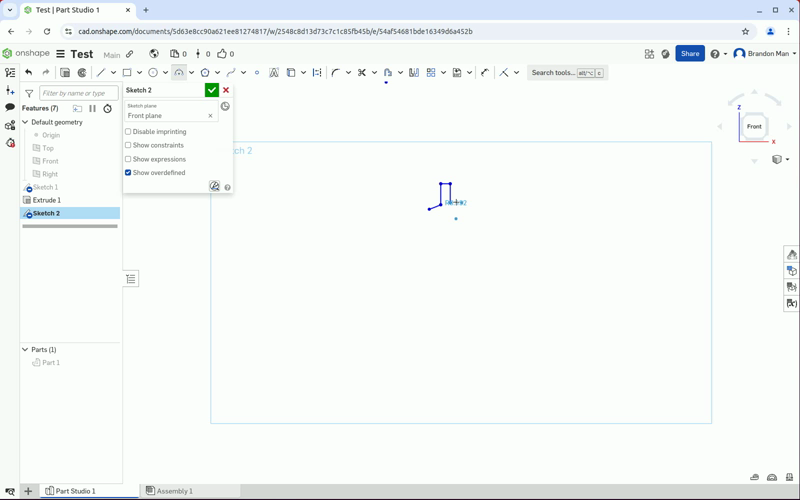
key_up(shift)
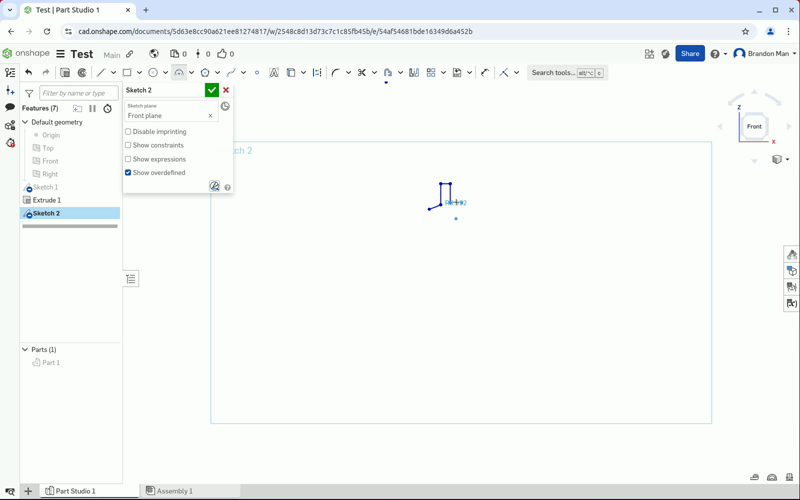
key(esc)
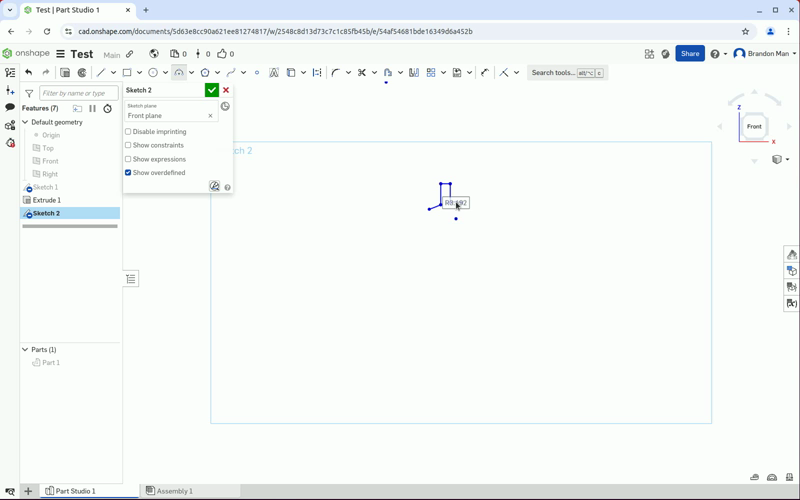
key(l)
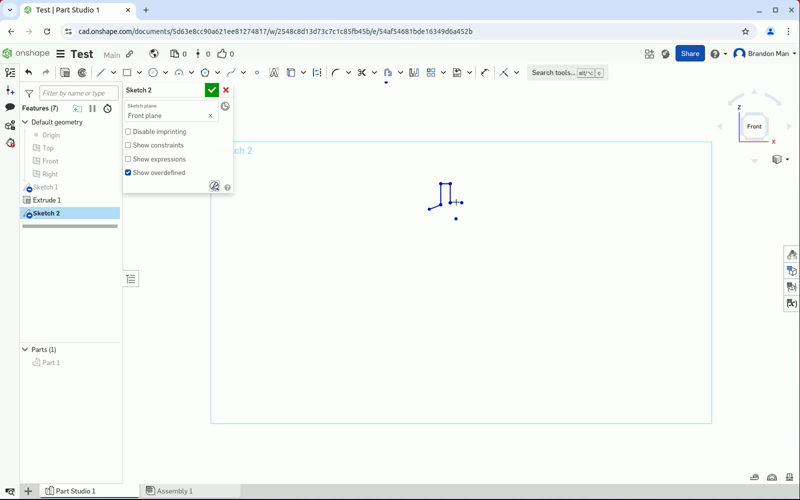
mouse_move(461, 202)
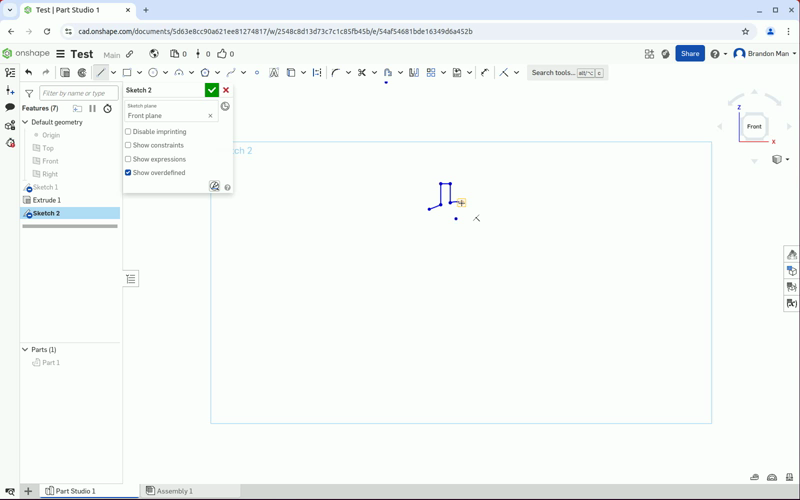
click(461, 202)
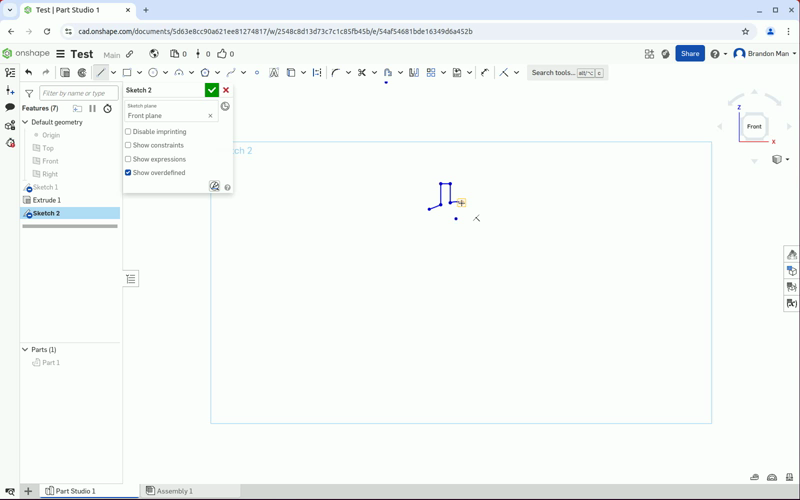
key_down(shift)
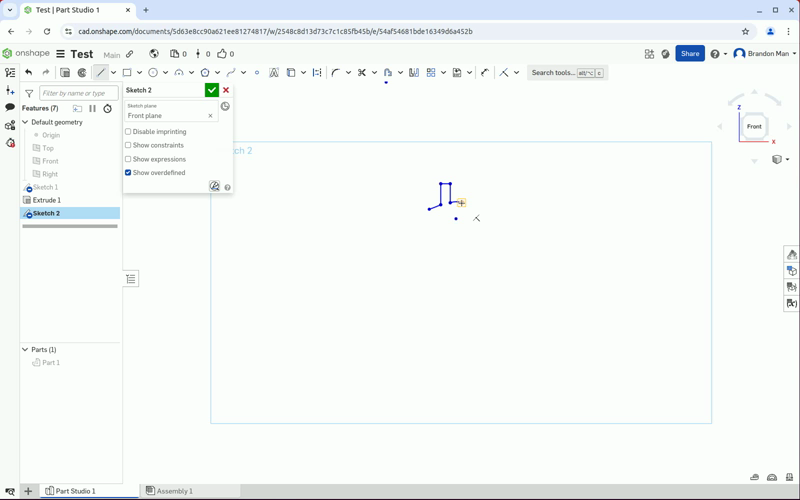
mouse_move(492, 202)
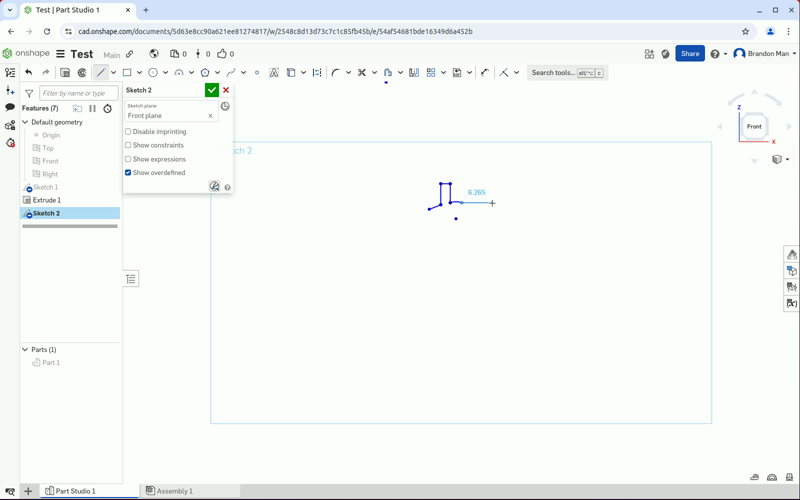
mouse_move(461, 169)
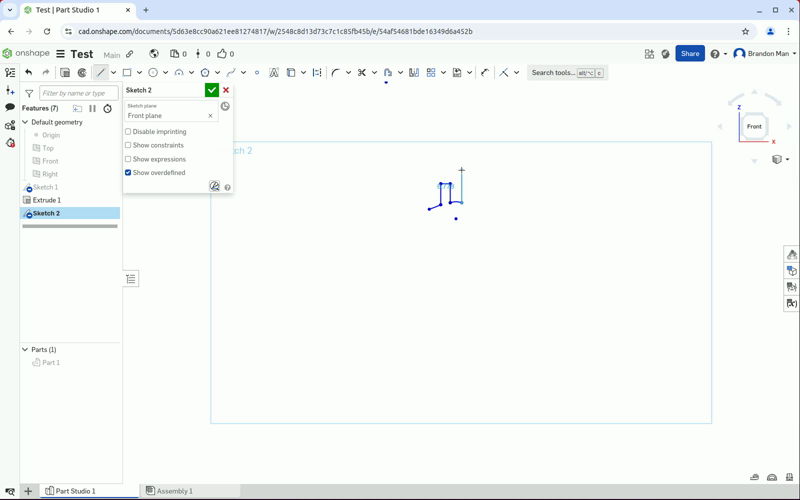
click(461, 169)
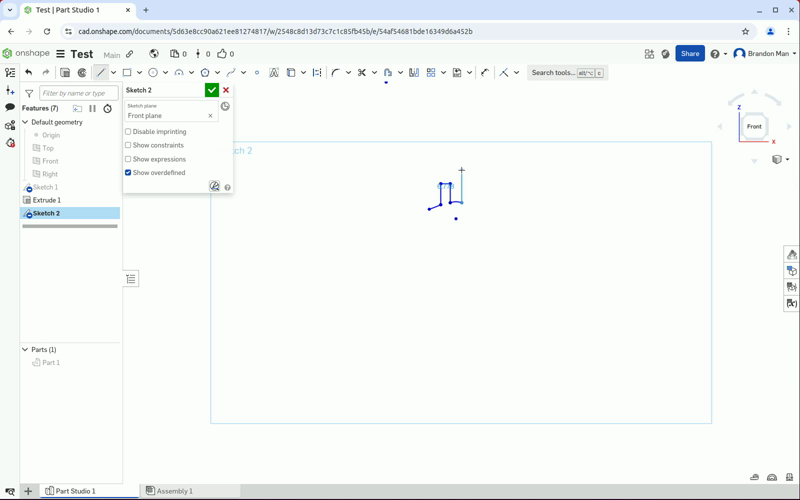
key_up(shift)
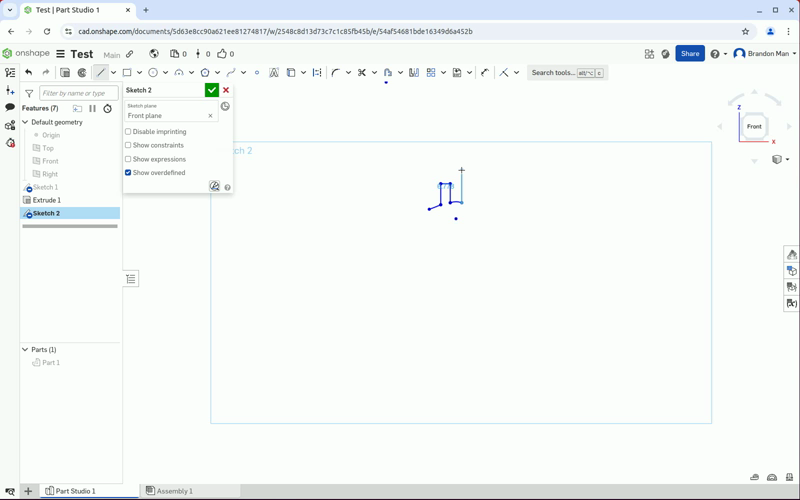
key_down(shift)
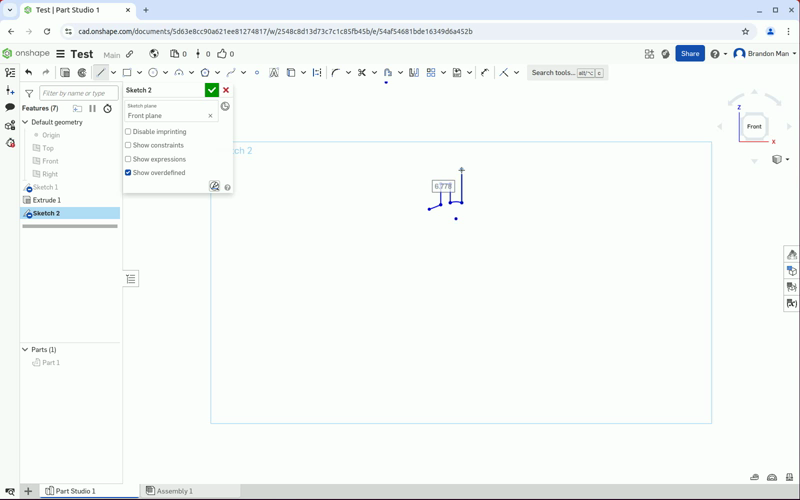
mouse_move(492, 169)
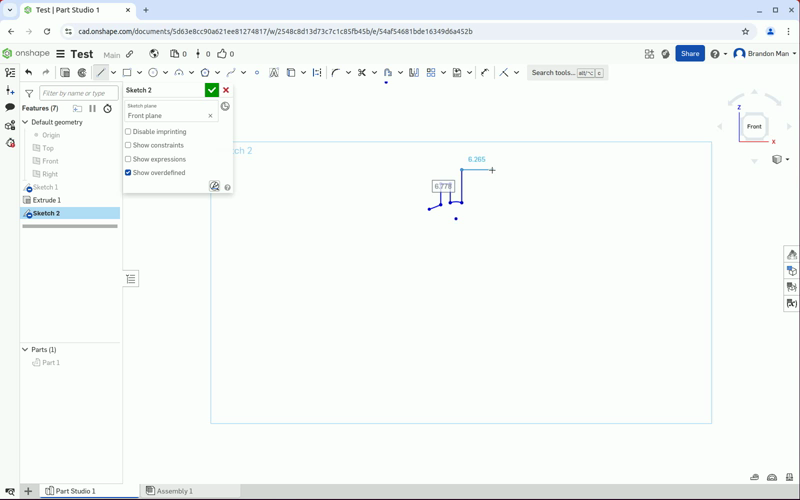
mouse_move(429, 169)
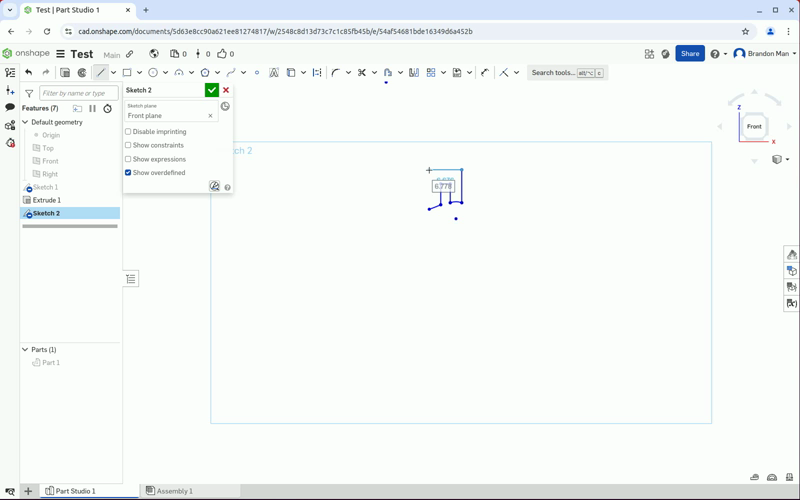
click(429, 169)
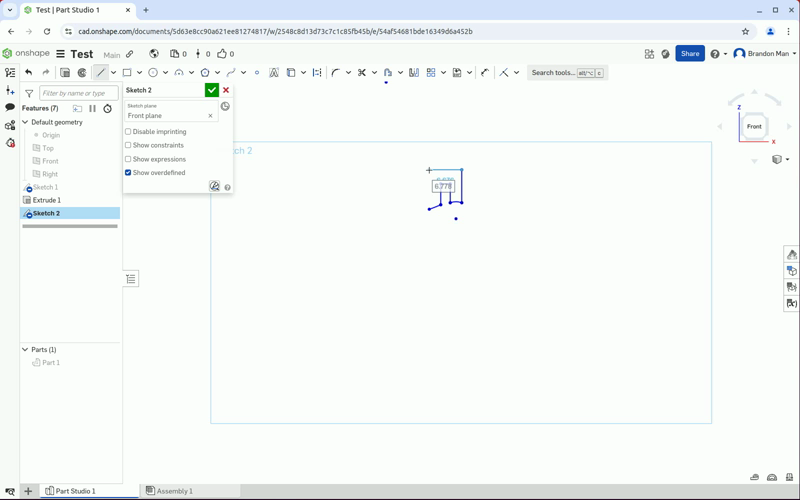
key_up(shift)
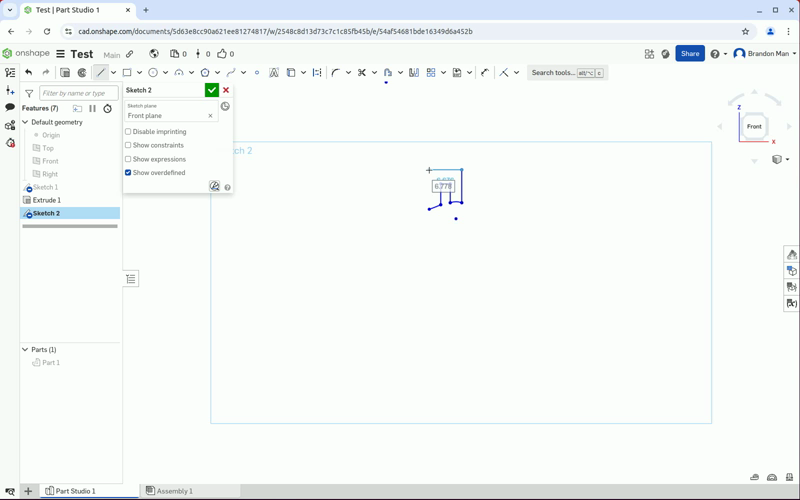
mouse_move(459, 169)
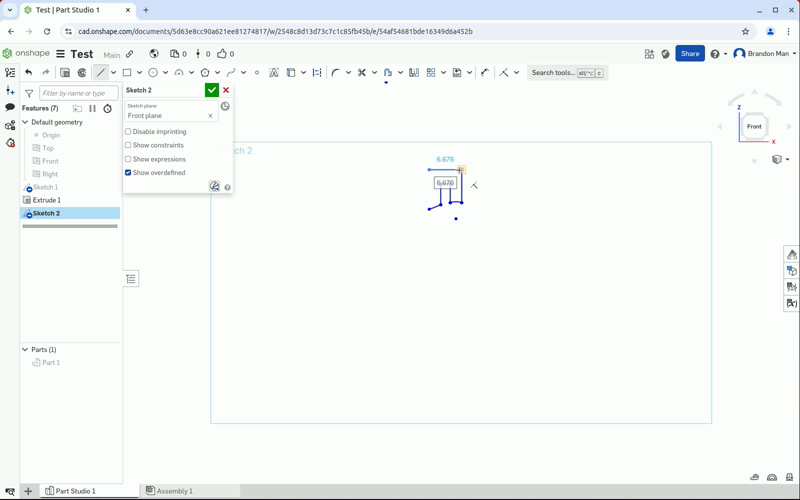
key_down(shift)
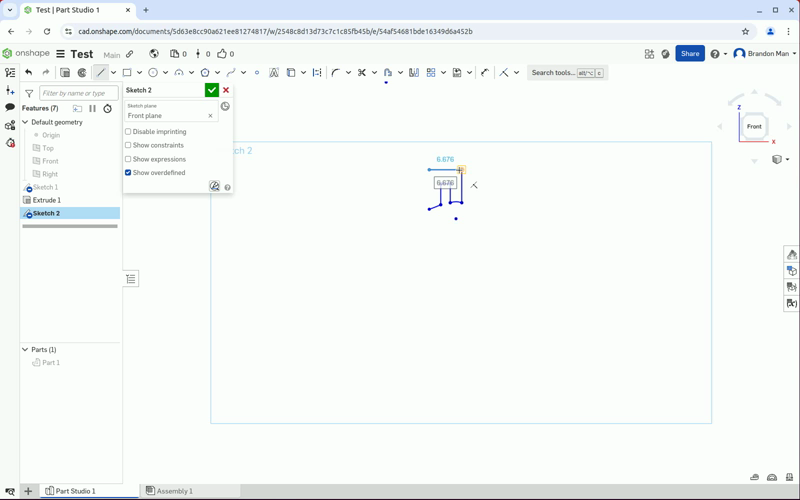
mouse_move(429, 209)
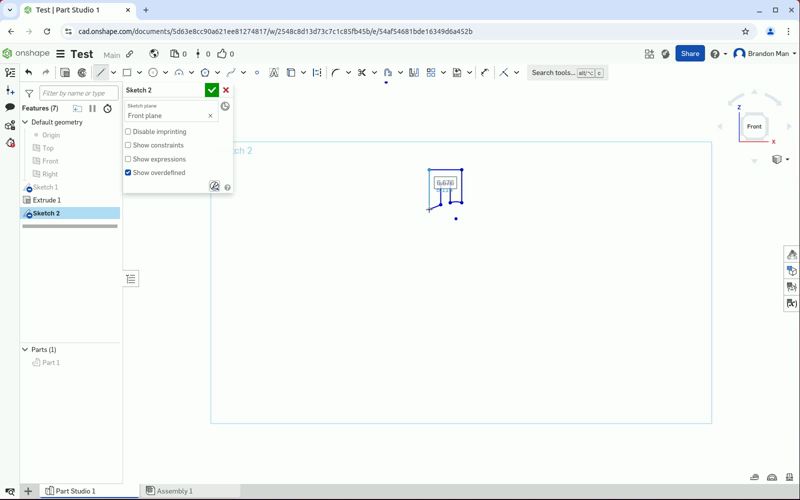
key_up(shift)
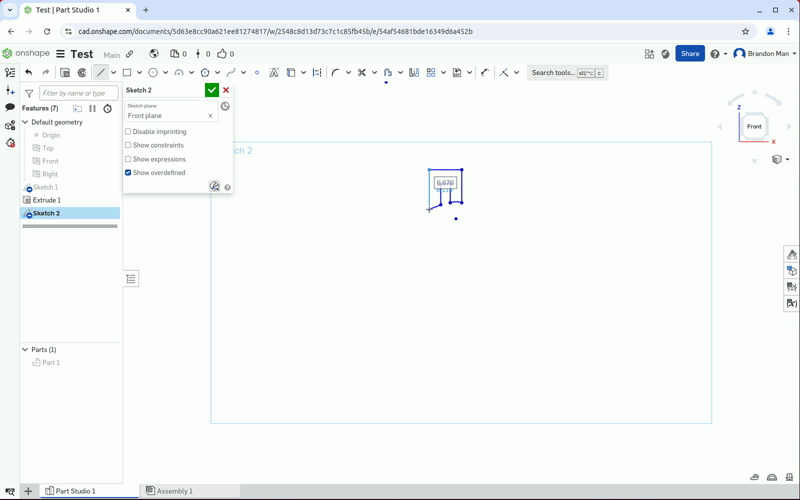
click(429, 209)
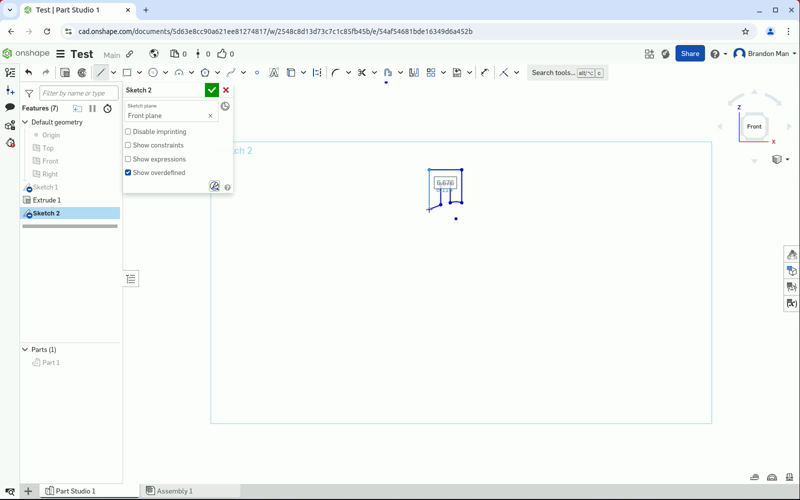
key(esc)
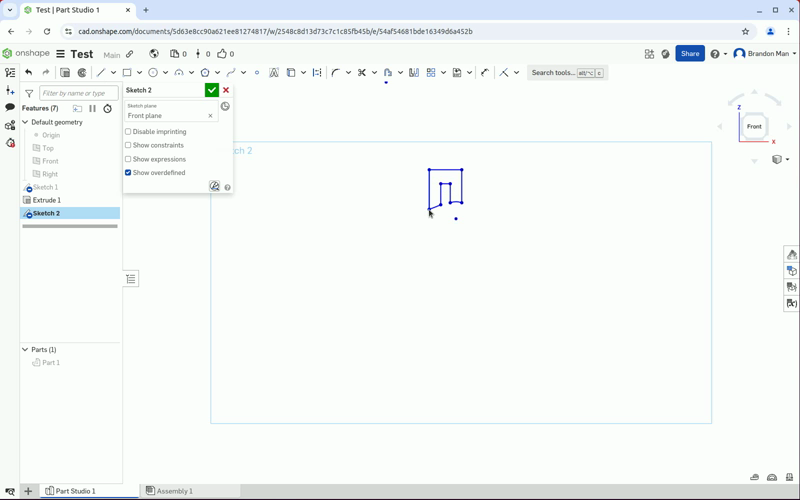
mouse_move(458, 190)
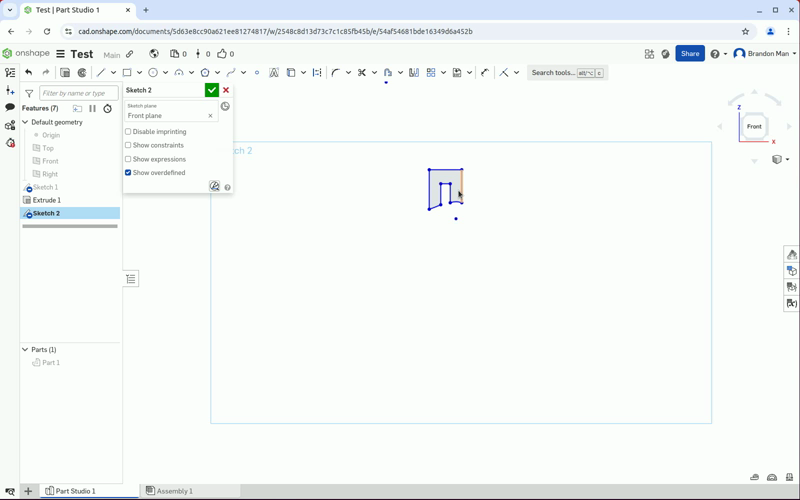
scroll(6)
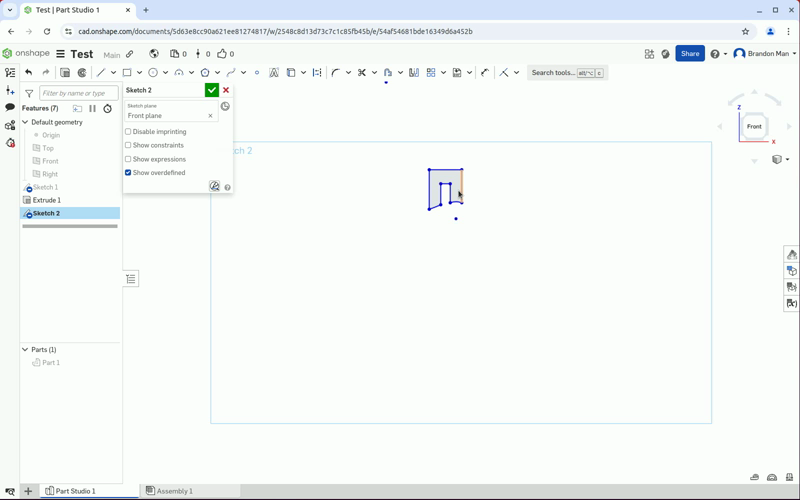
scroll(6)
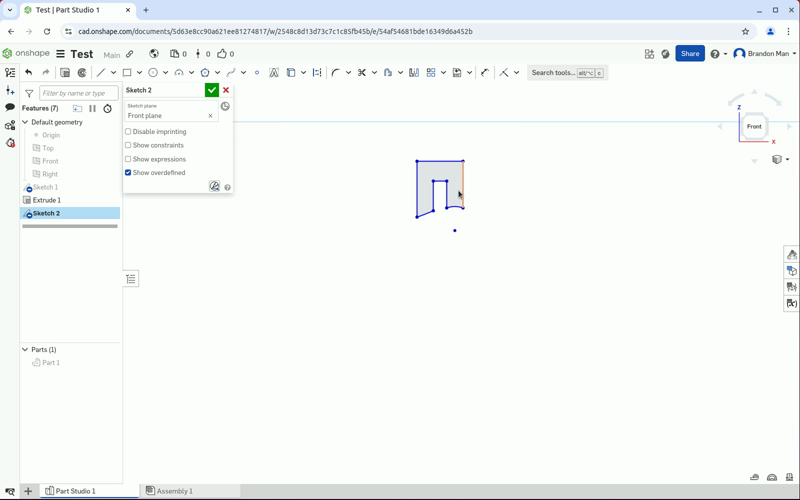
scroll(6)
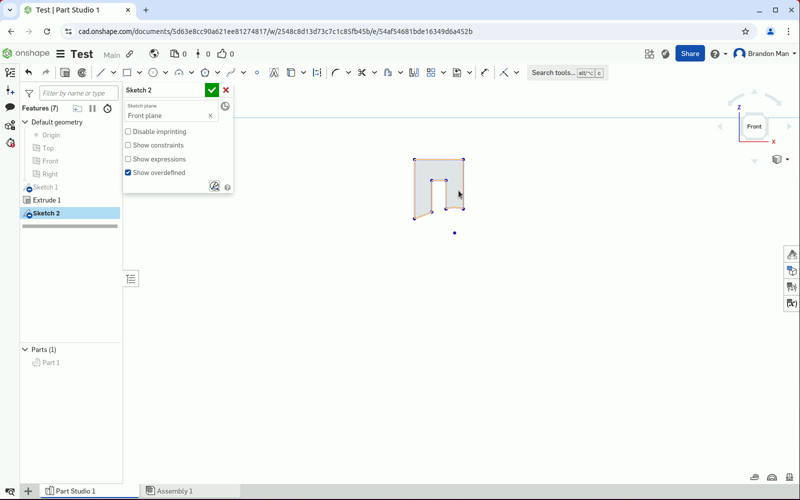
scroll(6)
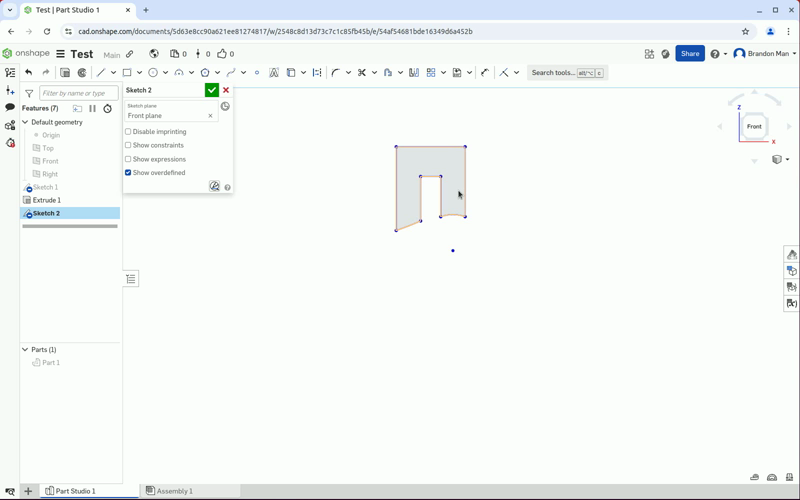
scroll(6)
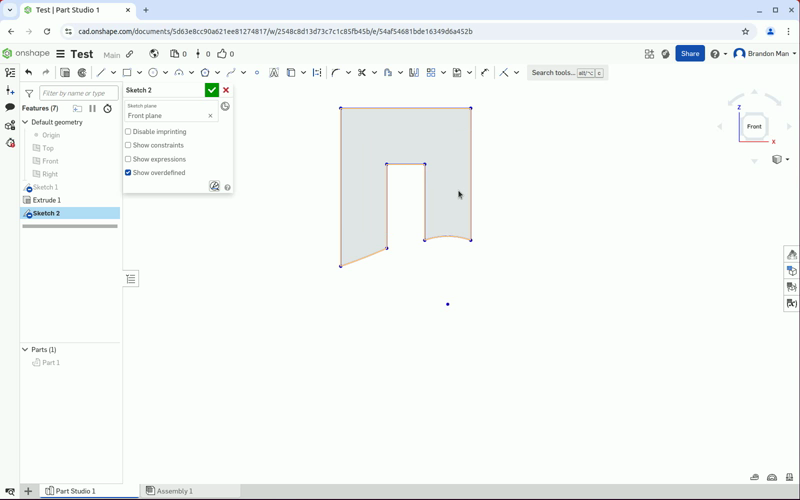
scroll(6)
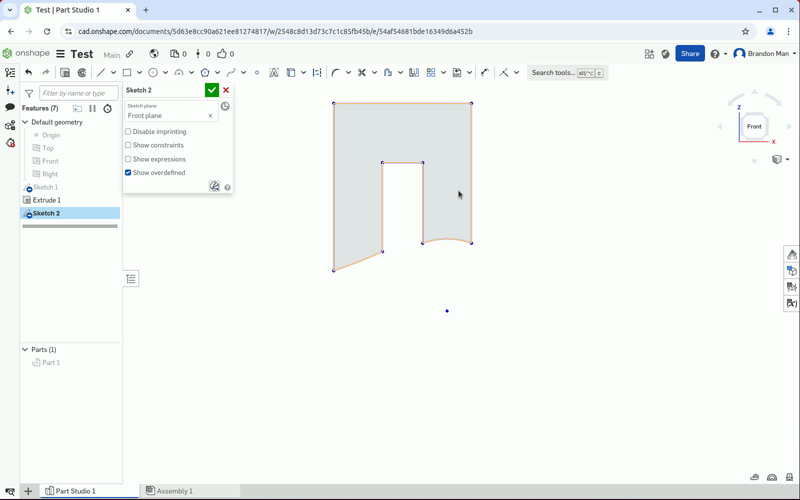
scroll(6)
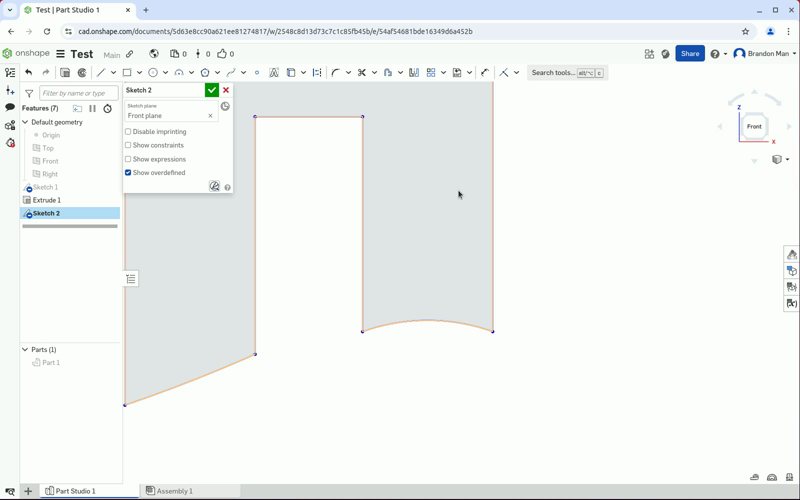
click(458, 190)
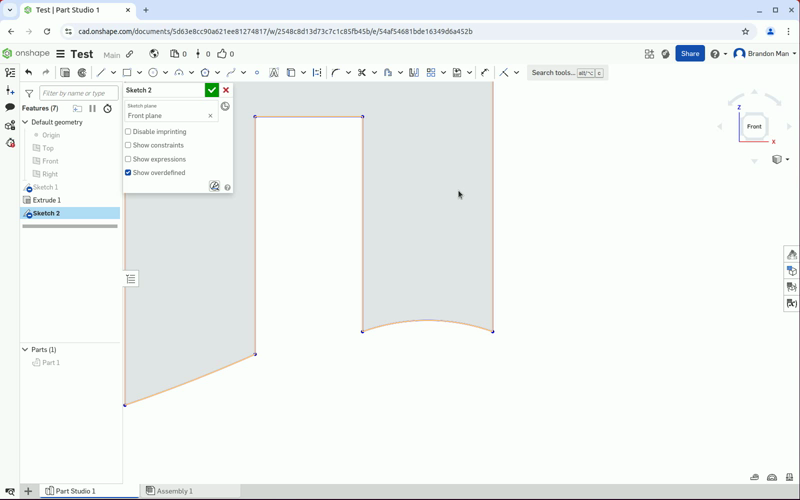
scroll(-6)
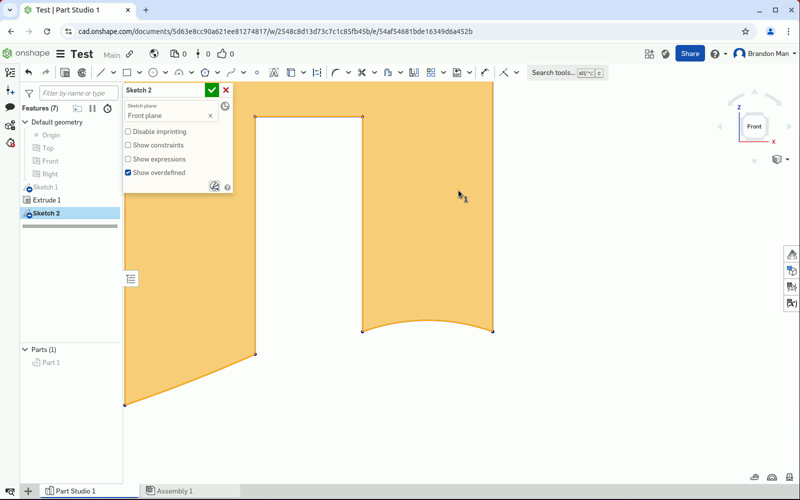
scroll(-6)
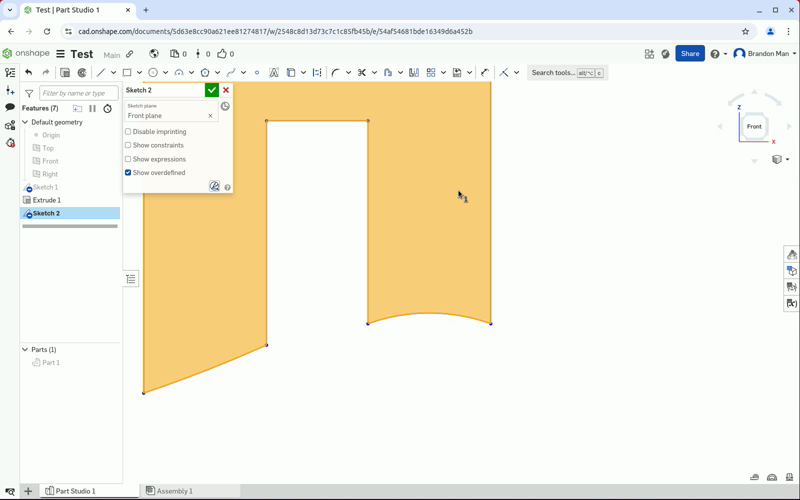
scroll(-6)
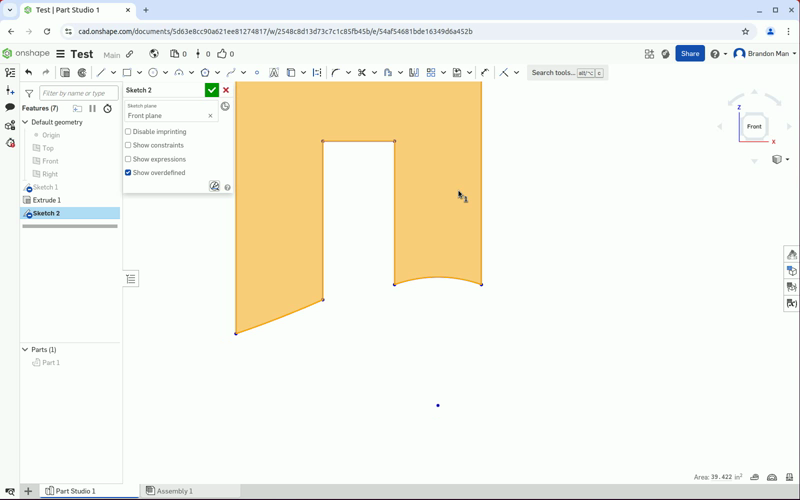
scroll(-6)
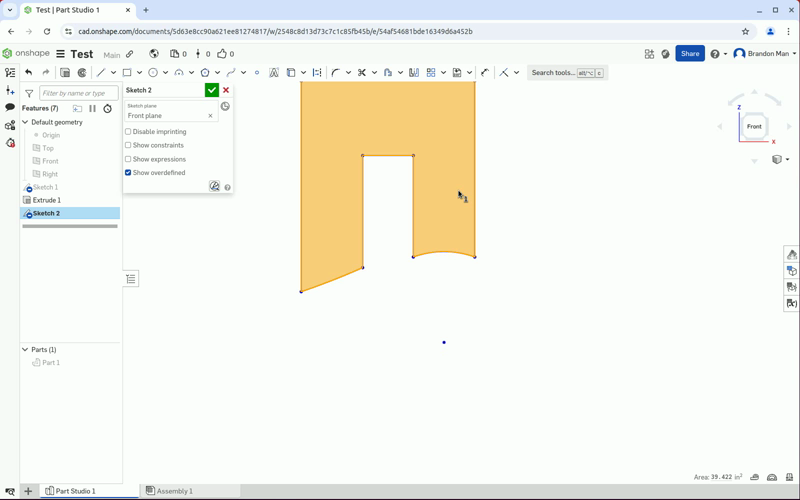
scroll(-6)
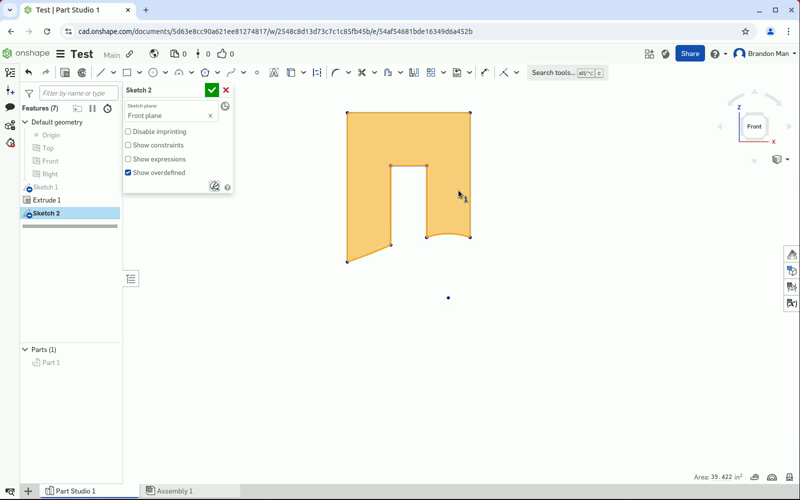
scroll(-6)
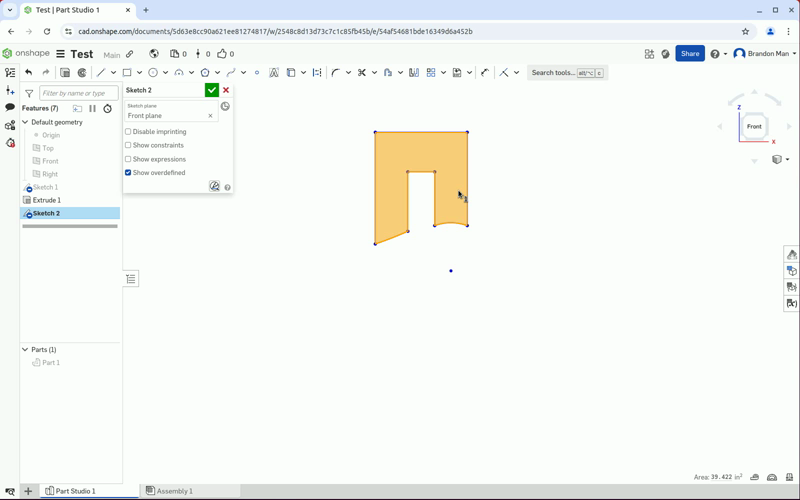
scroll(-6)
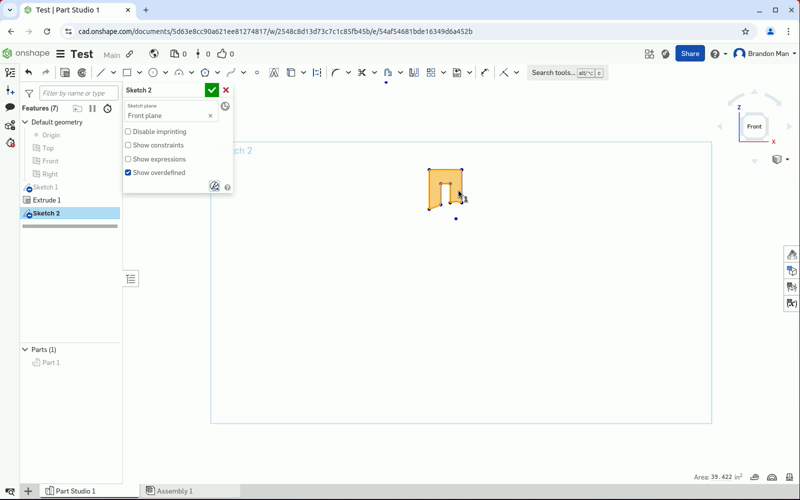
mouse_move(73, 352)
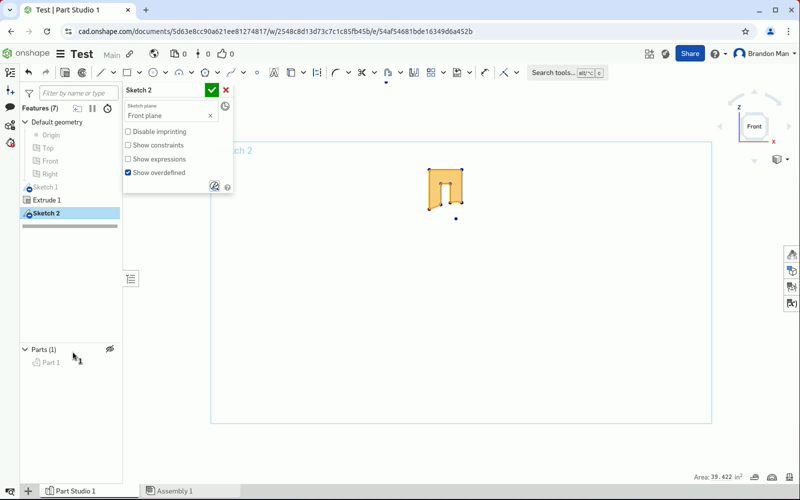
key(shift+y)
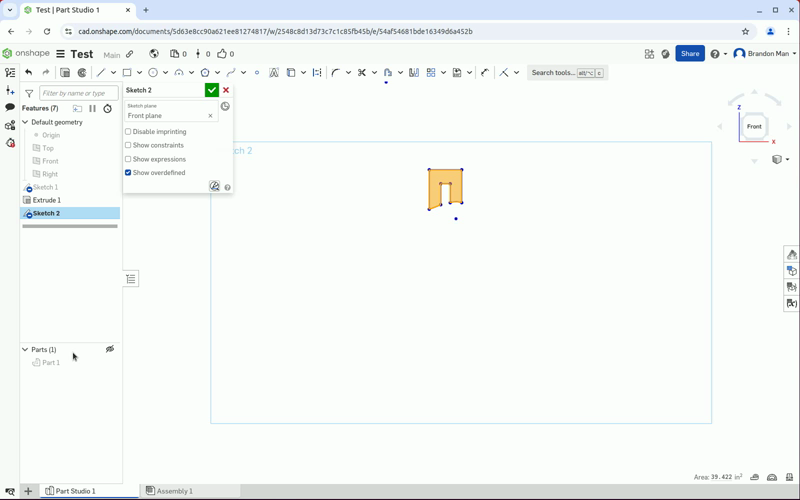
key(shift+e)
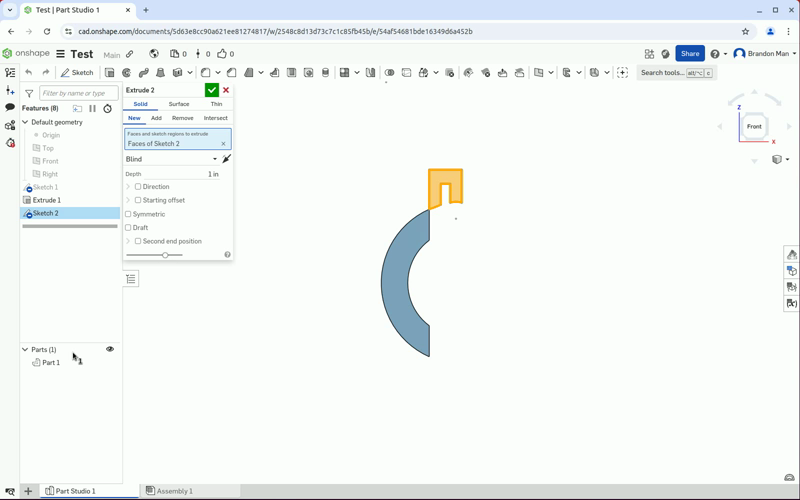
mouse_move(143, 106)
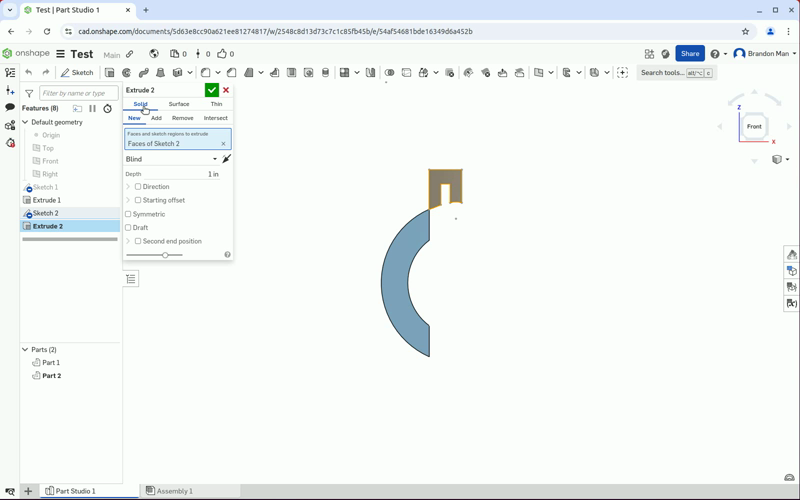
click(143, 106)
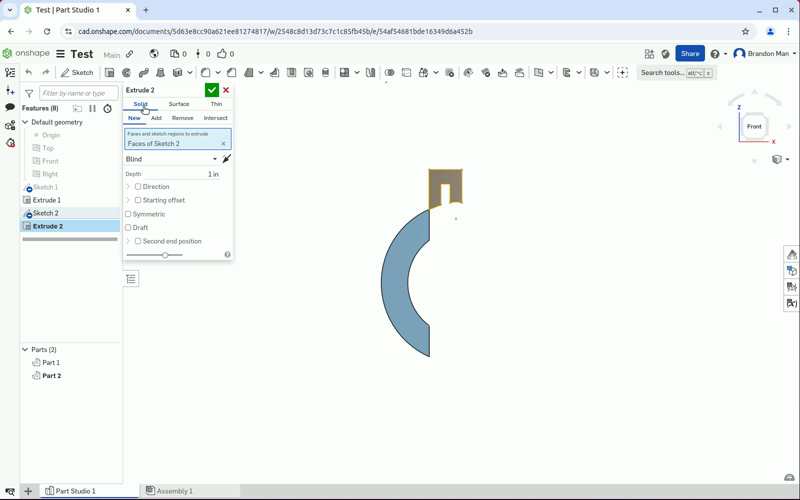
mouse_move(137, 120)
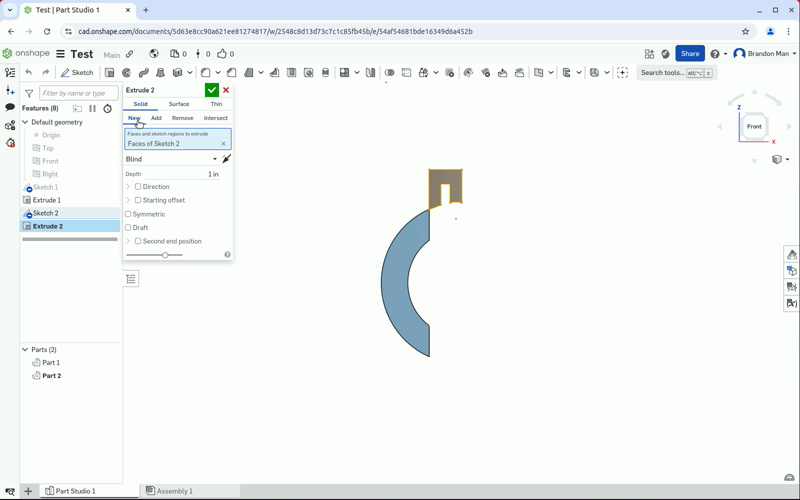
click(137, 120)
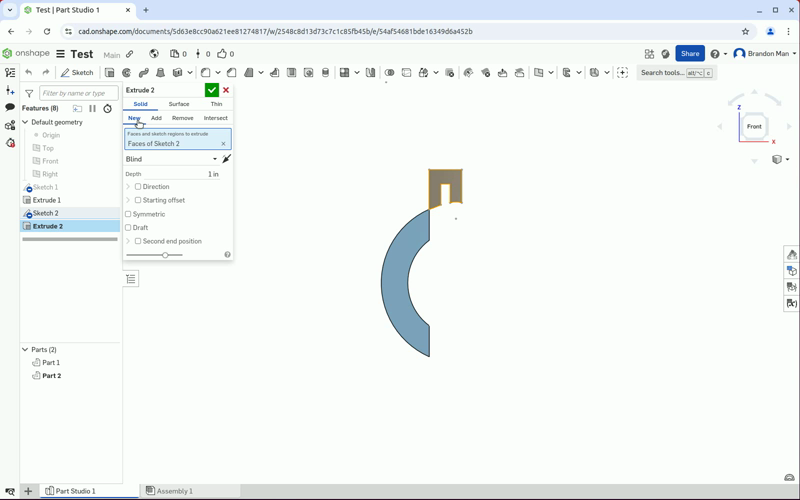
key(tab, 4)
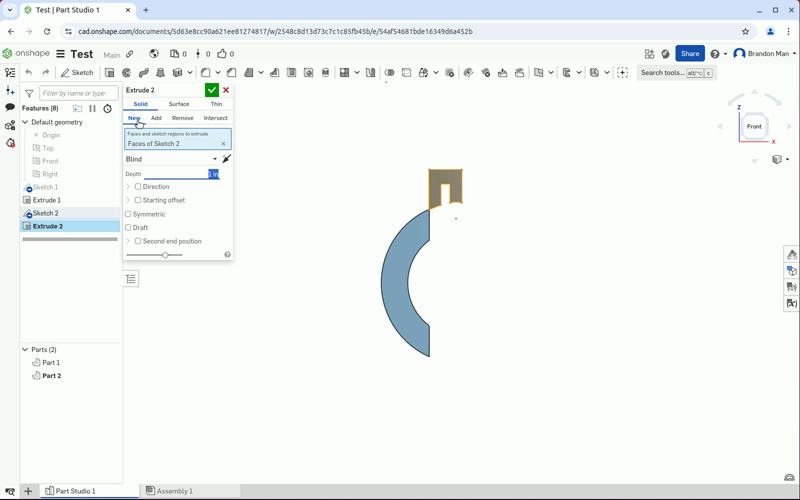
text(11.073)
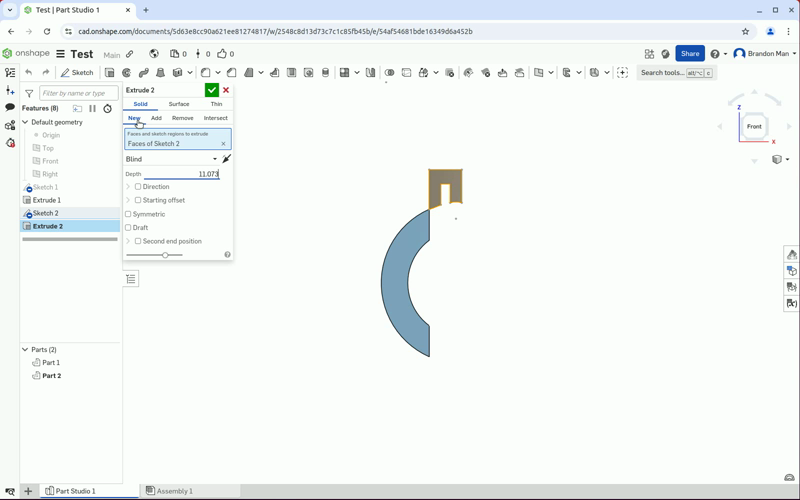
key(enter)
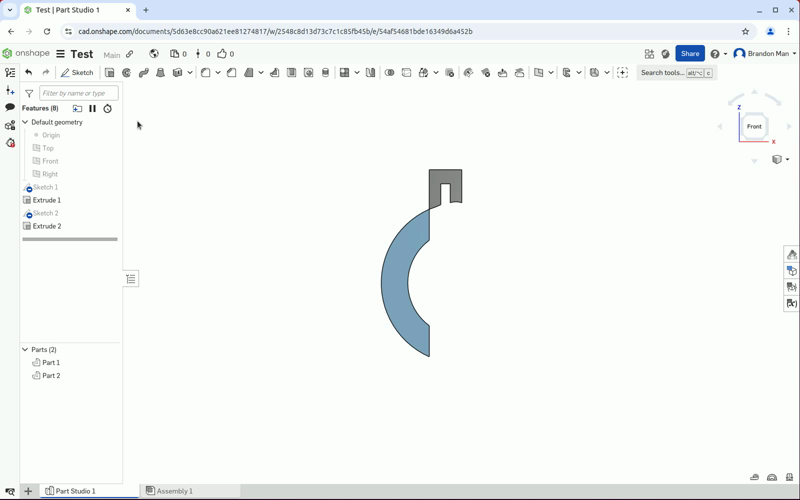
key(shift+h)
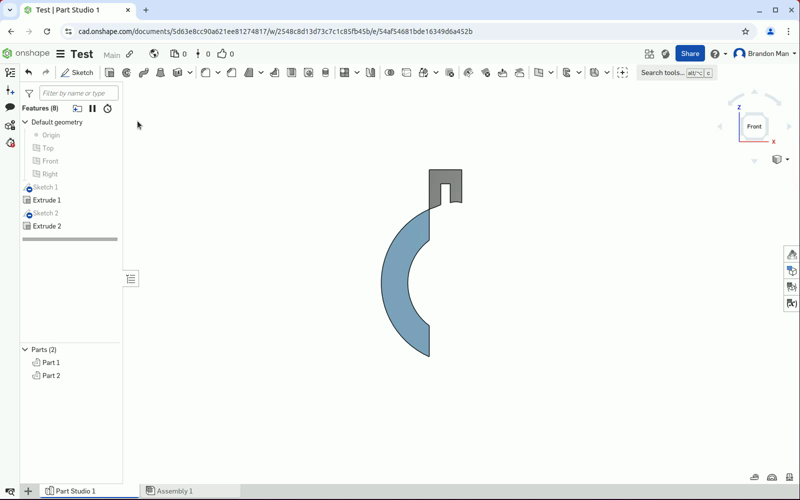
key(shift+h)
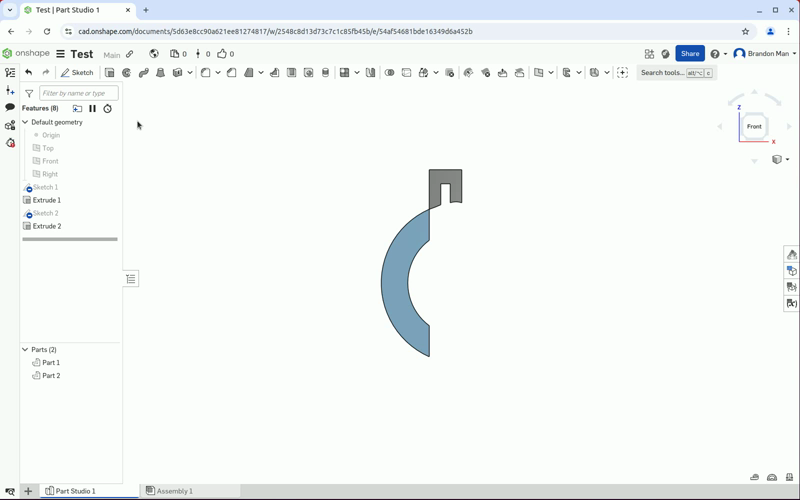
mouse_move(73, 189)
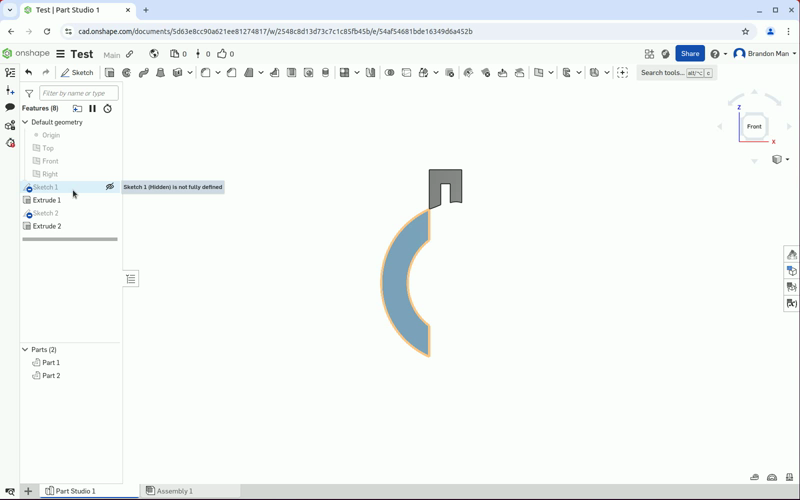
click(73, 189)
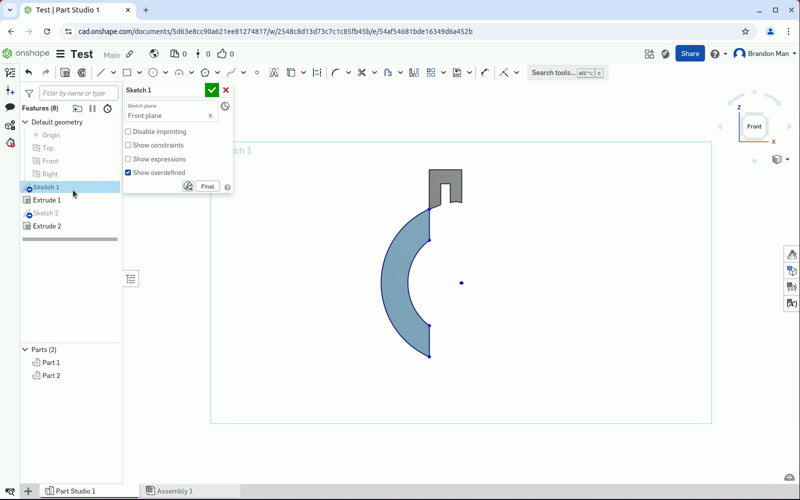
mouse_move(229, 92)
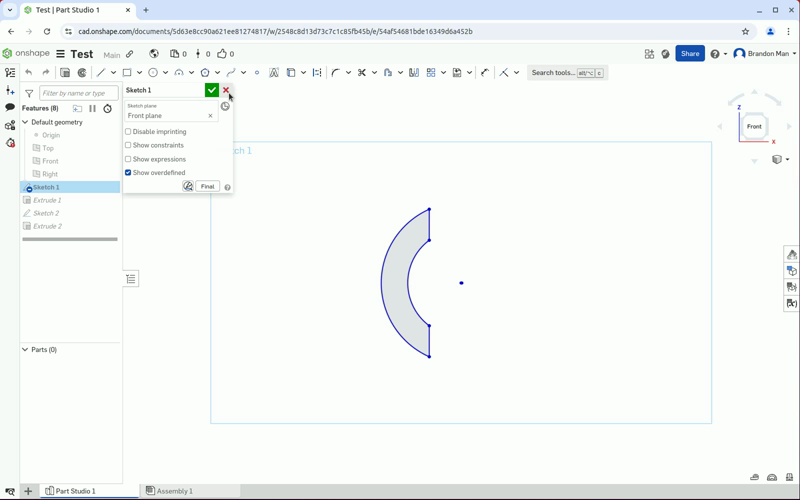
click(229, 92)
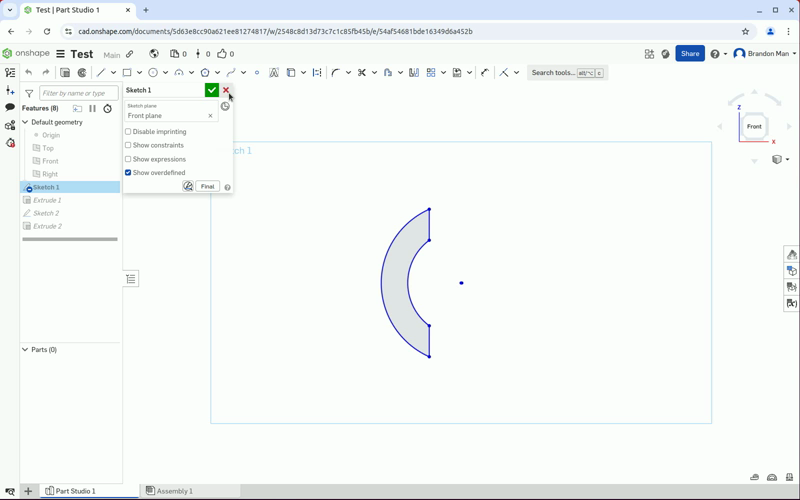
key(shift+s)
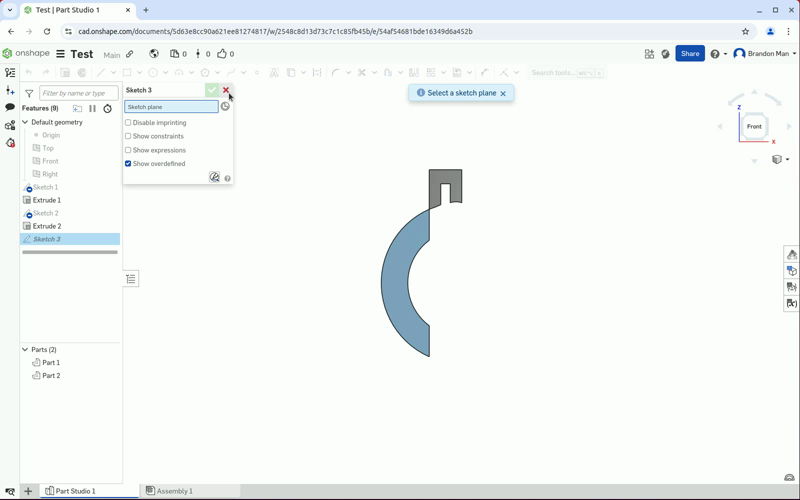
mouse_move(73, 163)
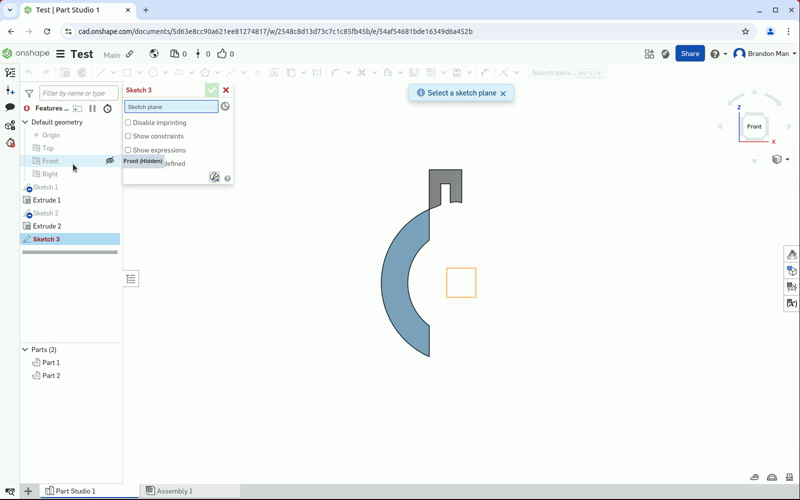
click(73, 163)
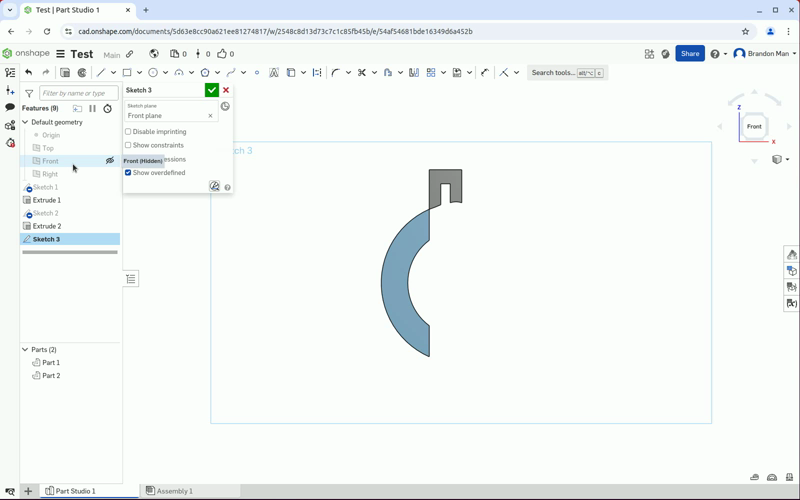
mouse_move(73, 352)
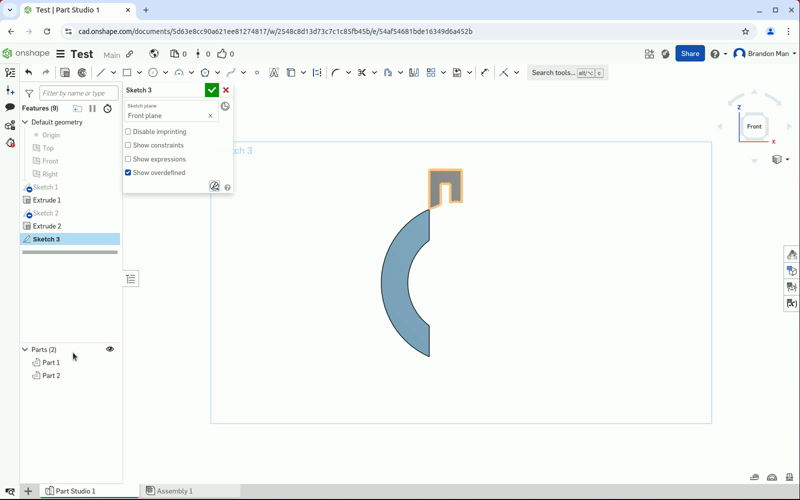
key(y)
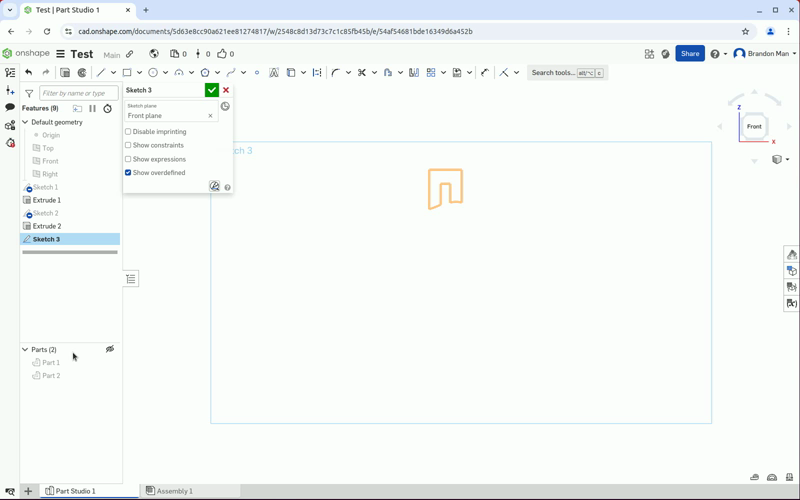
key(l)
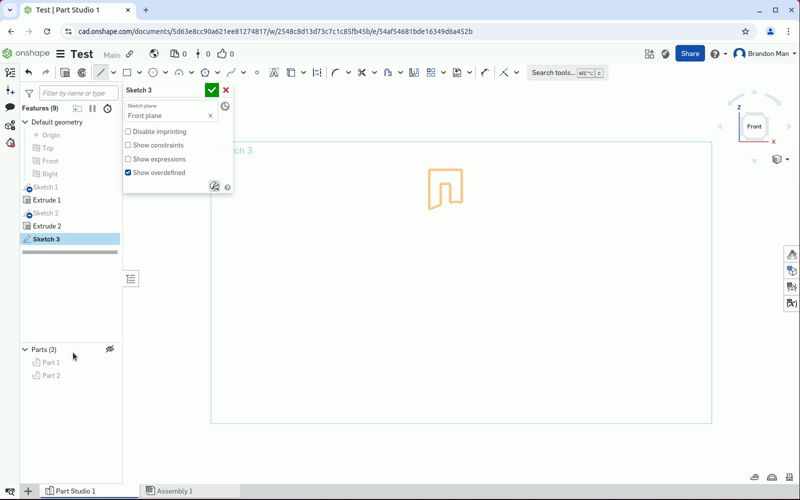
key_down(shift)
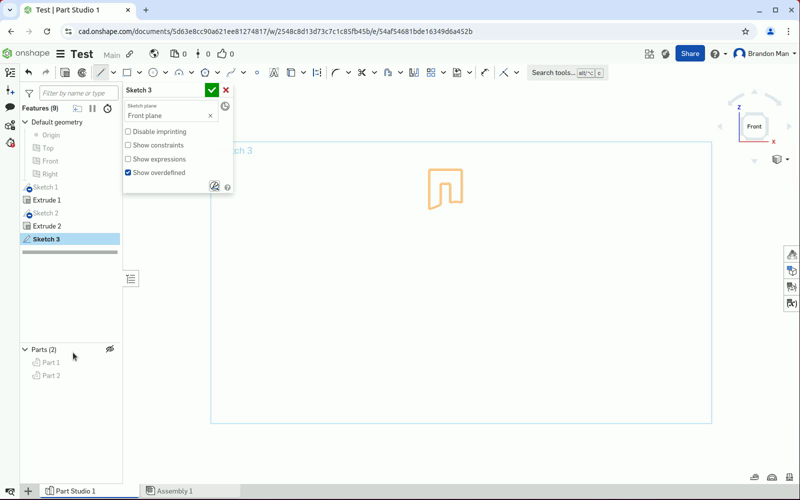
mouse_move(429, 395)
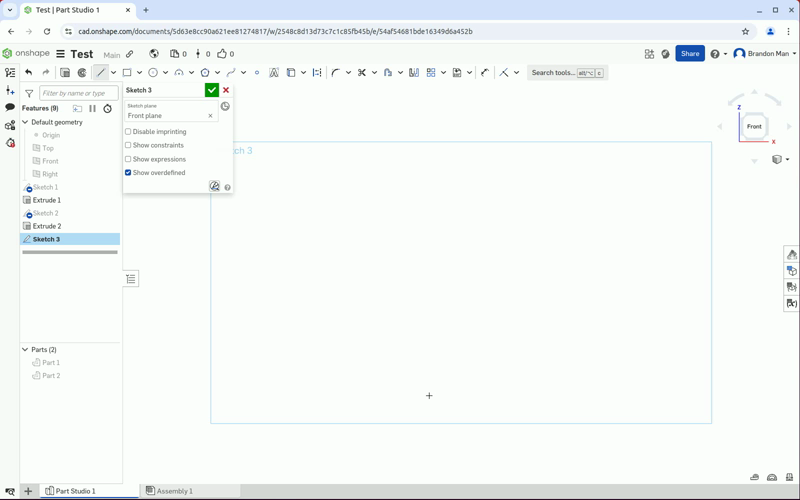
click(429, 395)
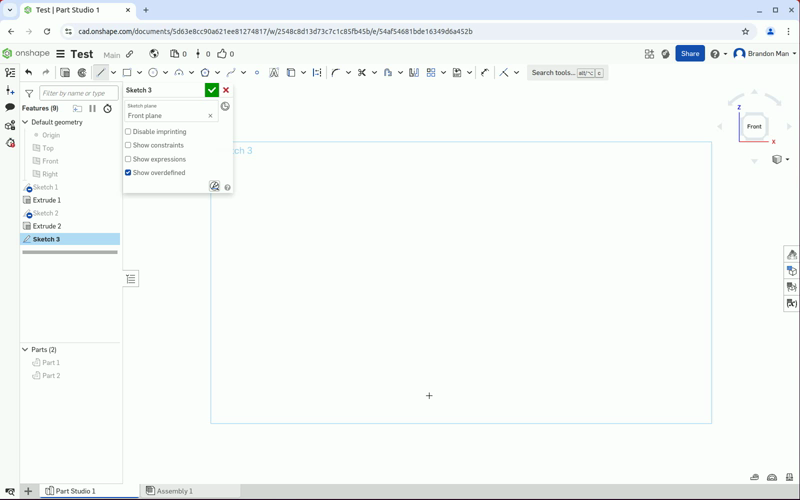
key_up(shift)
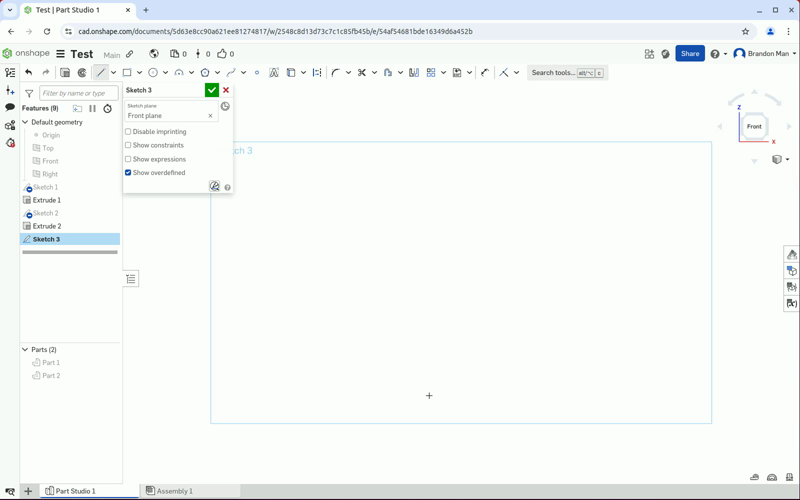
key_down(shift)
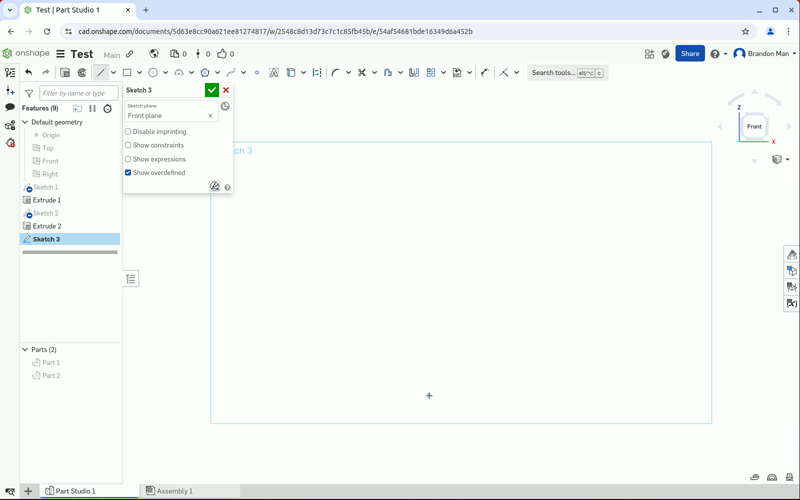
mouse_move(459, 395)
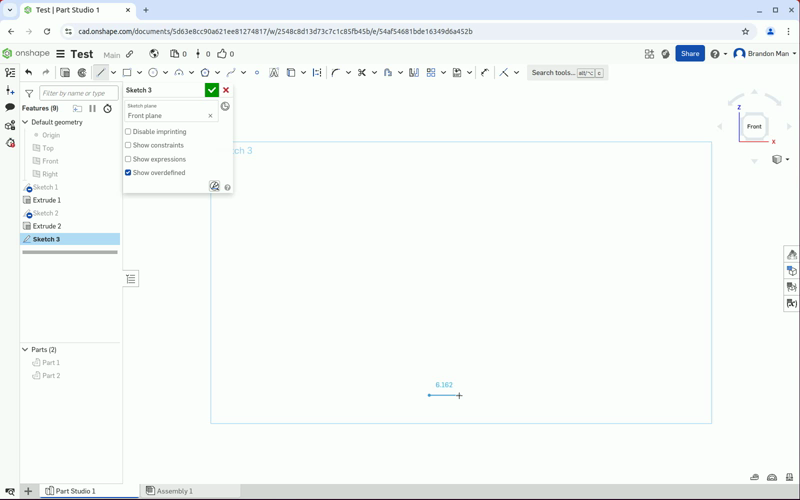
mouse_move(461, 395)
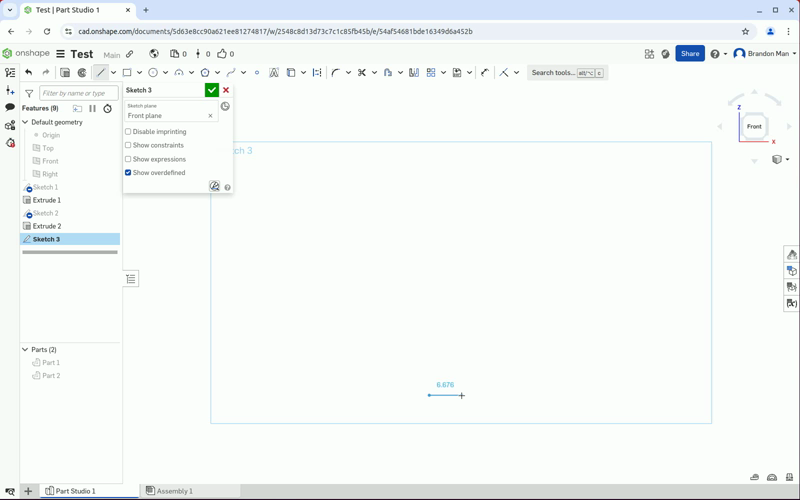
click(461, 395)
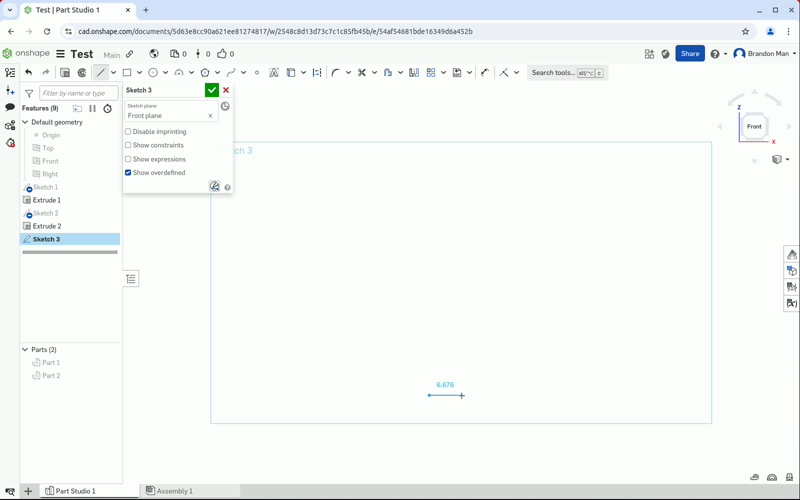
key_up(shift)
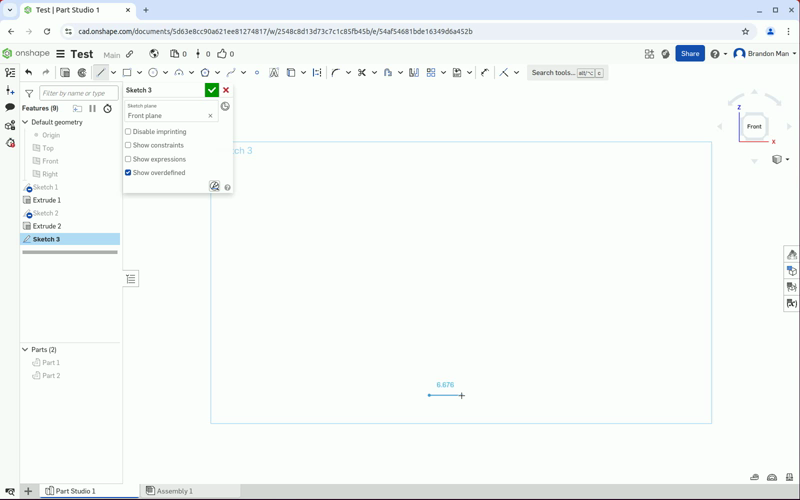
key_down(shift)
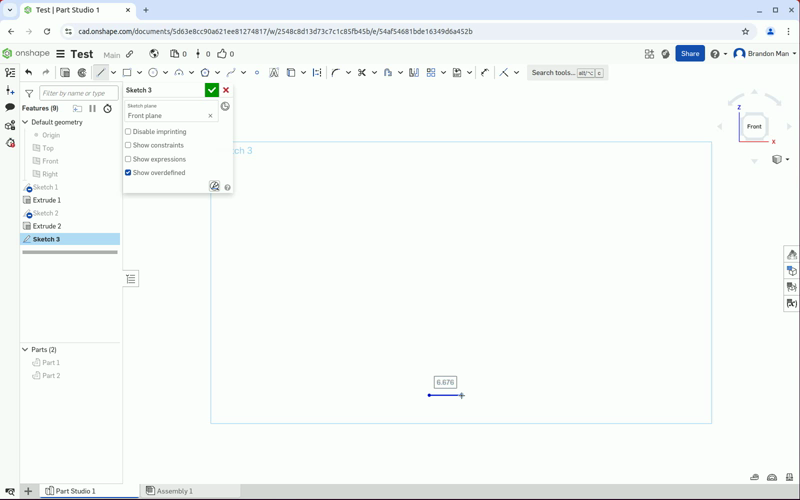
mouse_move(492, 395)
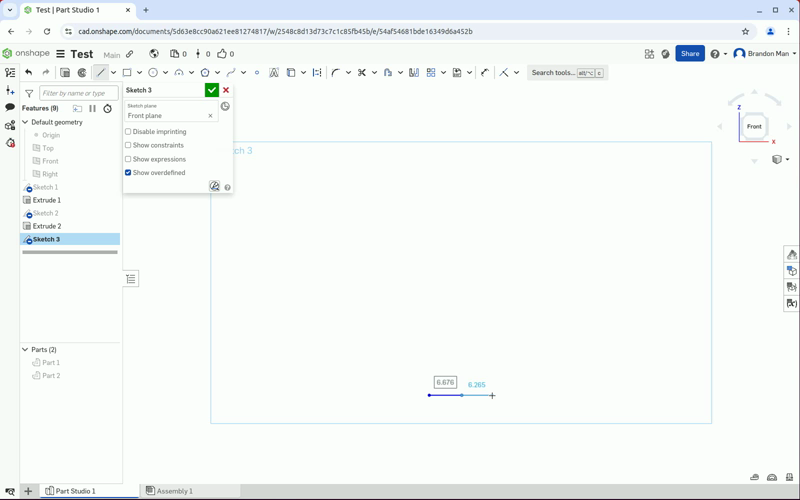
mouse_move(461, 362)
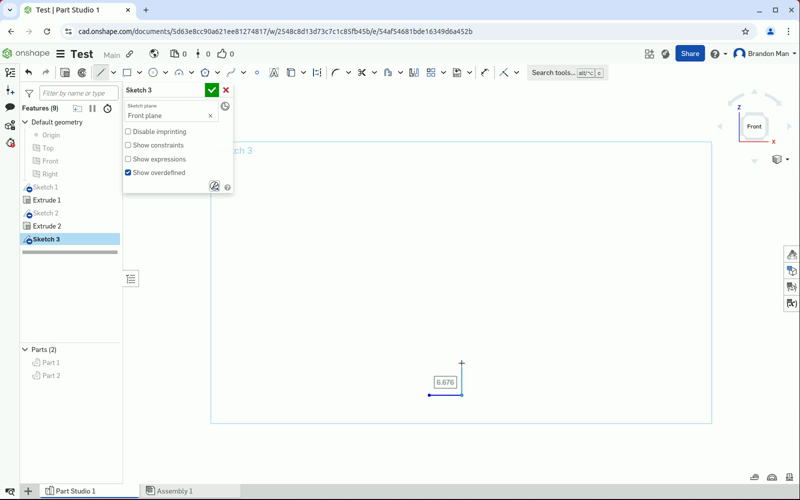
click(461, 362)
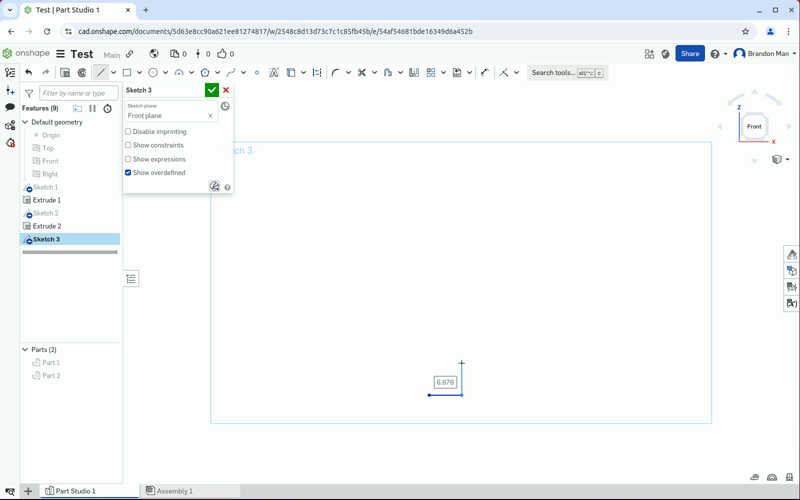
key_up(shift)
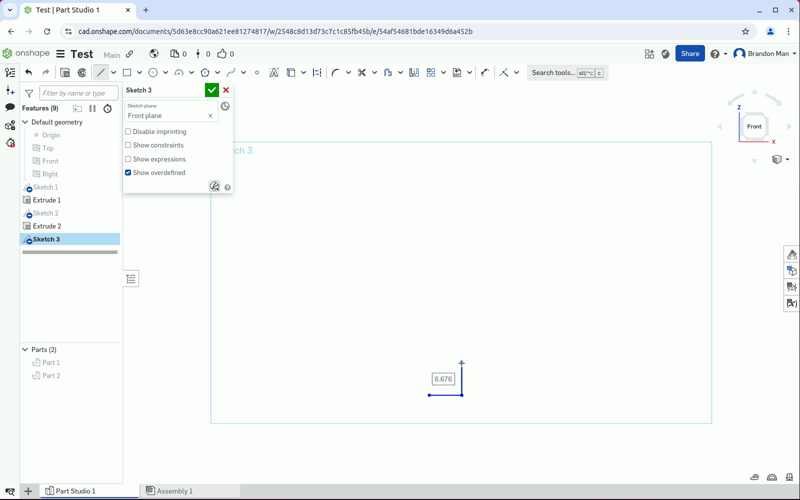
key(esc)
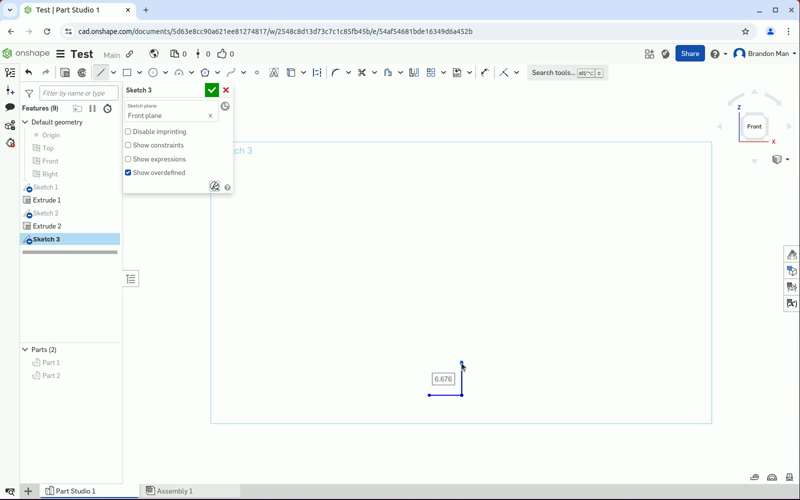
key(a)
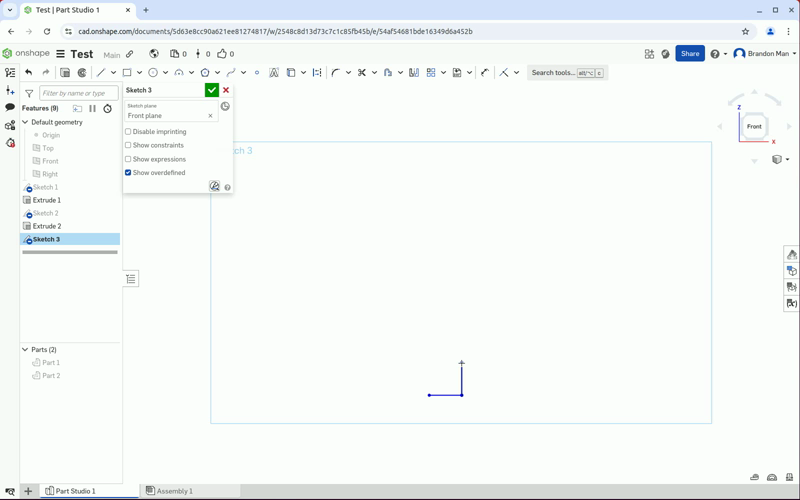
mouse_move(461, 362)
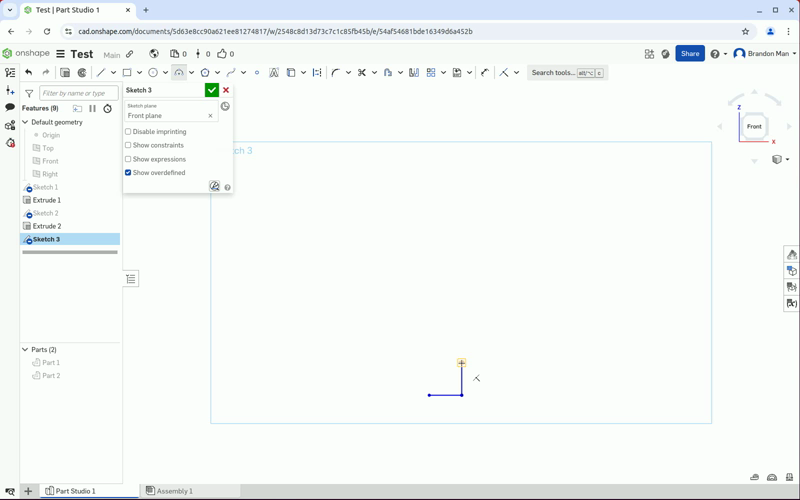
click(461, 362)
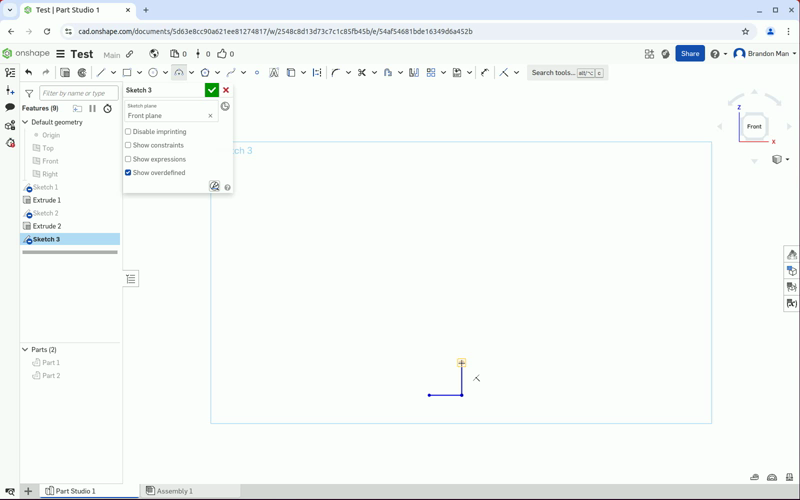
key_down(shift)
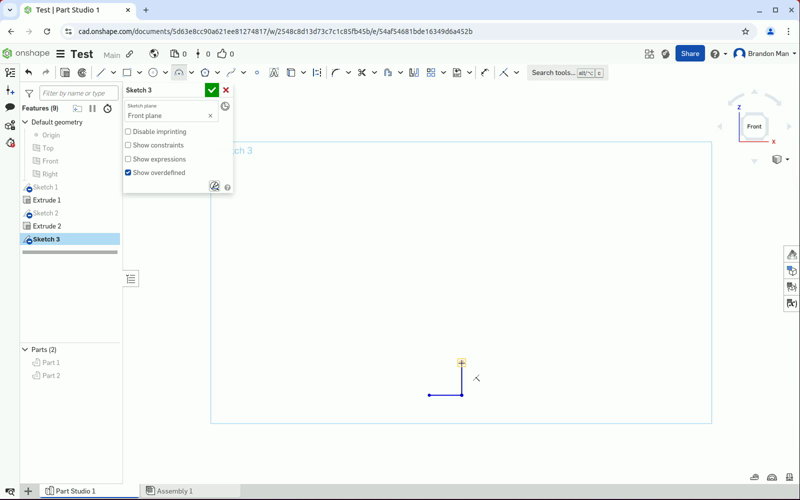
mouse_move(450, 362)
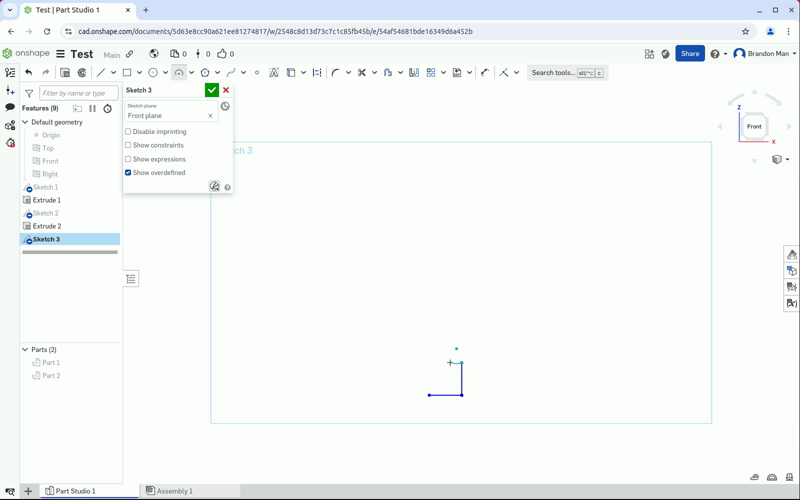
click(450, 362)
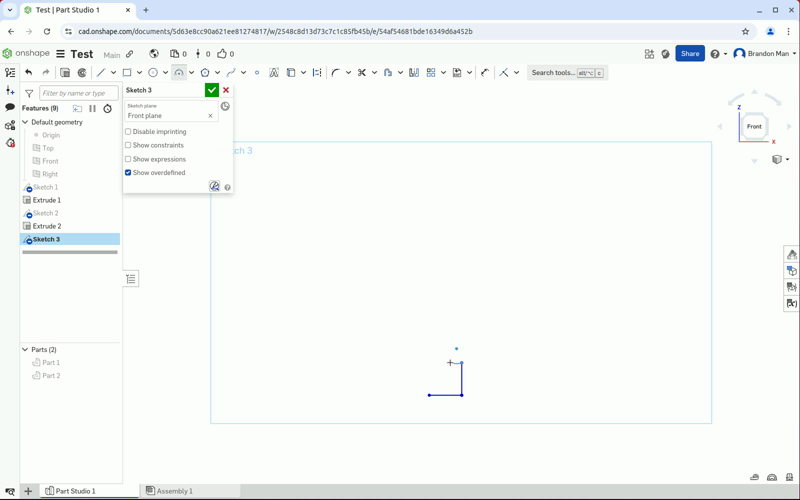
mouse_move(456, 363)
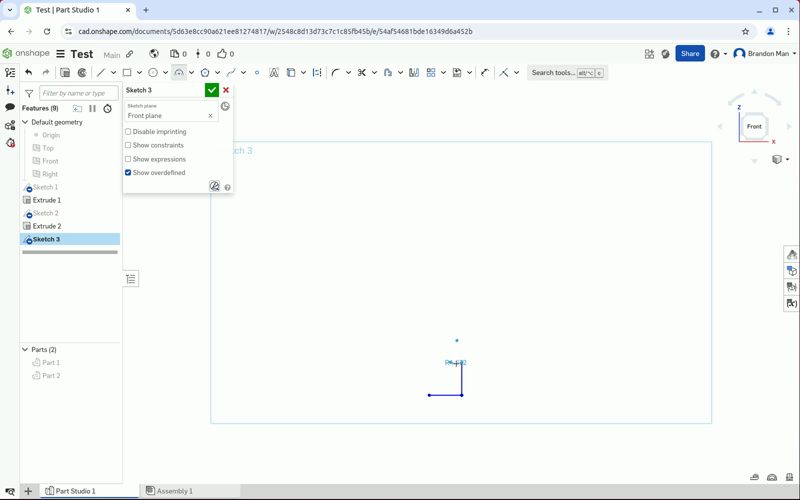
click(456, 363)
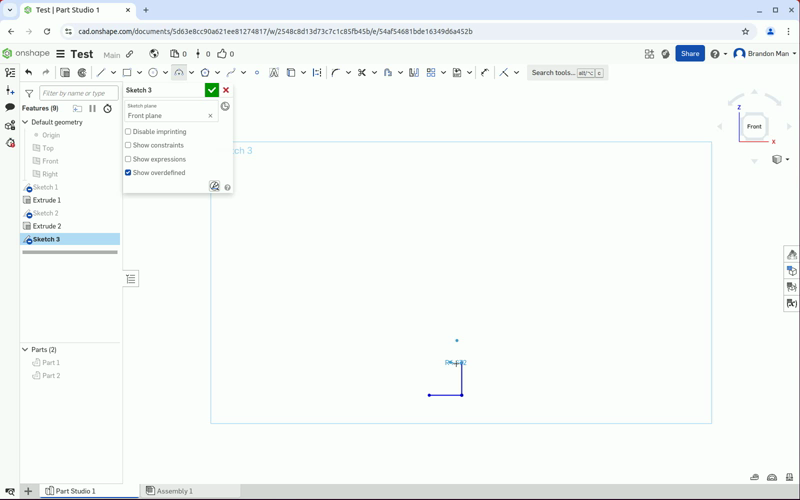
key_up(shift)
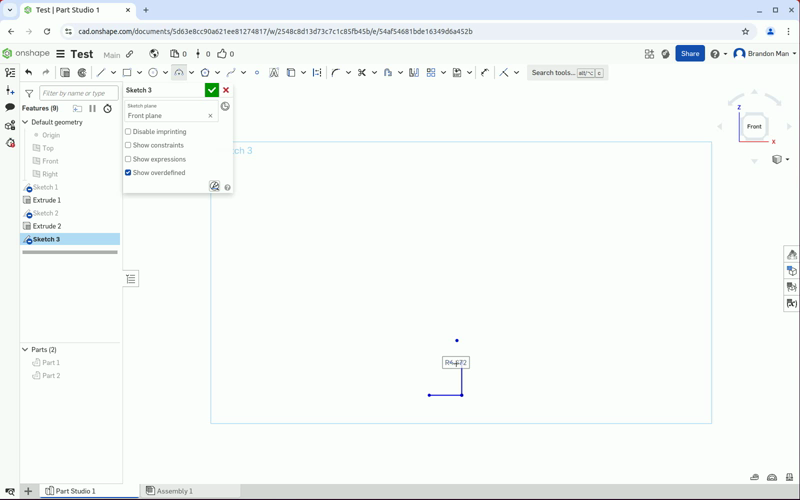
key(esc)
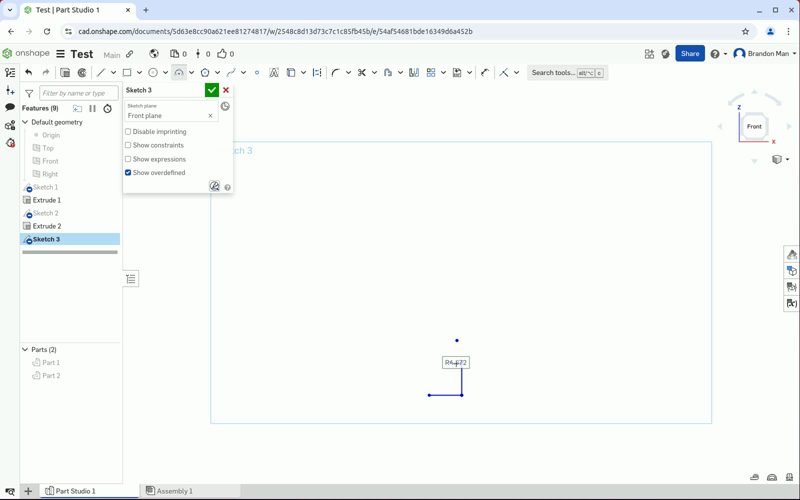
key(l)
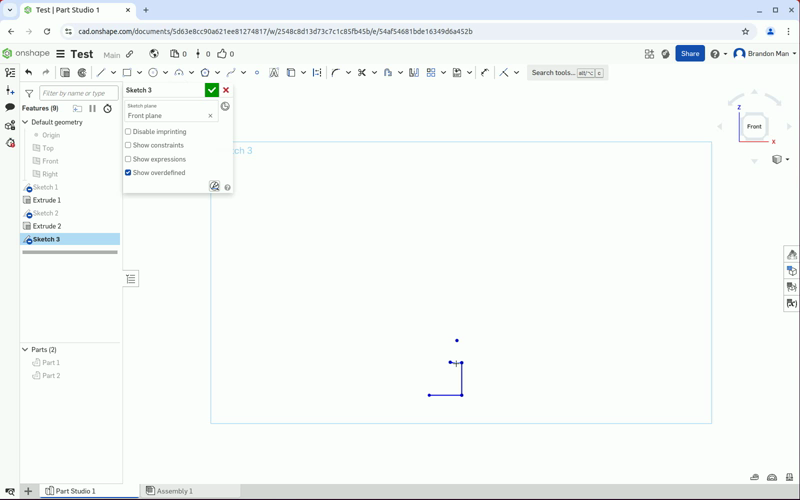
mouse_move(450, 362)
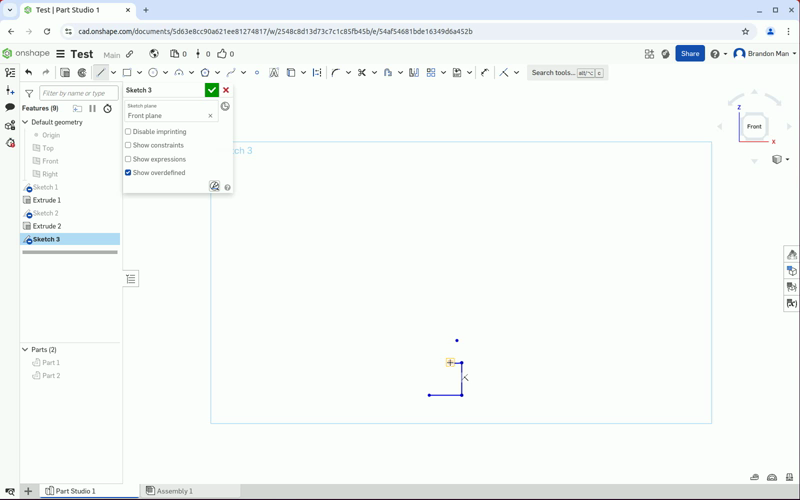
click(450, 362)
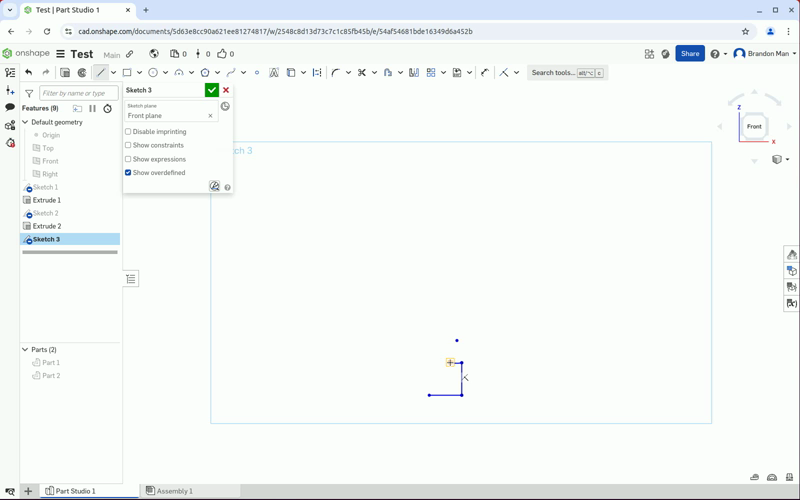
key_down(shift)
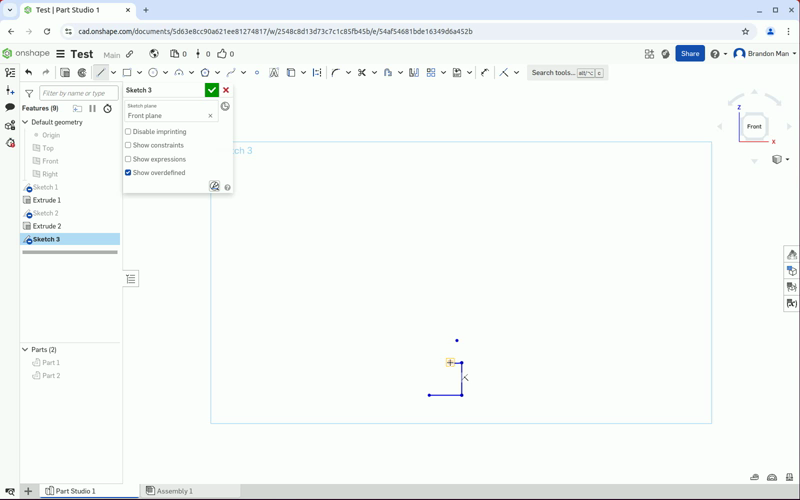
mouse_move(480, 362)
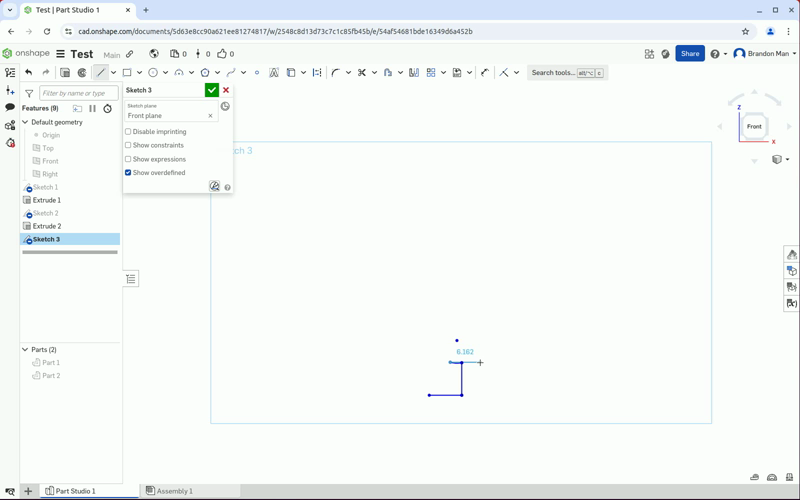
mouse_move(450, 381)
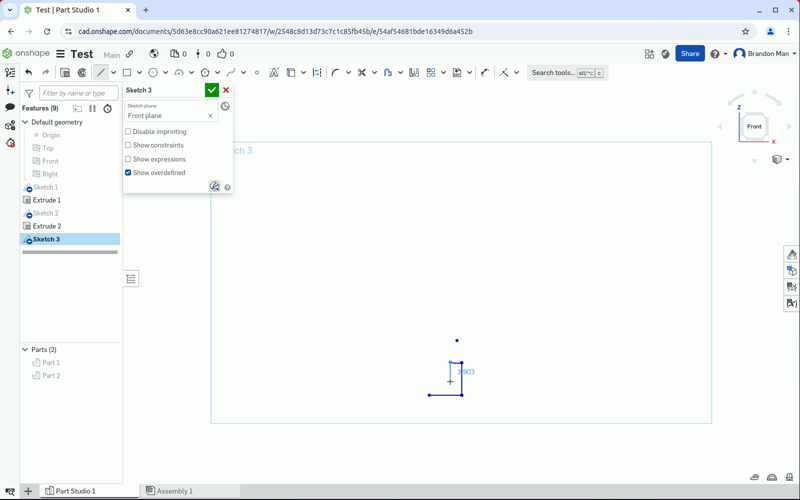
click(450, 381)
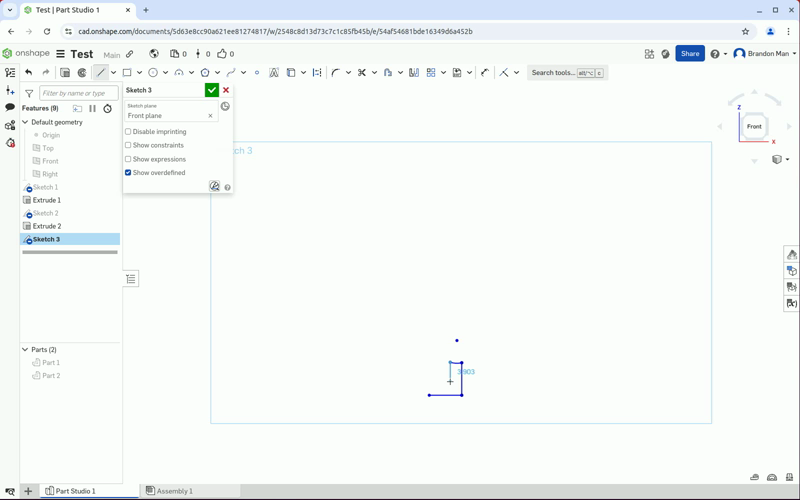
key_up(shift)
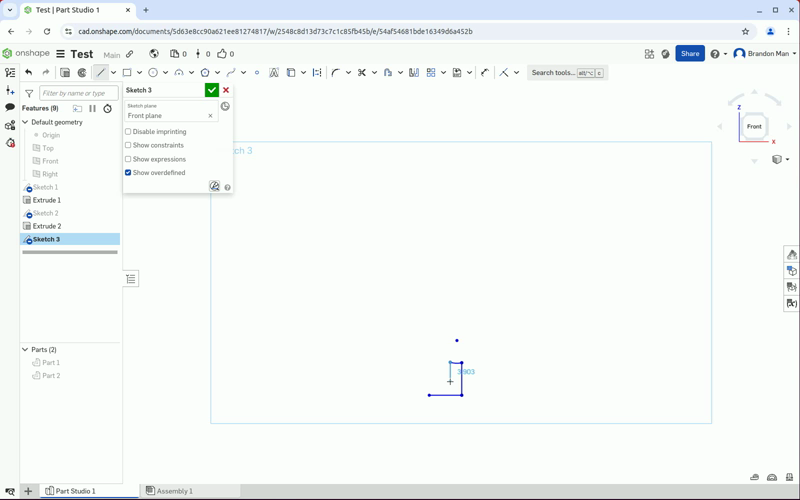
key_down(shift)
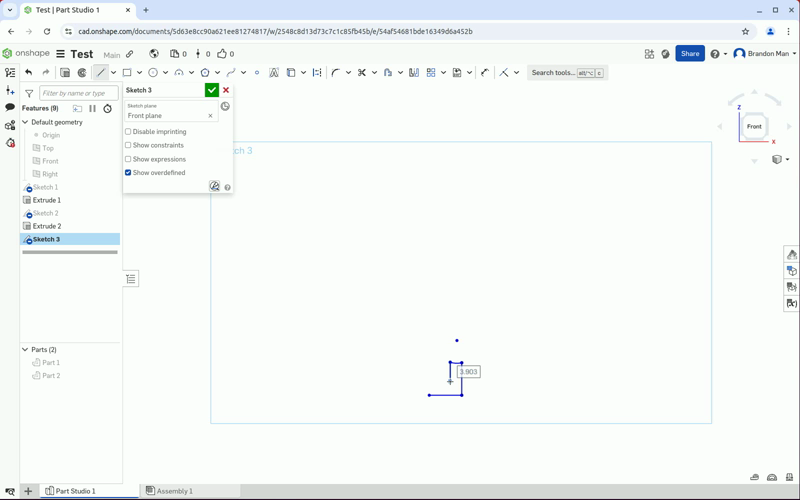
mouse_move(480, 381)
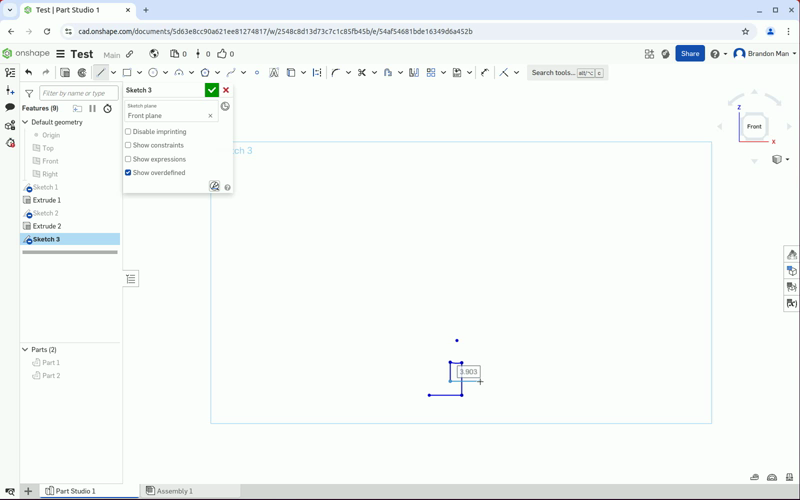
mouse_move(440, 381)
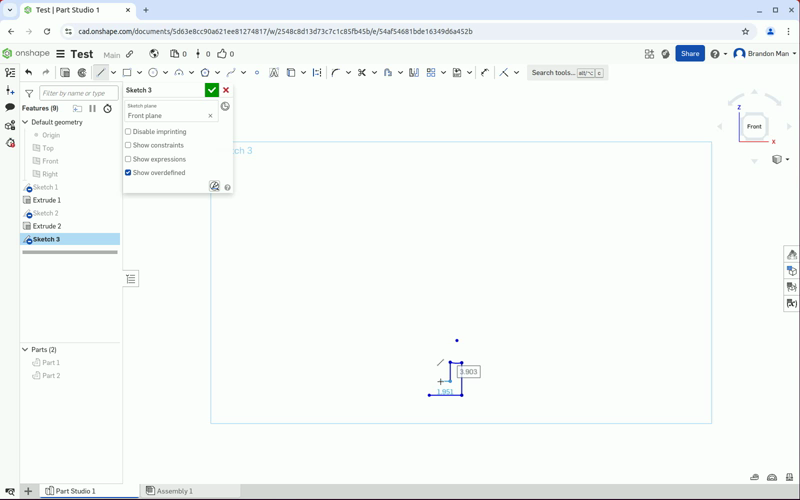
click(440, 381)
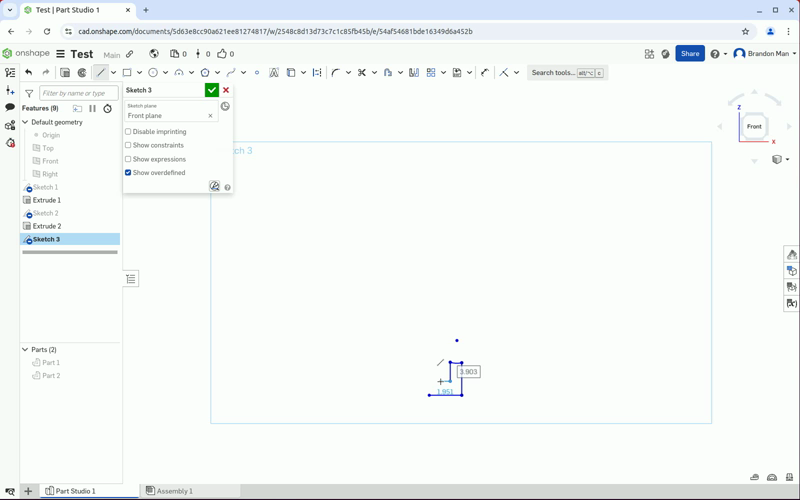
key_up(shift)
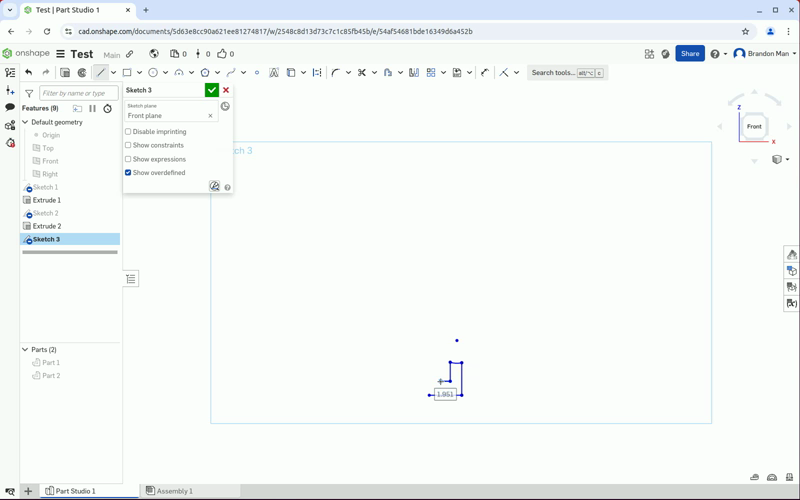
key_down(shift)
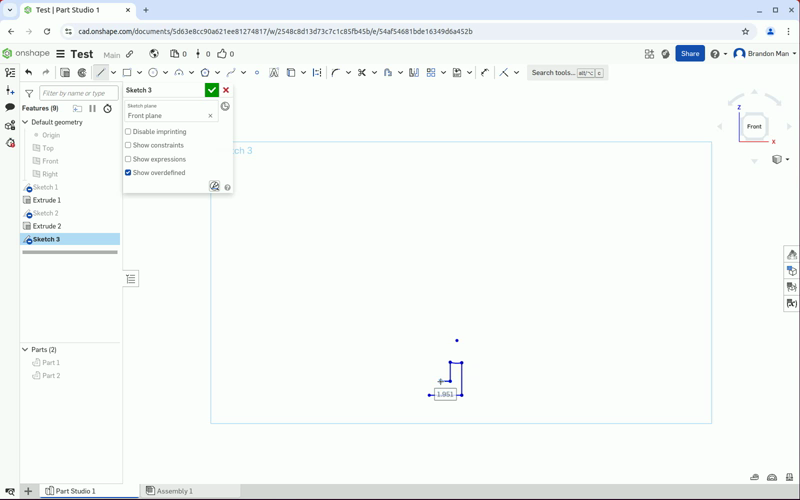
mouse_move(470, 381)
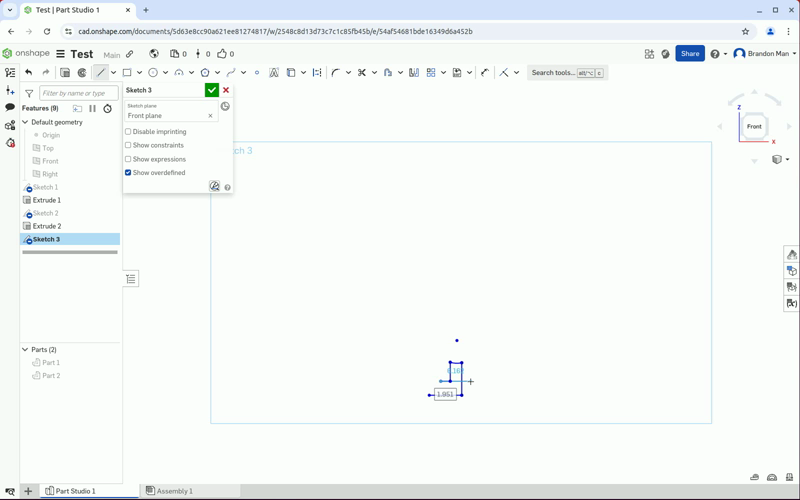
mouse_move(440, 360)
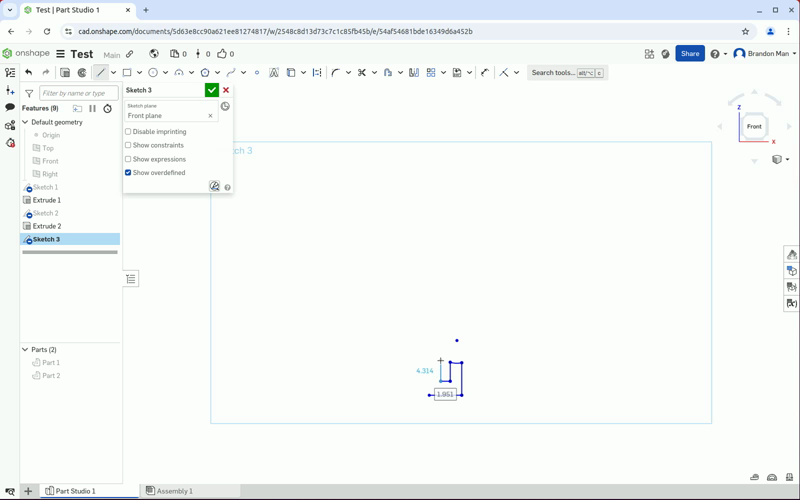
click(440, 360)
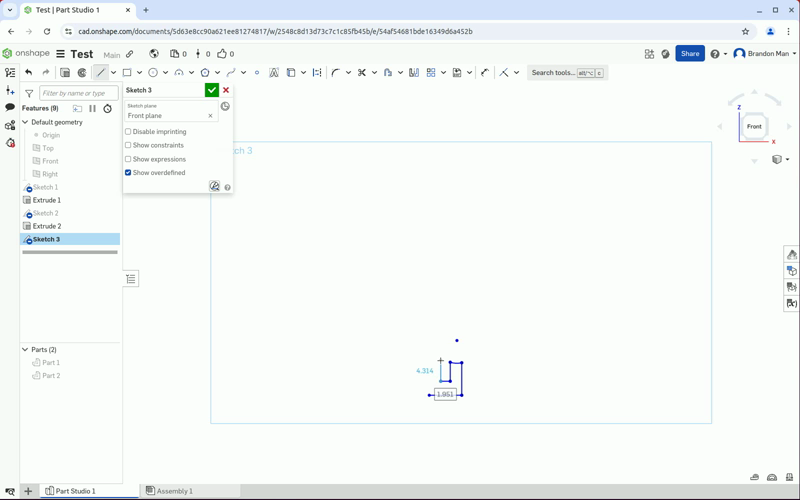
key_up(shift)
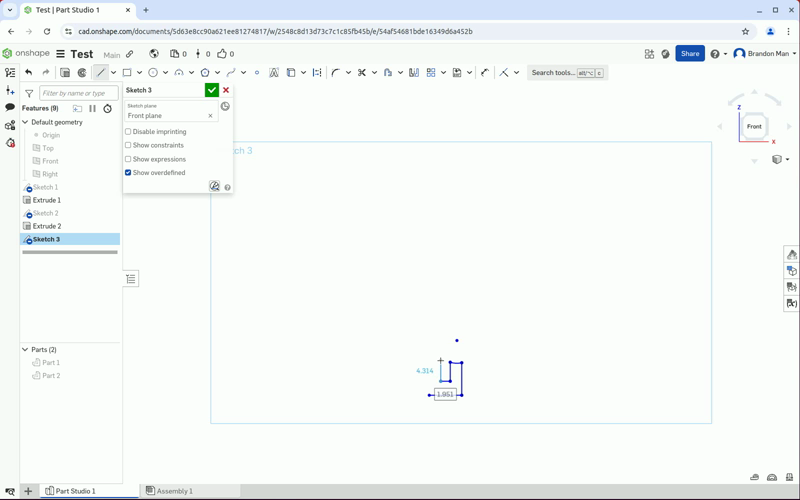
key(esc)
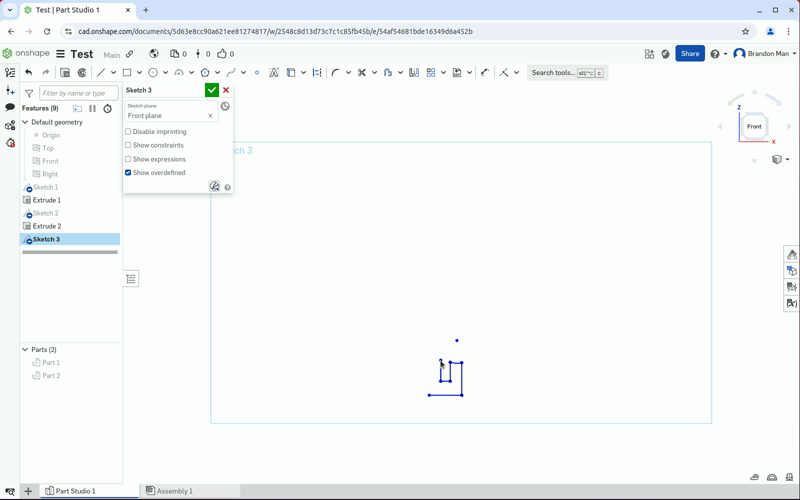
key(a)
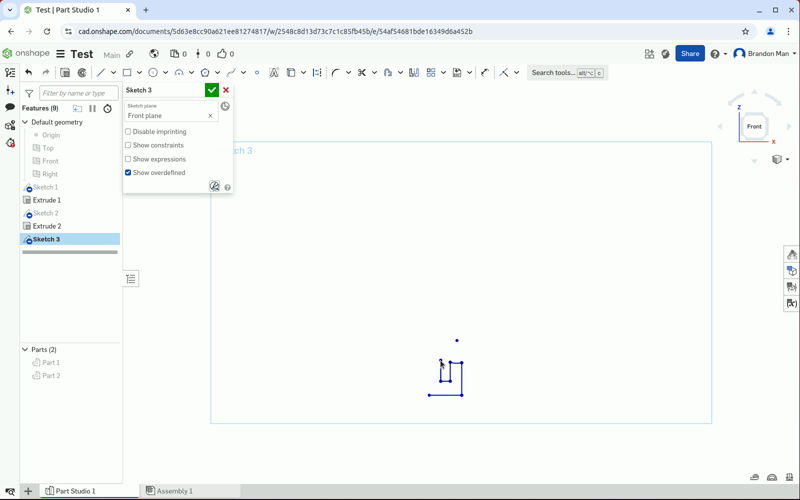
mouse_move(440, 360)
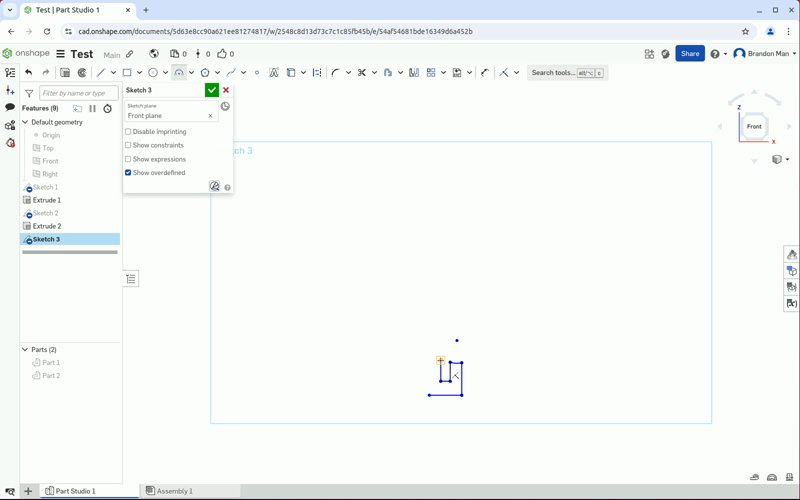
click(440, 360)
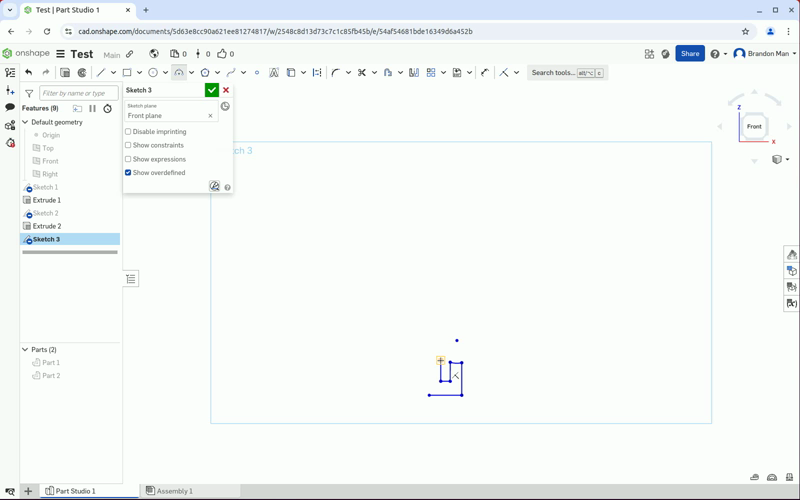
key_down(shift)
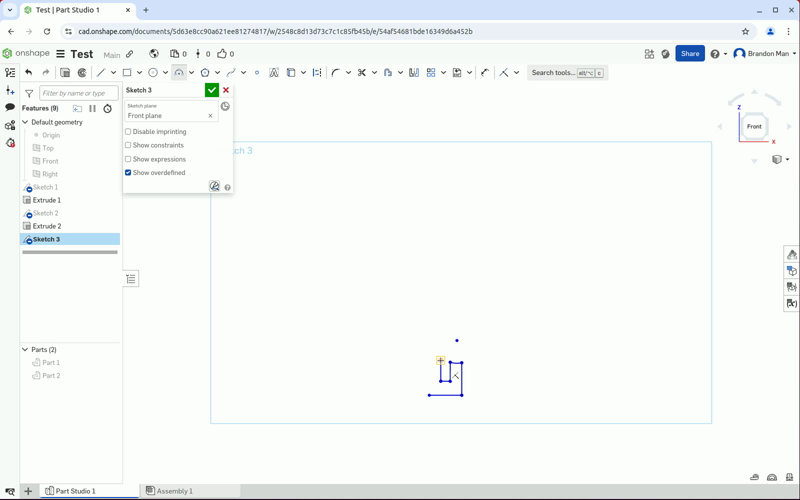
mouse_move(429, 356)
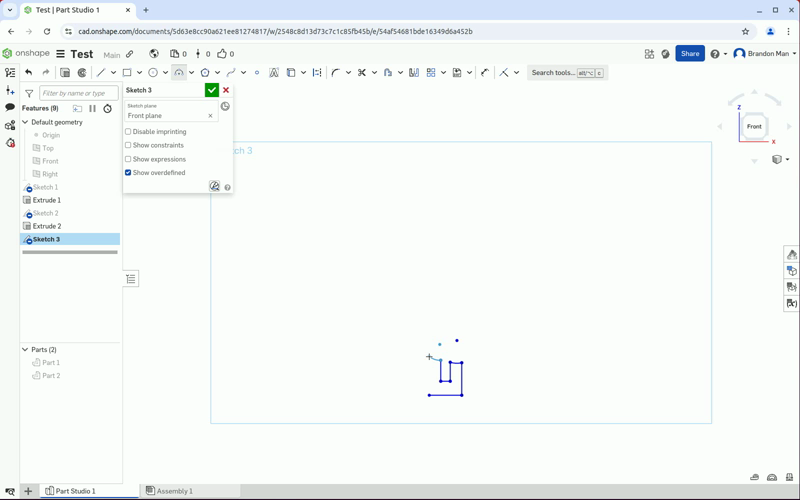
click(429, 356)
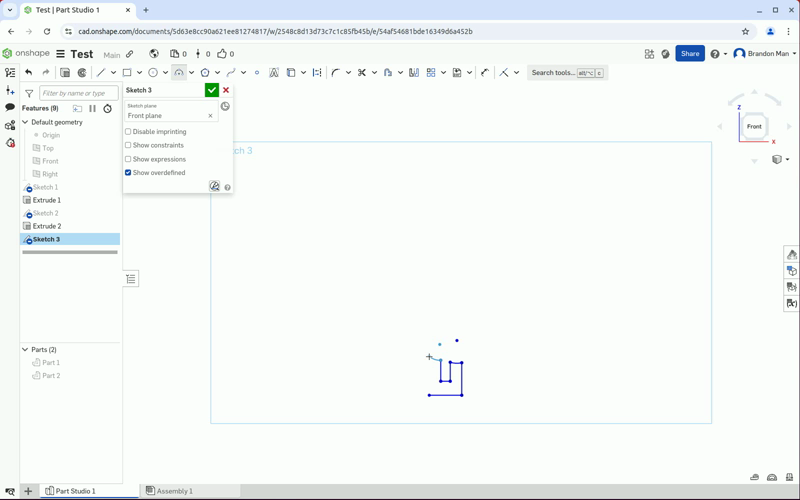
mouse_move(434, 357)
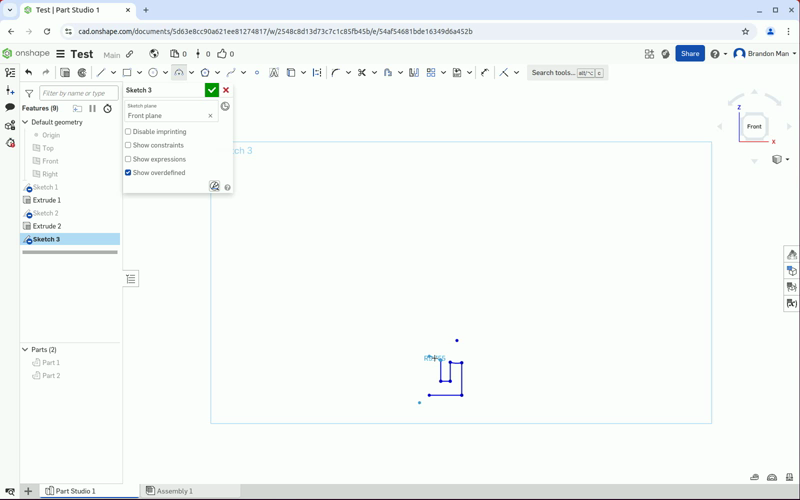
click(434, 357)
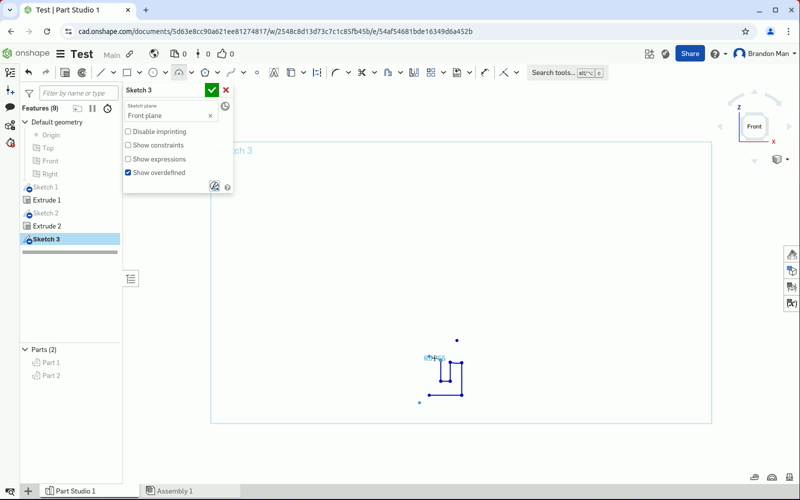
key_up(shift)
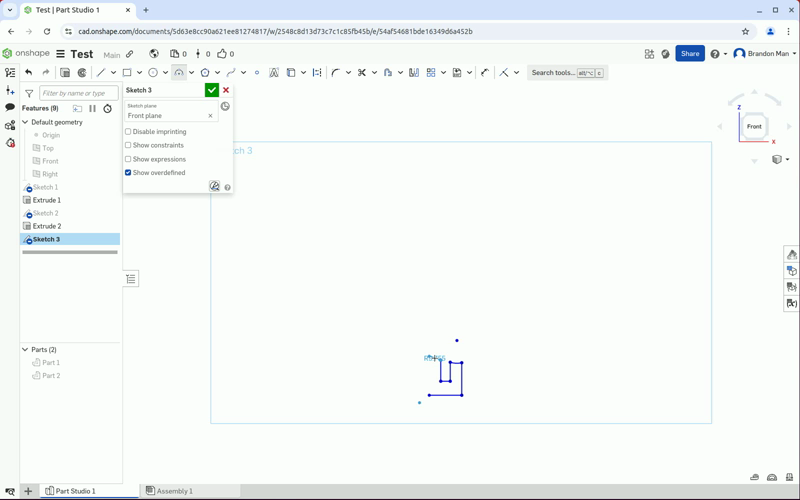
key(esc)
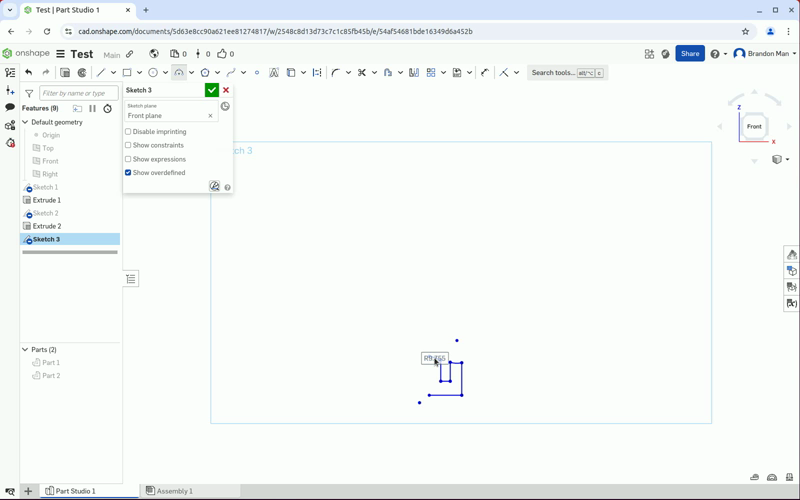
key(l)
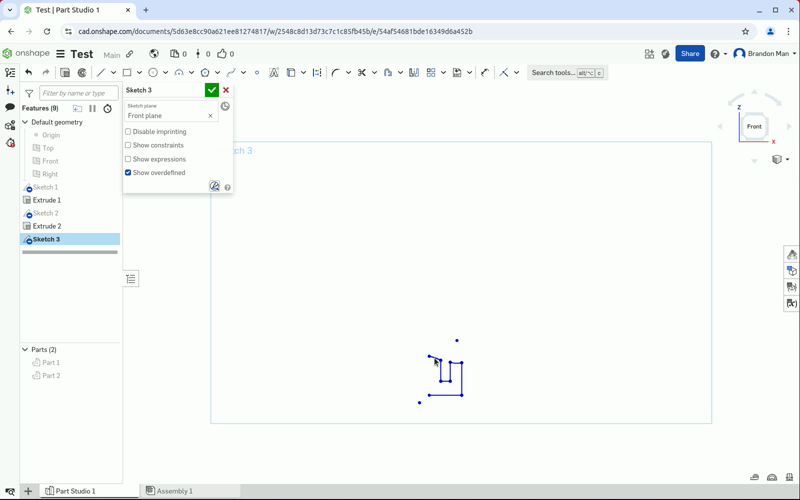
mouse_move(429, 356)
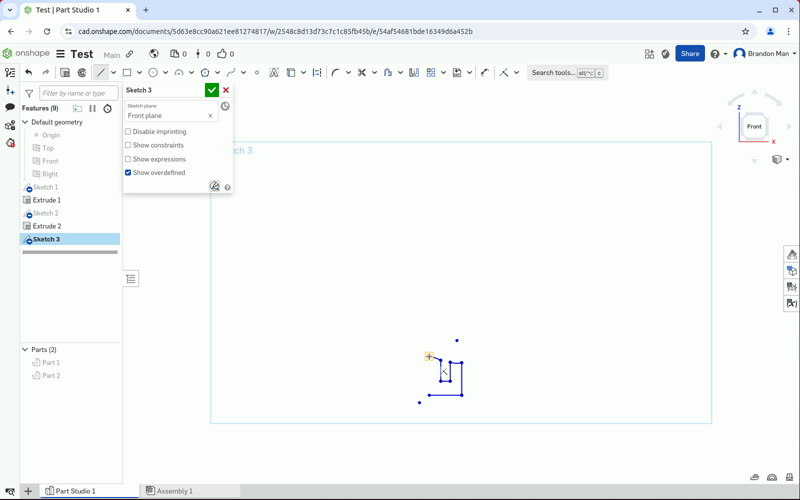
click(429, 356)
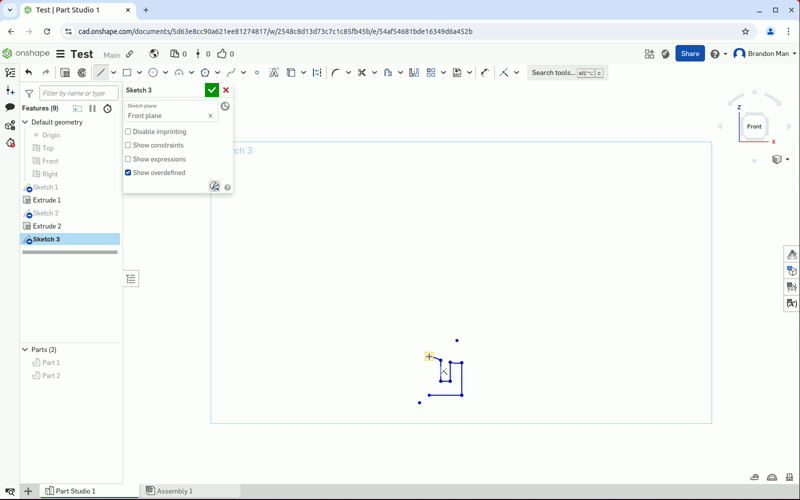
mouse_move(459, 356)
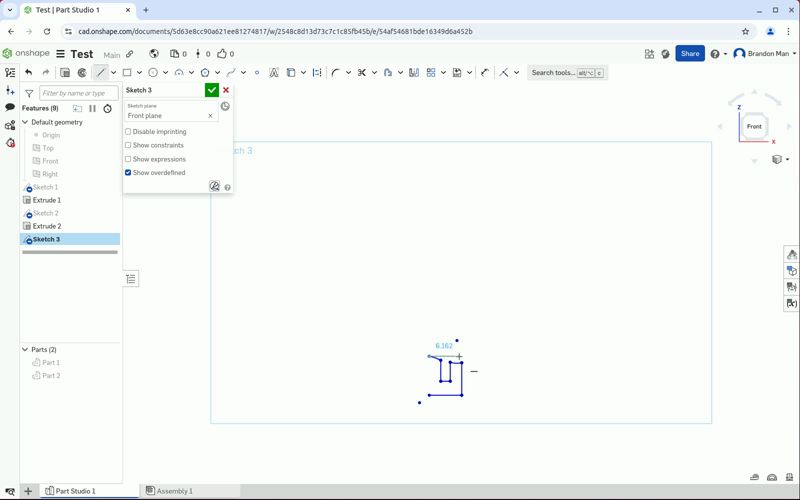
key_down(shift)
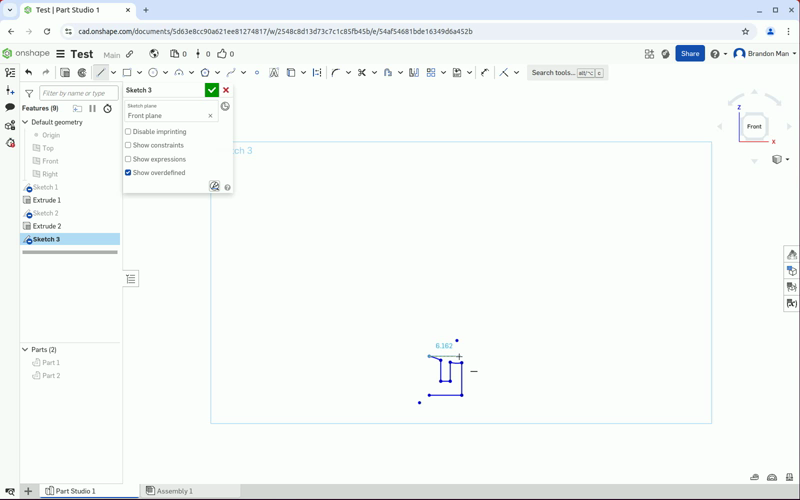
mouse_move(429, 395)
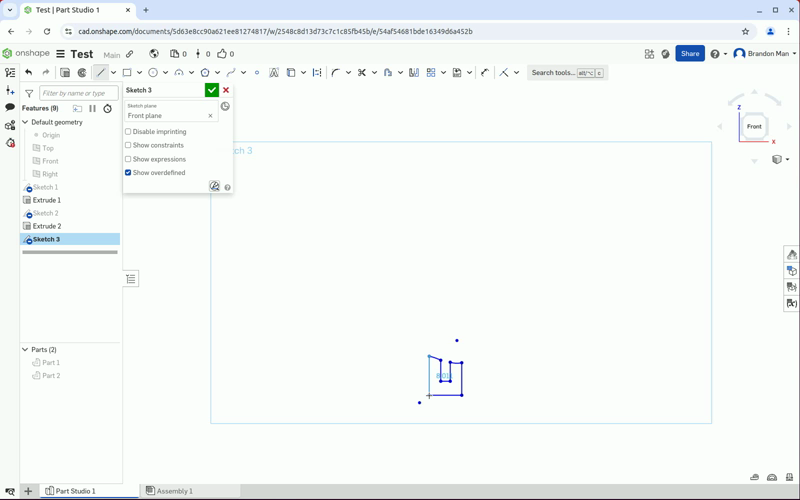
key_up(shift)
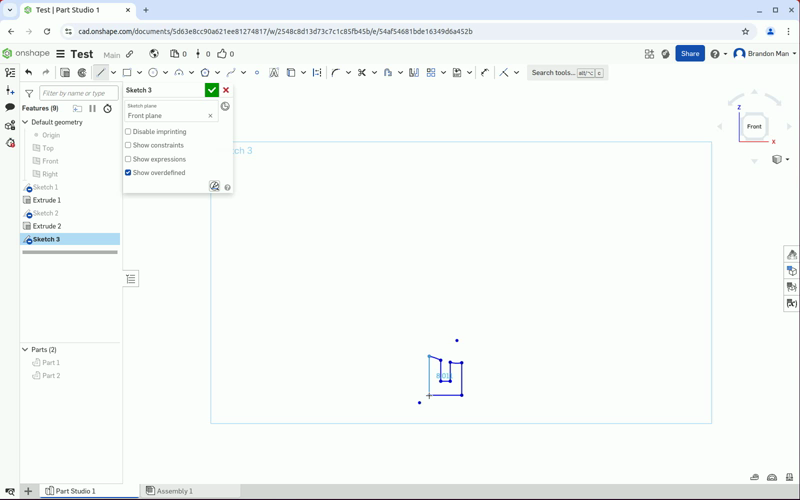
click(429, 395)
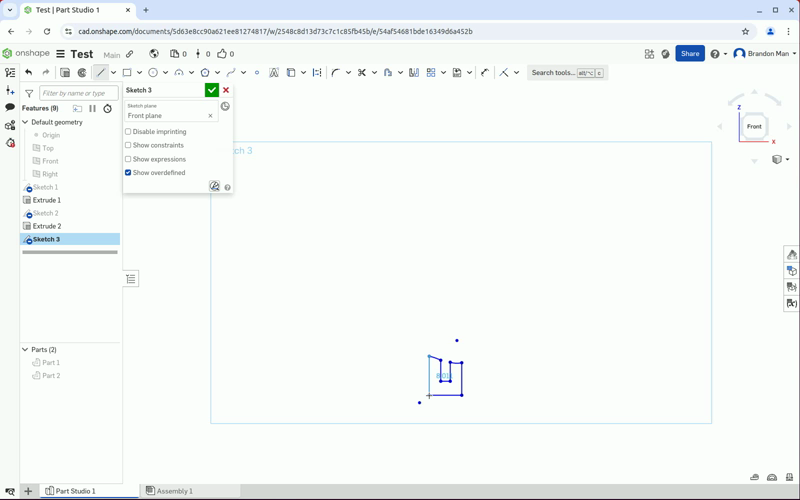
key(esc)
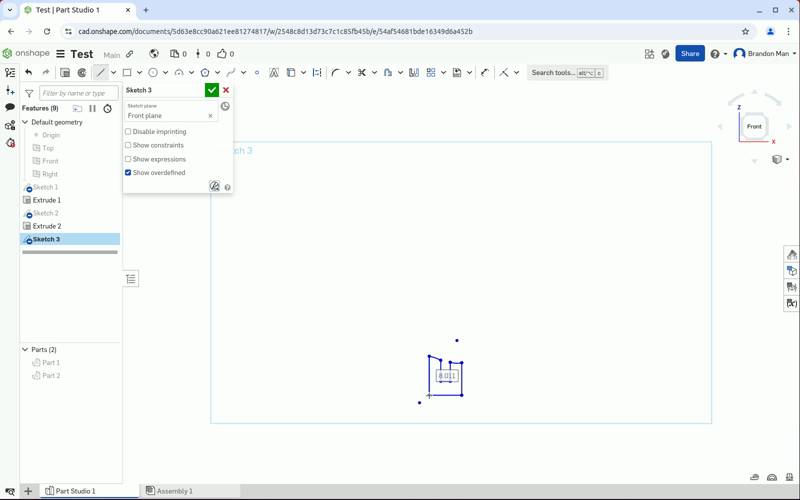
mouse_move(450, 391)
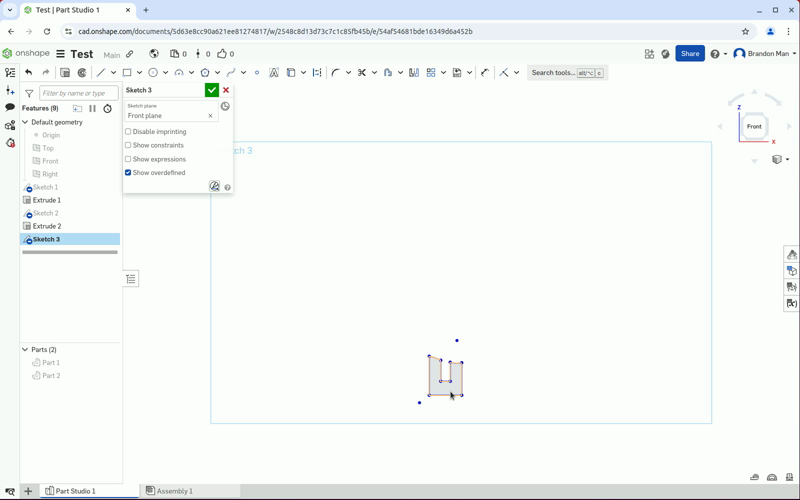
scroll(6)
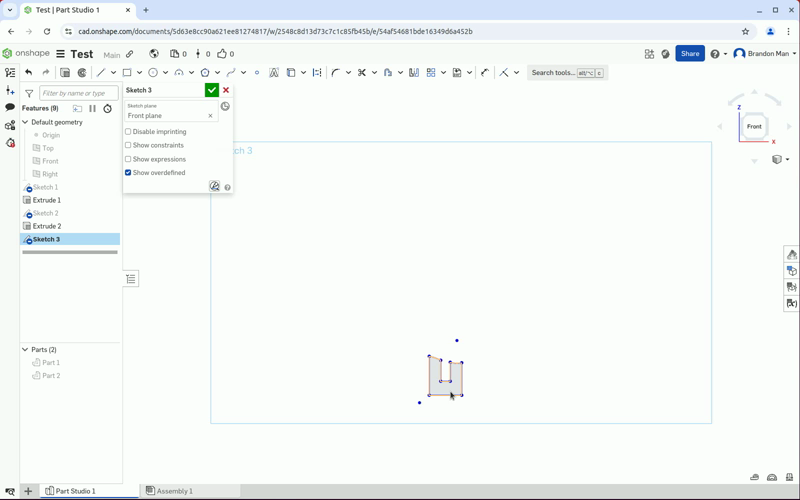
scroll(6)
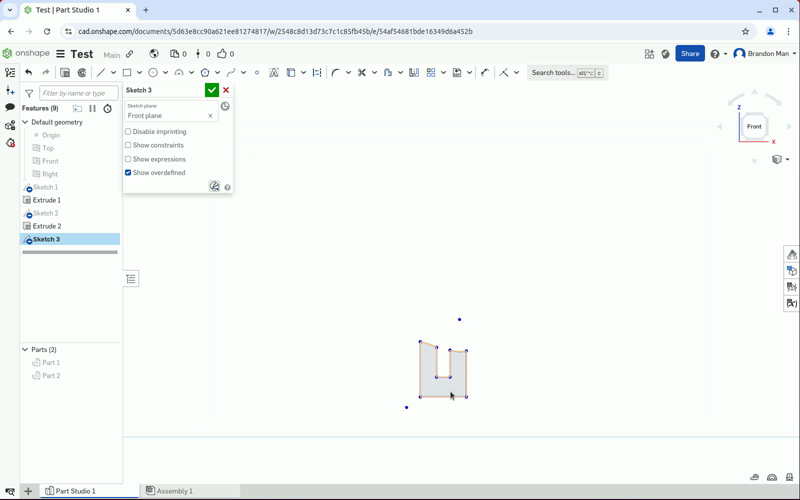
scroll(6)
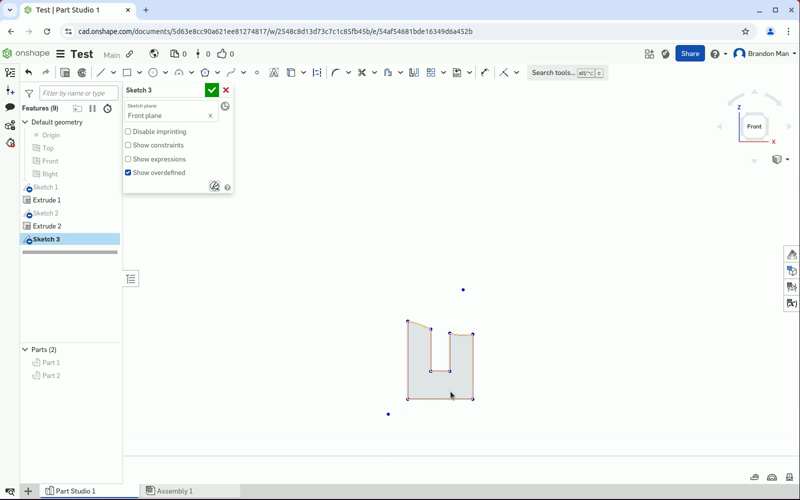
scroll(6)
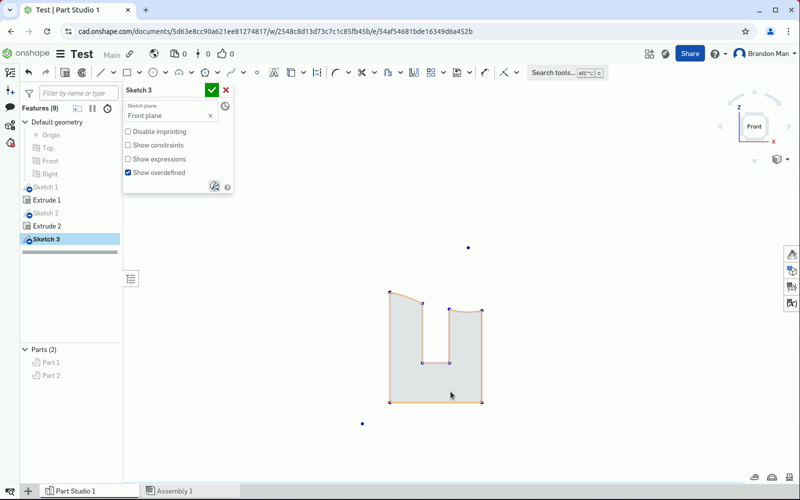
scroll(6)
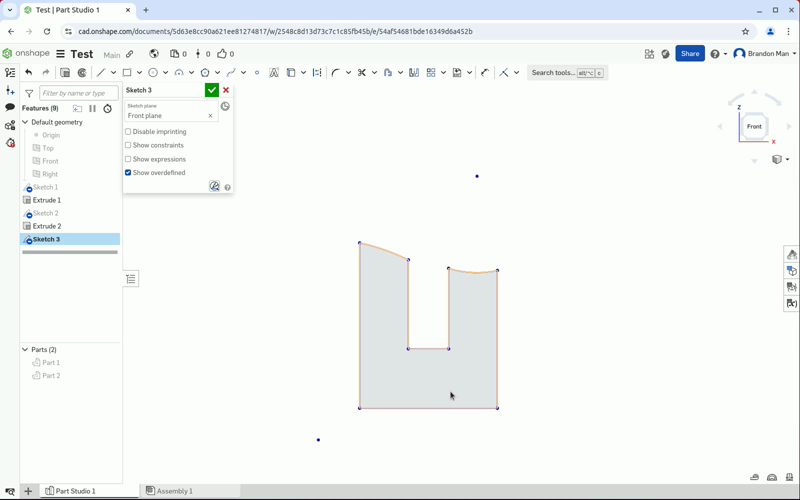
scroll(6)
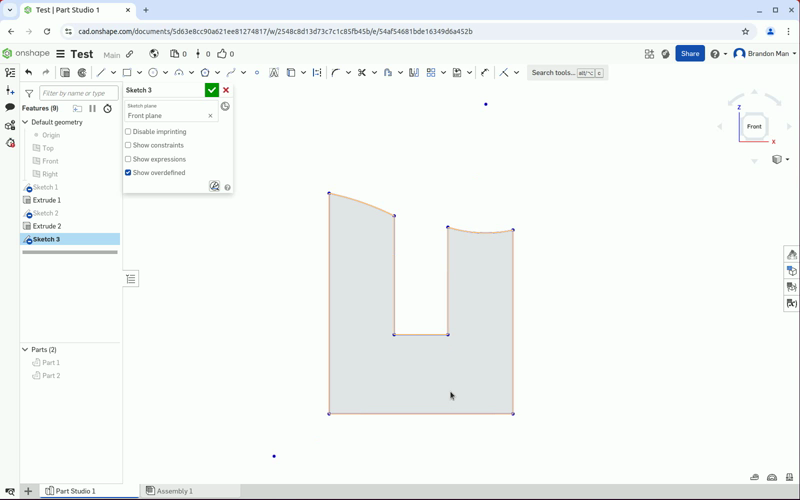
scroll(6)
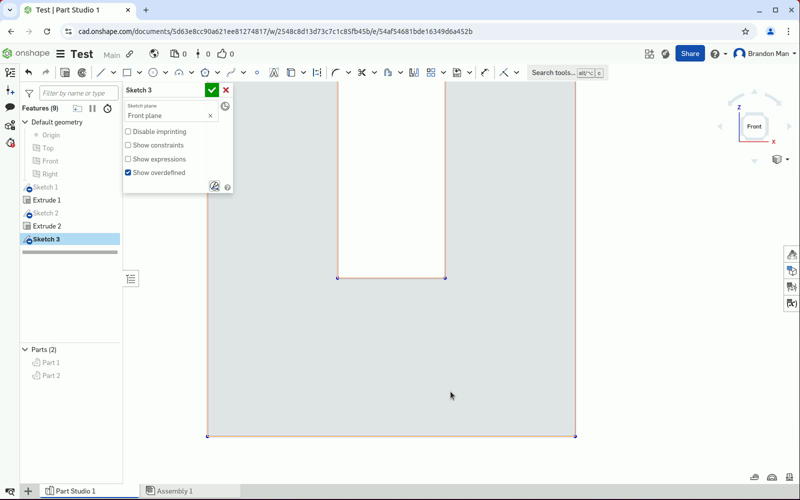
click(450, 391)
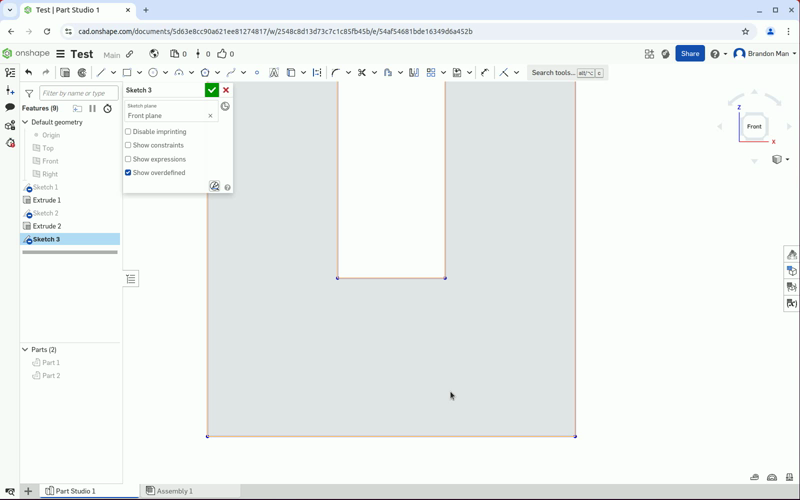
scroll(-6)
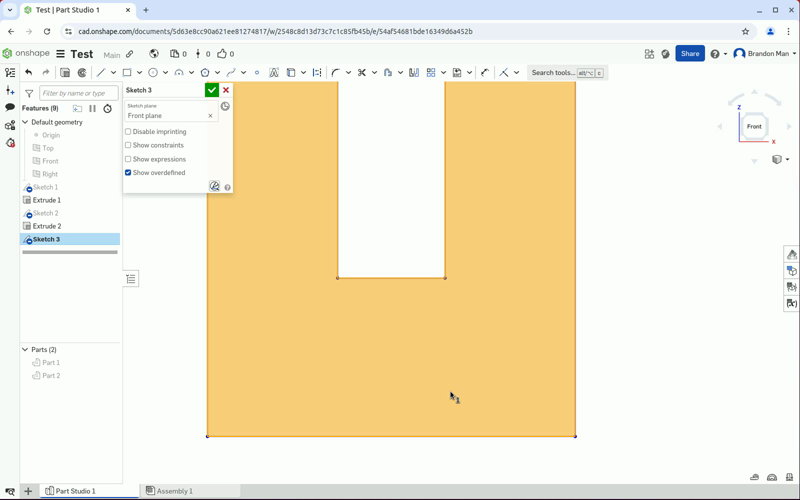
scroll(-6)
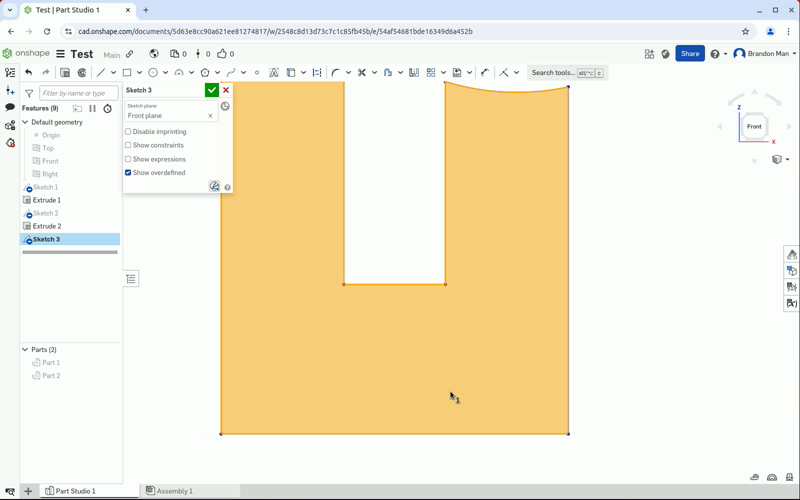
scroll(-6)
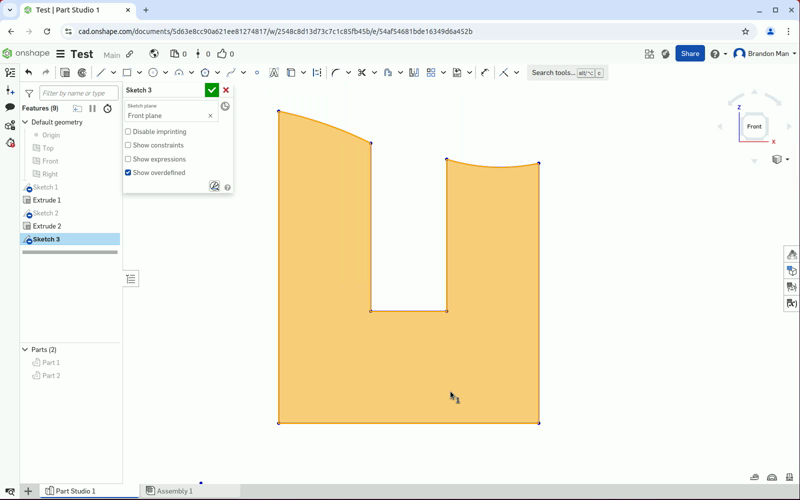
scroll(-6)
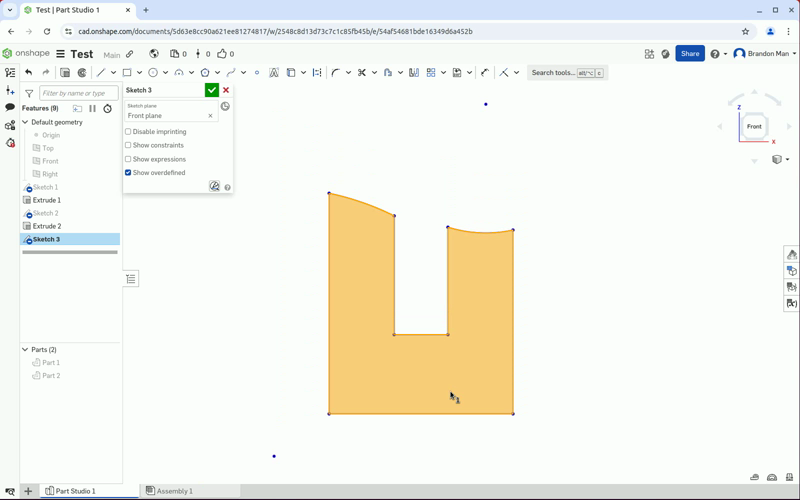
scroll(-6)
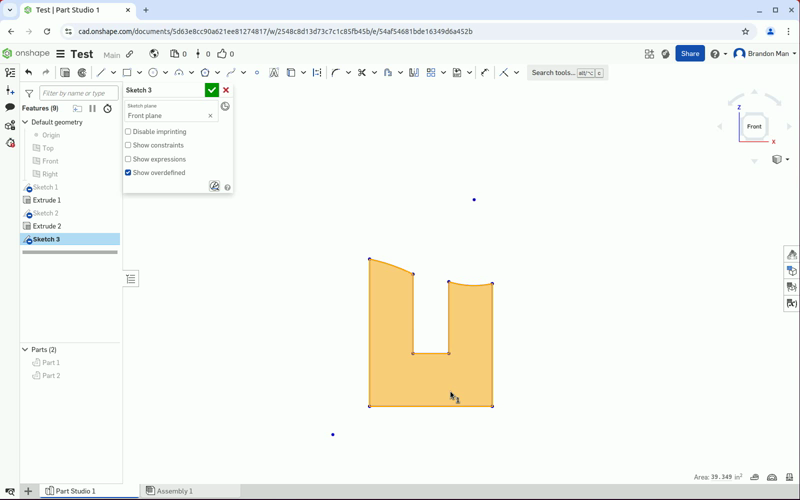
scroll(-6)
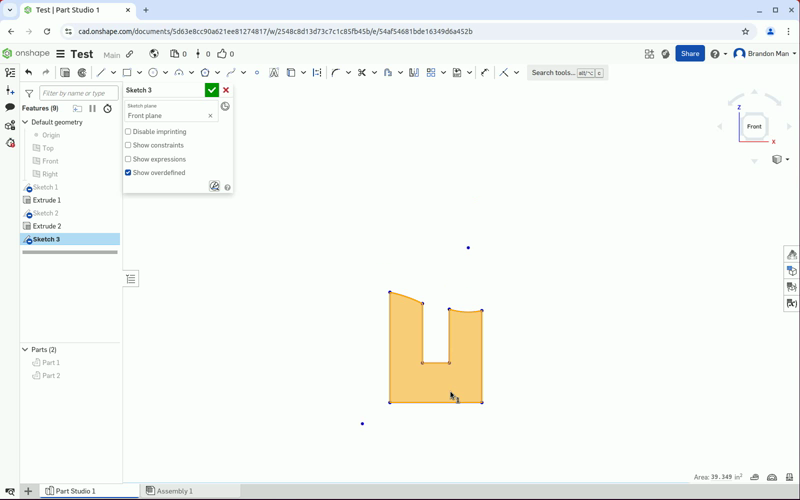
scroll(-6)
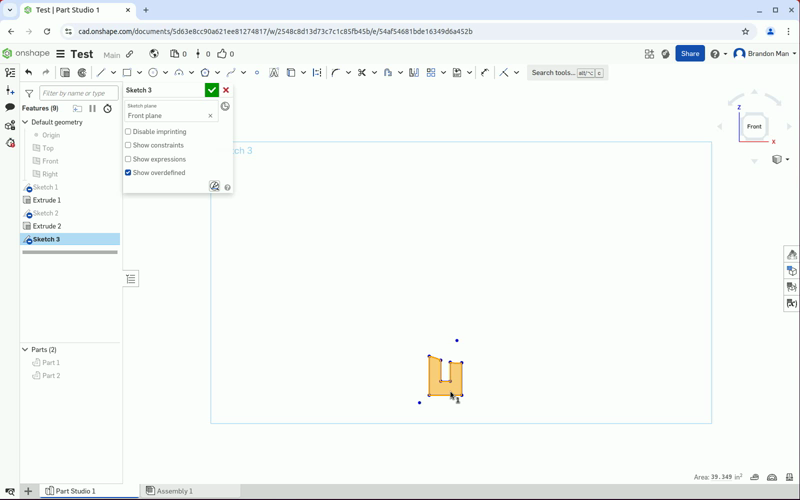
mouse_move(73, 352)
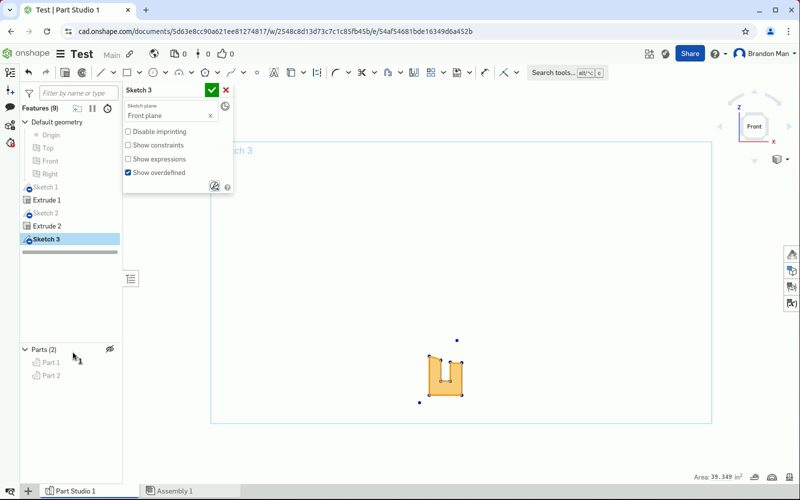
key(shift+y)
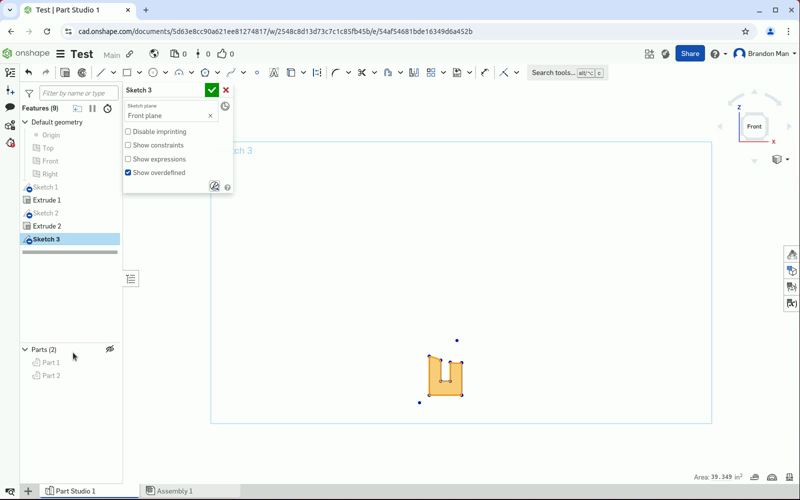
key(shift+e)
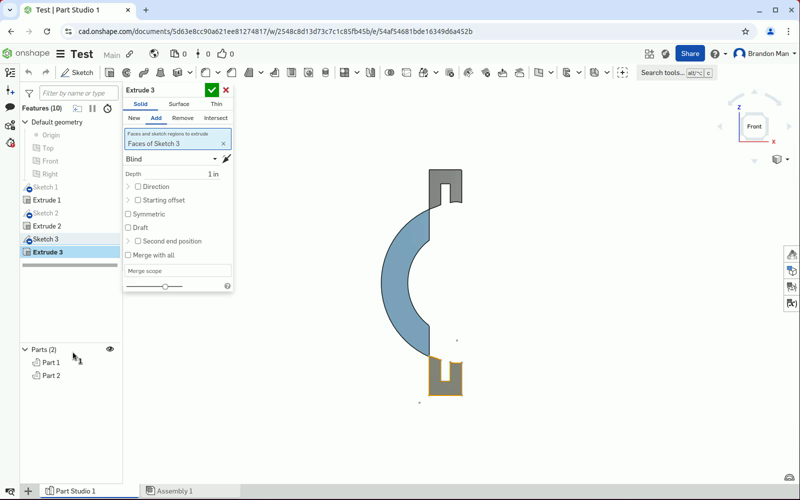
mouse_move(143, 106)
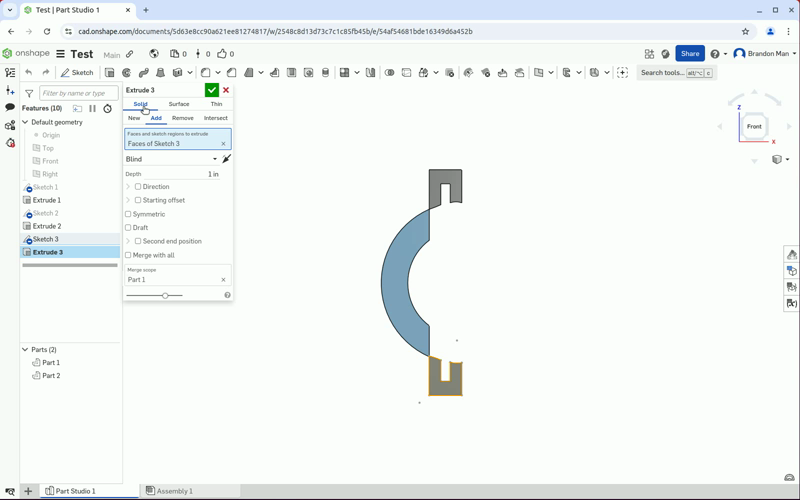
click(143, 106)
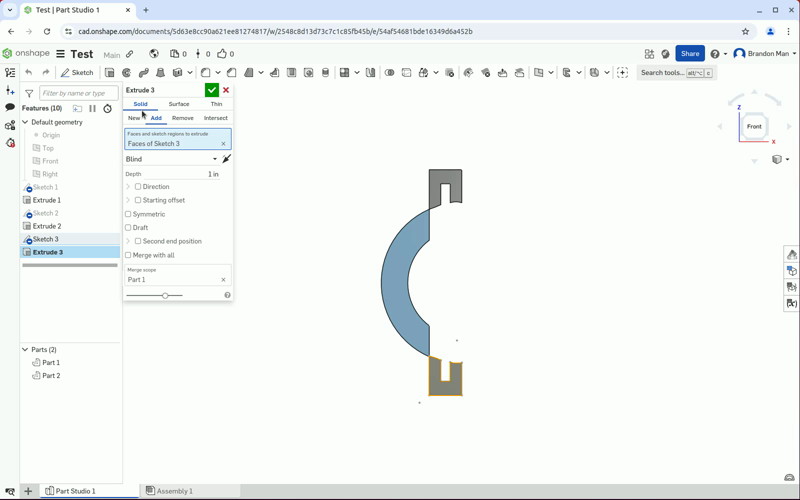
mouse_move(137, 120)
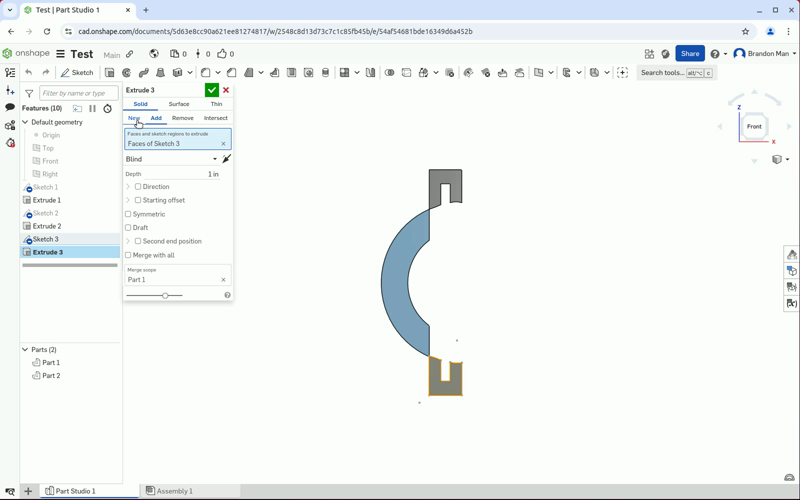
click(137, 120)
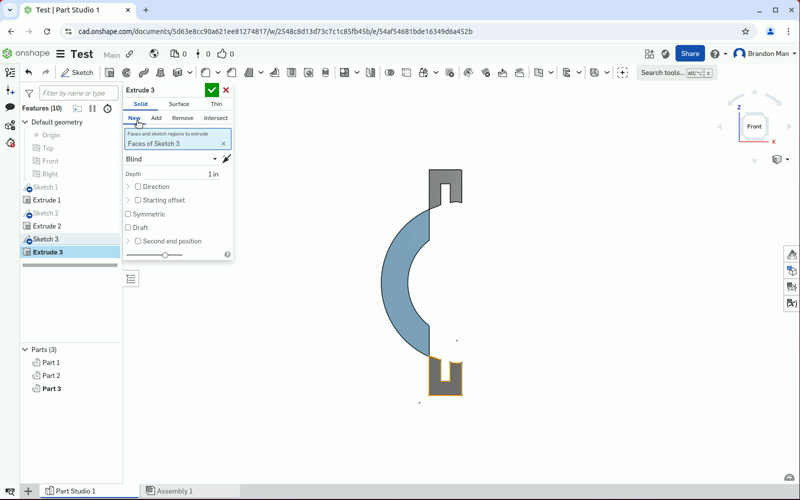
key(tab, 4)
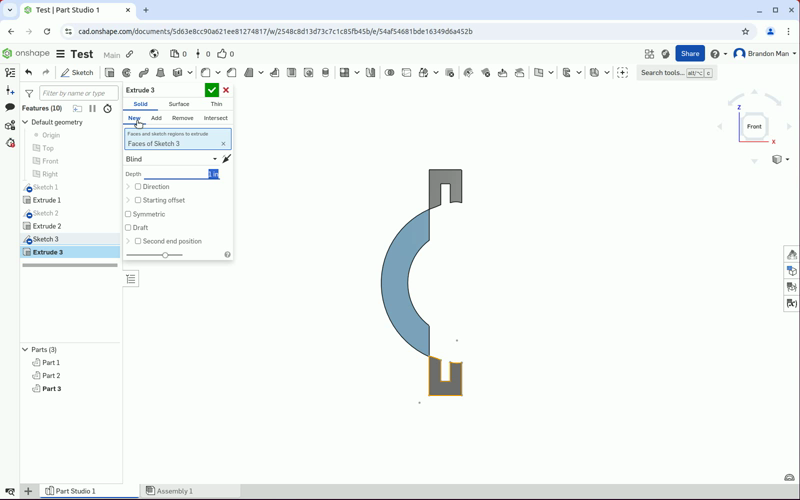
text(11.073)
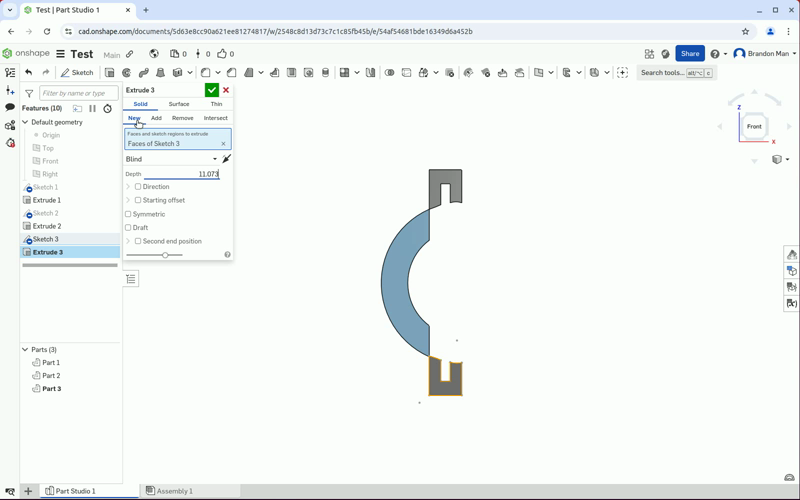
key(enter)
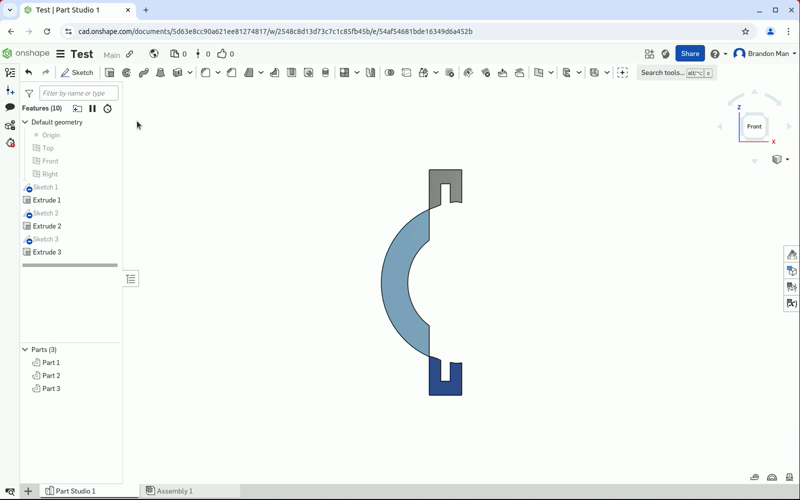
key(shift+h)
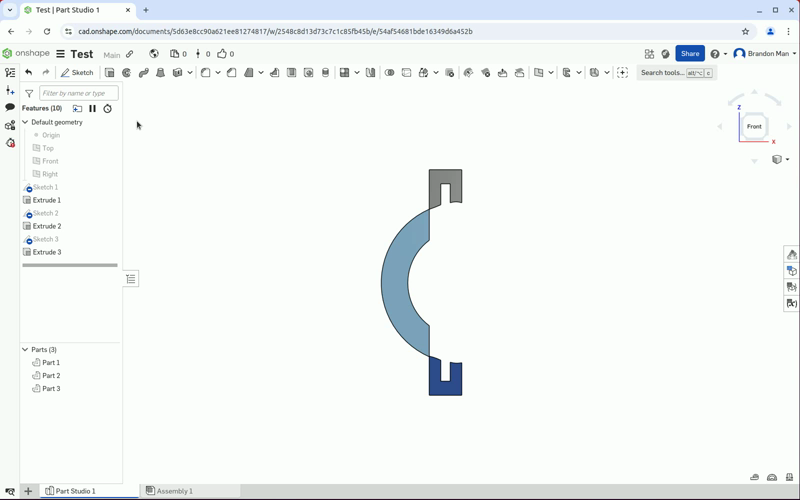
key(shift+h)
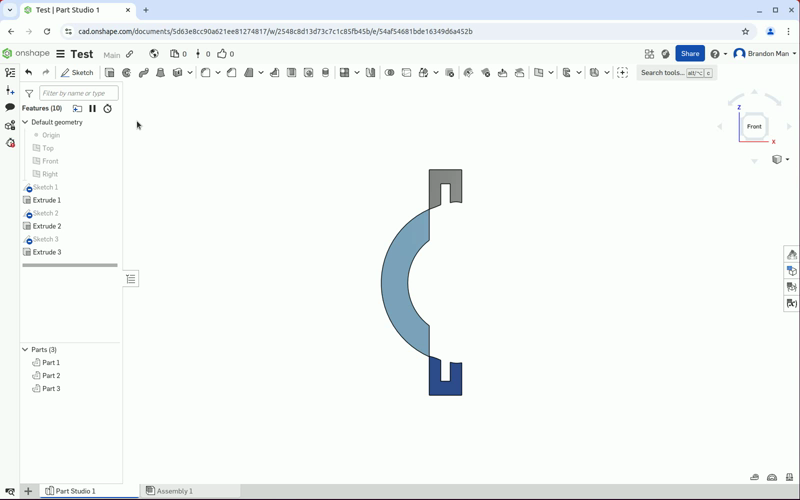
mouse_move(73, 189)
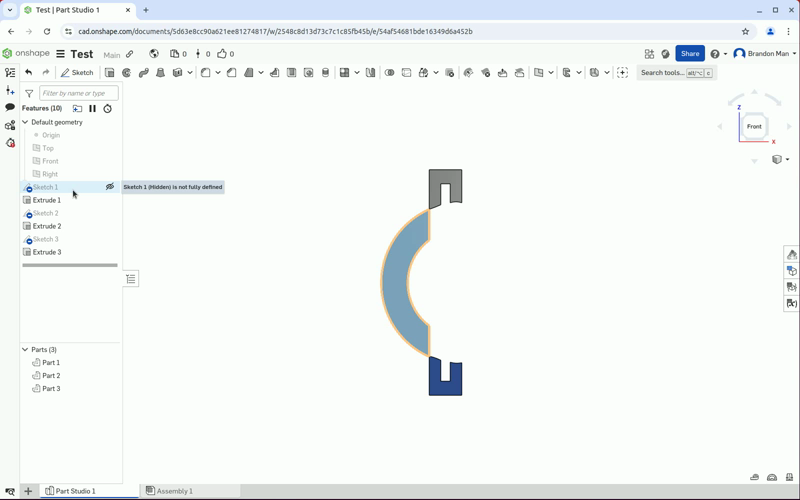
click(73, 189)
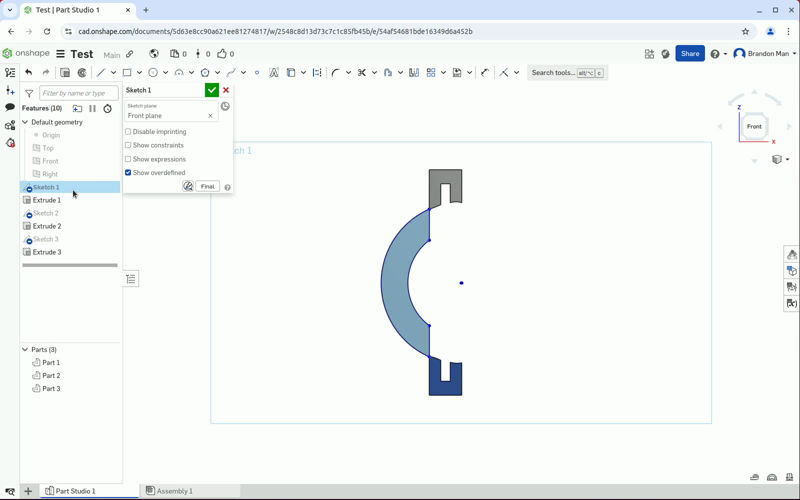
mouse_move(229, 92)
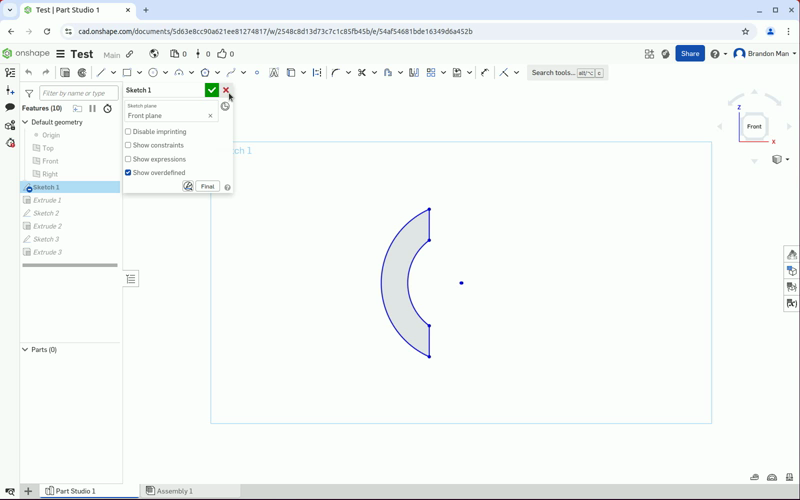
click(229, 92)
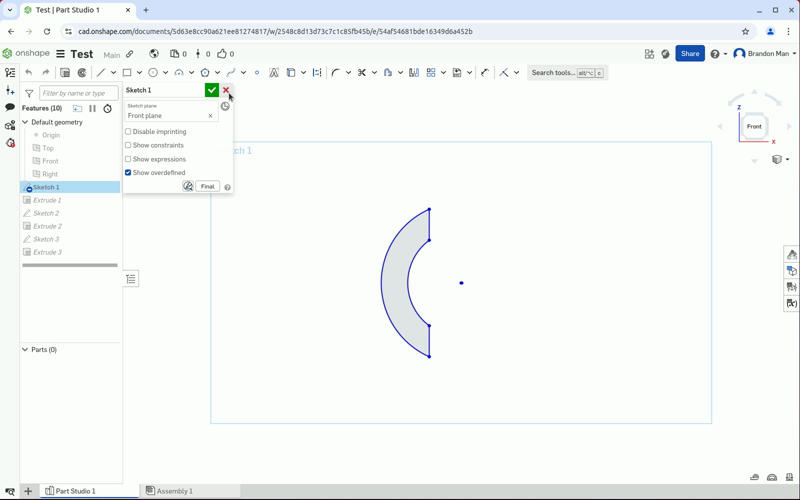
key(shift+s)
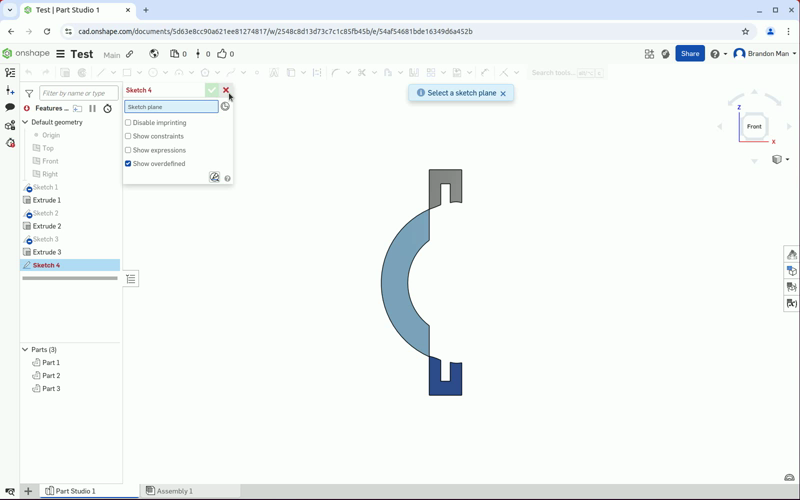
mouse_move(73, 163)
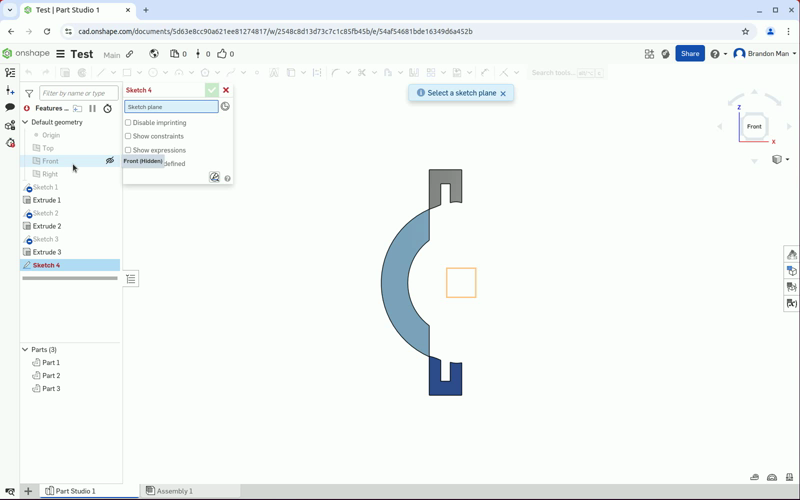
click(73, 163)
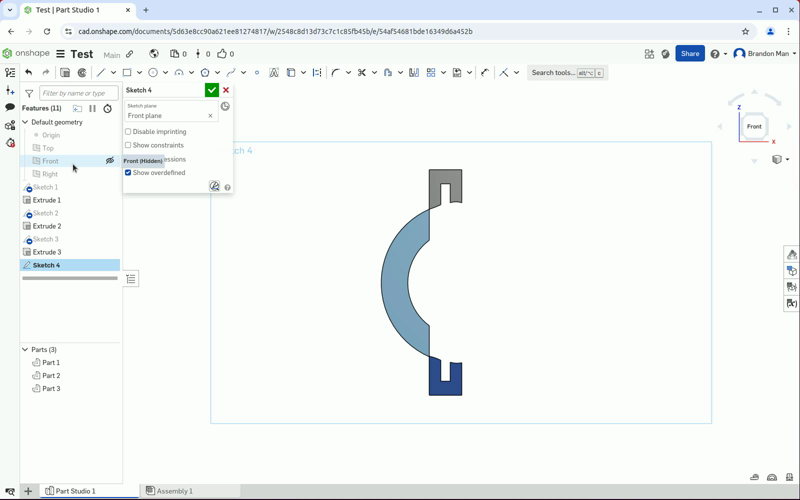
mouse_move(73, 352)
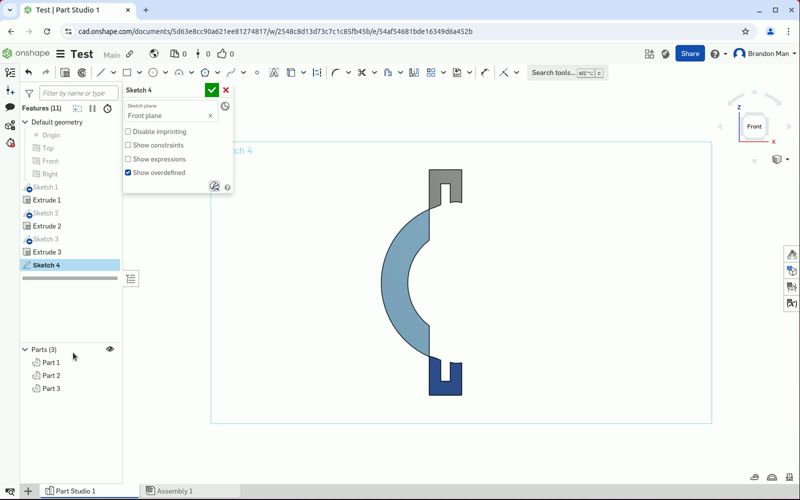
key(y)
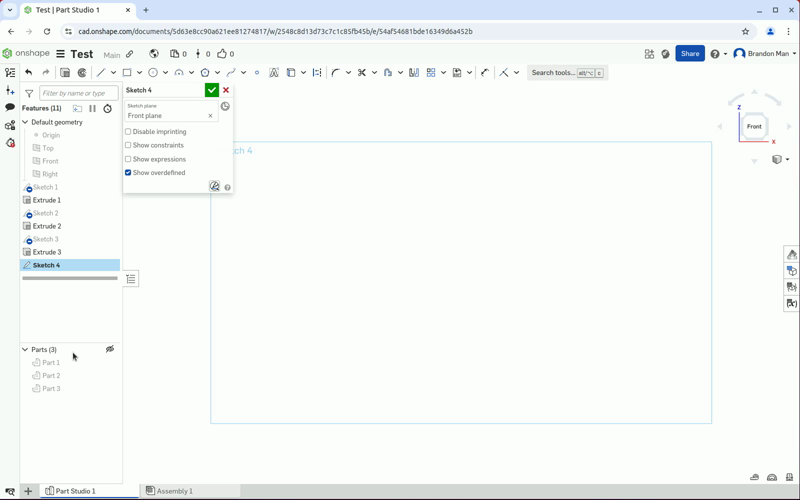
key(a)
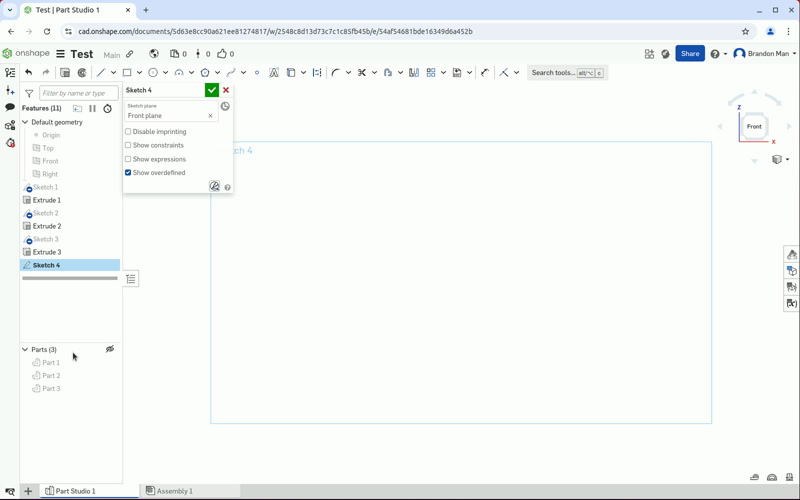
key_down(shift)
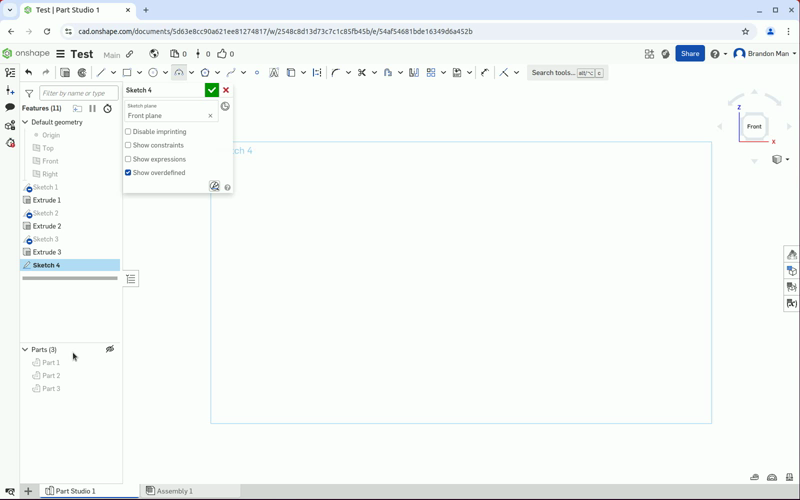
mouse_move(429, 239)
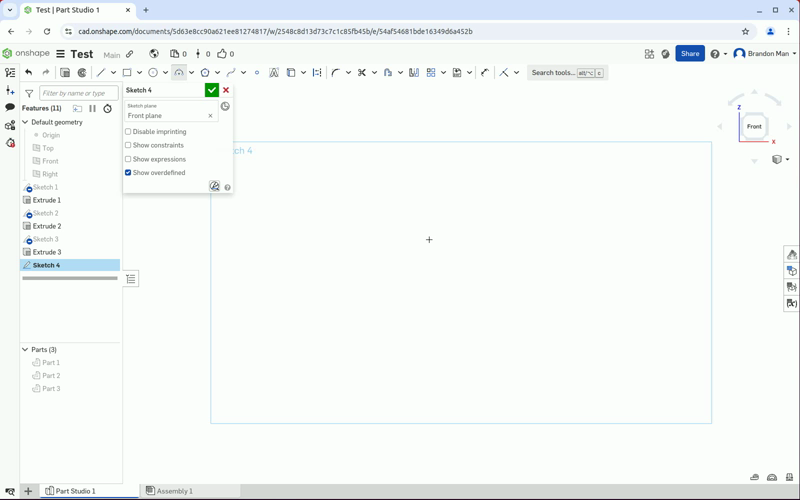
click(429, 239)
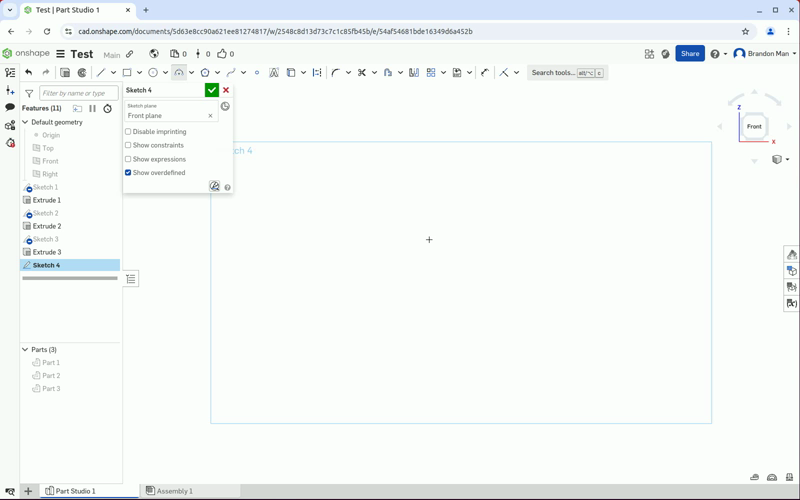
key_up(shift)
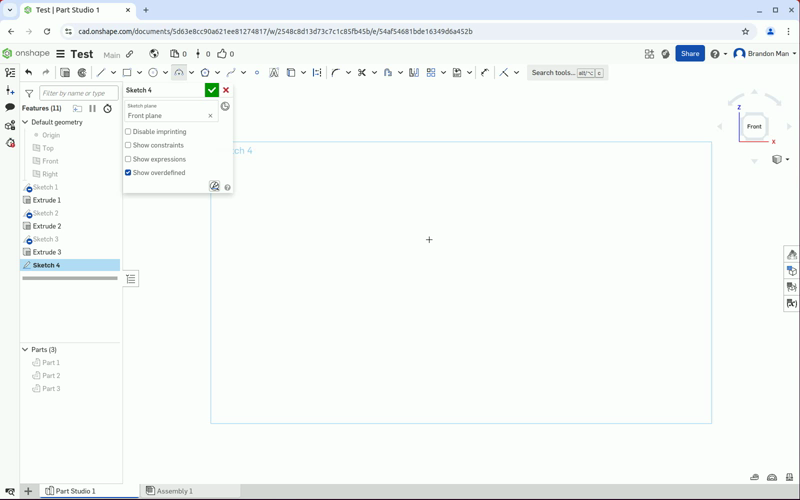
key_down(shift)
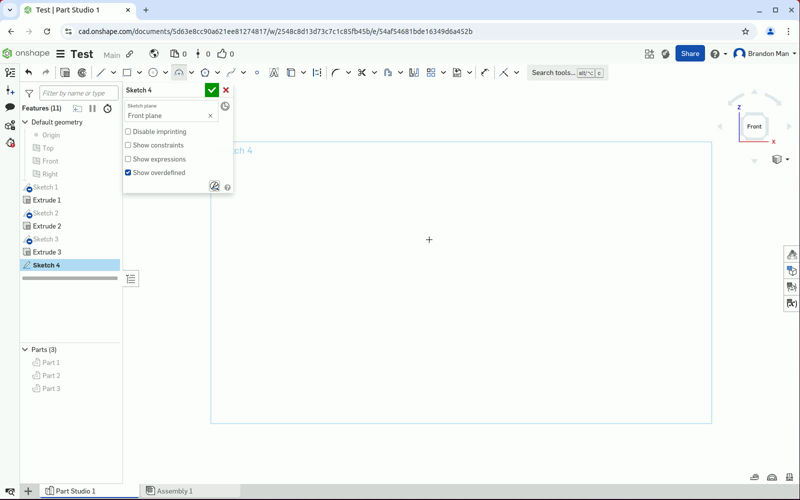
mouse_move(461, 228)
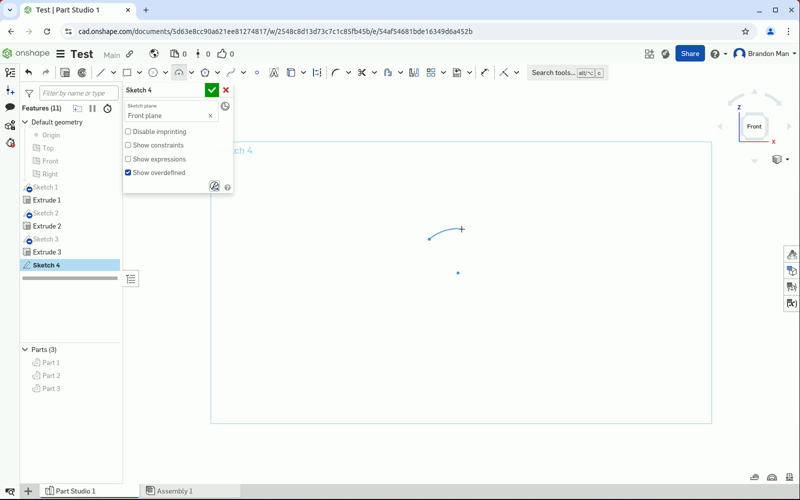
click(461, 228)
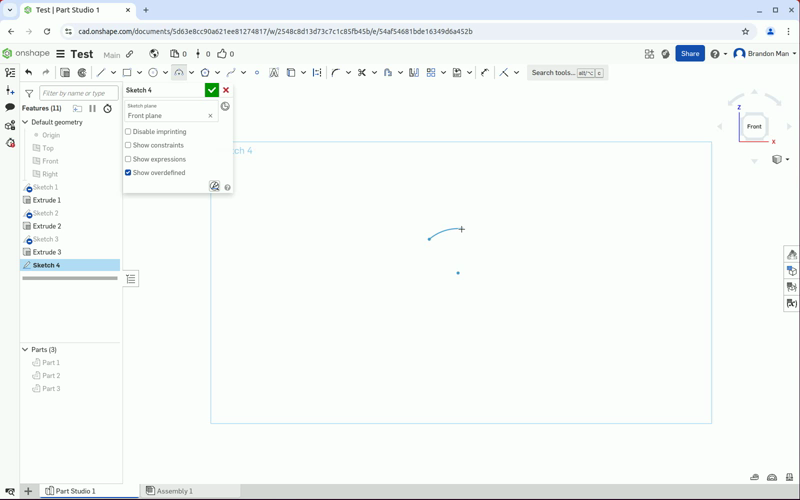
mouse_move(444, 231)
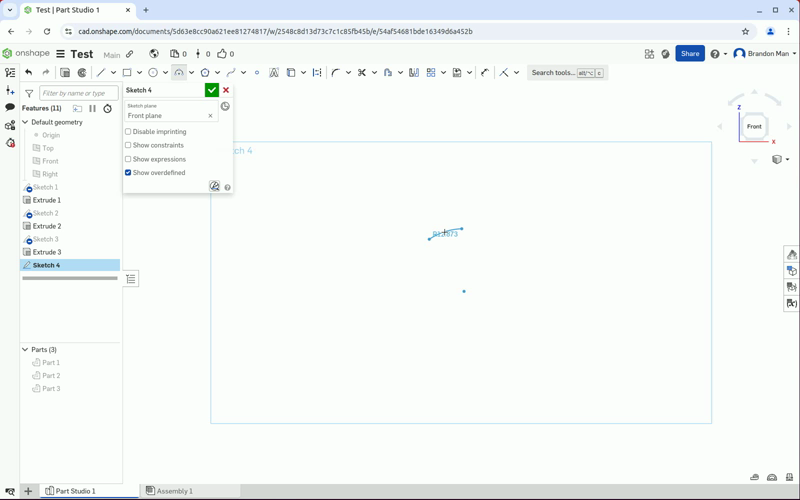
click(444, 231)
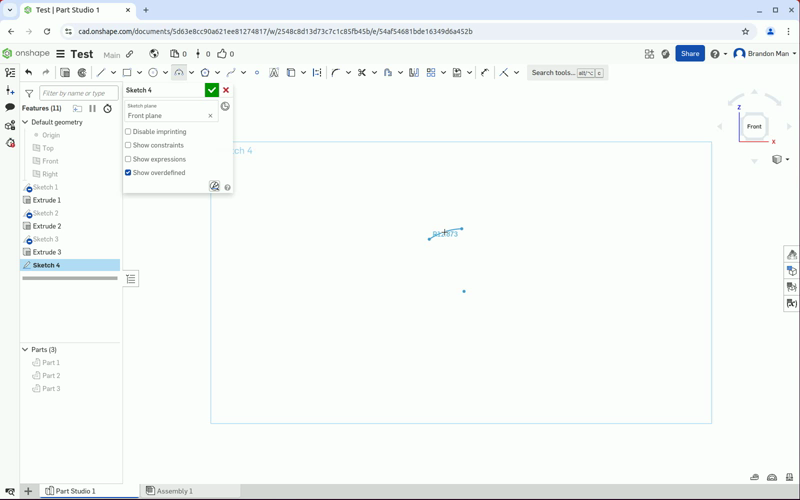
key_up(shift)
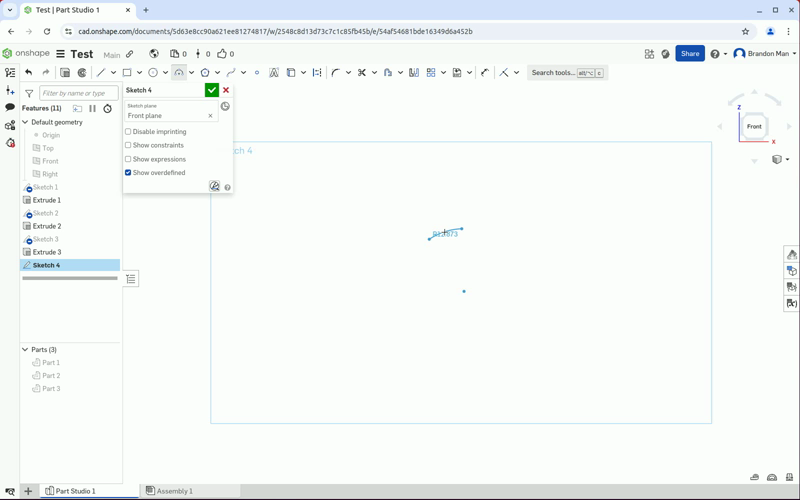
key(esc)
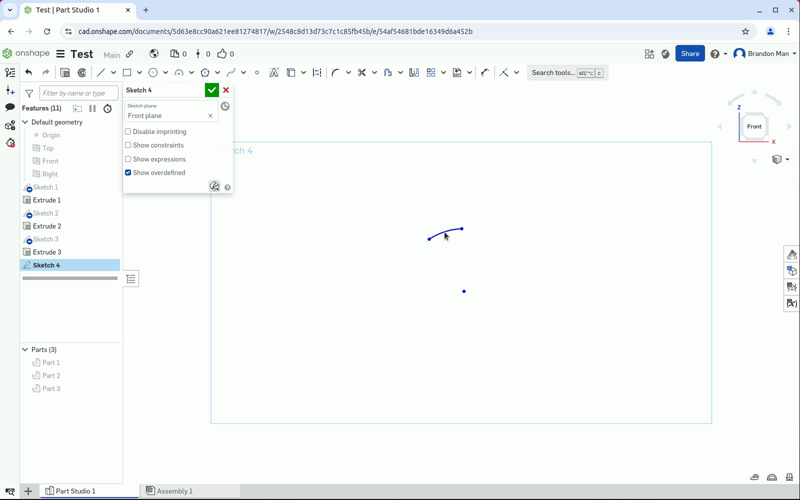
key(l)
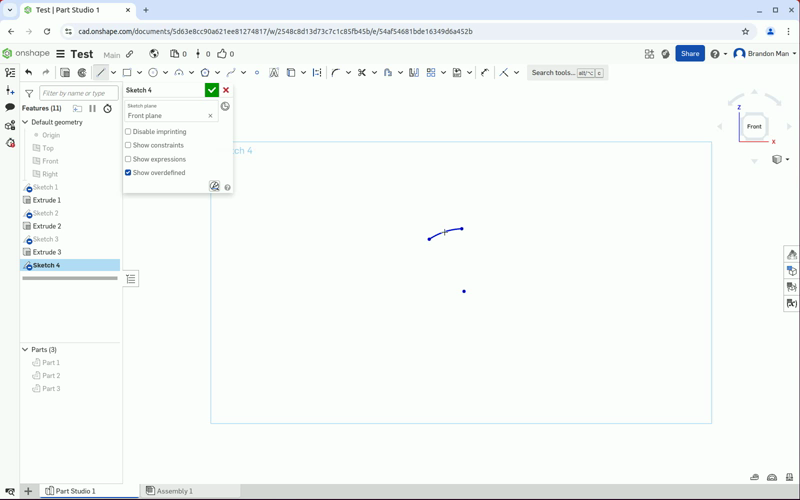
mouse_move(461, 228)
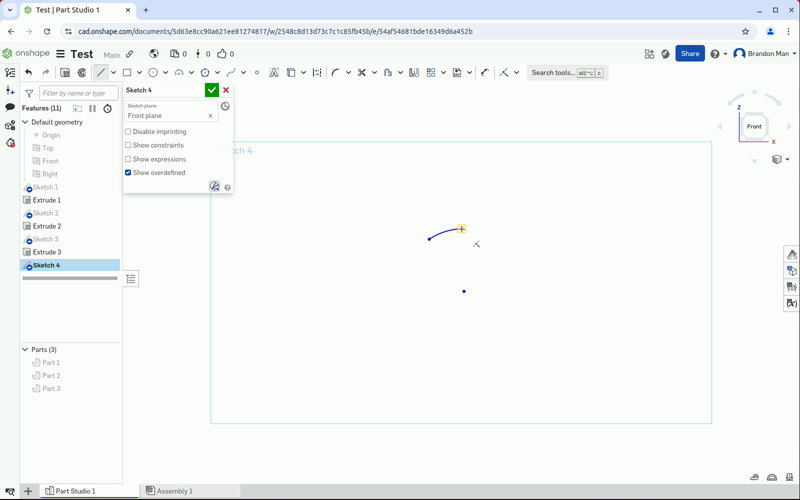
click(461, 228)
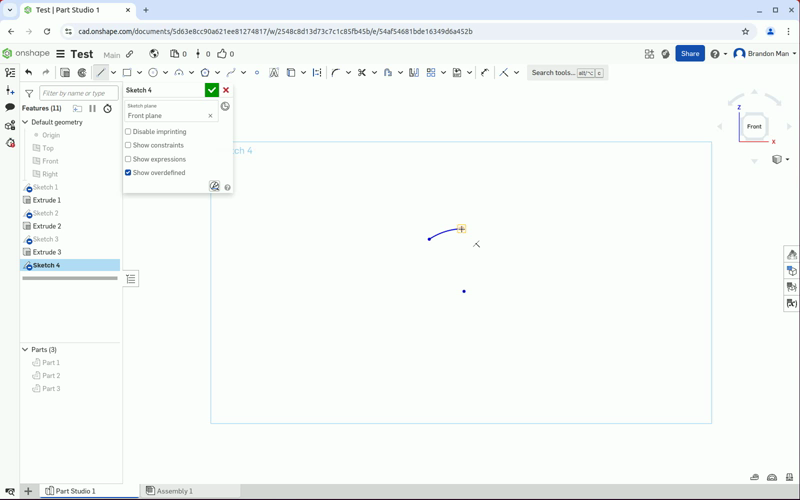
key_down(shift)
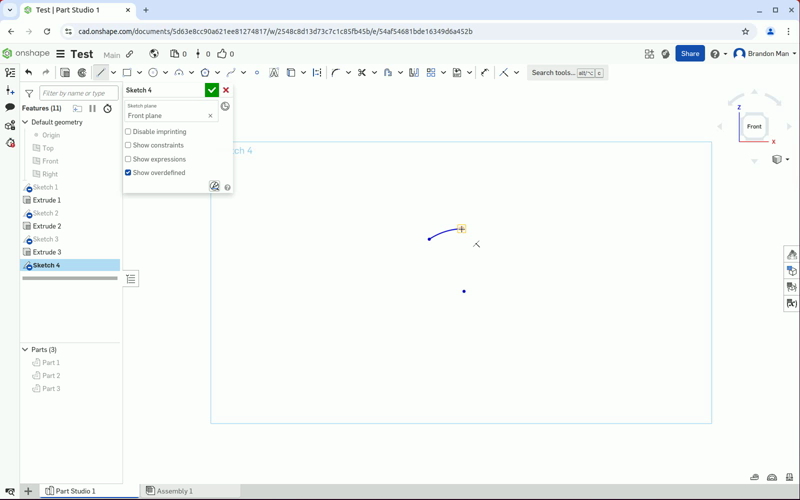
mouse_move(491, 228)
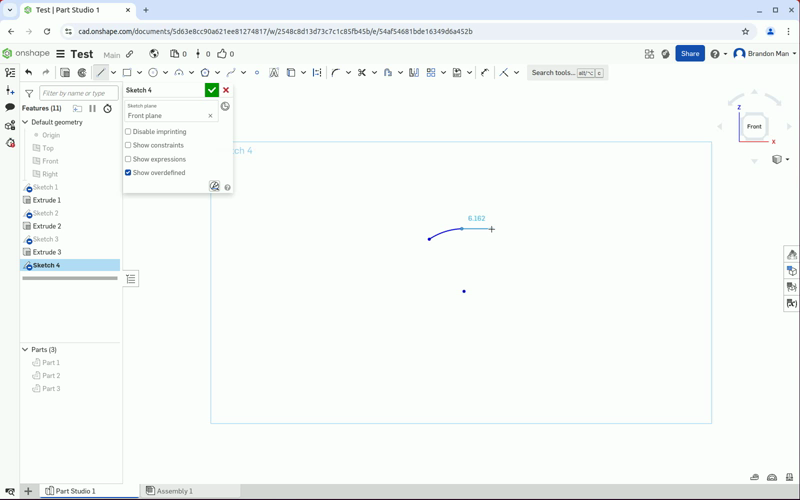
mouse_move(461, 201)
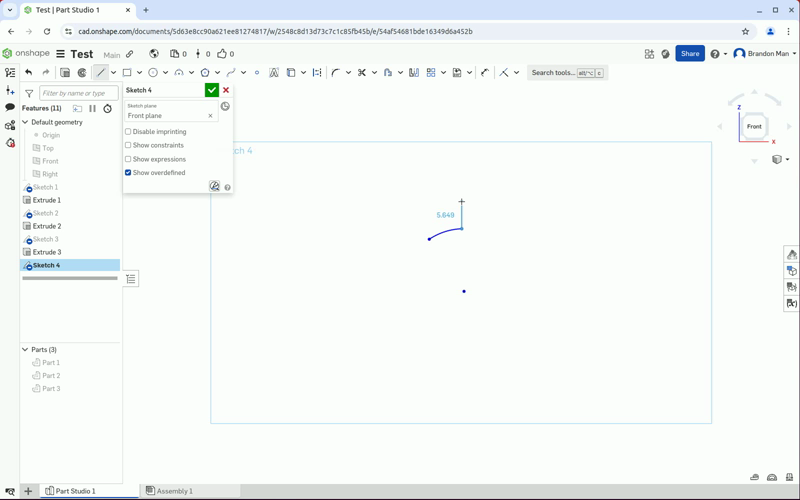
click(461, 201)
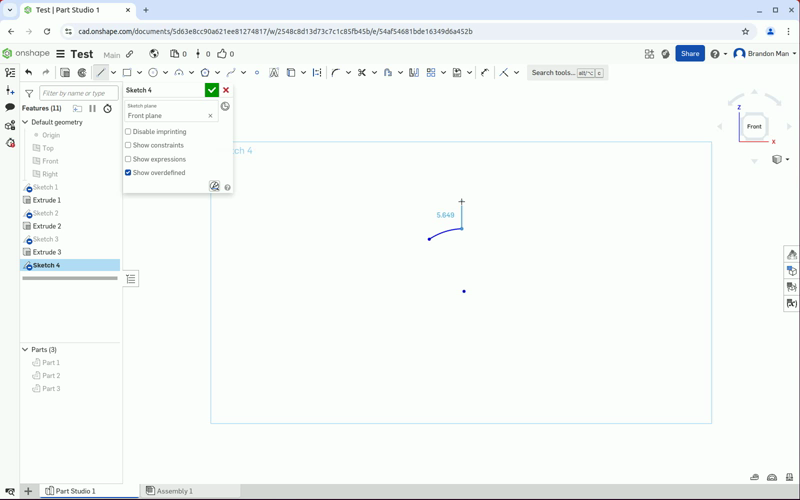
key_up(shift)
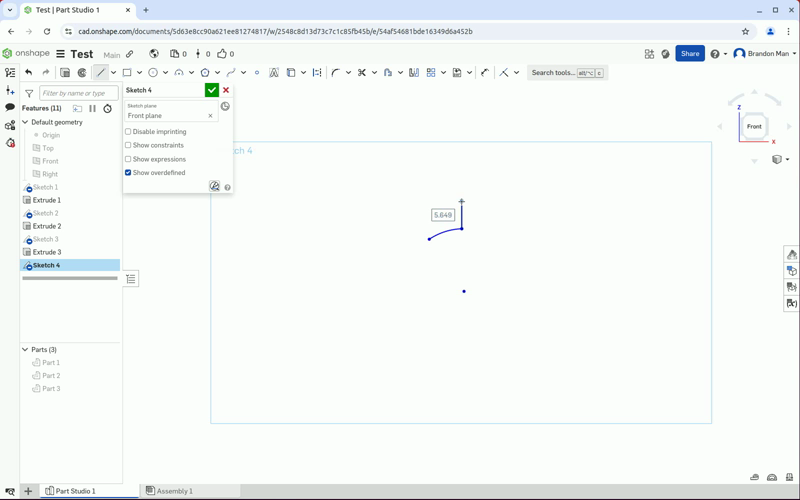
key(esc)
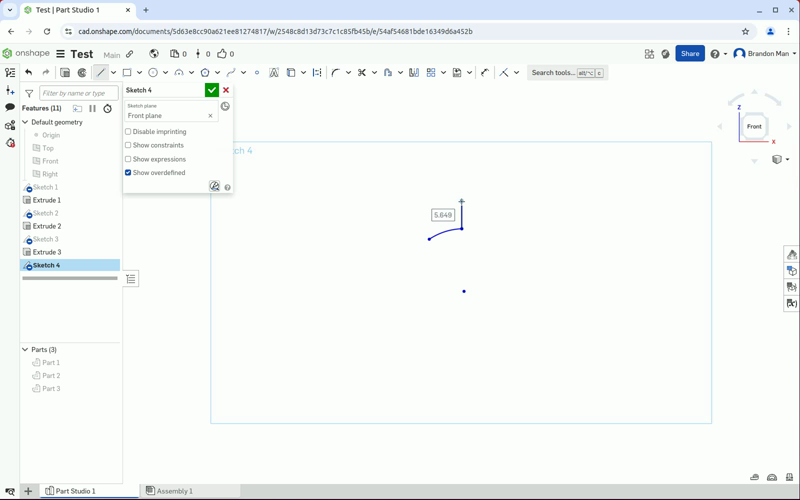
key(a)
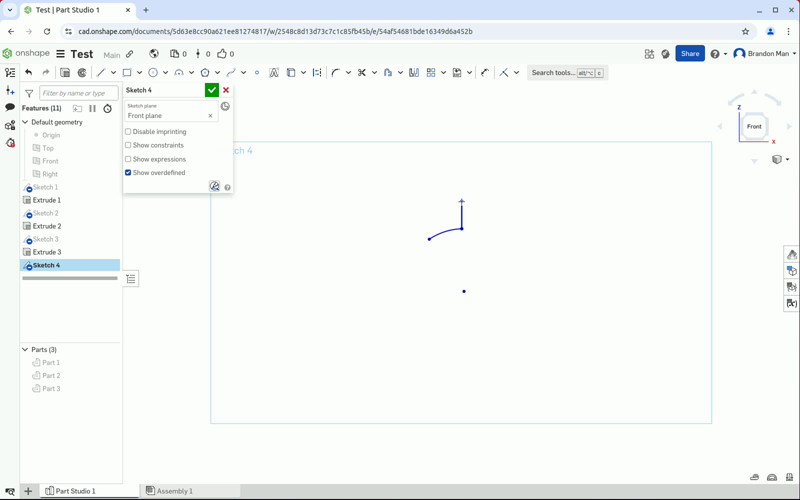
mouse_move(461, 201)
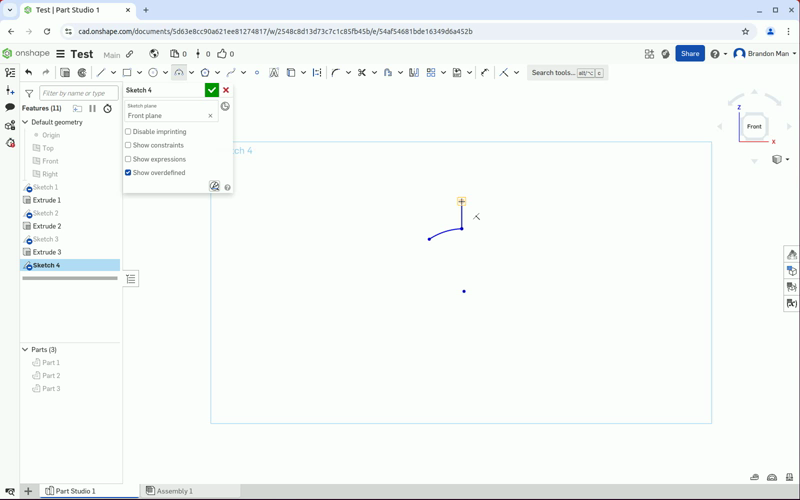
click(461, 201)
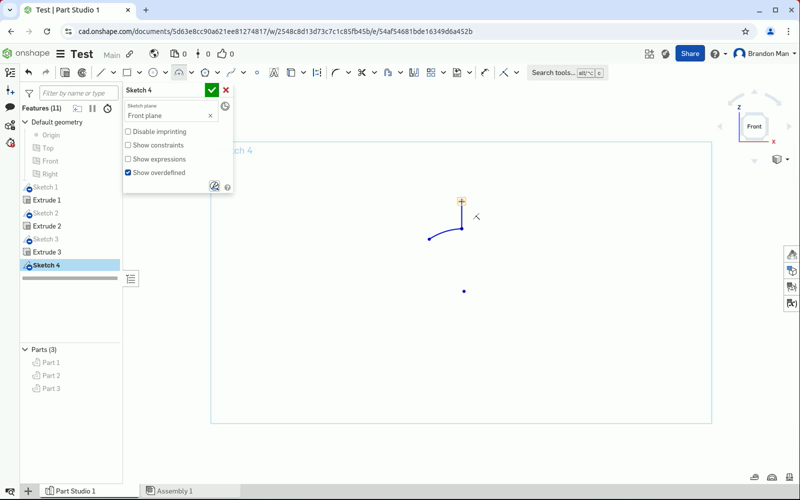
key_down(shift)
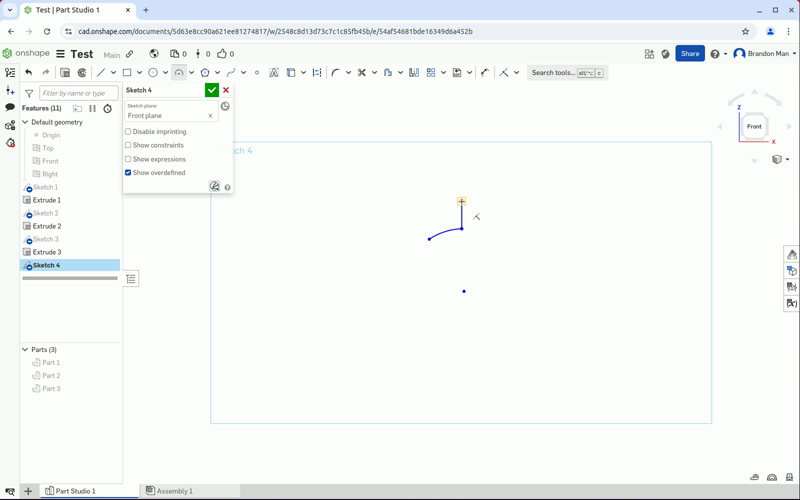
mouse_move(450, 202)
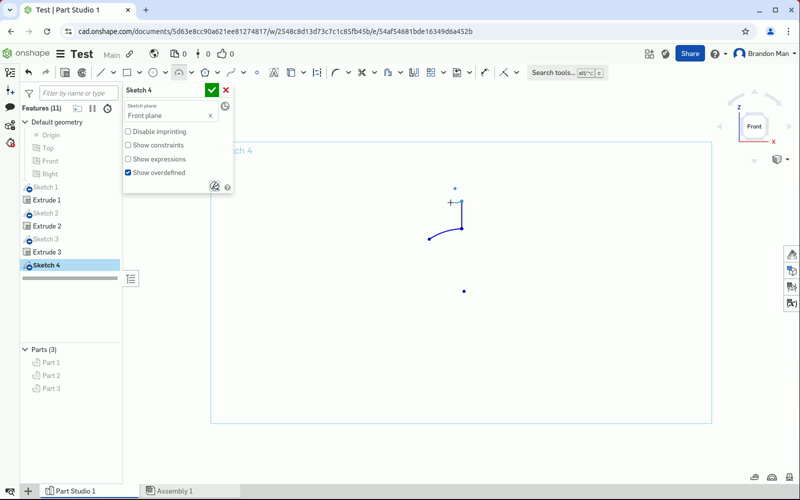
click(450, 202)
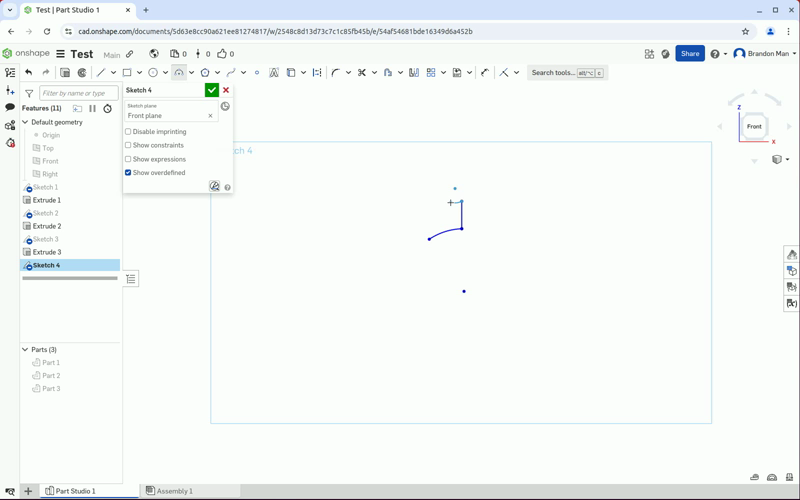
mouse_move(456, 201)
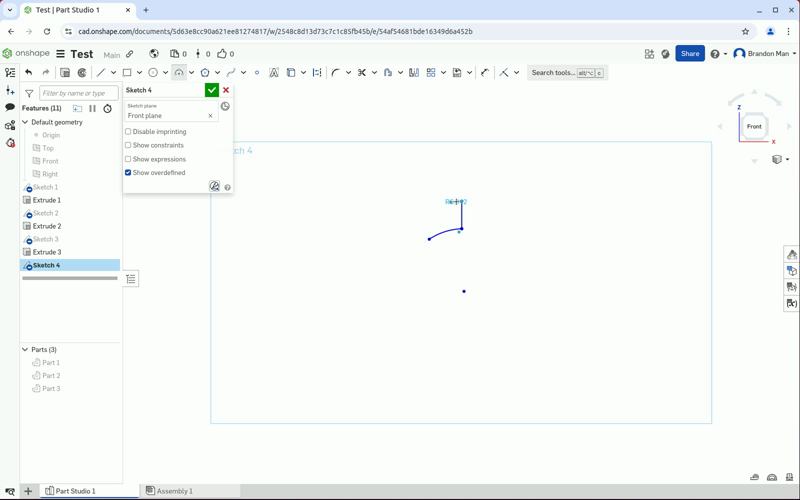
click(456, 201)
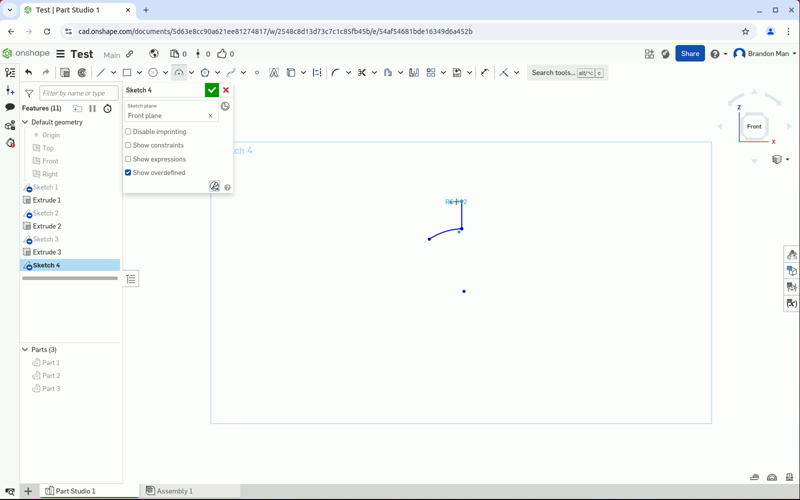
key_up(shift)
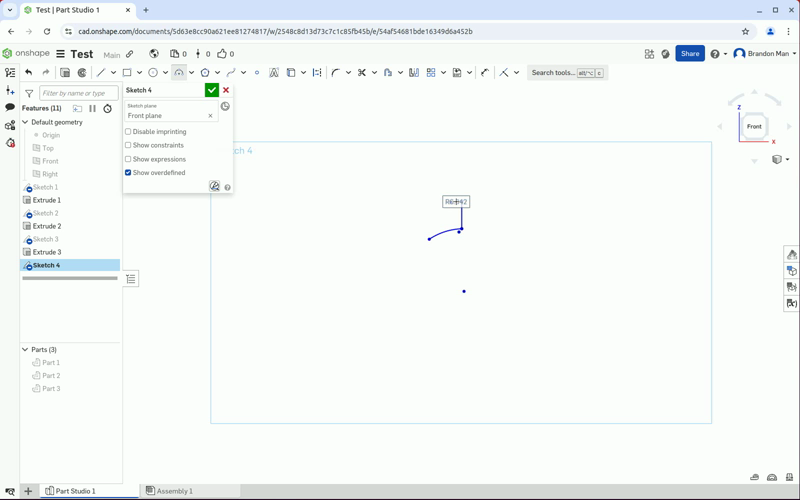
key(esc)
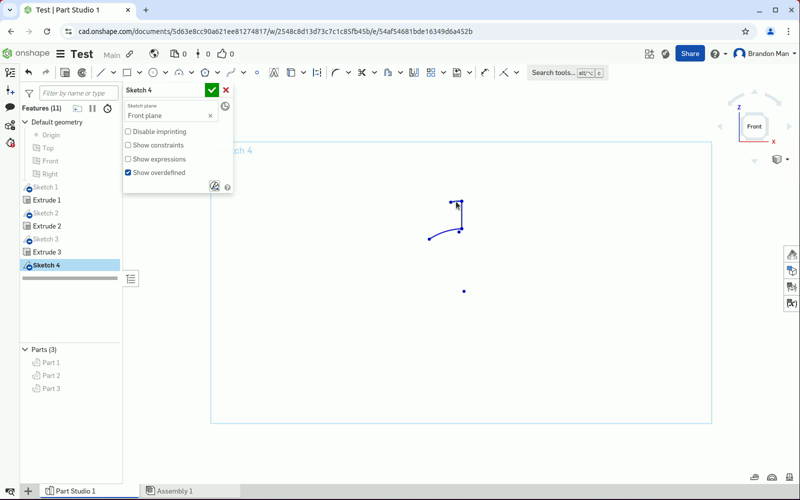
key(l)
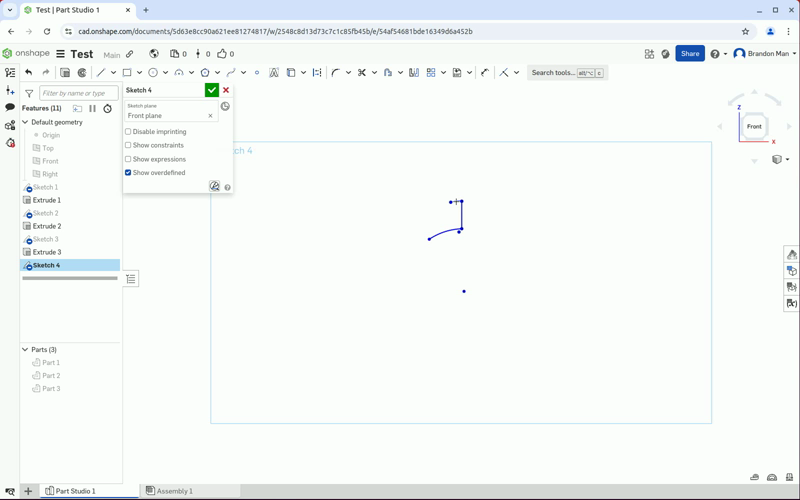
mouse_move(450, 202)
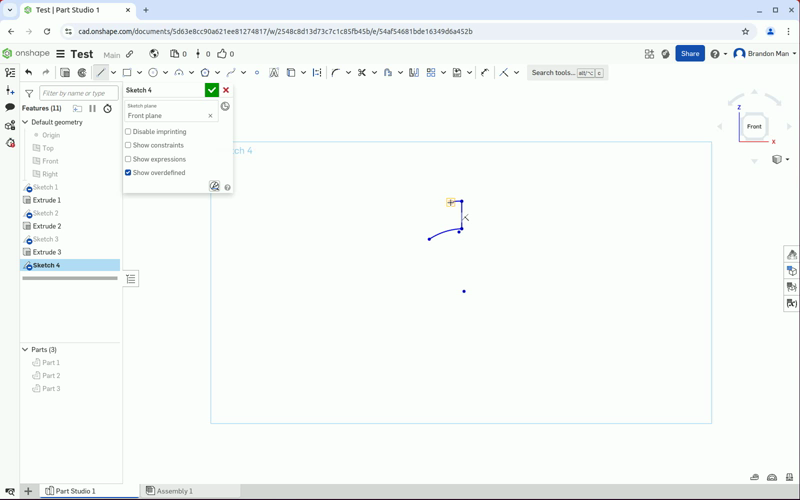
click(450, 202)
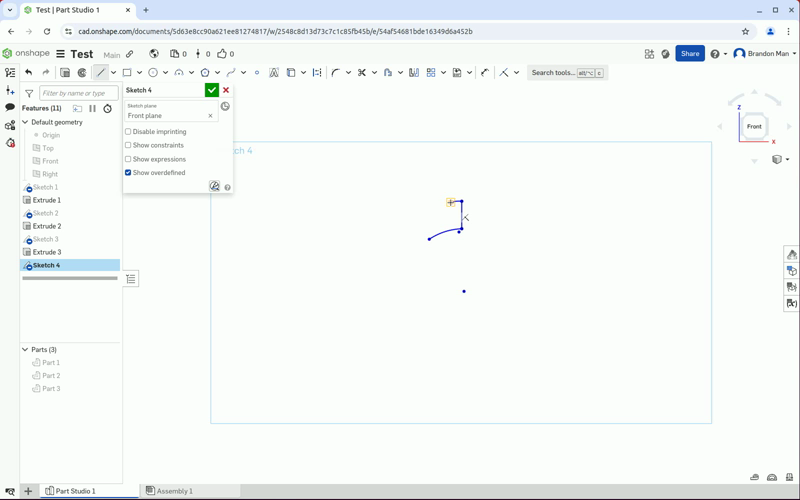
key_down(shift)
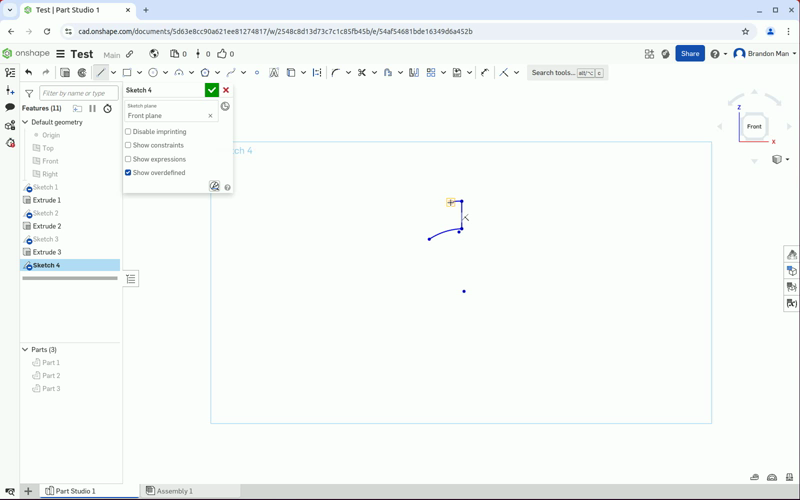
mouse_move(480, 202)
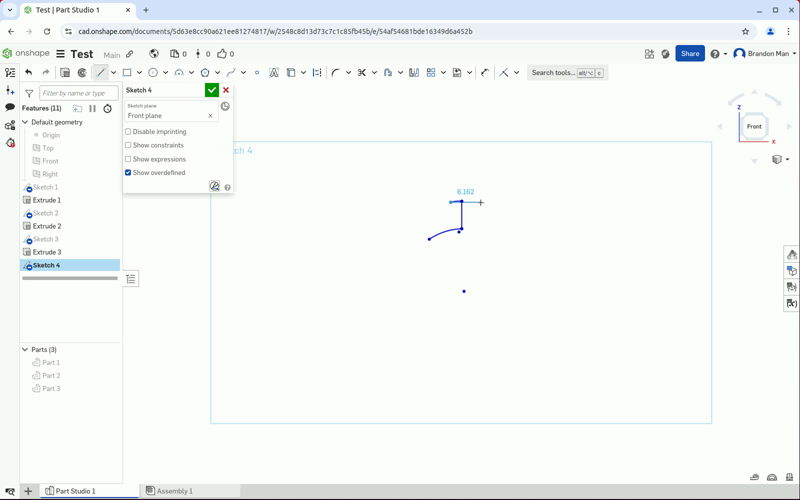
mouse_move(450, 212)
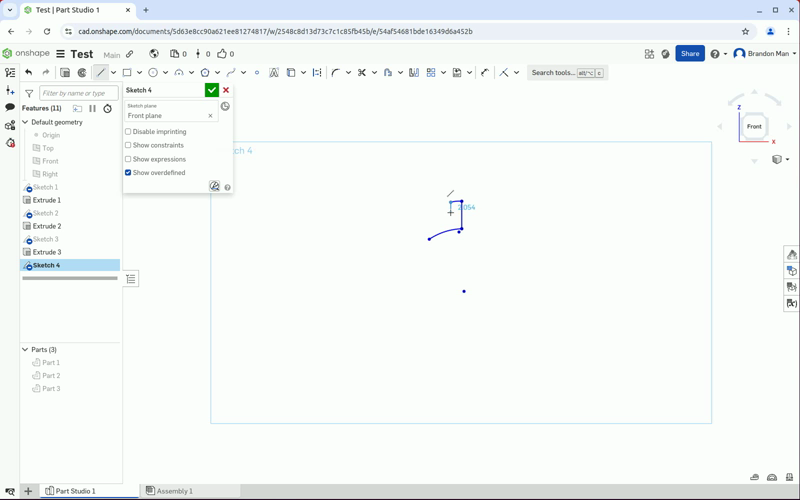
click(450, 212)
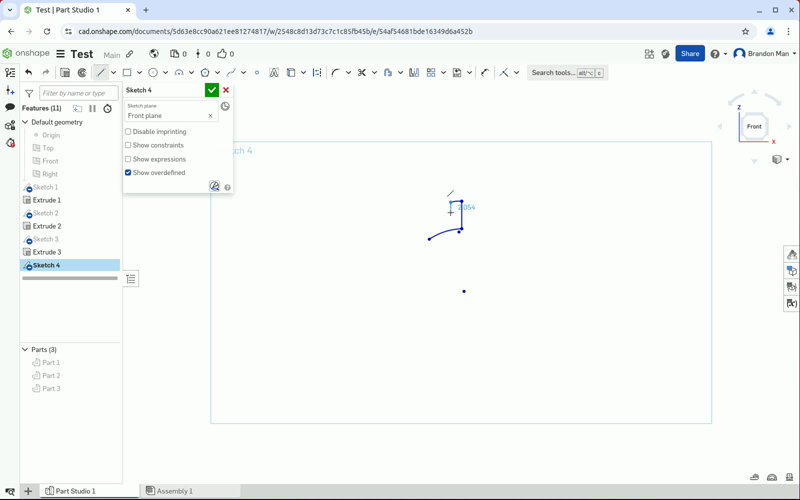
key_up(shift)
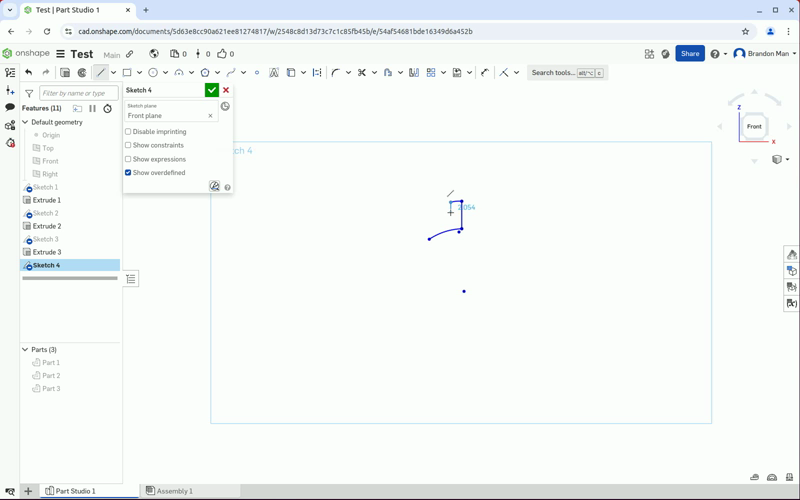
key_down(shift)
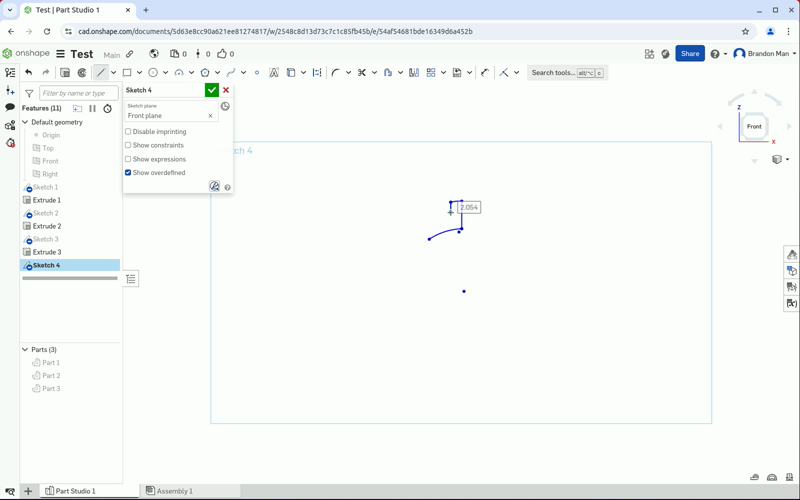
mouse_move(480, 212)
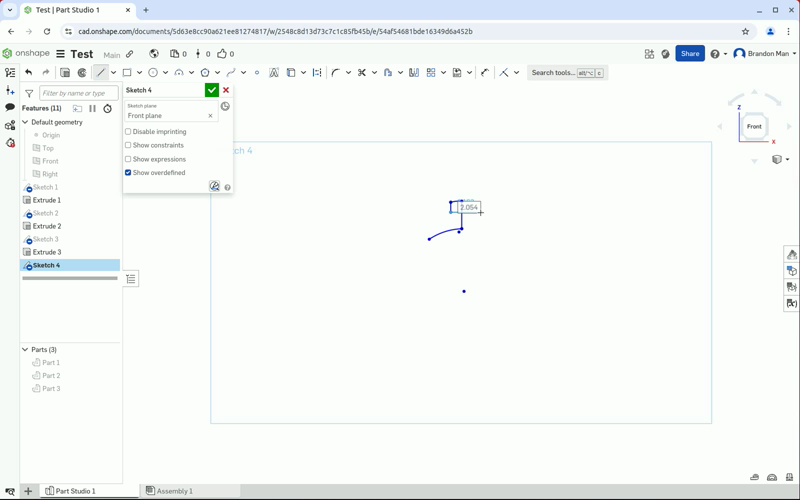
mouse_move(440, 212)
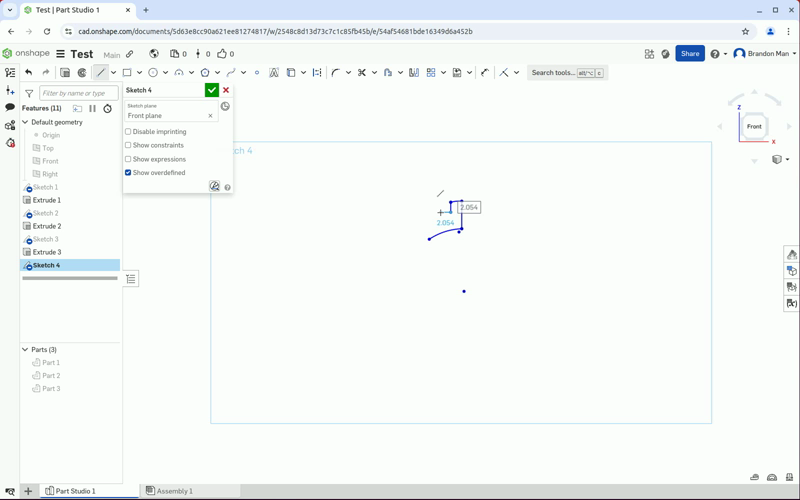
click(440, 212)
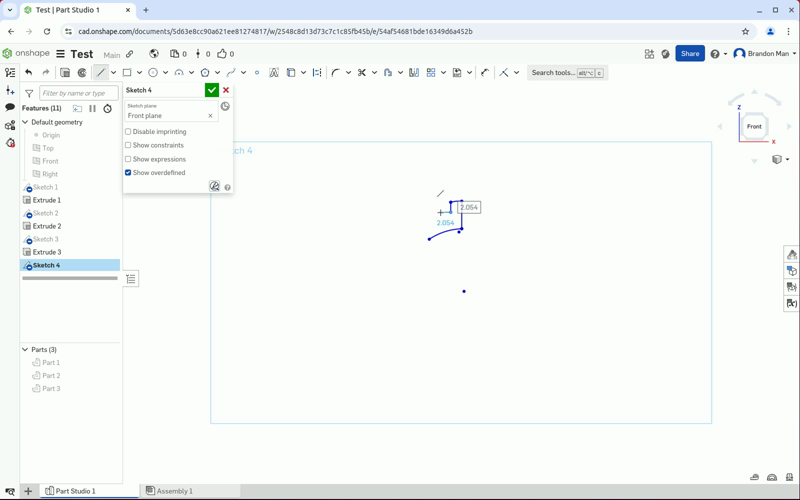
key_up(shift)
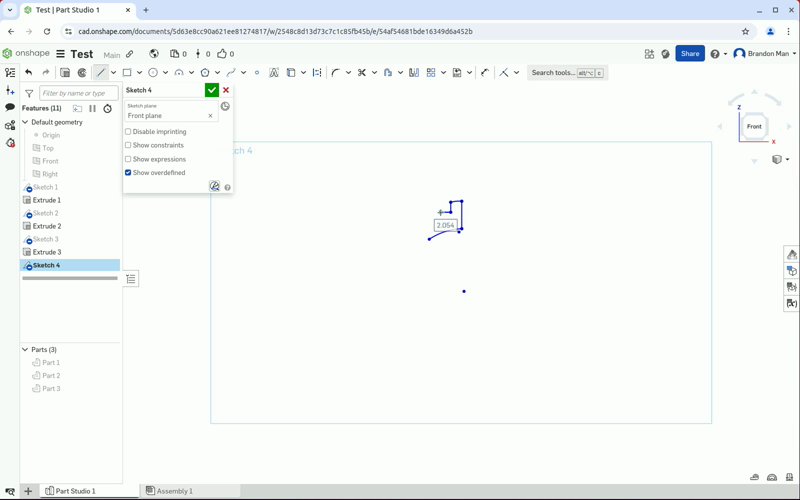
key_down(shift)
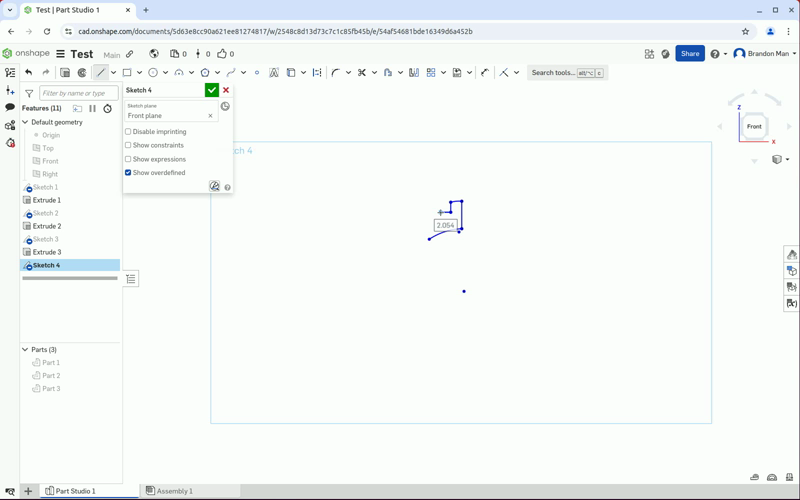
mouse_move(470, 212)
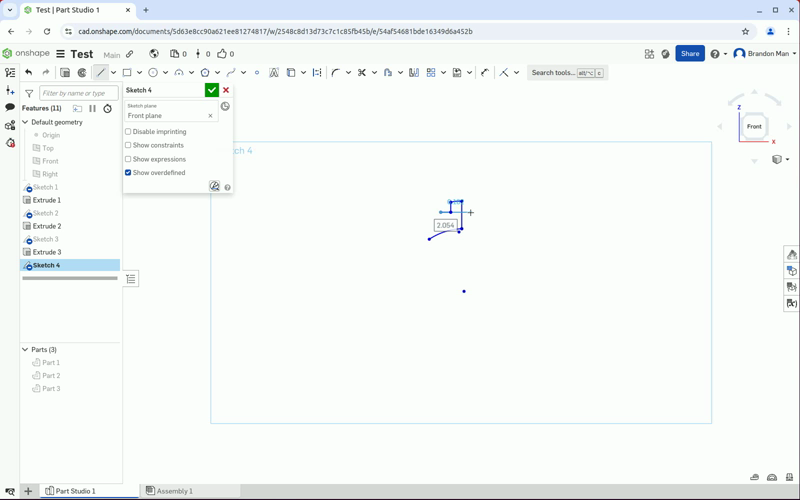
mouse_move(440, 204)
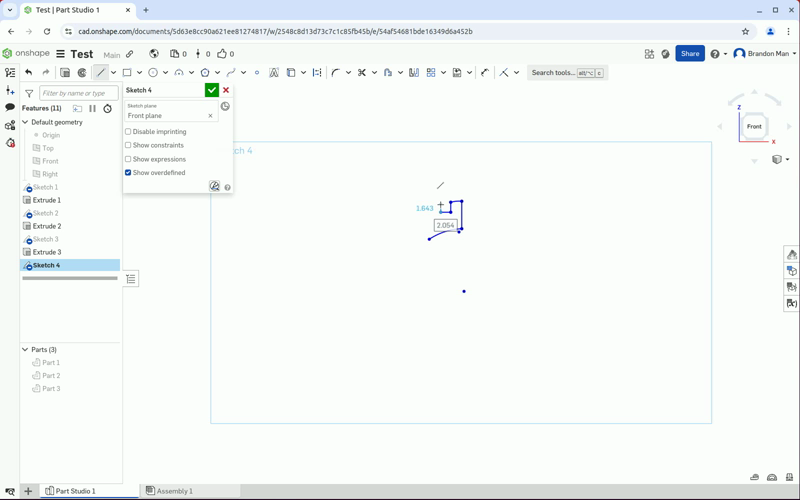
click(440, 204)
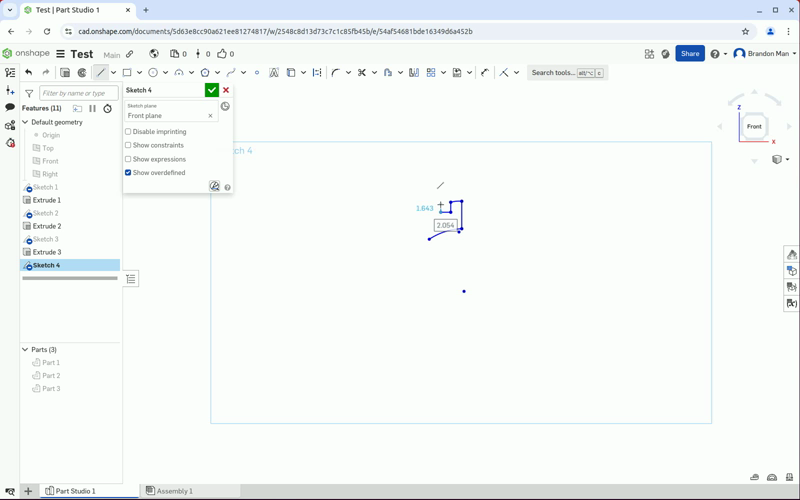
key_up(shift)
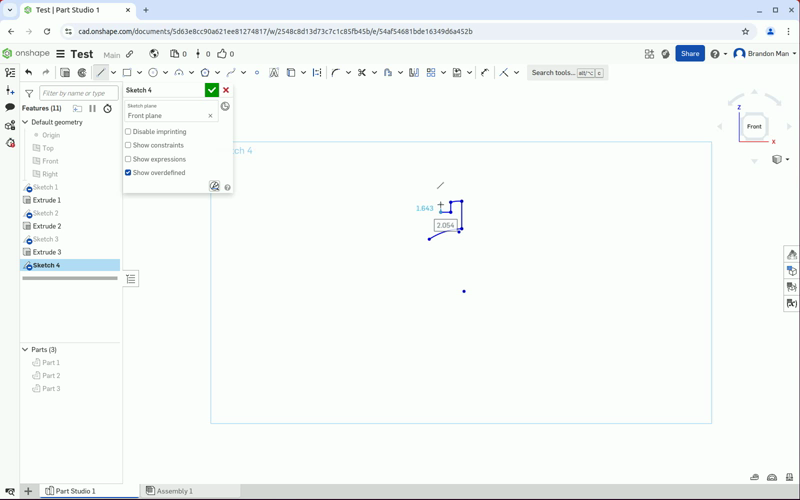
key(esc)
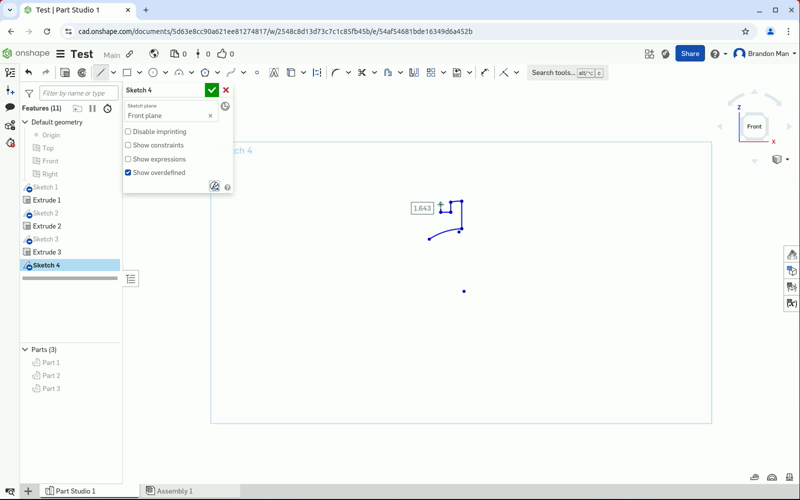
key(a)
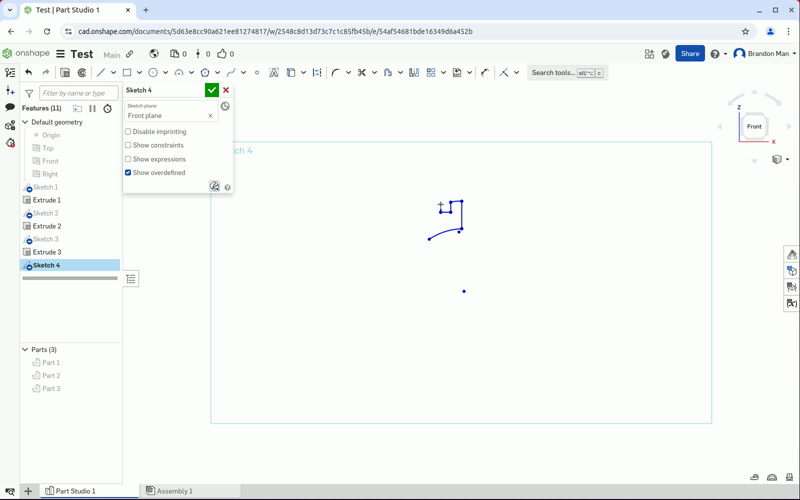
mouse_move(440, 204)
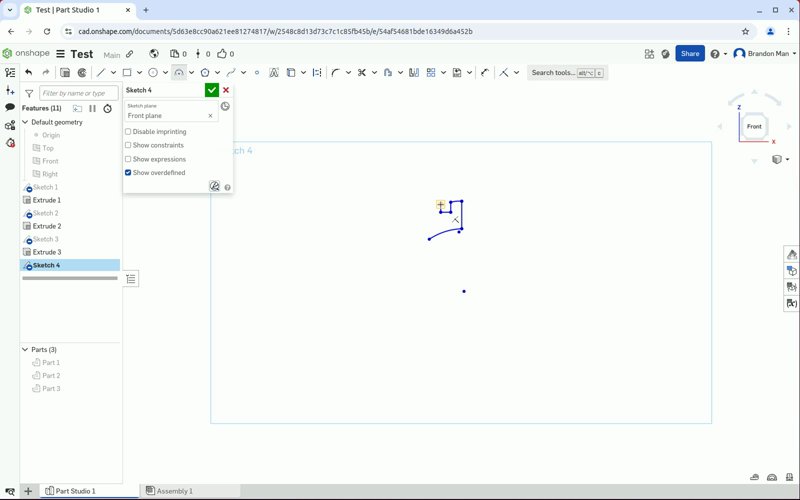
click(440, 204)
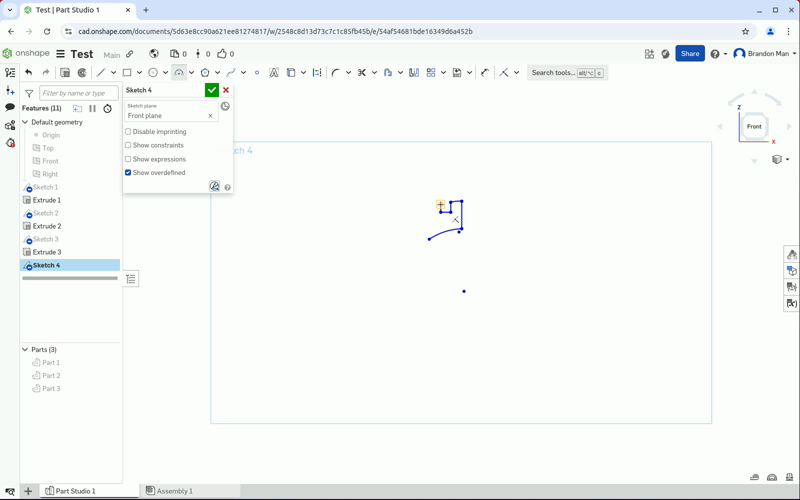
key_down(shift)
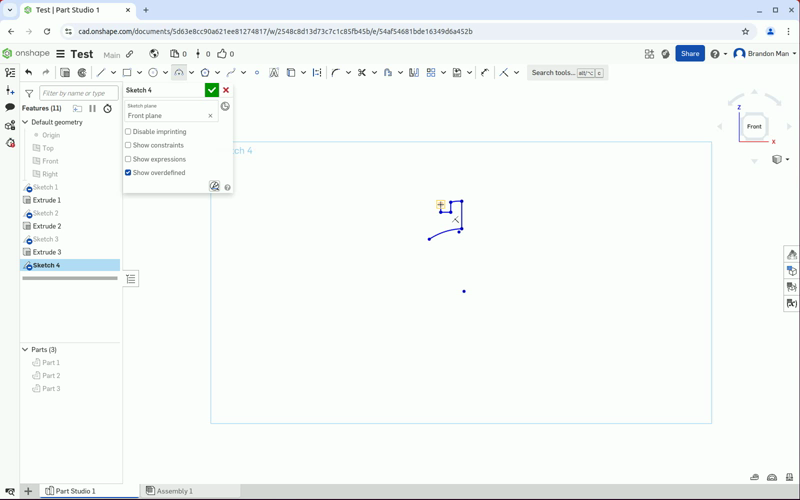
mouse_move(429, 208)
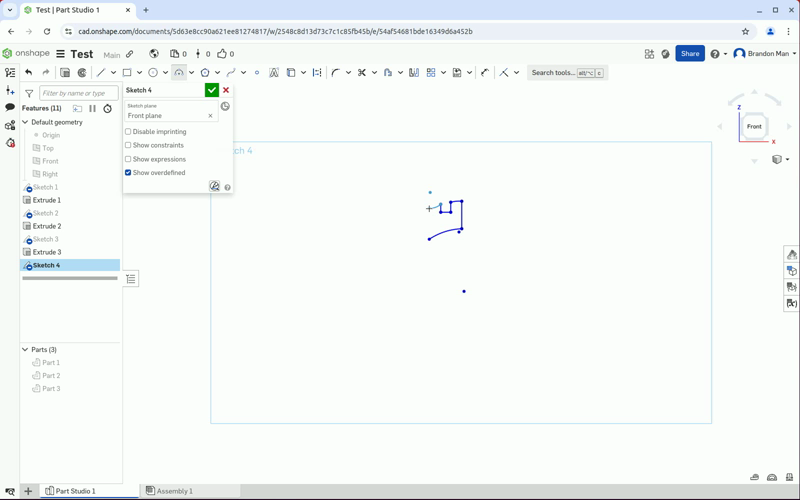
click(429, 208)
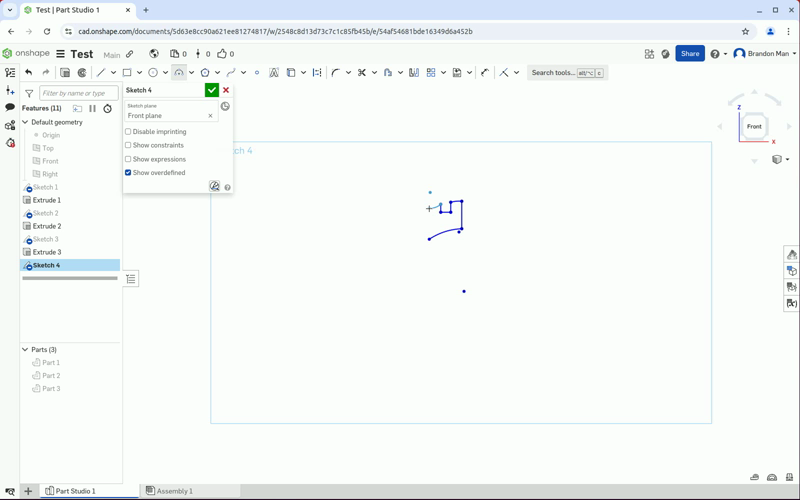
mouse_move(434, 205)
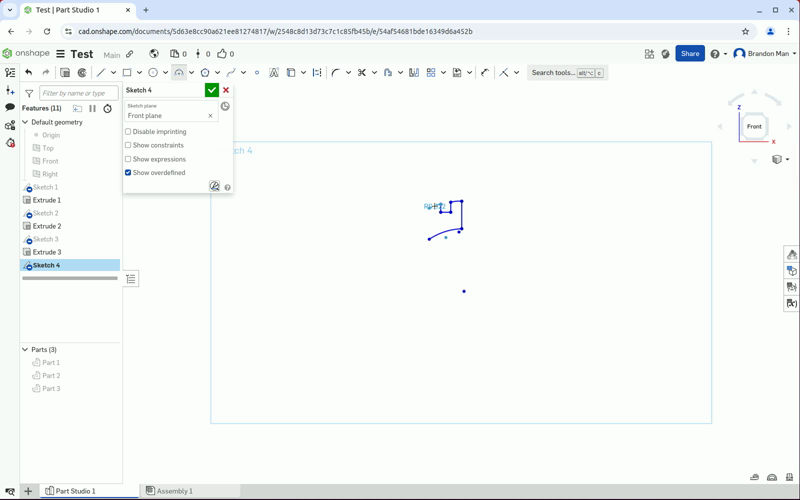
click(434, 205)
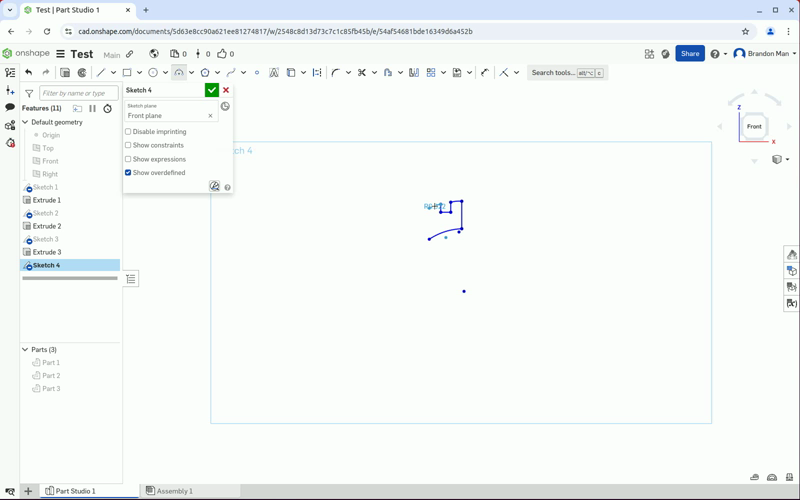
key_up(shift)
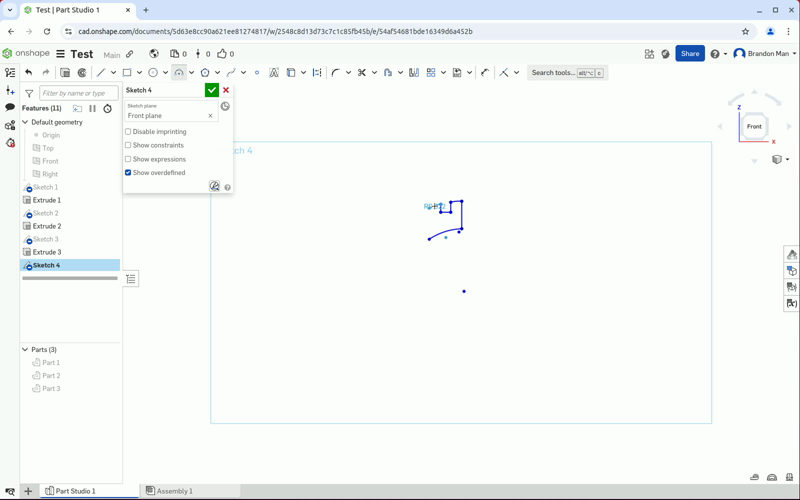
key(esc)
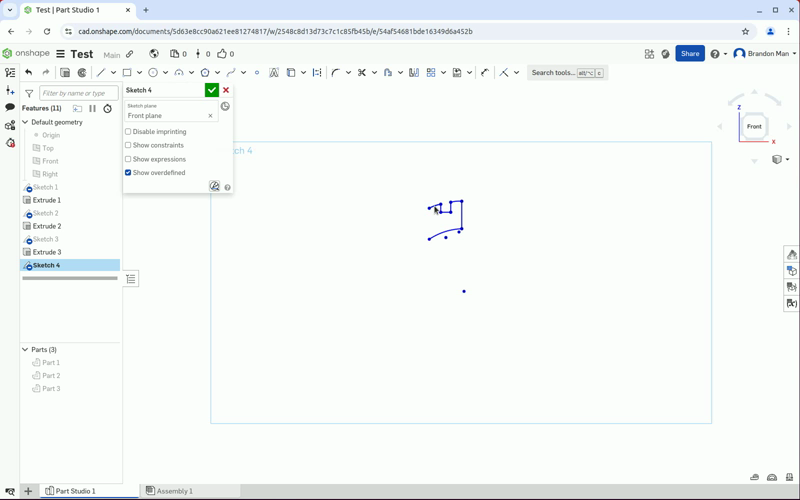
key(l)
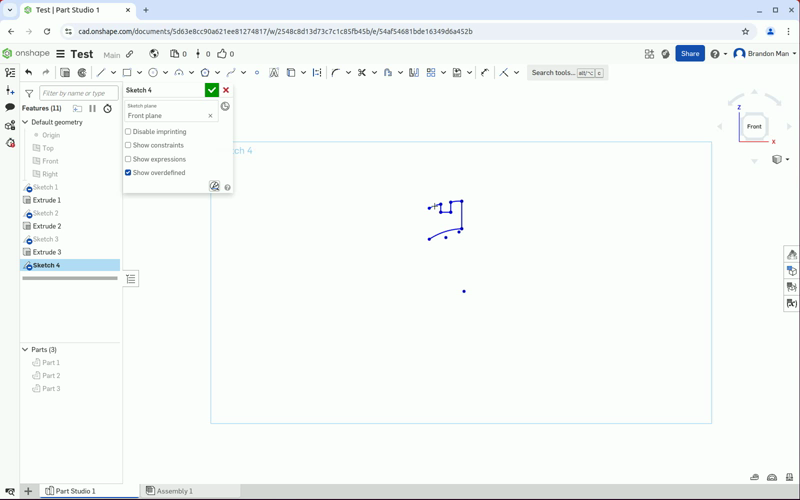
mouse_move(429, 208)
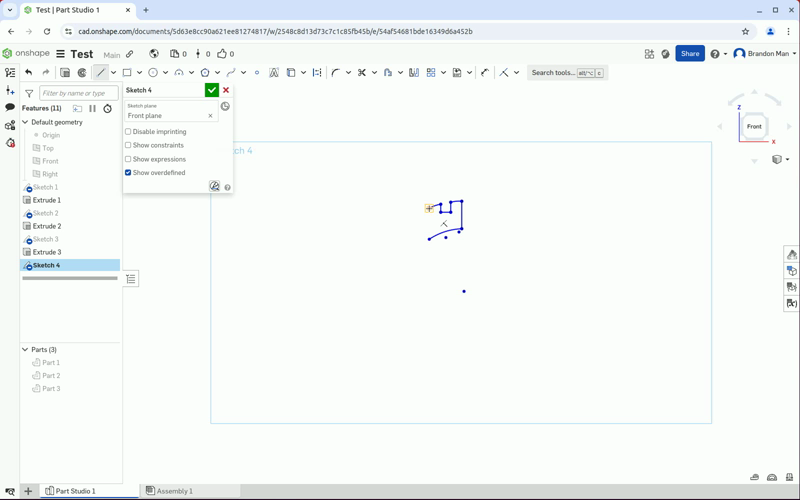
click(429, 208)
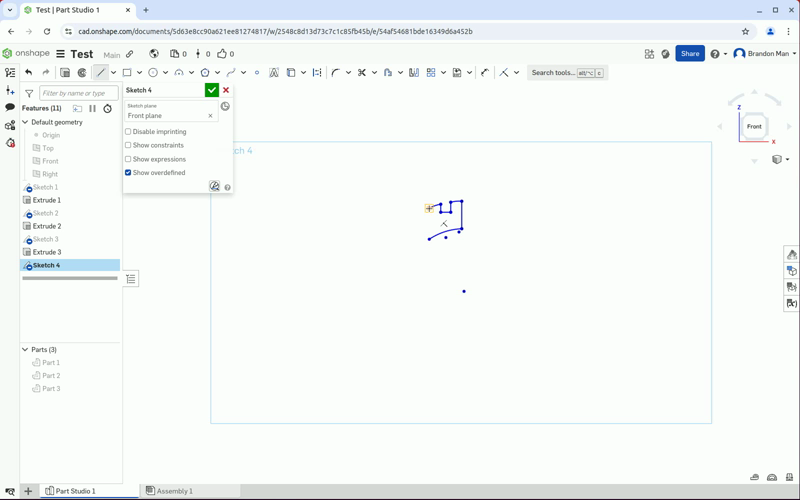
mouse_move(459, 208)
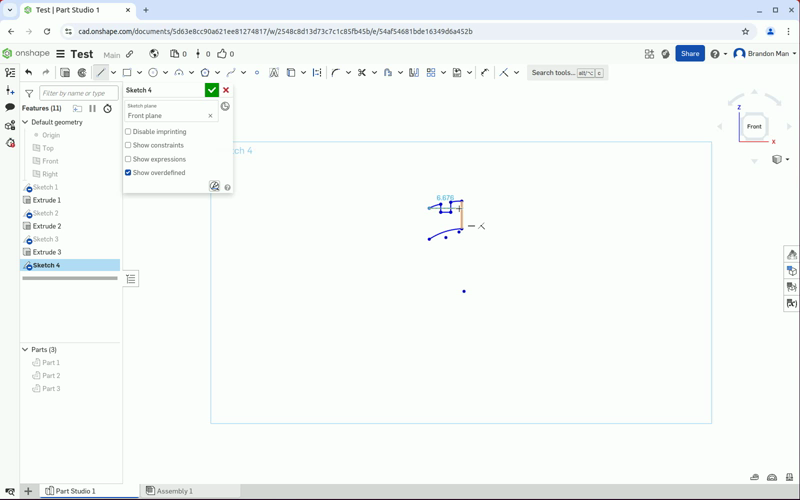
key_down(shift)
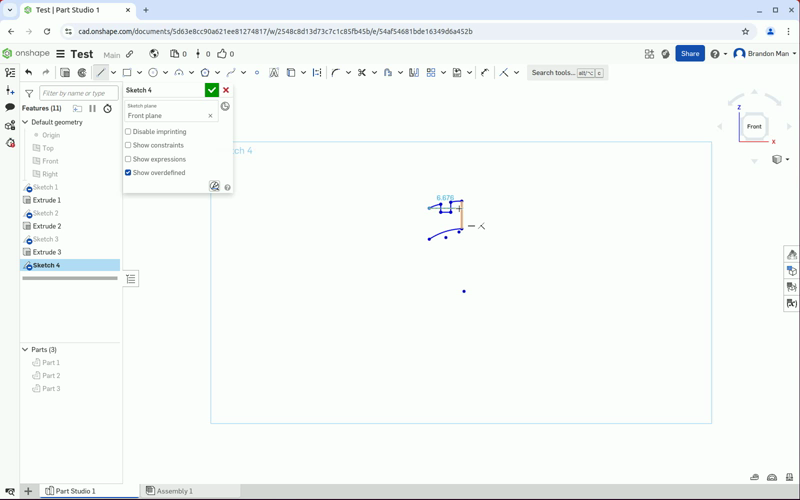
mouse_move(429, 239)
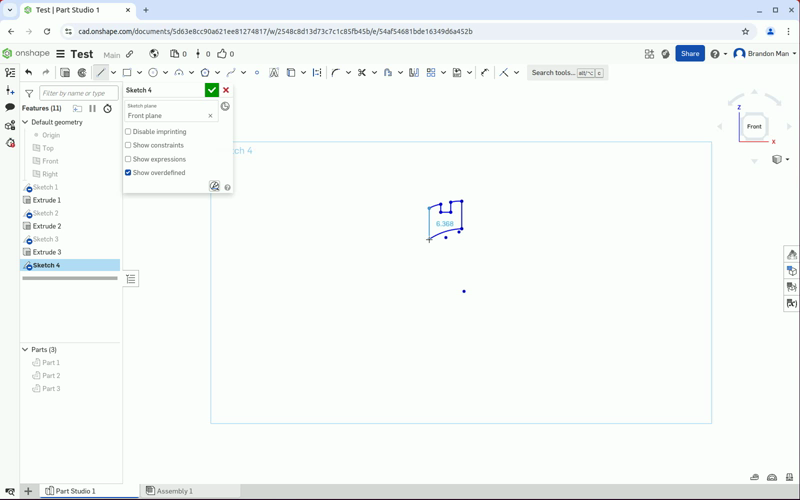
key_up(shift)
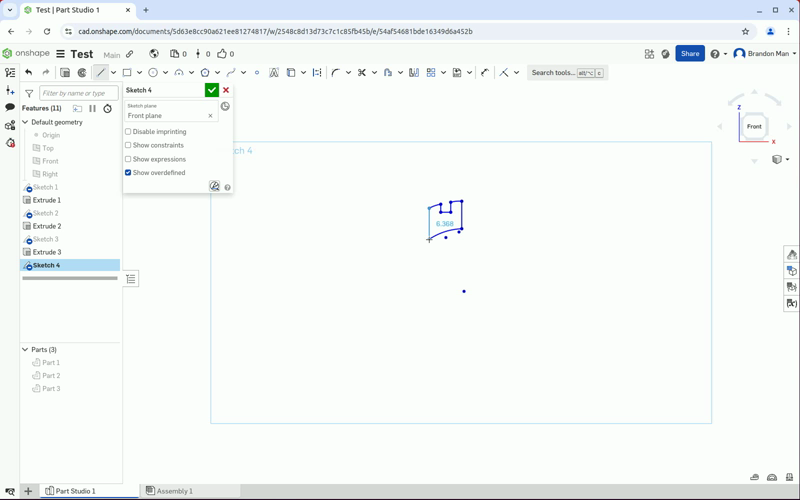
click(429, 239)
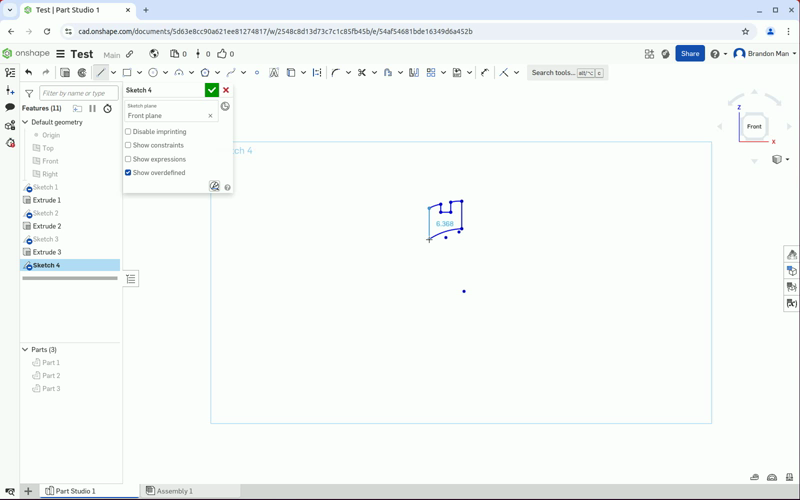
key(esc)
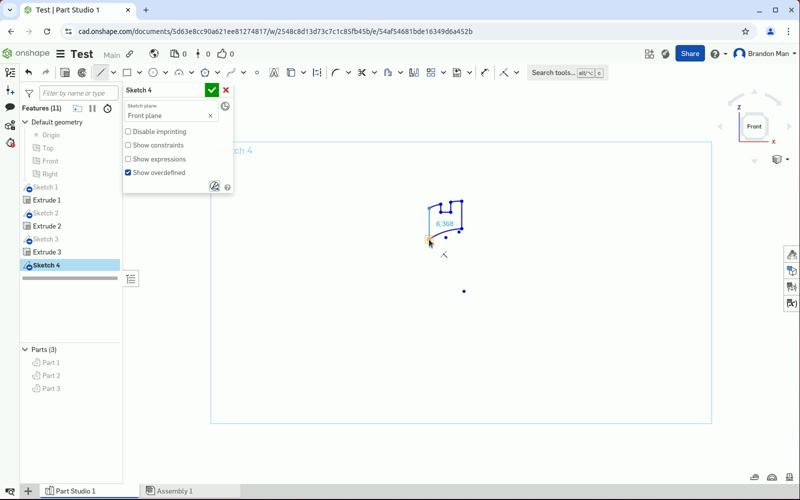
mouse_move(438, 206)
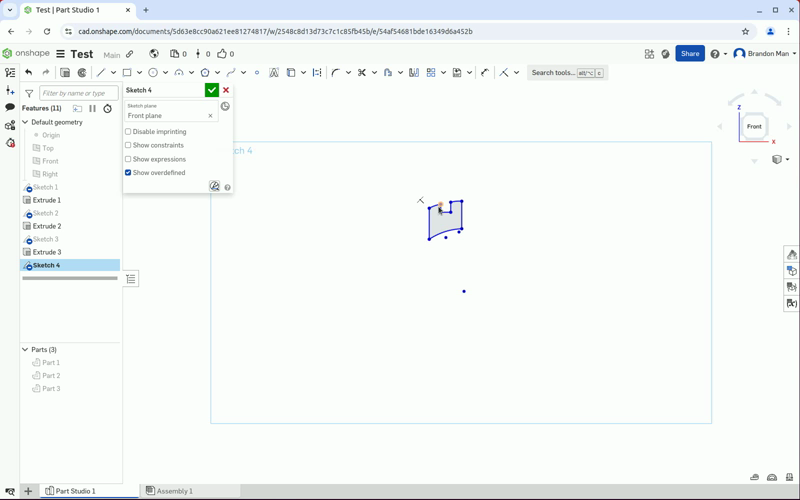
scroll(6)
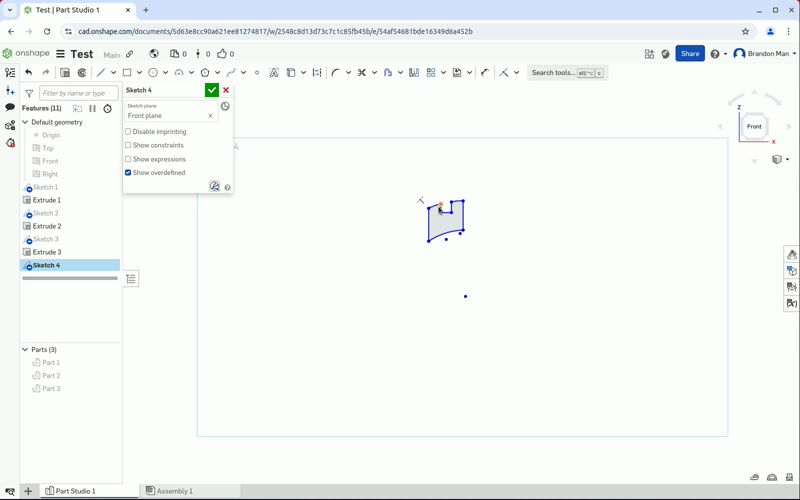
scroll(6)
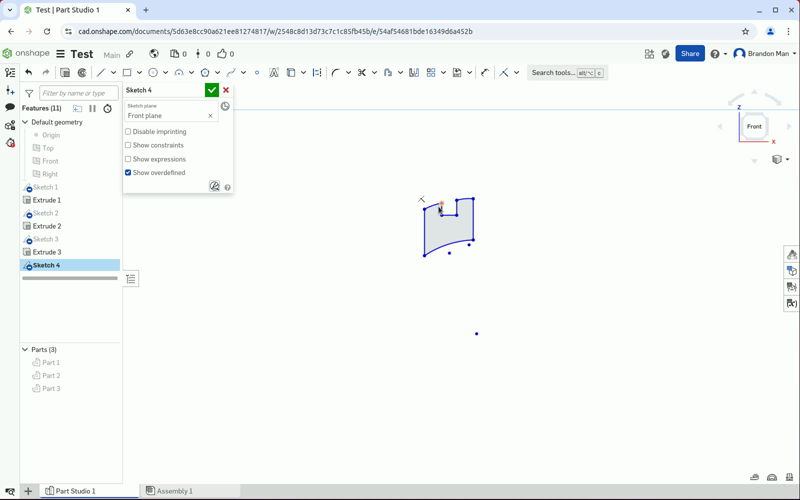
scroll(6)
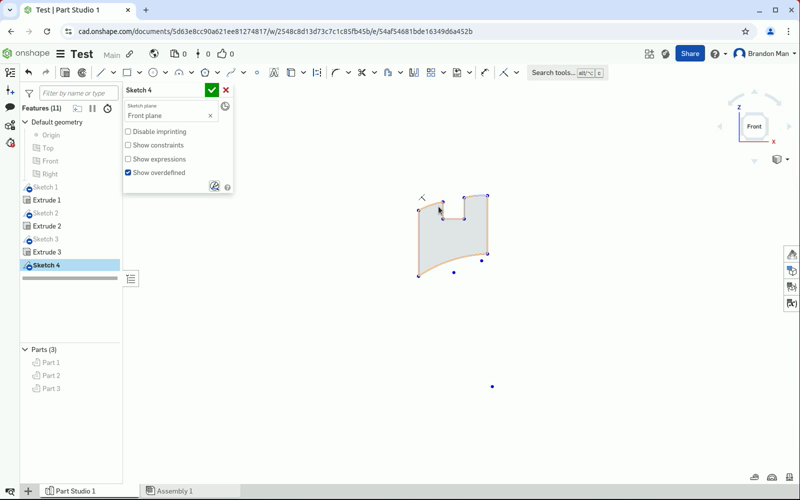
scroll(6)
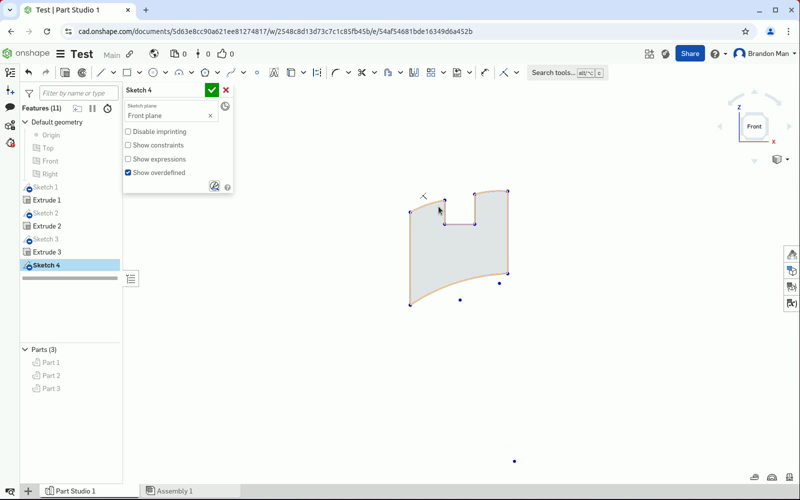
scroll(6)
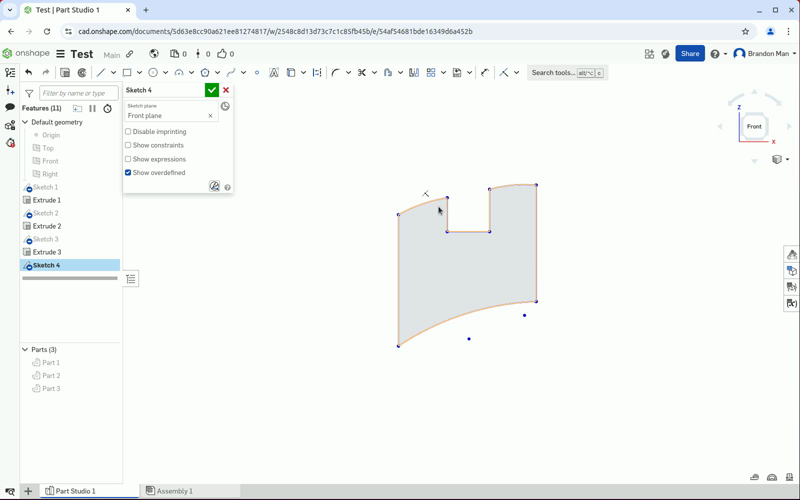
scroll(6)
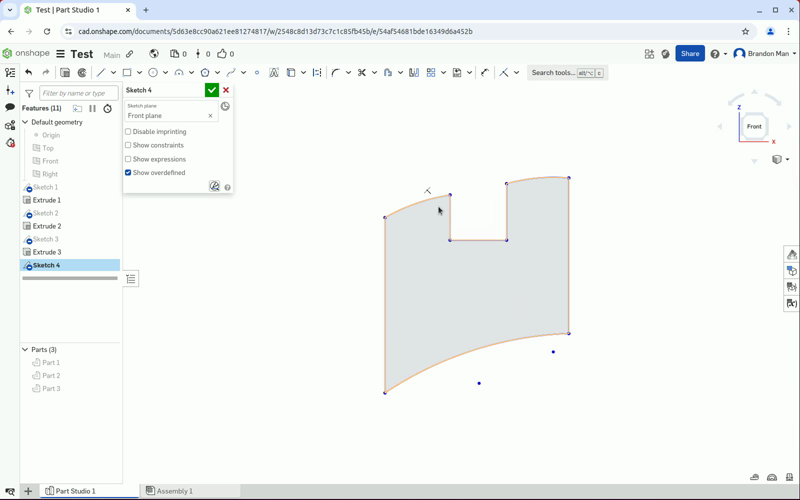
scroll(6)
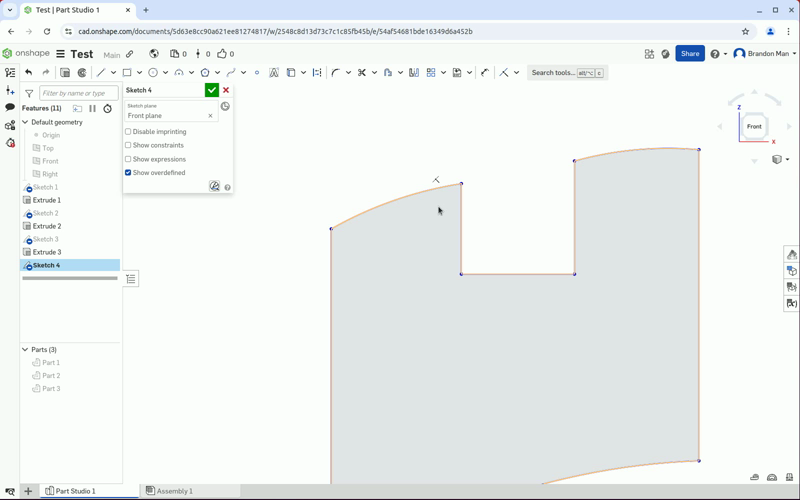
click(438, 206)
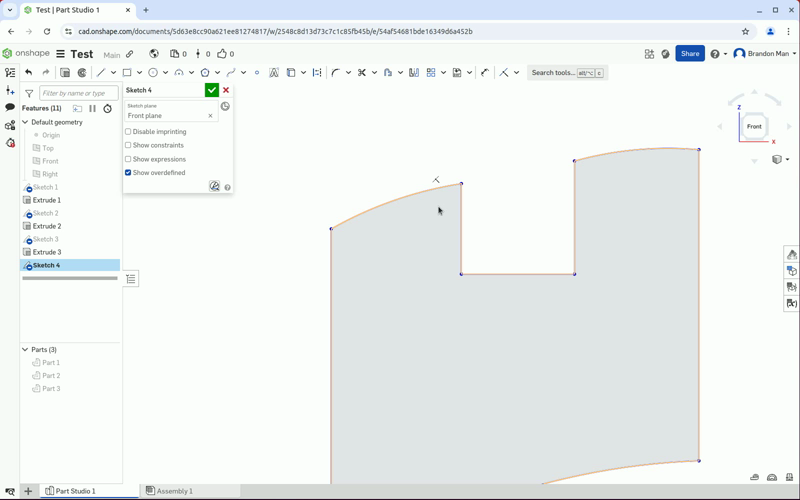
scroll(-6)
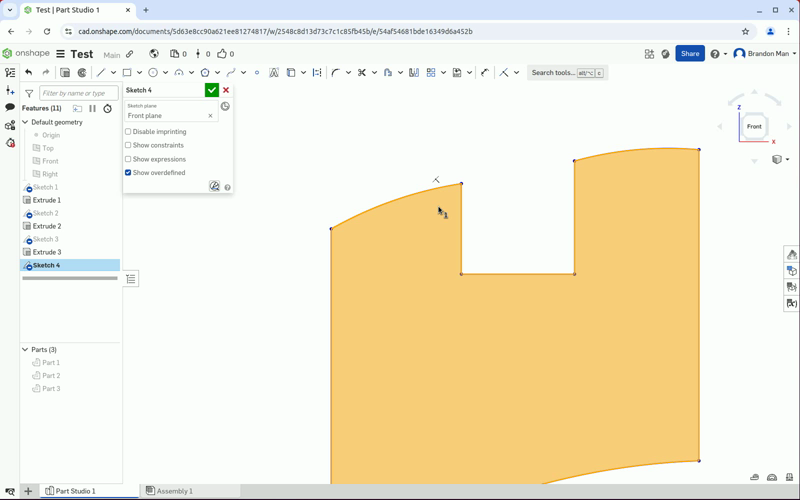
scroll(-6)
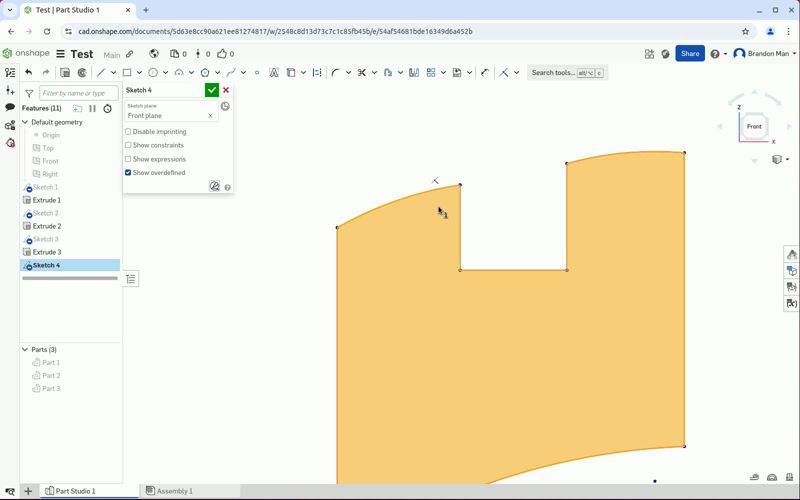
scroll(-6)
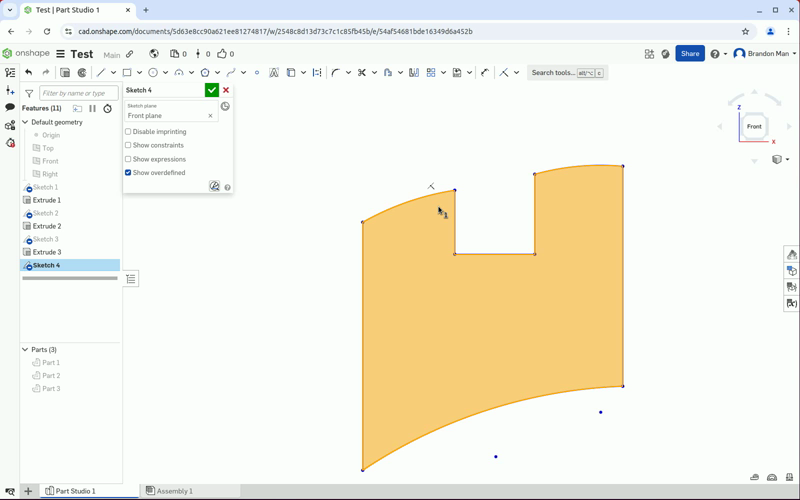
scroll(-6)
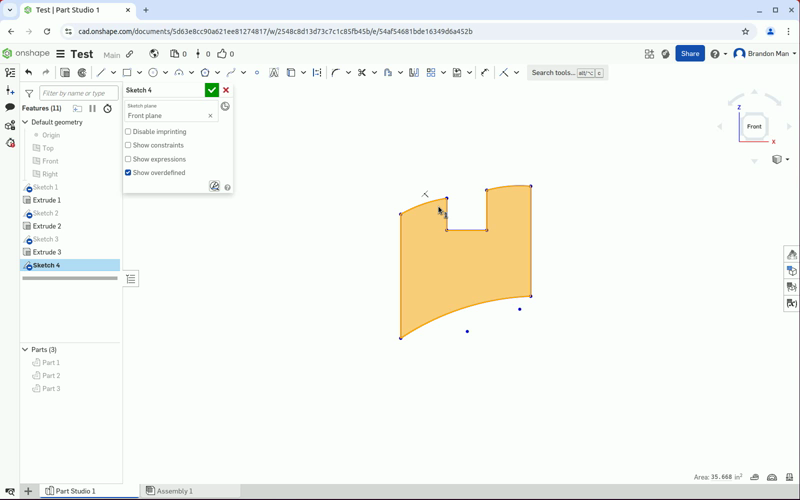
scroll(-6)
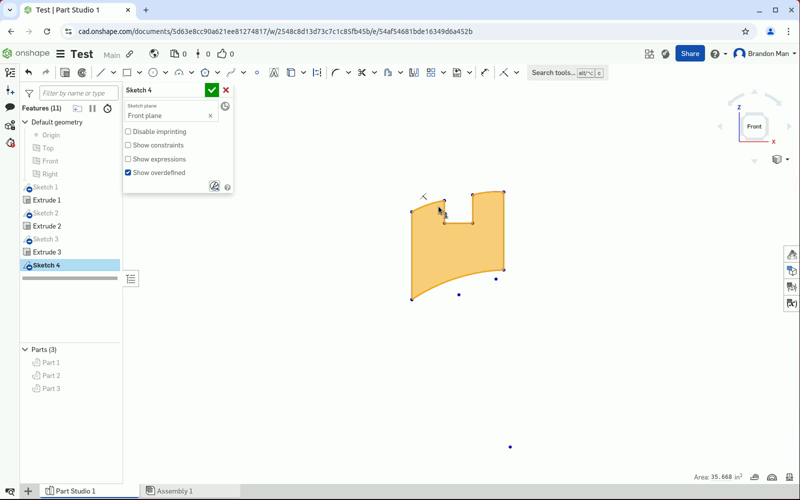
scroll(-6)
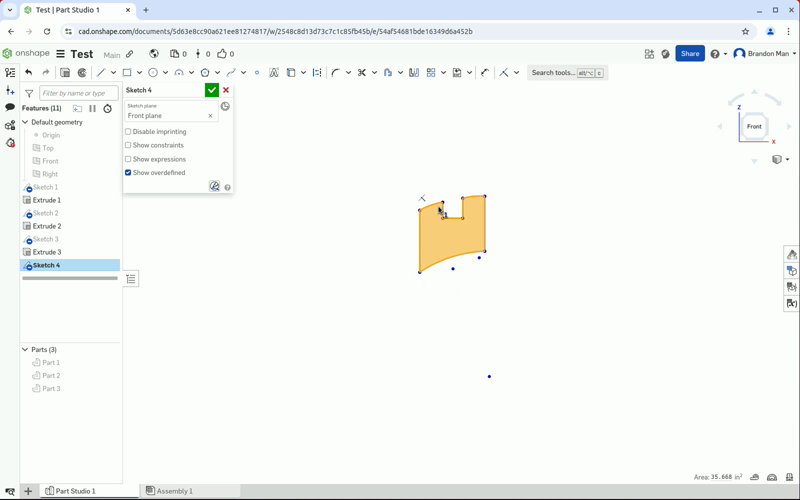
scroll(-6)
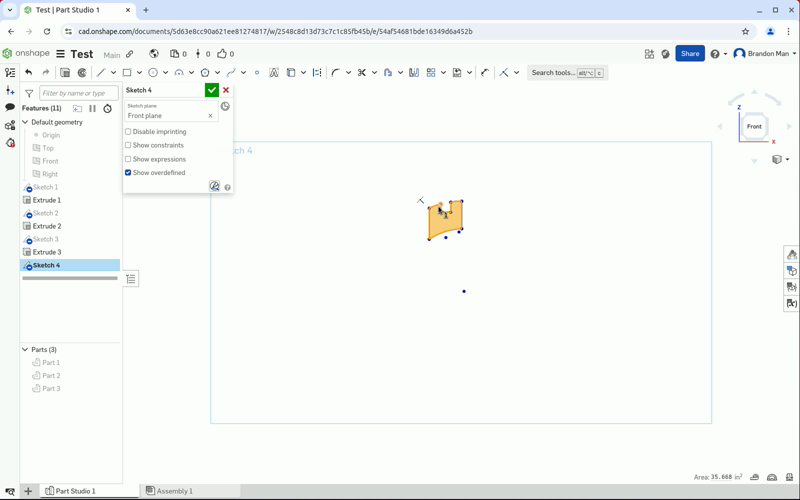
mouse_move(73, 352)
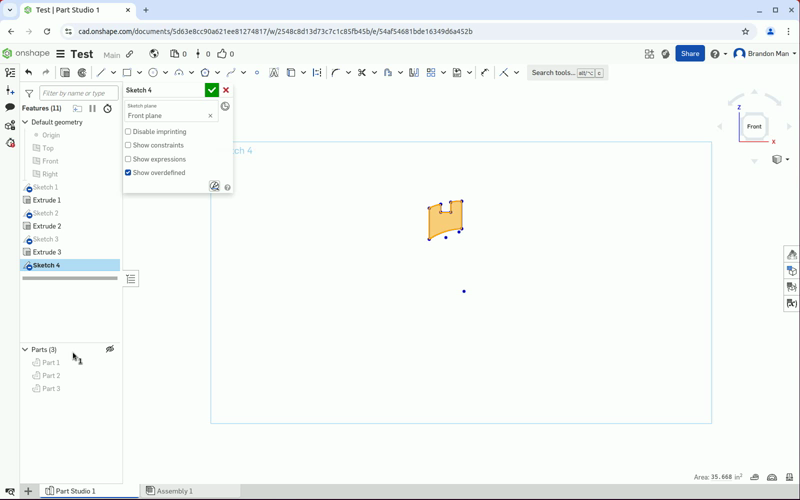
key(shift+y)
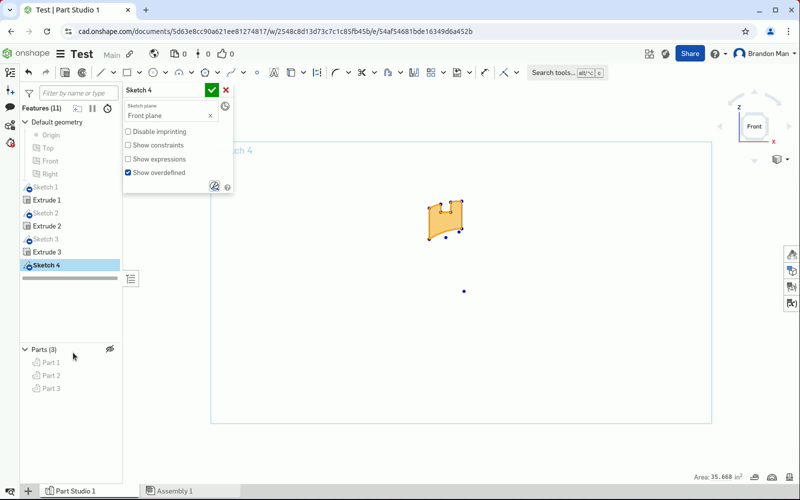
key(shift+e)
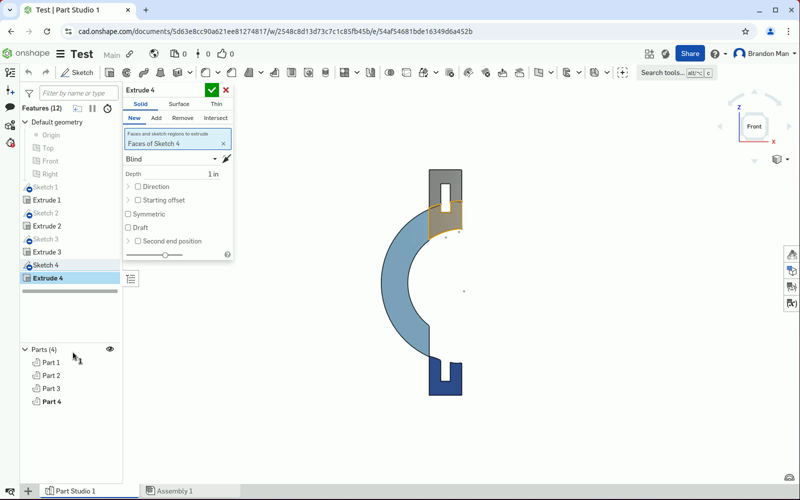
mouse_move(143, 106)
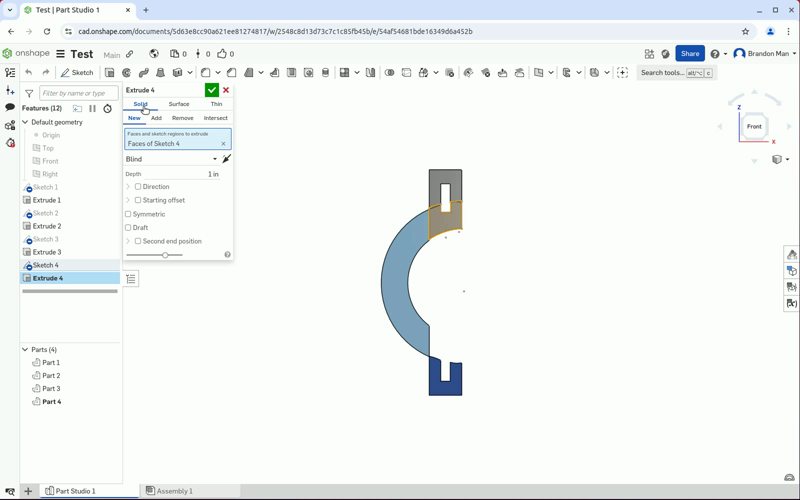
click(143, 106)
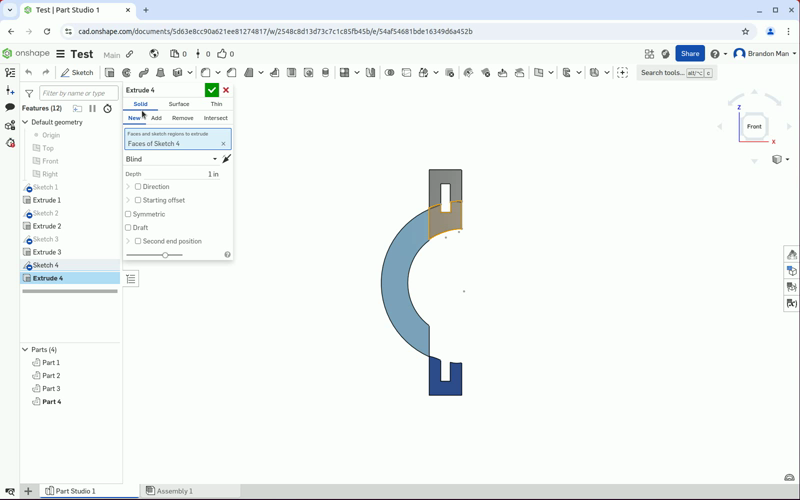
mouse_move(137, 120)
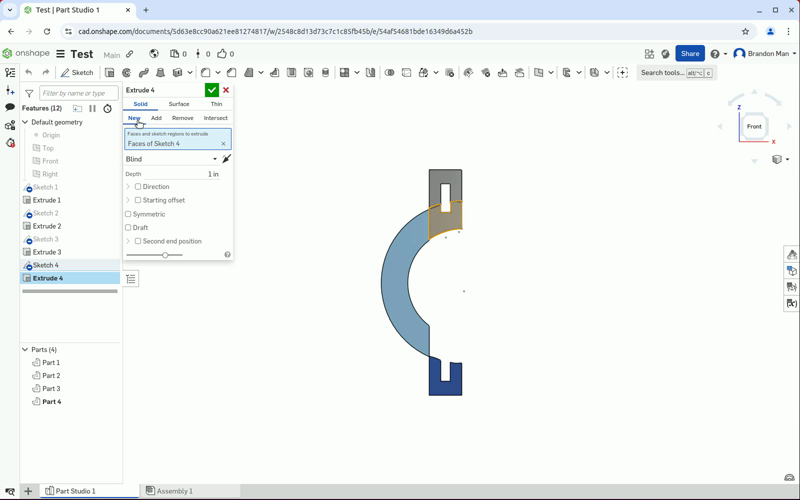
click(137, 120)
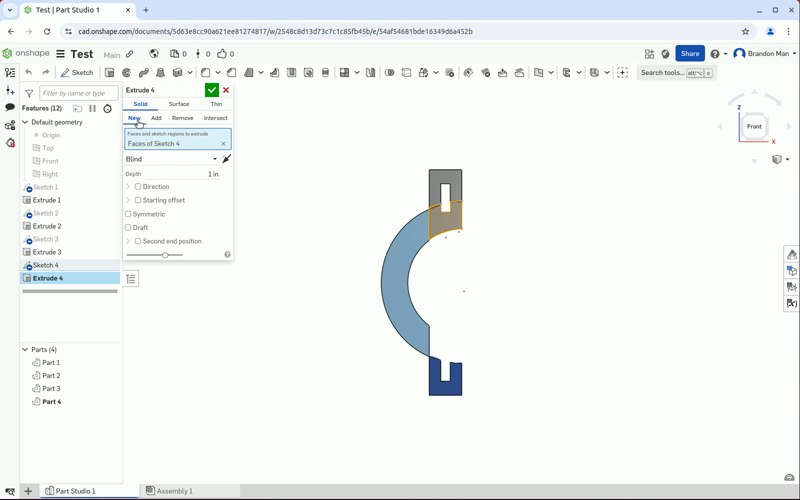
key(tab, 4)
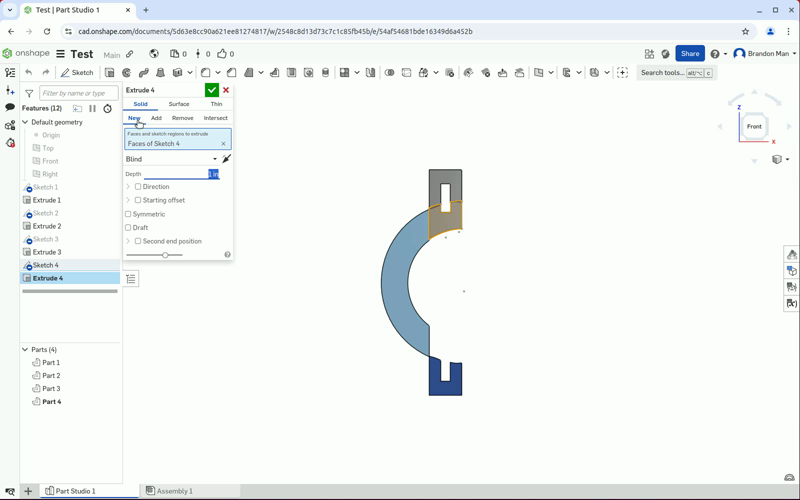
text(11.073)
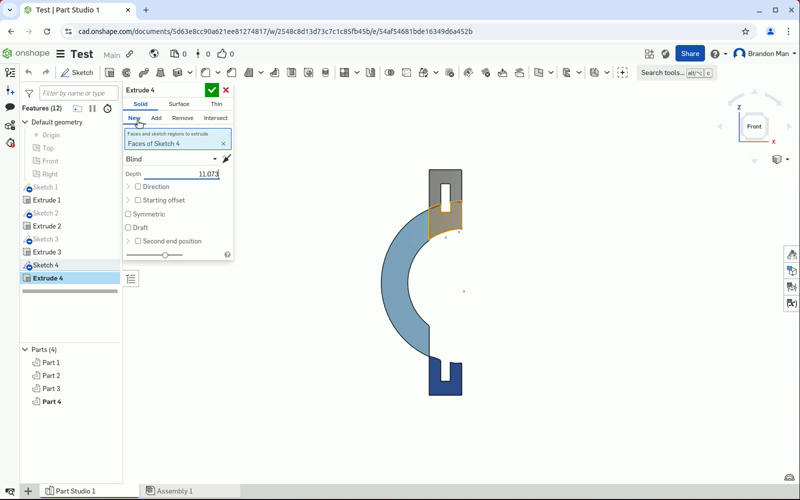
key(enter)
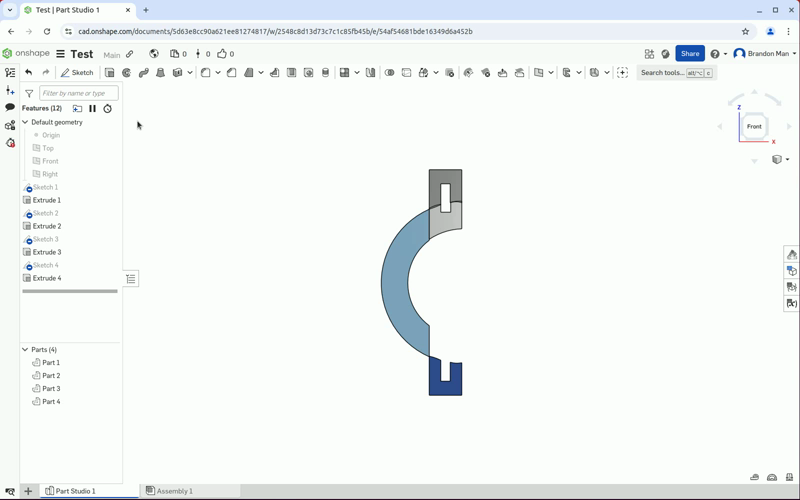
key(shift+h)
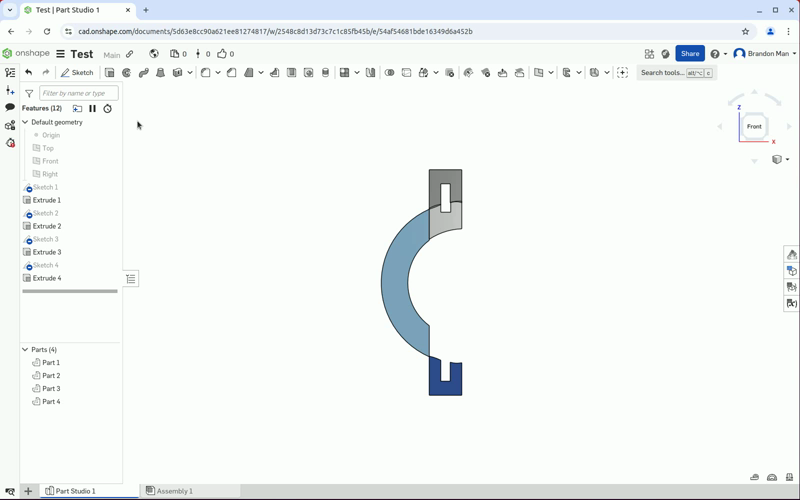
key(shift+h)
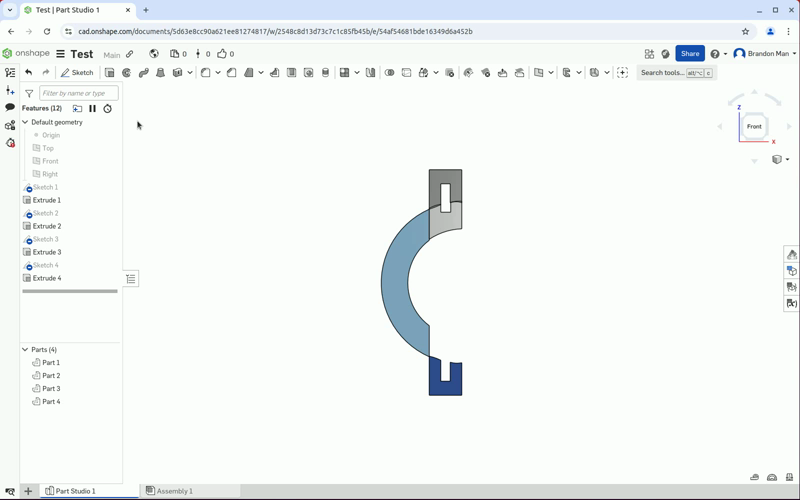
mouse_move(73, 189)
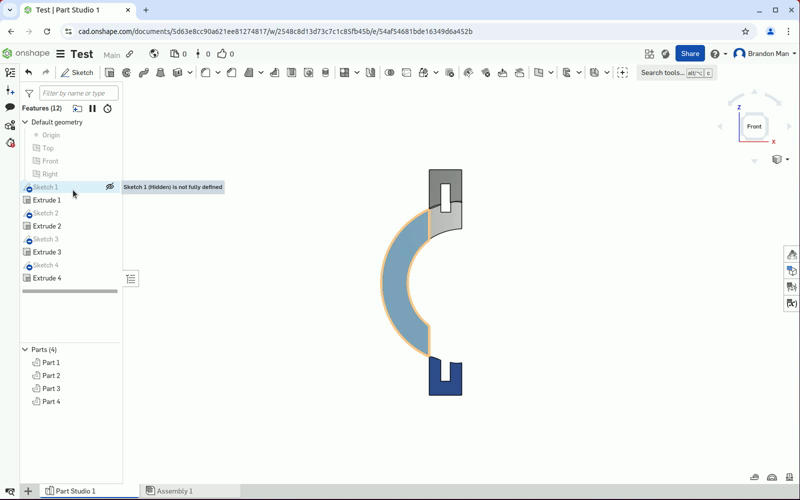
click(73, 189)
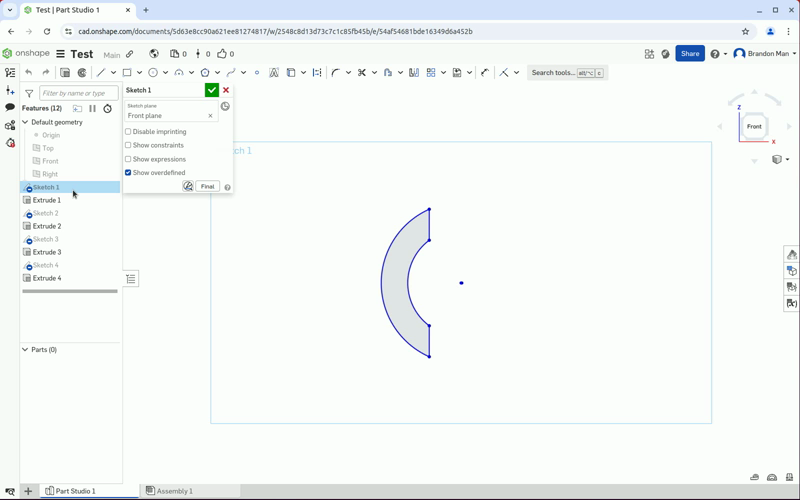
mouse_move(229, 92)
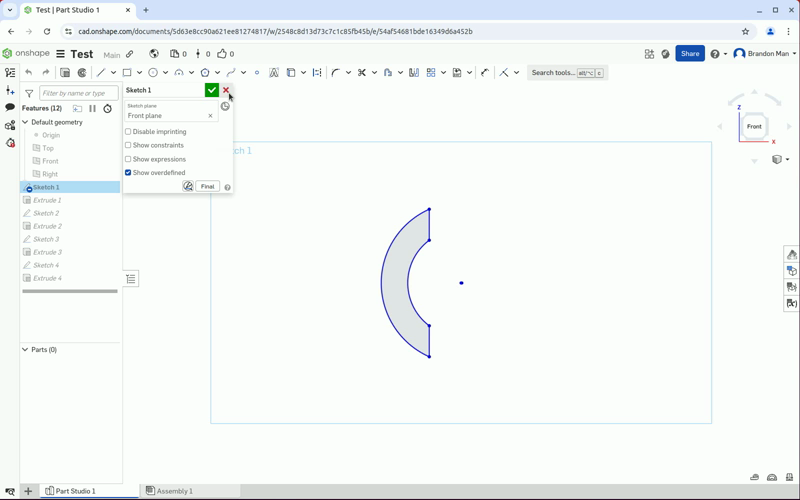
click(229, 92)
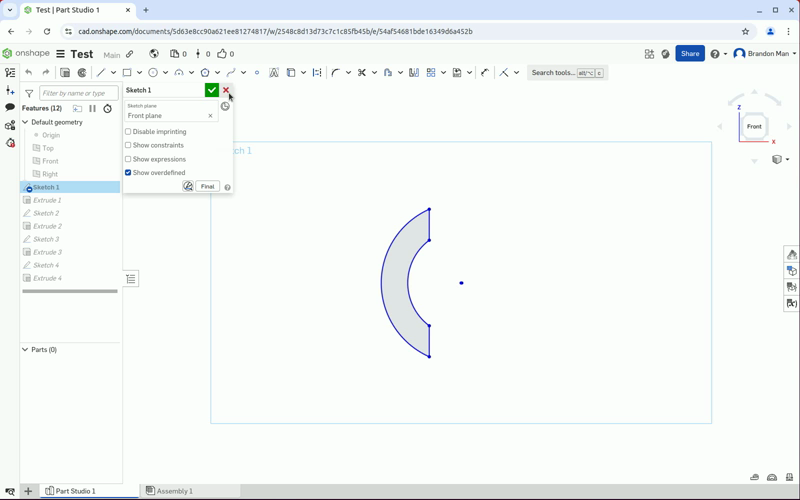
key(shift+s)
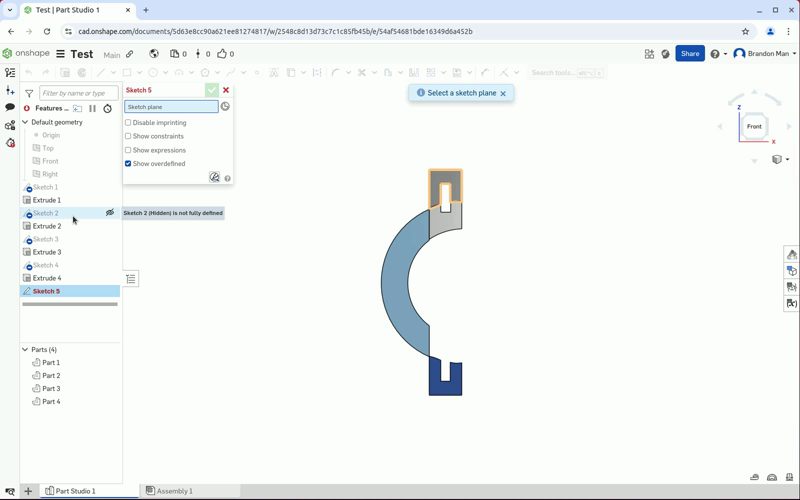
scroll(3)
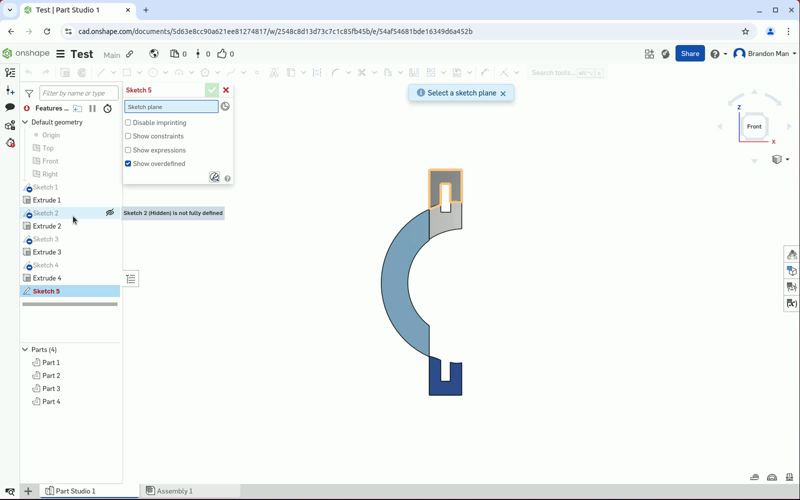
mouse_move(73, 163)
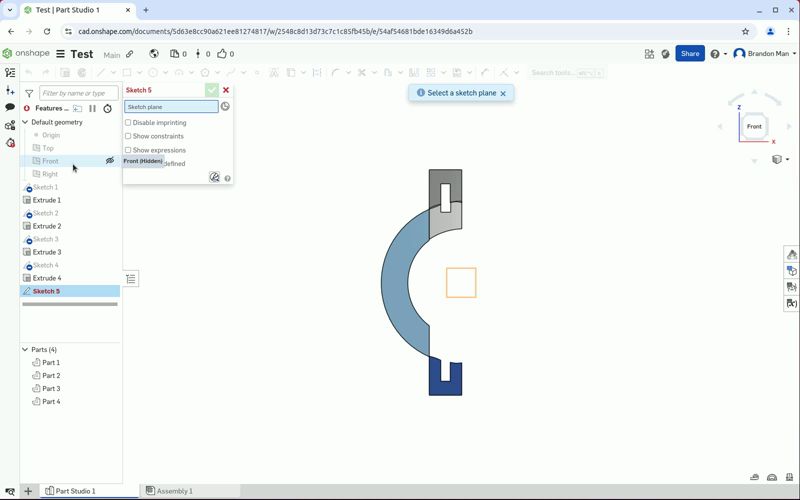
click(73, 163)
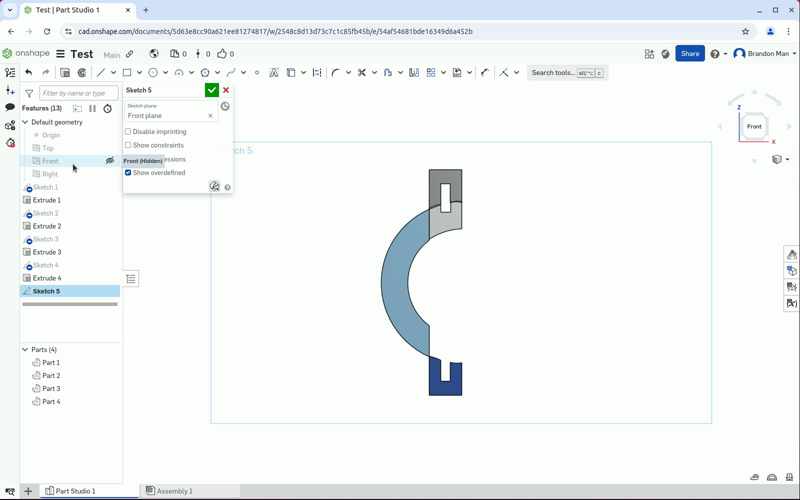
mouse_move(73, 352)
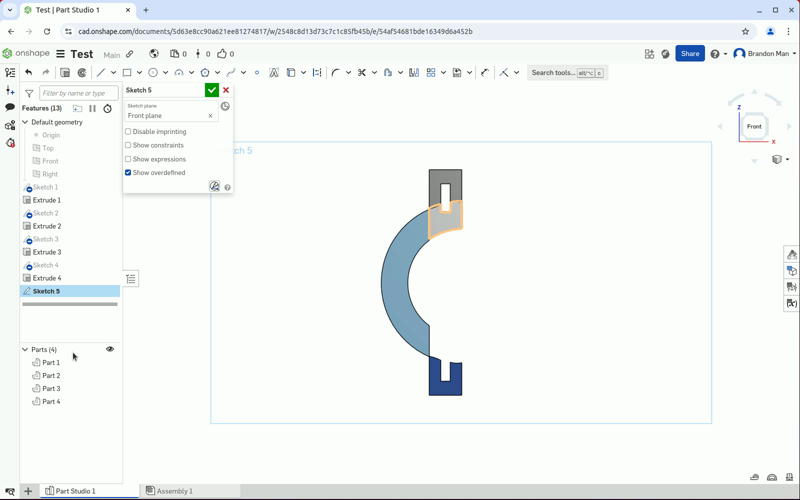
key(y)
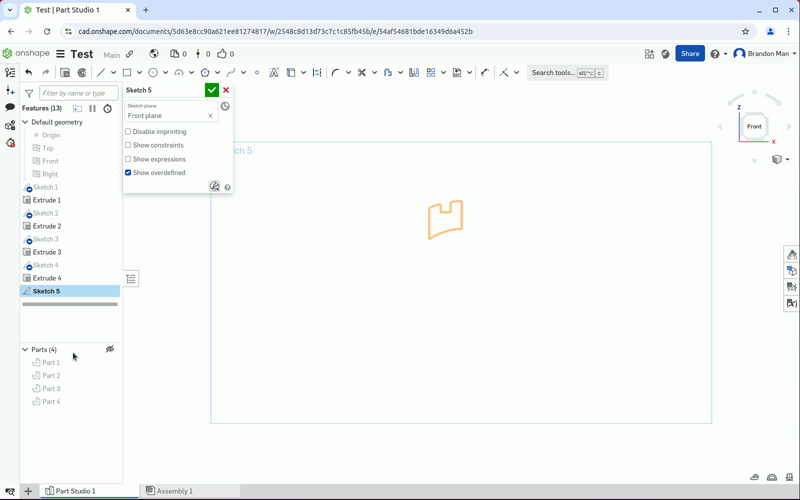
key(a)
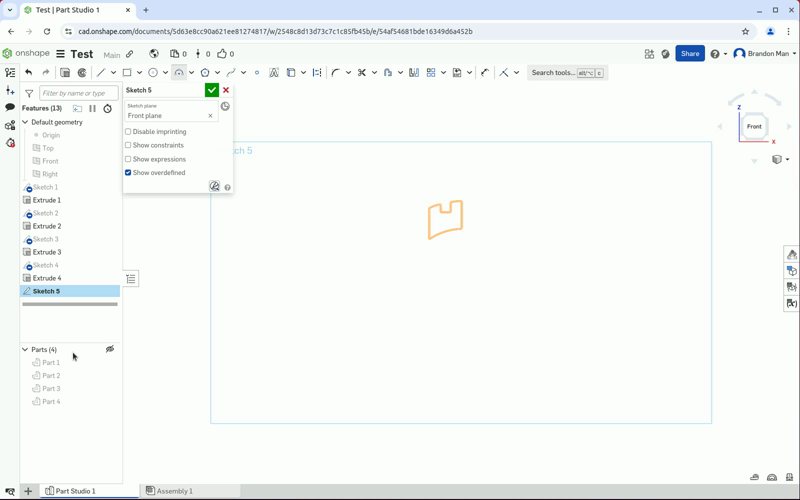
key_down(shift)
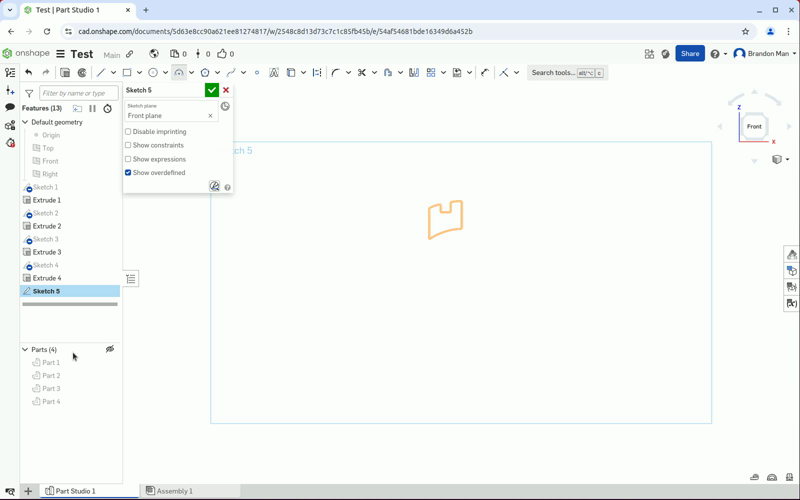
mouse_move(429, 356)
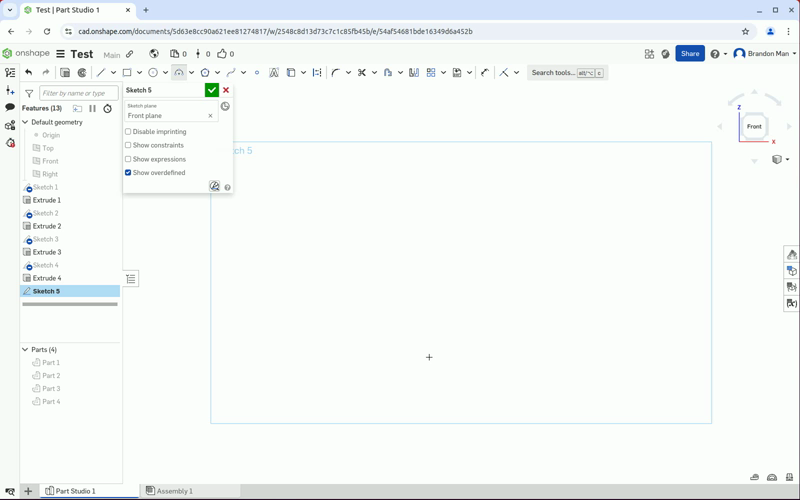
click(429, 356)
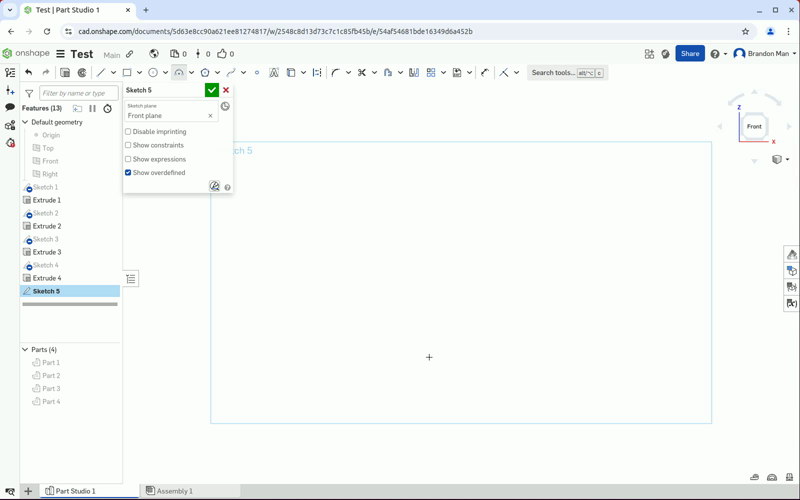
key_up(shift)
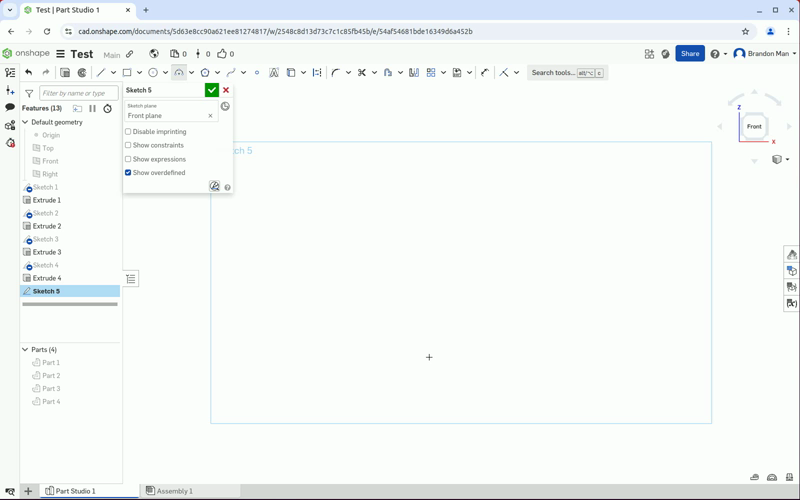
key_down(shift)
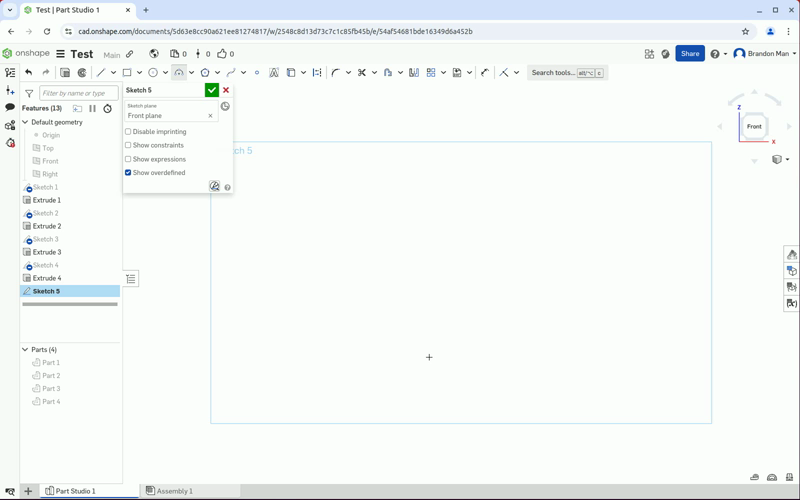
mouse_move(440, 360)
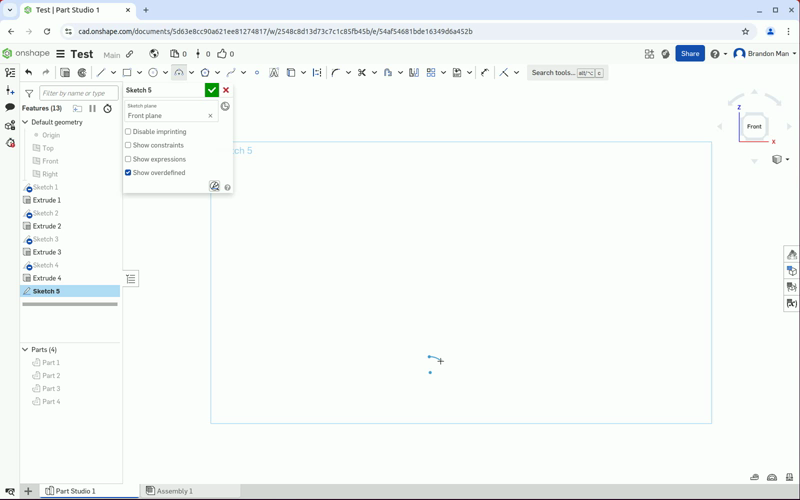
click(440, 360)
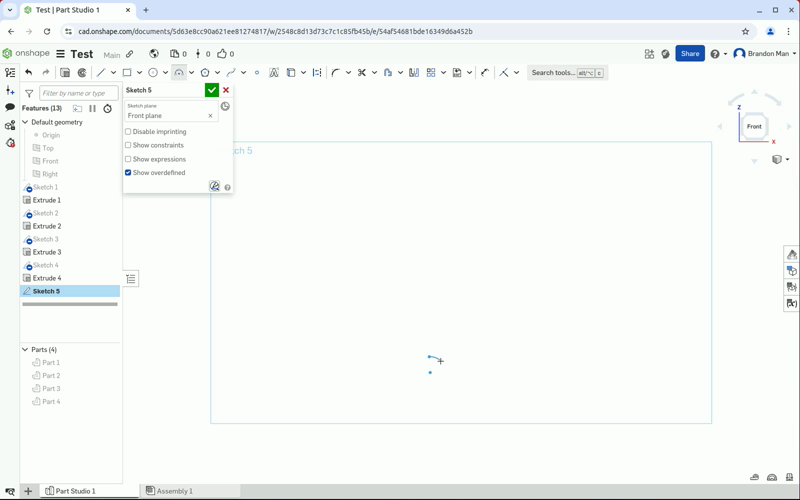
mouse_move(434, 359)
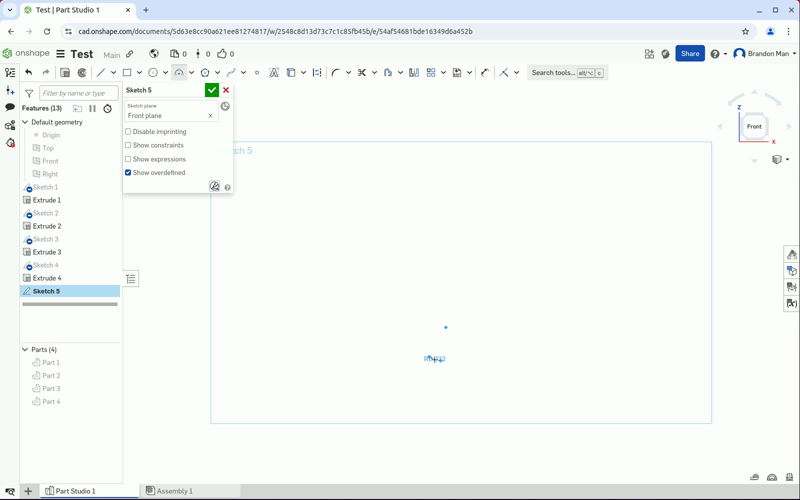
click(434, 359)
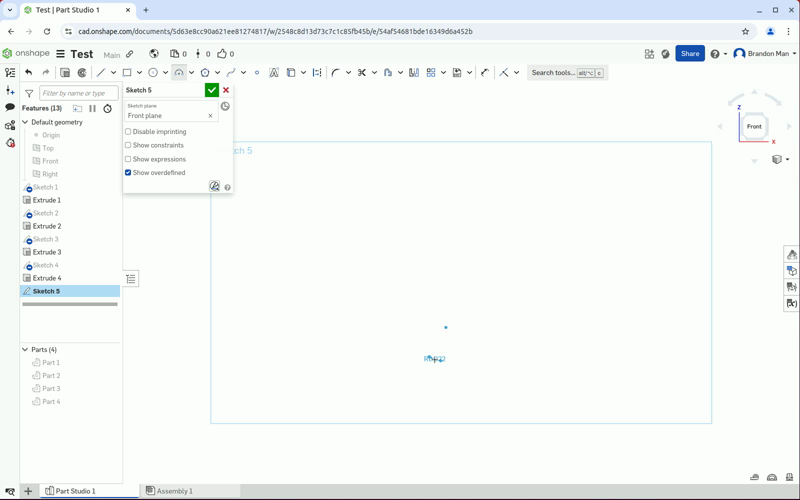
key_up(shift)
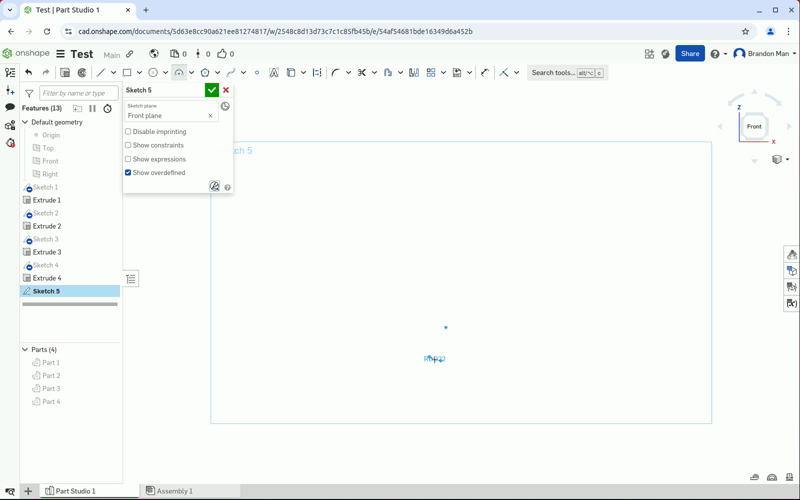
key(esc)
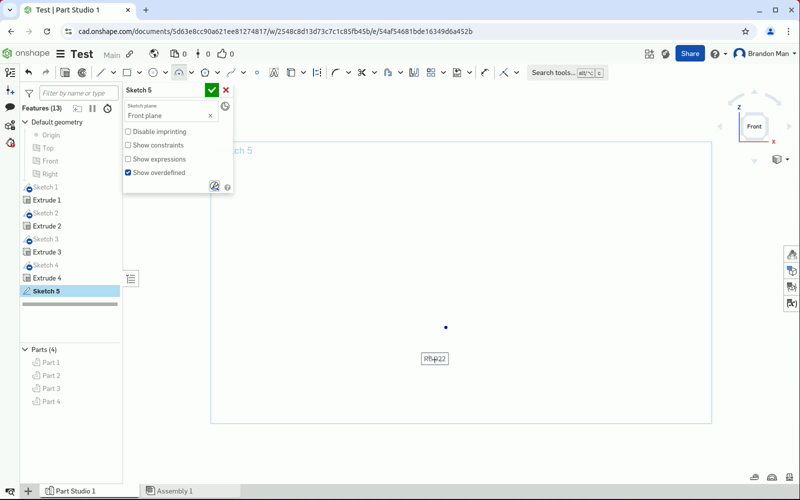
key(l)
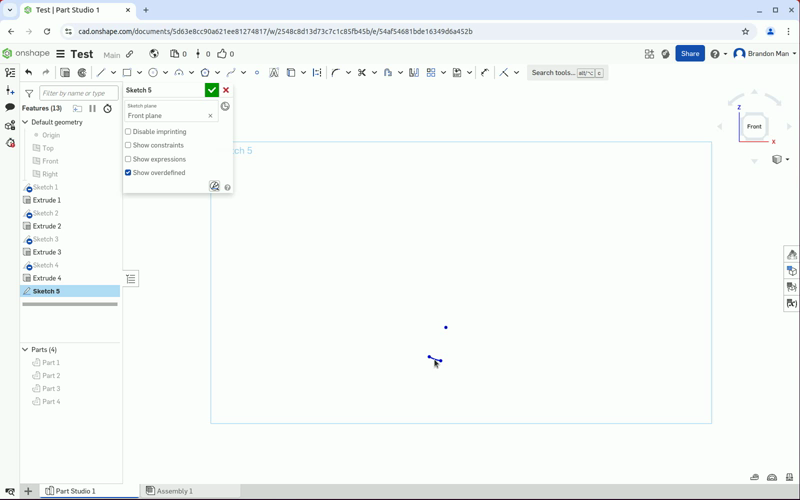
mouse_move(440, 360)
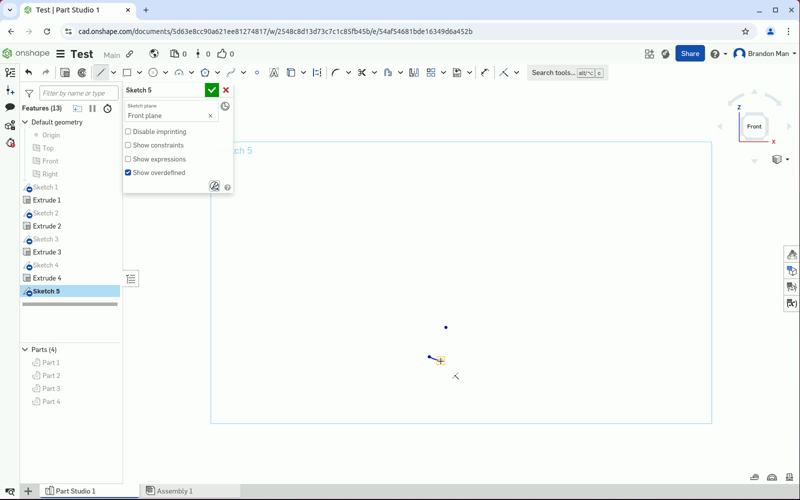
click(440, 360)
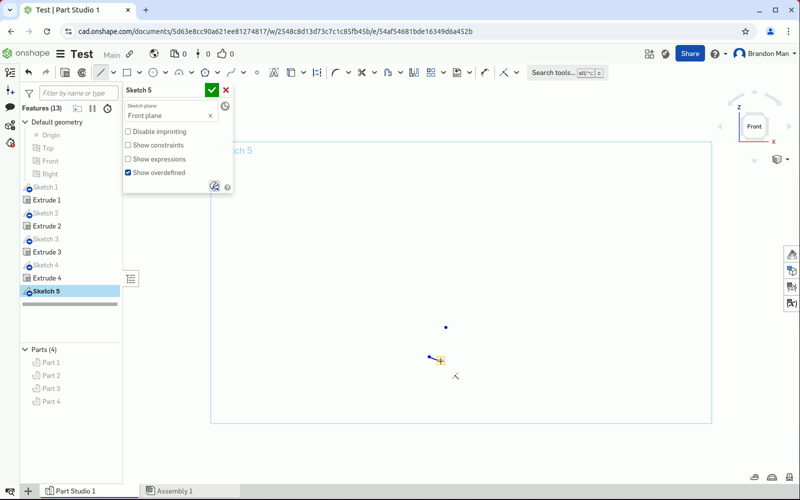
key_down(shift)
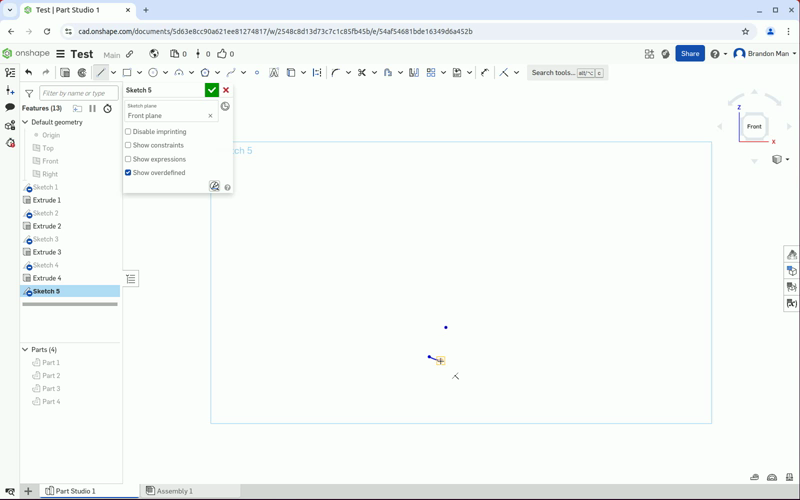
mouse_move(470, 360)
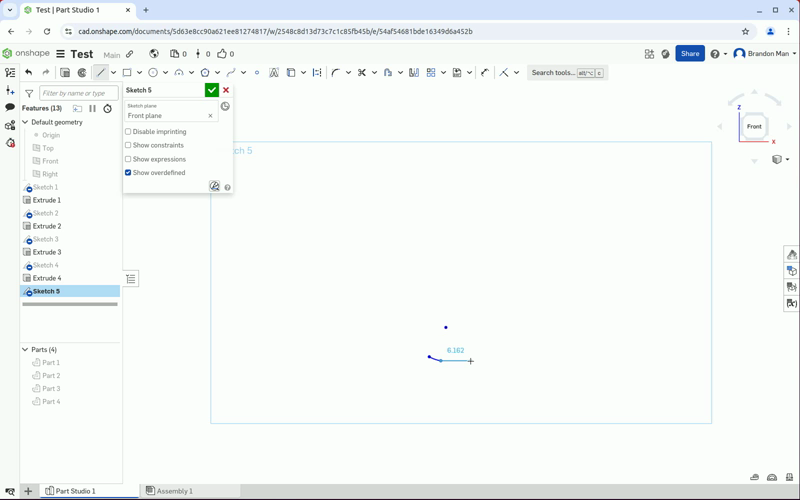
mouse_move(440, 352)
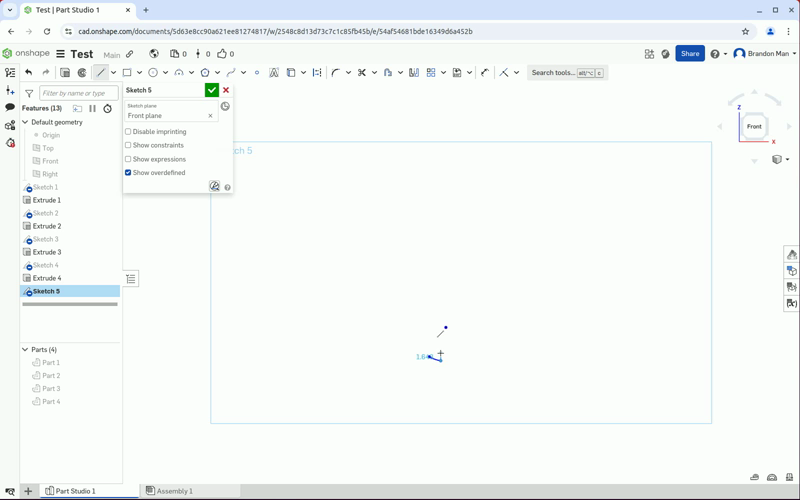
click(440, 352)
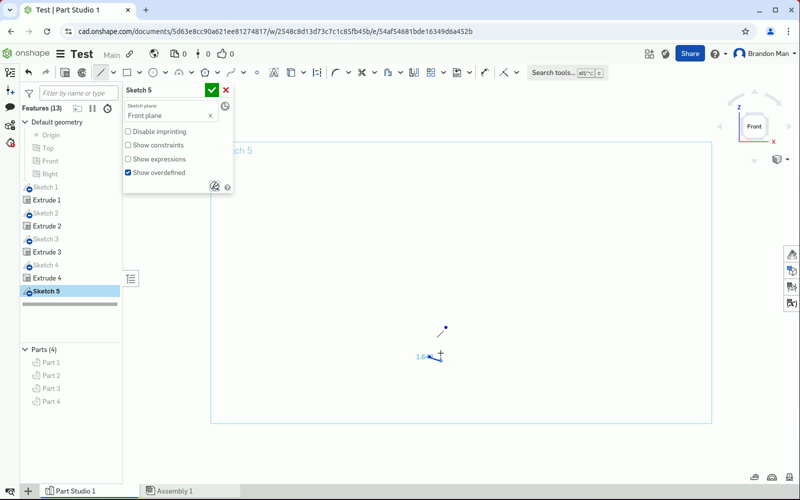
key_up(shift)
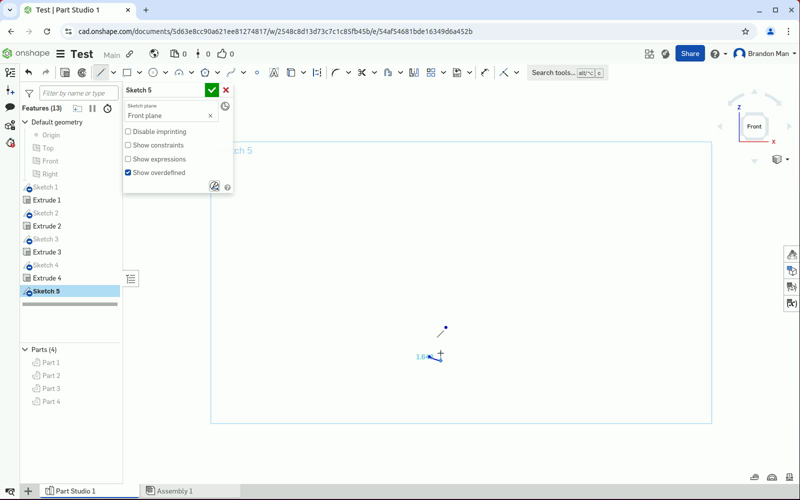
key_down(shift)
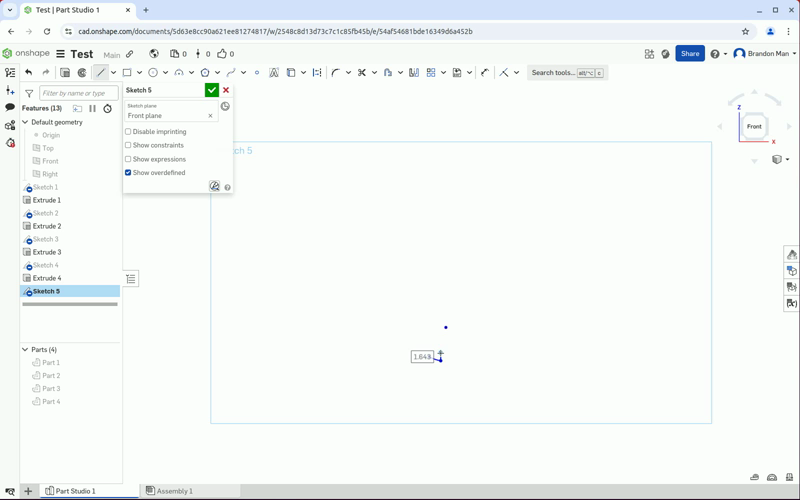
mouse_move(470, 352)
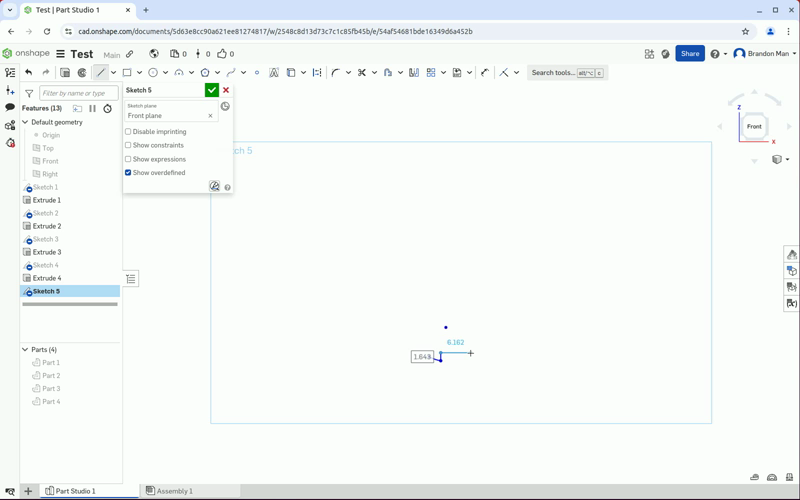
mouse_move(450, 352)
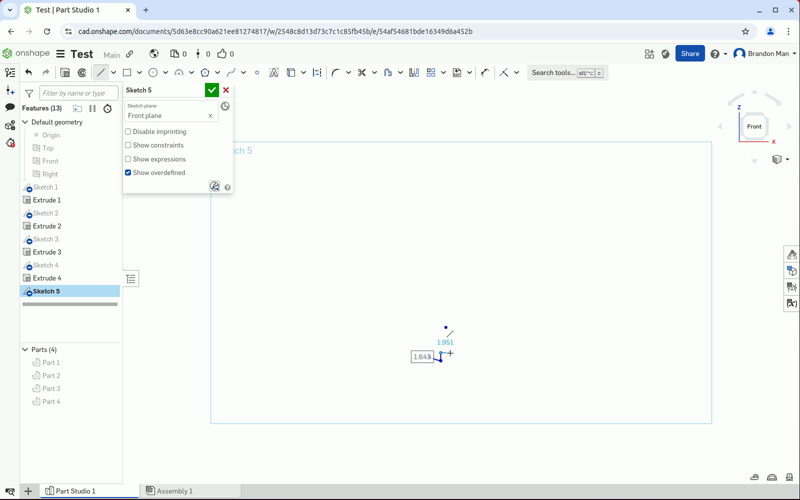
click(450, 352)
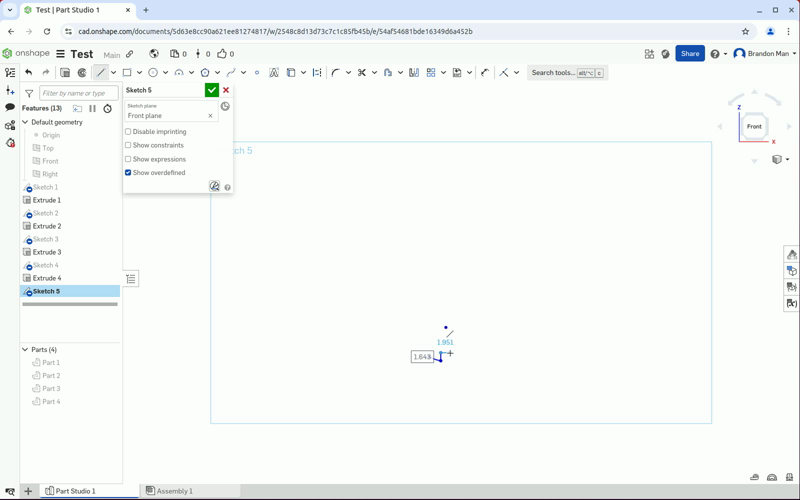
key_up(shift)
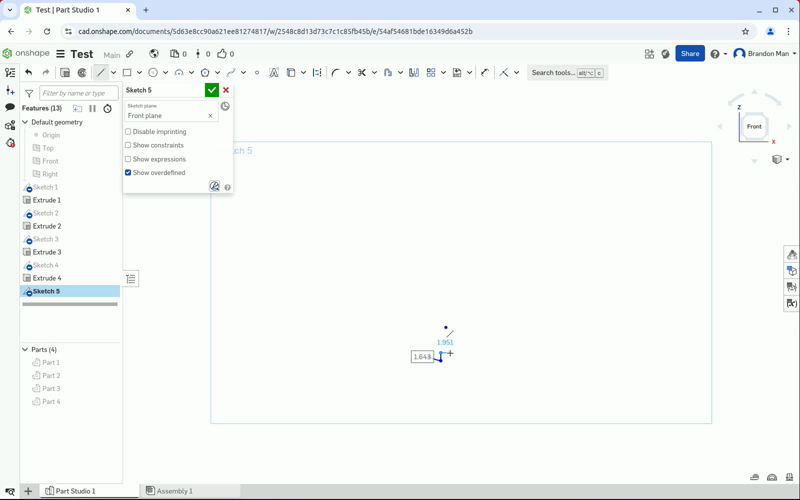
key_down(shift)
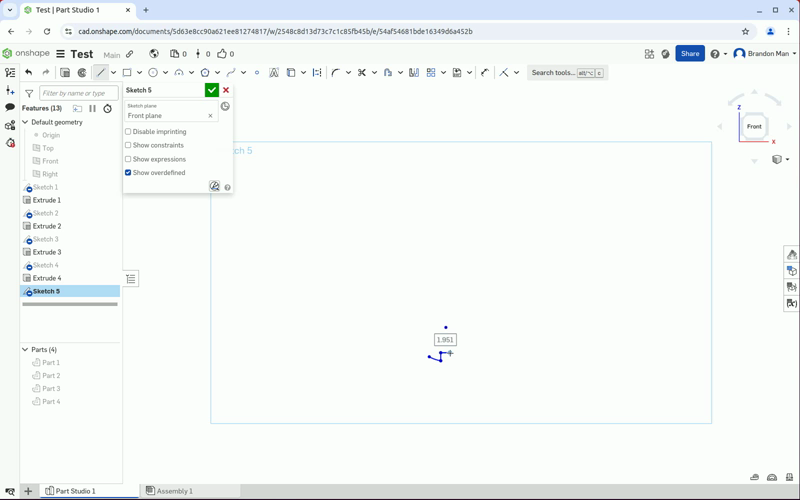
mouse_move(480, 352)
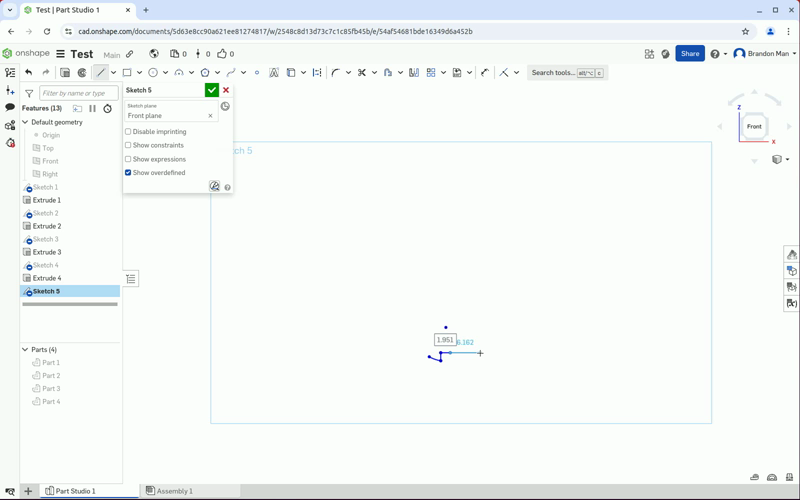
mouse_move(450, 362)
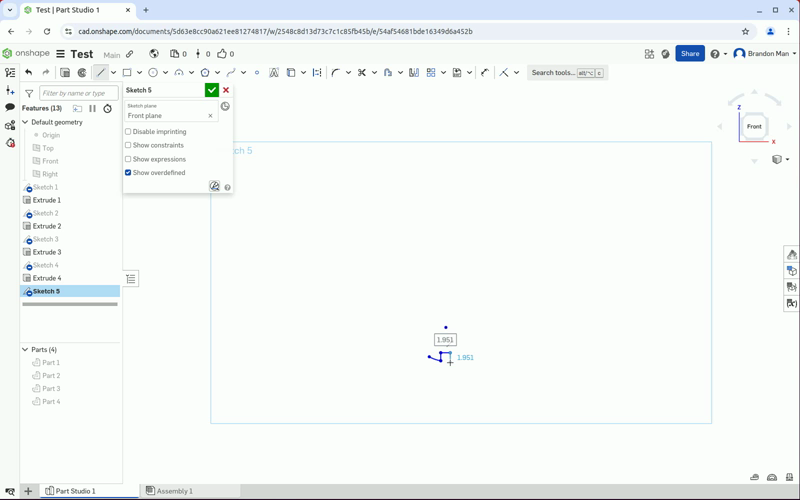
click(450, 362)
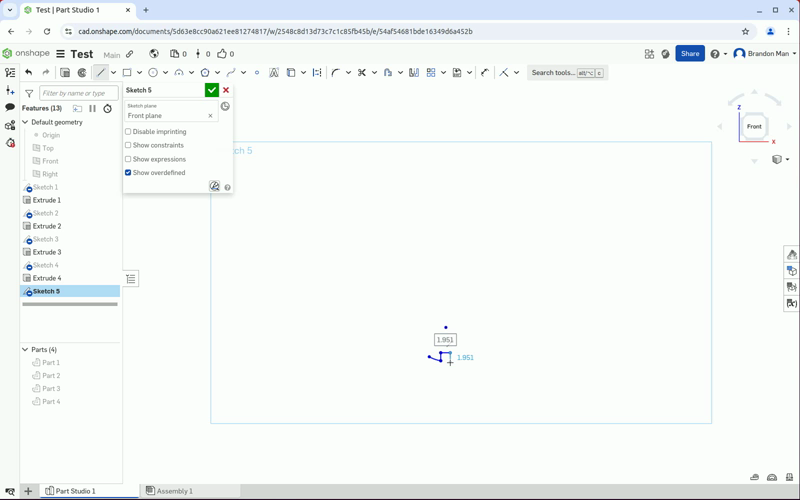
key_up(shift)
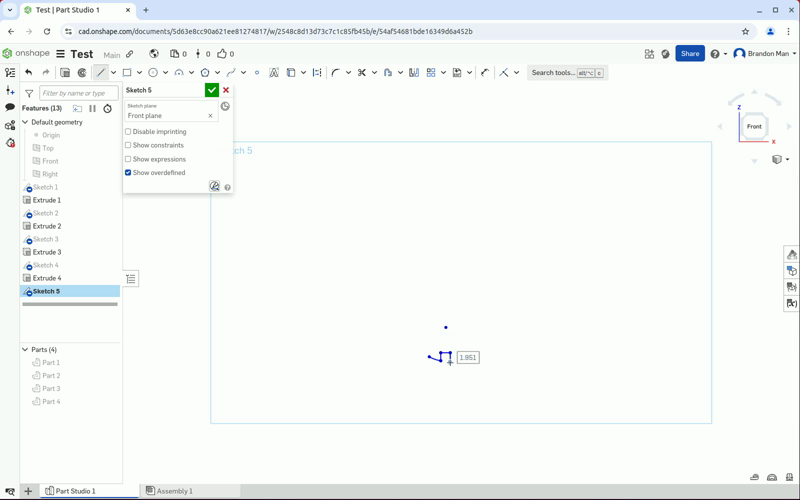
key(esc)
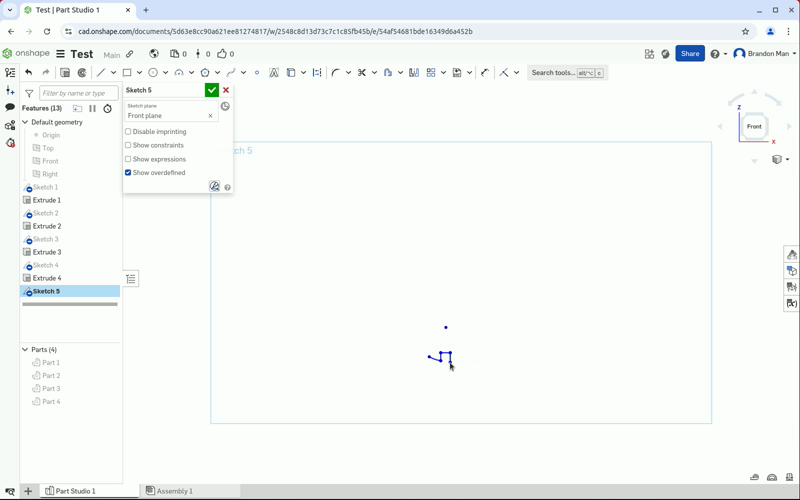
key(a)
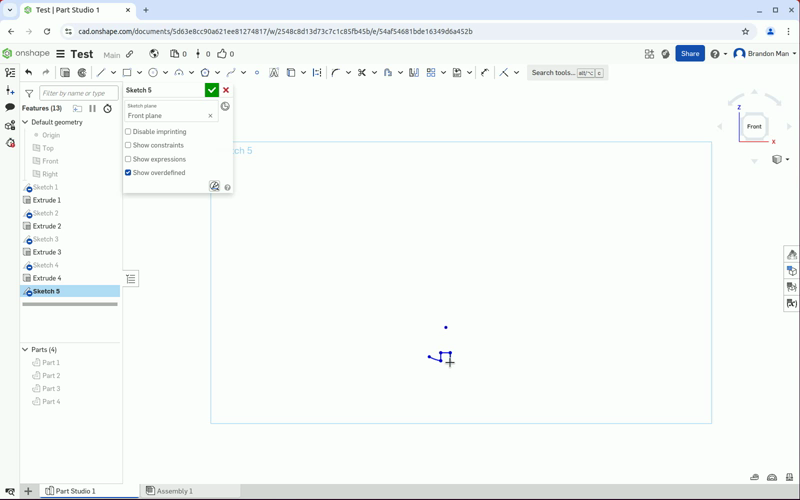
mouse_move(450, 362)
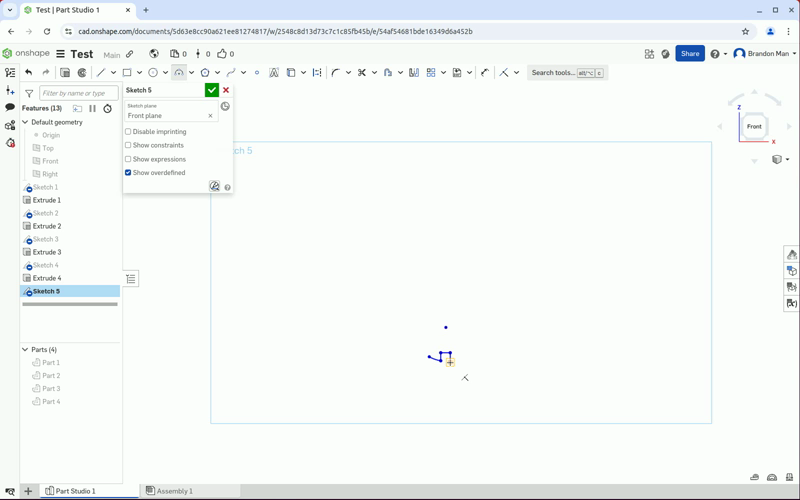
click(450, 362)
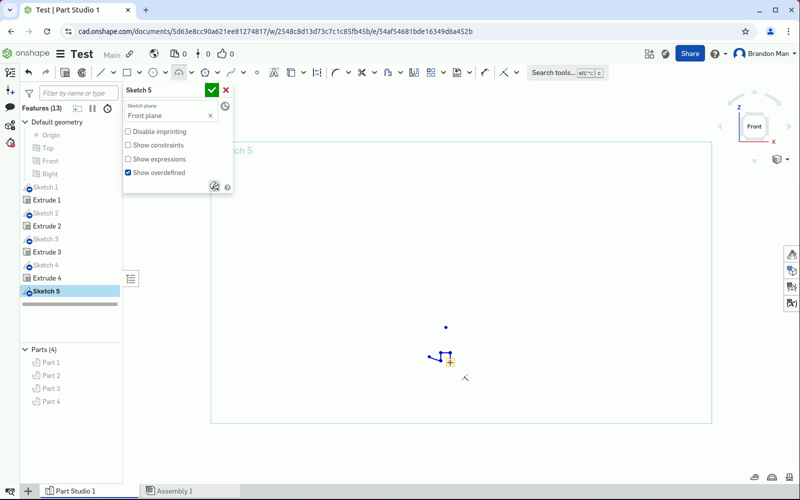
key_down(shift)
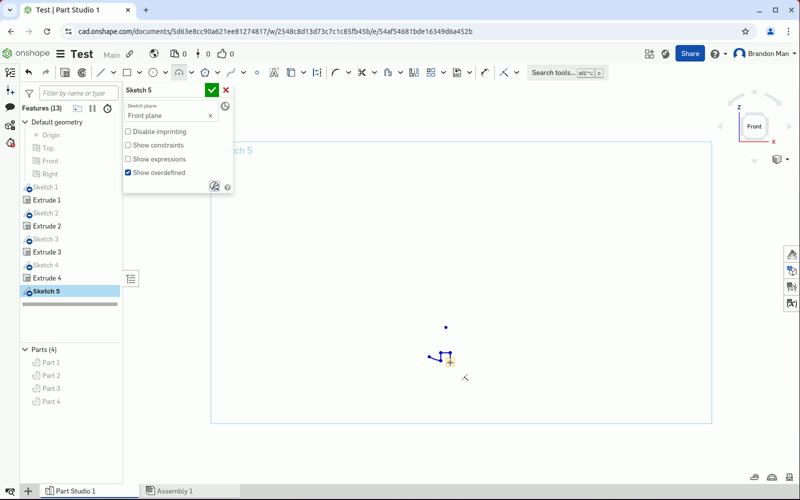
mouse_move(461, 363)
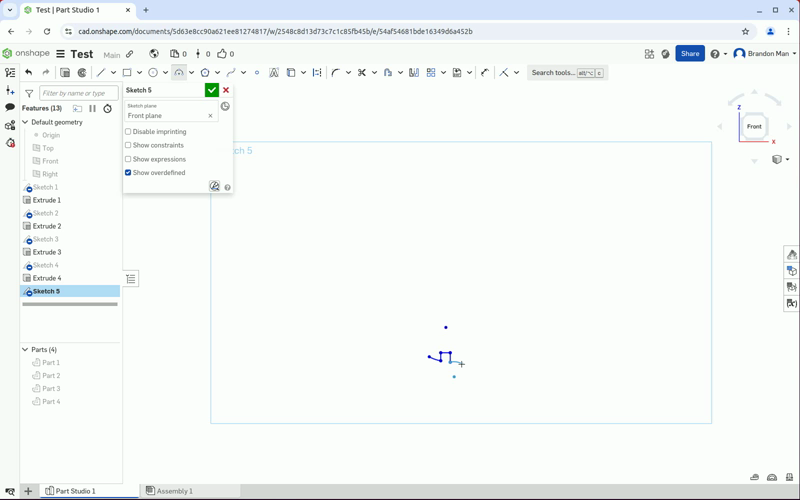
click(461, 363)
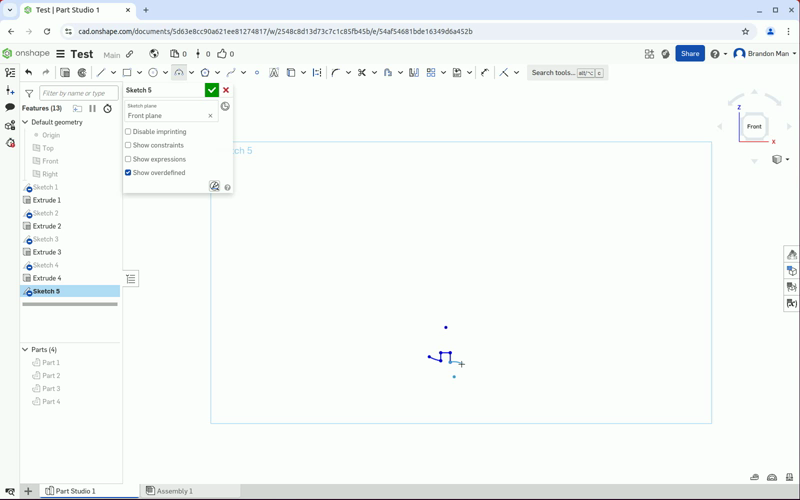
mouse_move(456, 363)
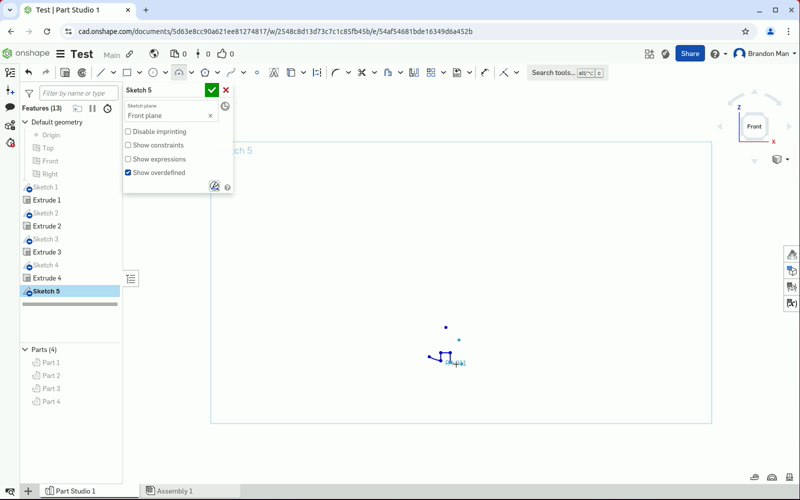
click(456, 363)
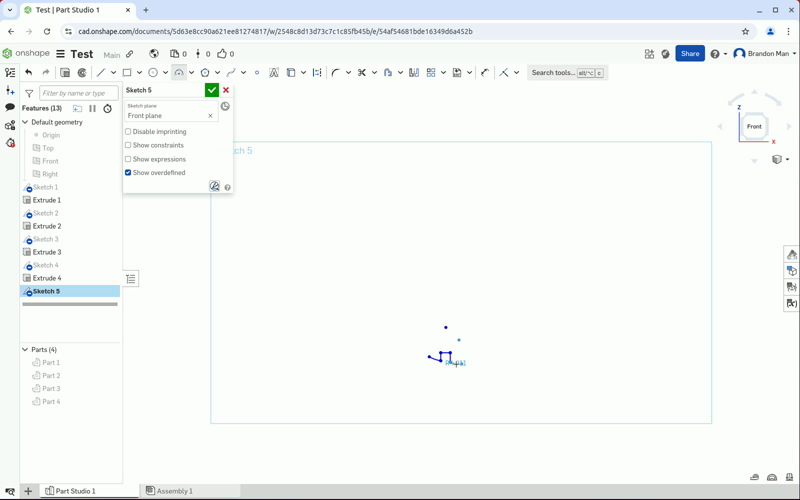
key_up(shift)
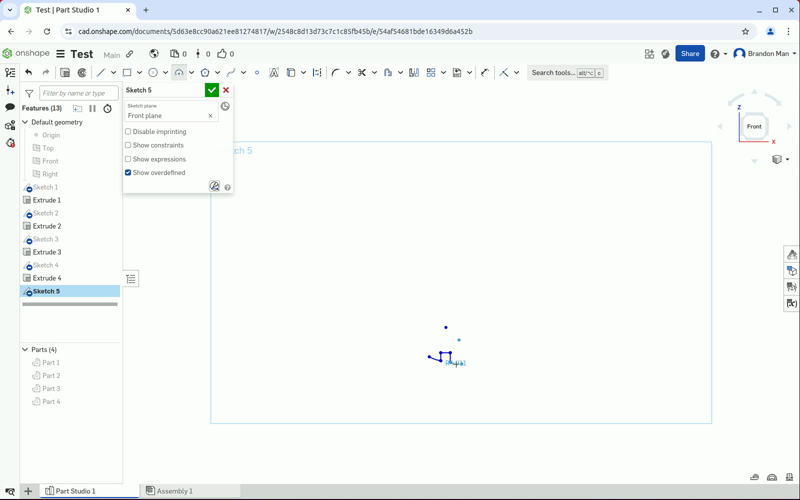
key(esc)
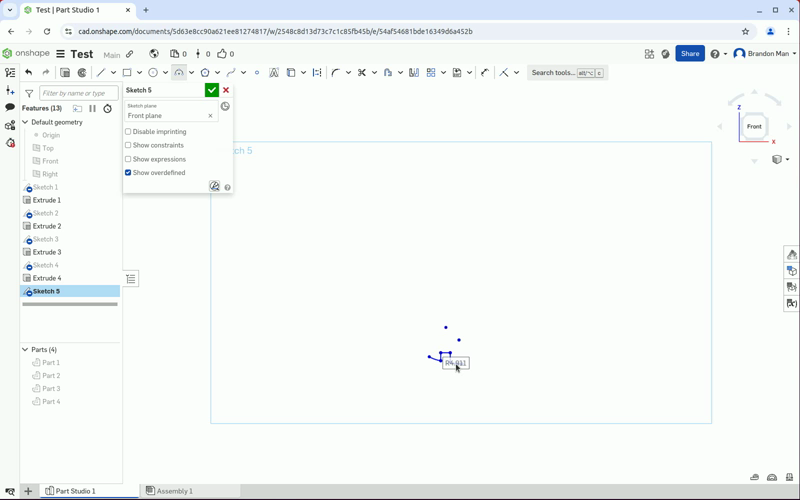
key(l)
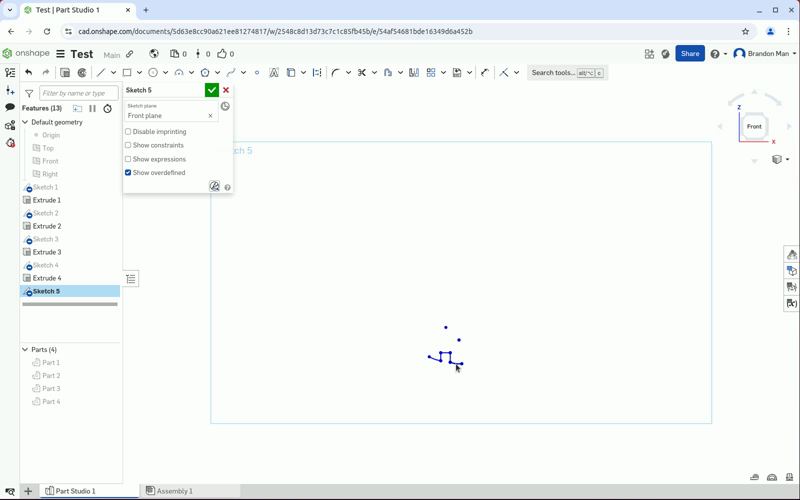
mouse_move(461, 363)
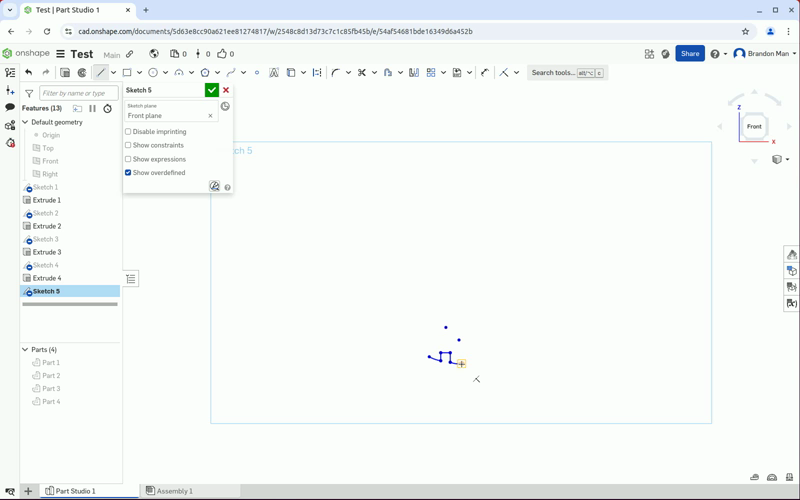
click(461, 363)
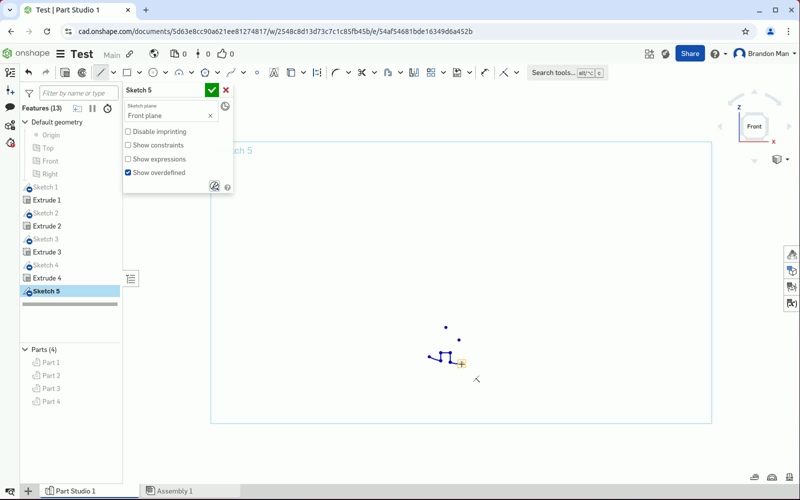
key_down(shift)
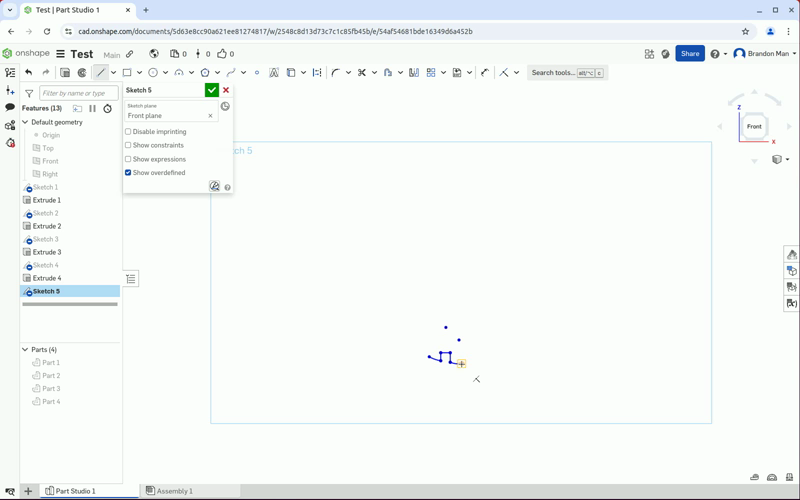
mouse_move(491, 363)
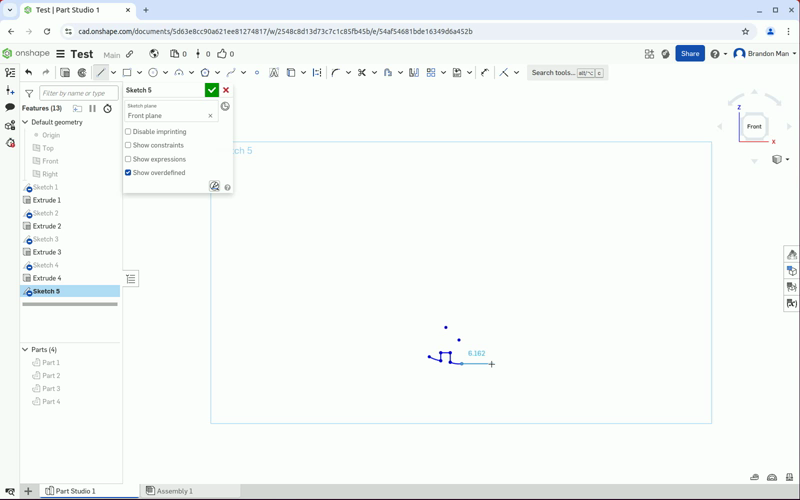
mouse_move(461, 336)
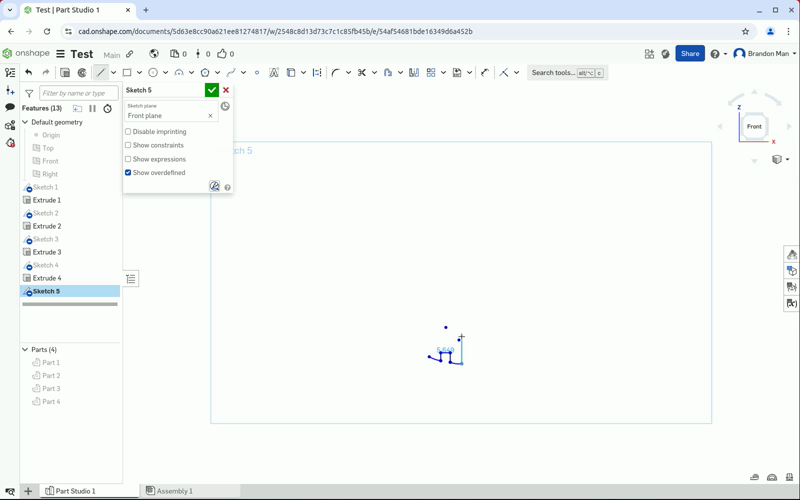
click(461, 336)
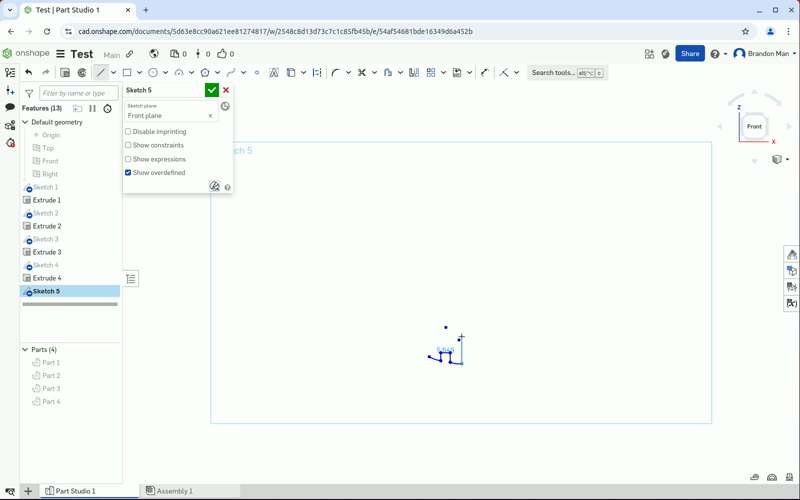
key_up(shift)
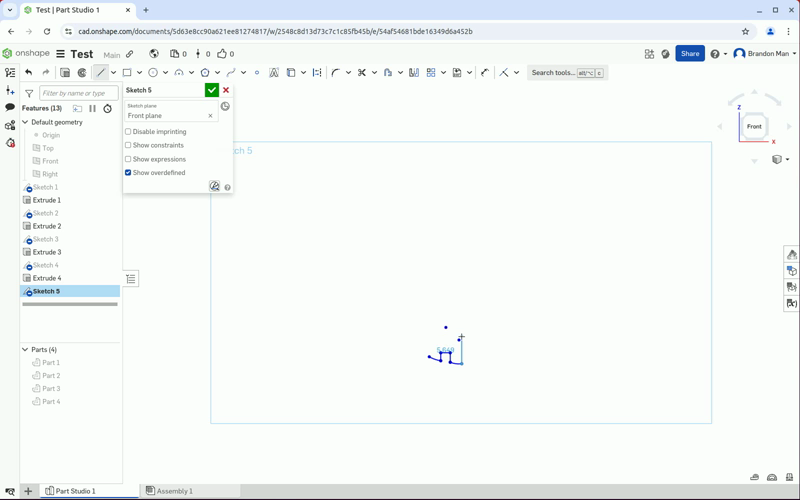
key(esc)
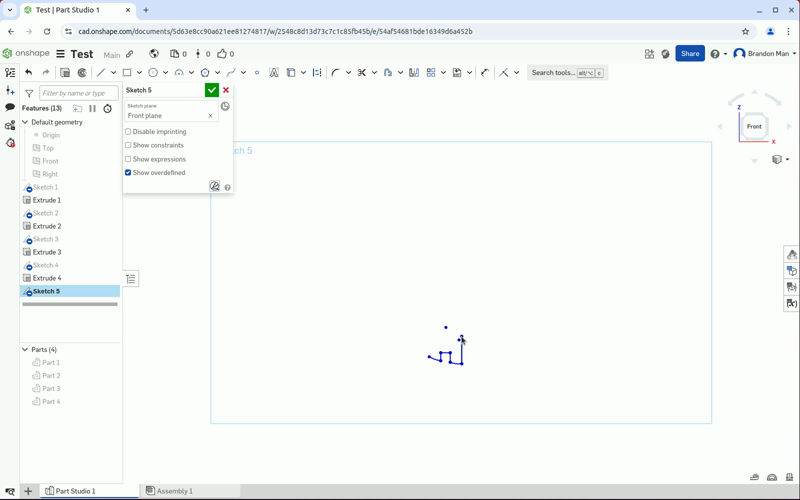
key(a)
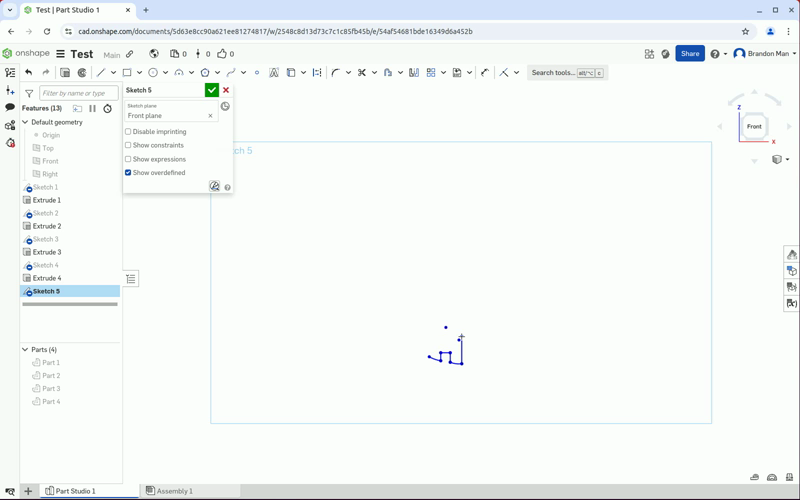
mouse_move(461, 336)
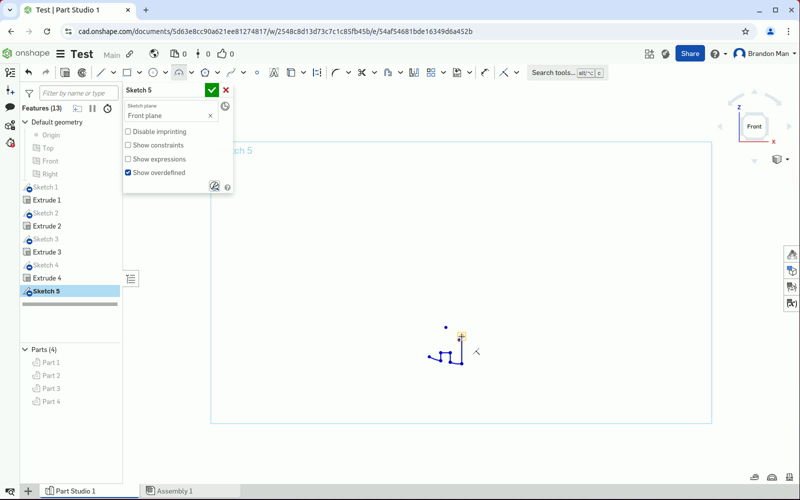
click(461, 336)
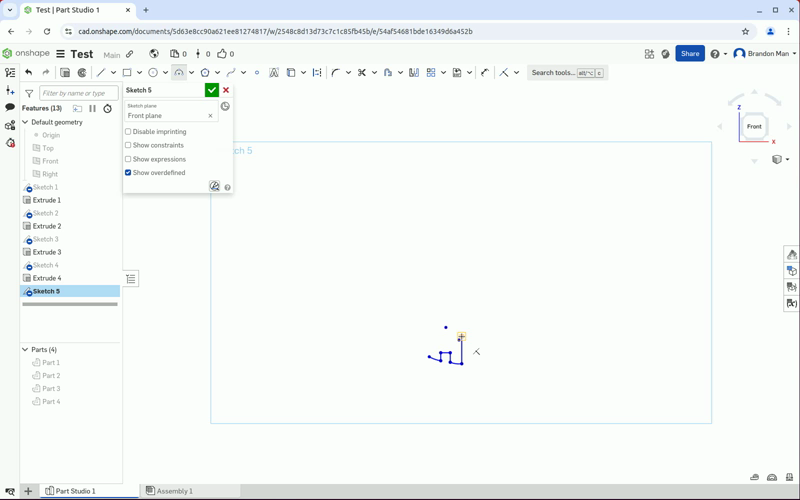
key_down(shift)
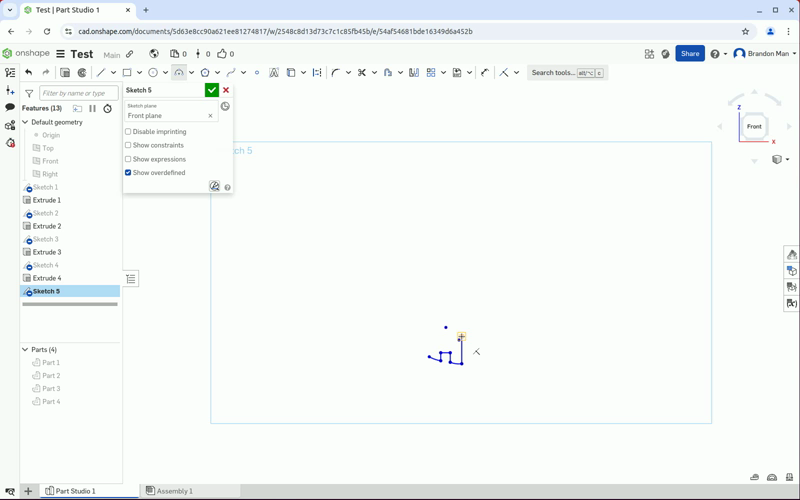
mouse_move(429, 325)
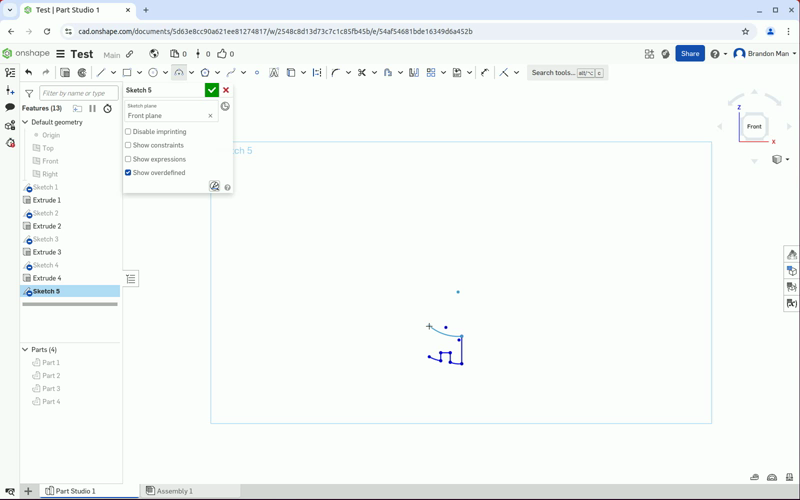
click(429, 325)
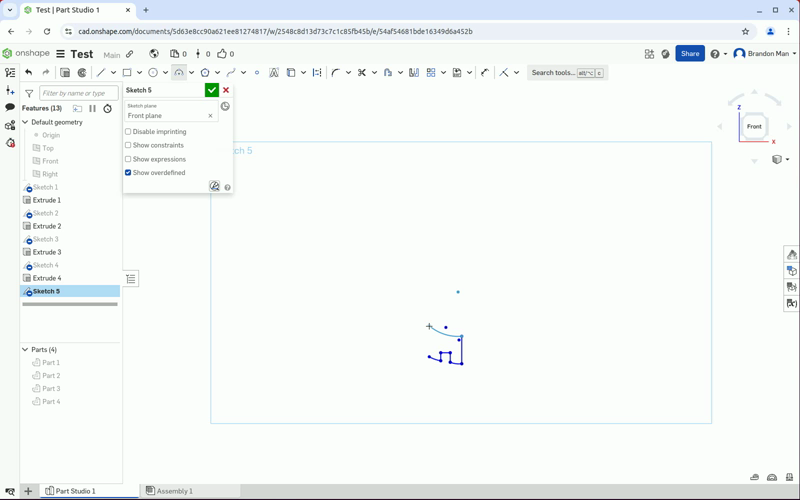
mouse_move(444, 333)
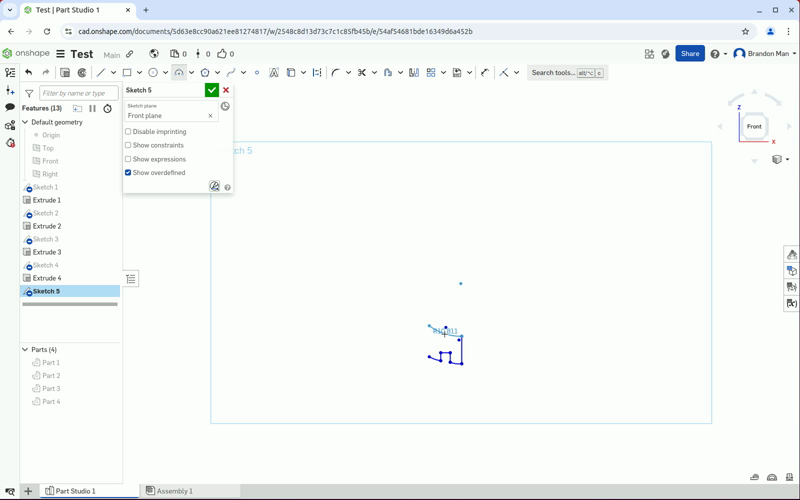
click(444, 333)
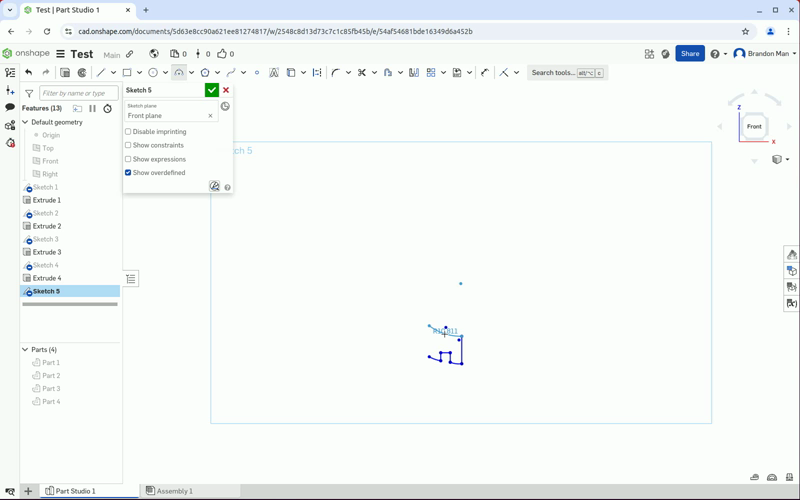
key_up(shift)
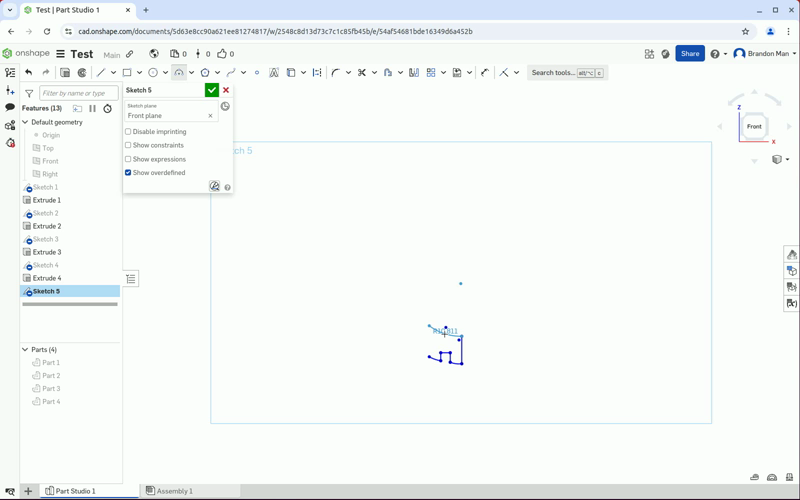
key(esc)
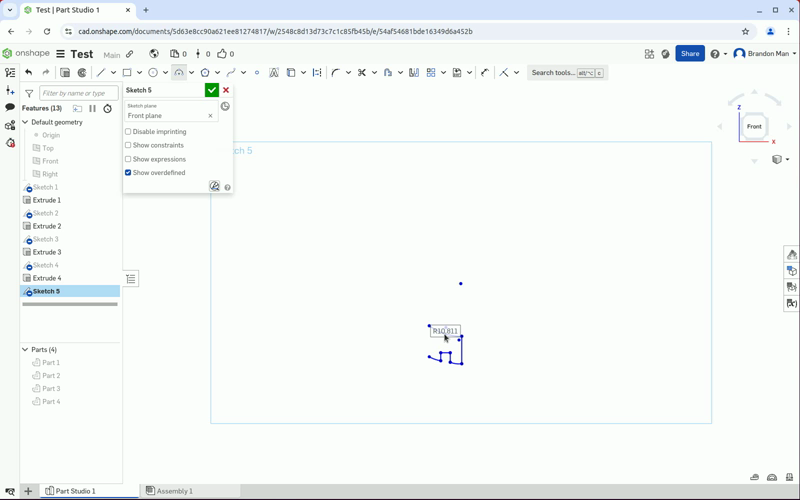
key(l)
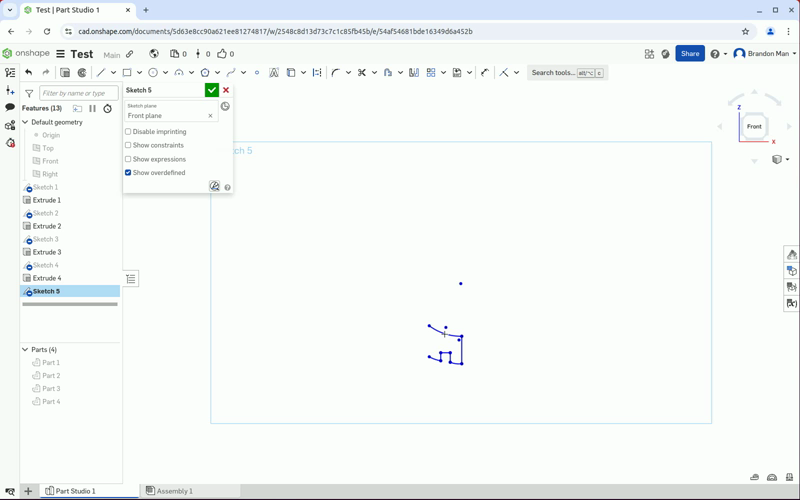
mouse_move(429, 325)
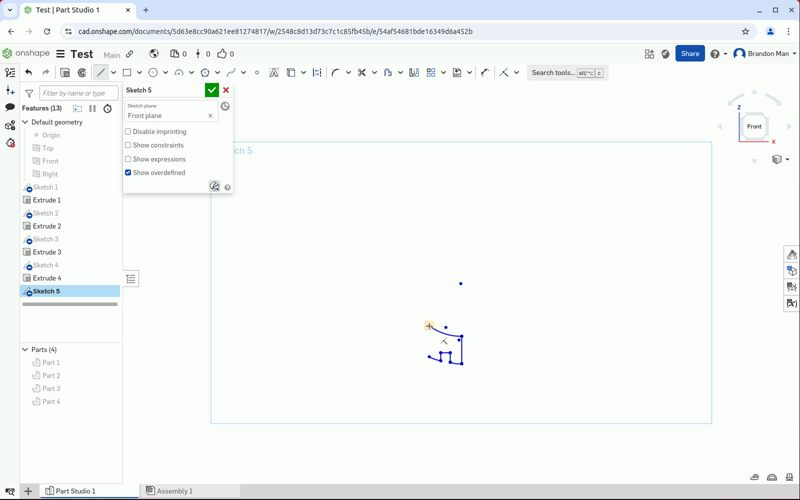
click(429, 325)
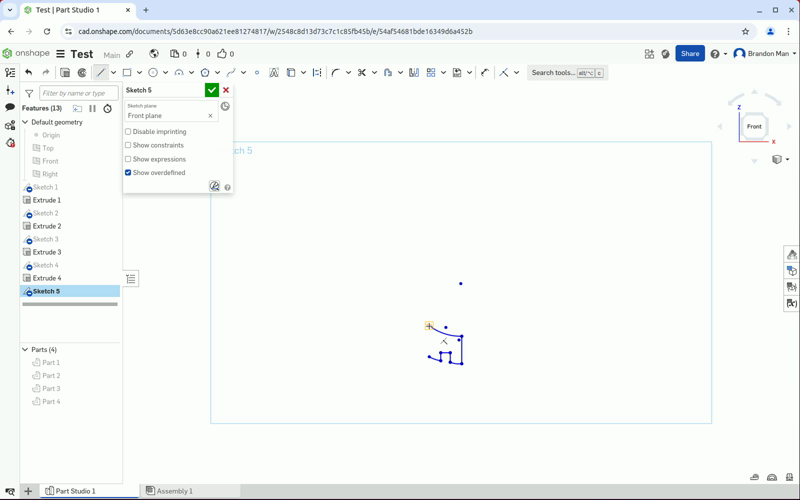
mouse_move(459, 325)
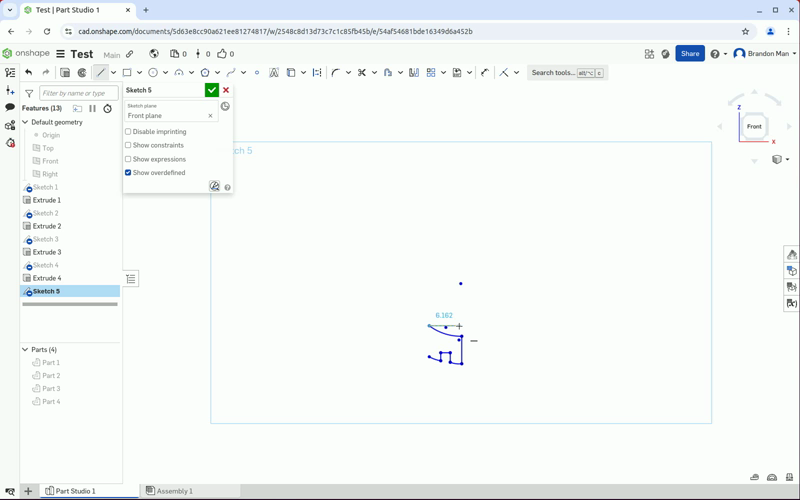
key_down(shift)
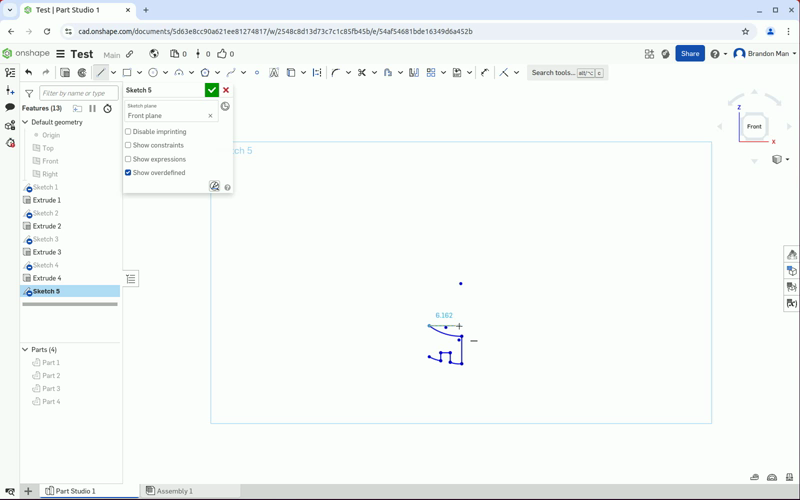
mouse_move(429, 356)
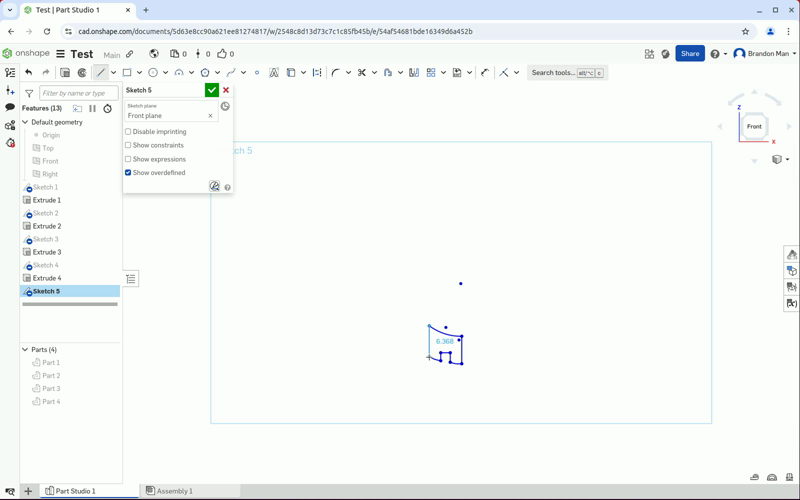
key_up(shift)
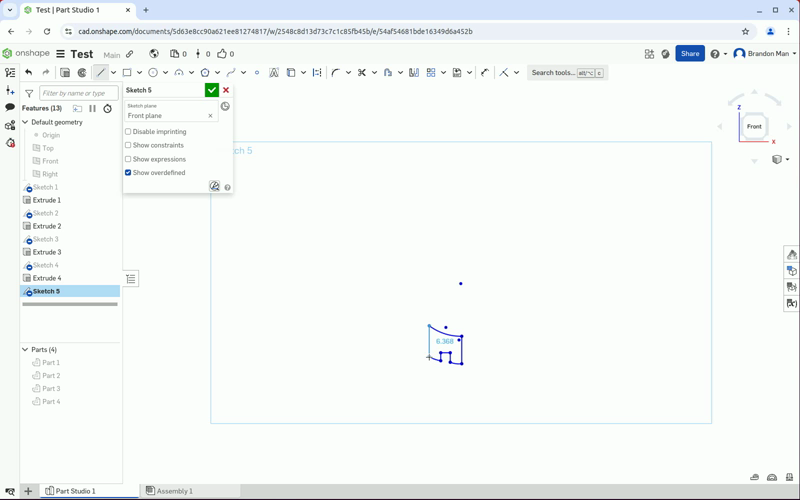
click(429, 356)
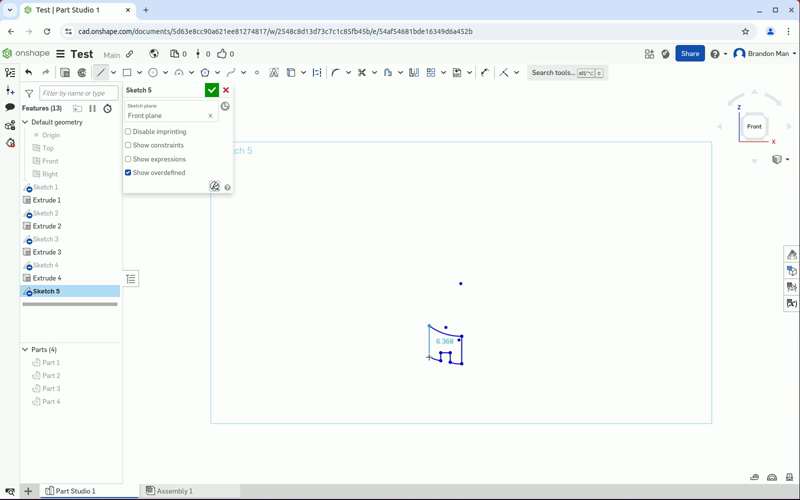
key(esc)
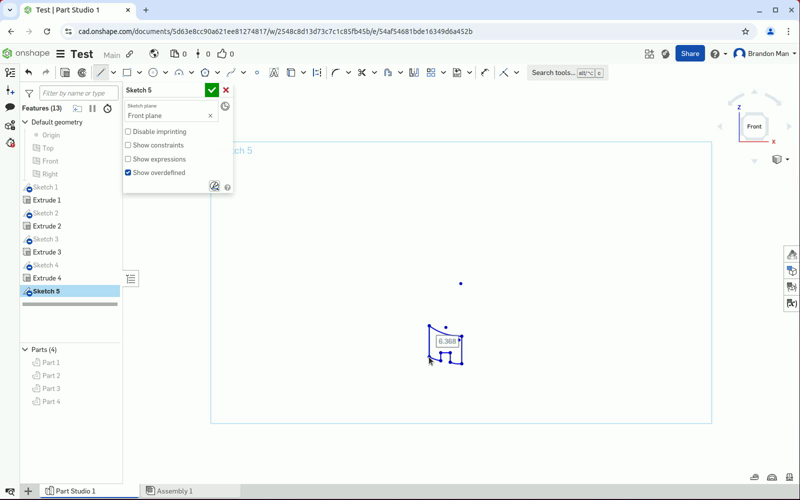
mouse_move(436, 345)
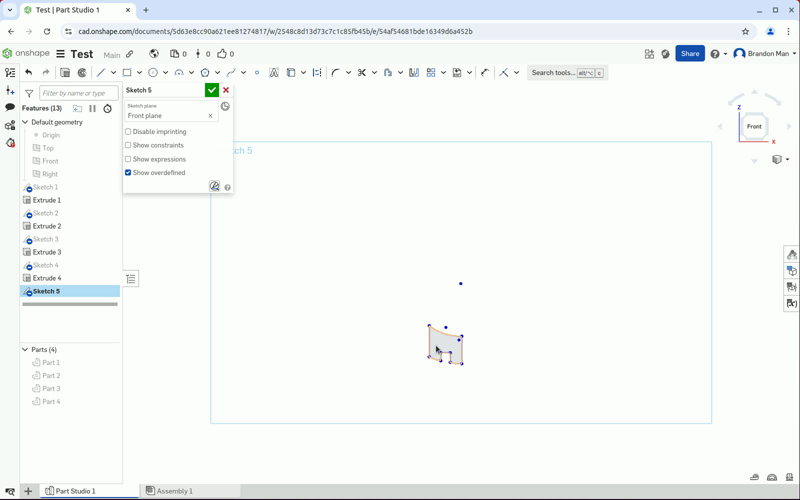
scroll(6)
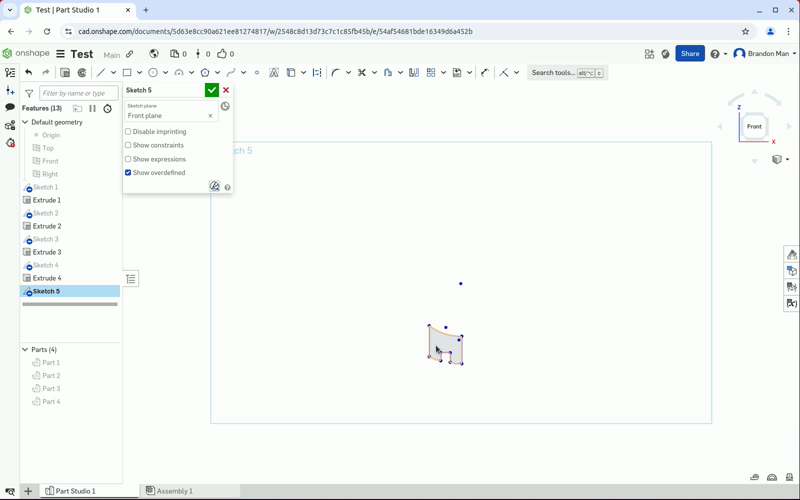
scroll(6)
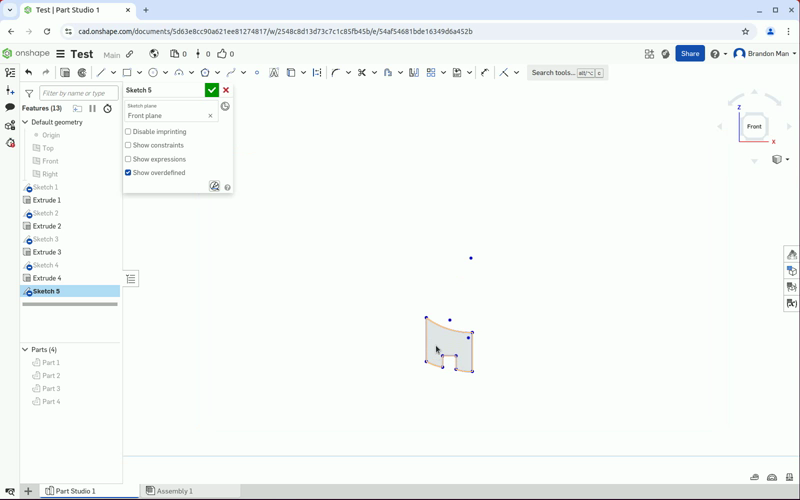
scroll(6)
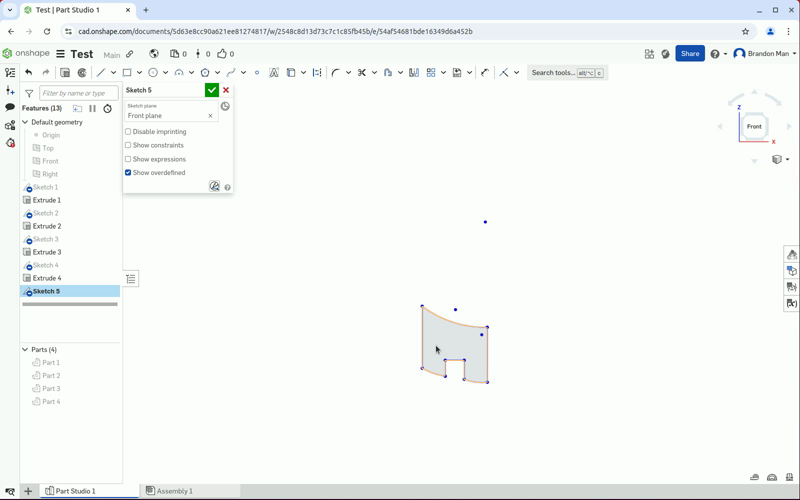
scroll(6)
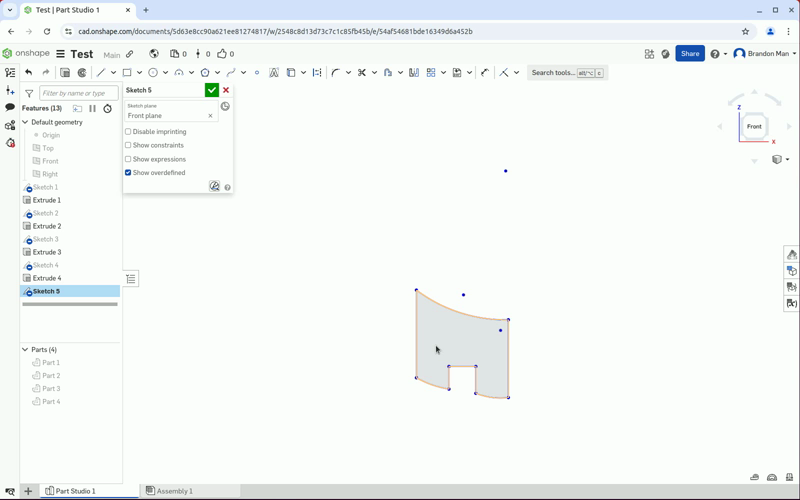
scroll(6)
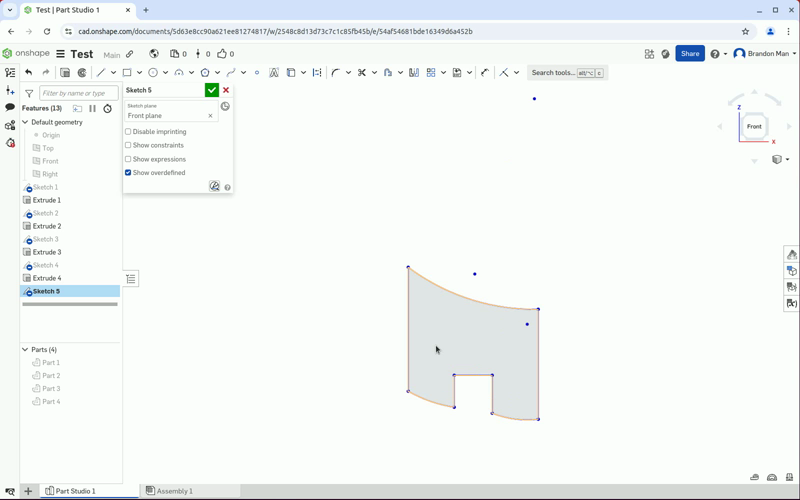
scroll(6)
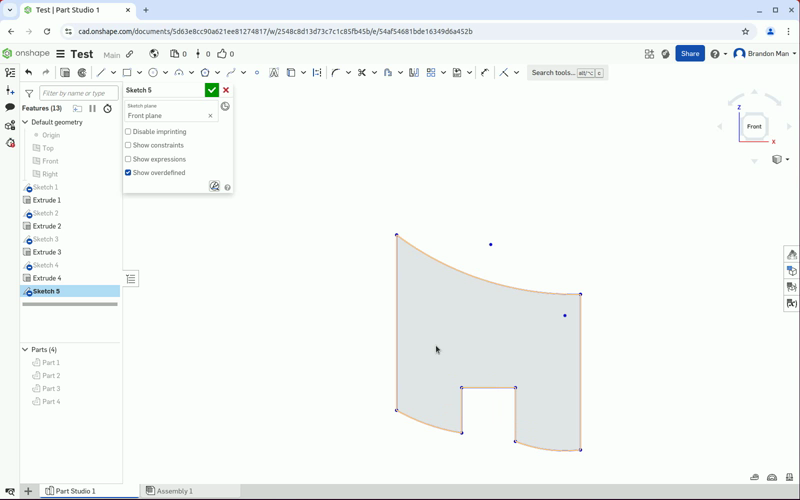
scroll(6)
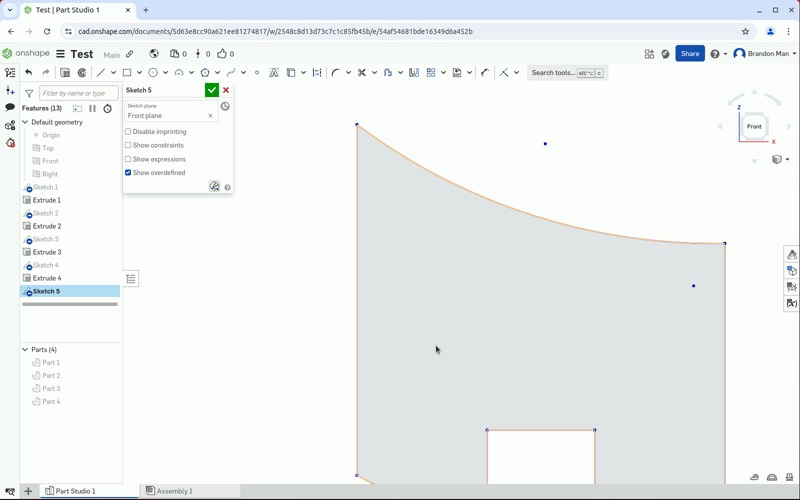
click(436, 345)
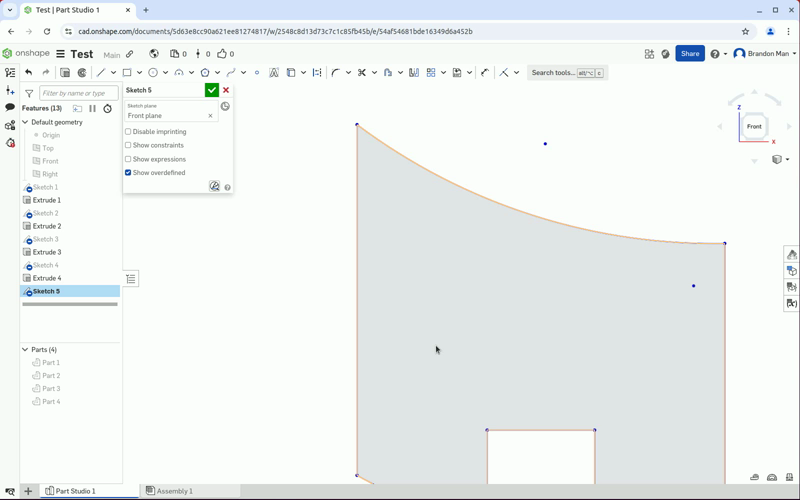
scroll(-6)
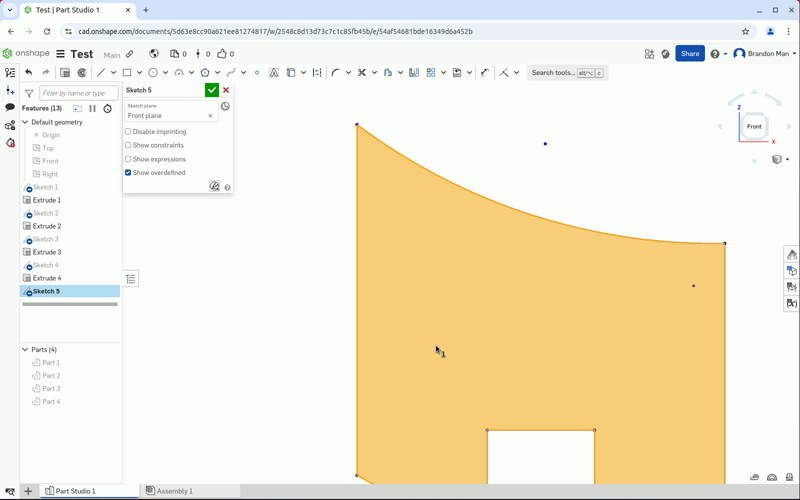
scroll(-6)
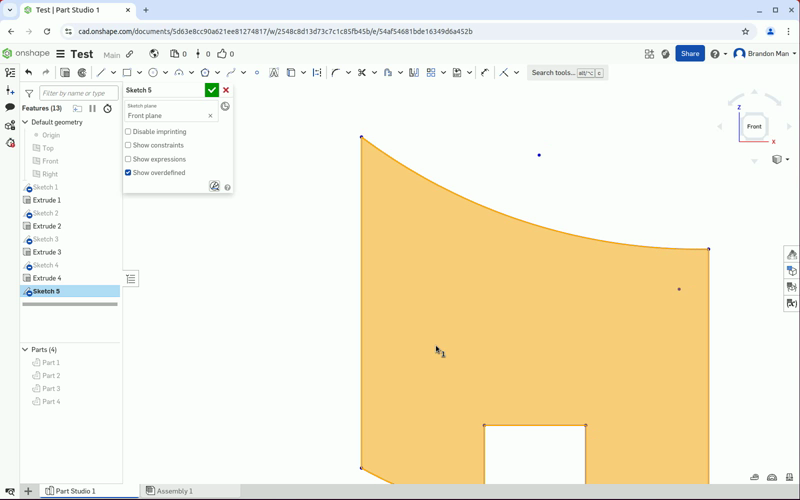
scroll(-6)
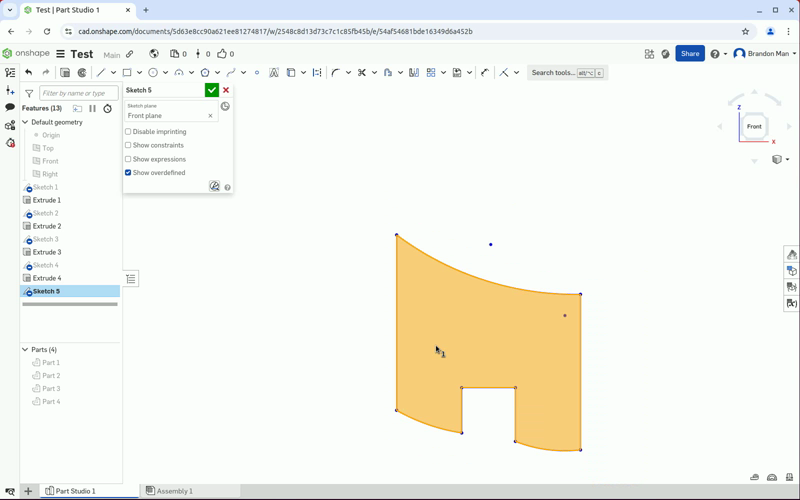
scroll(-6)
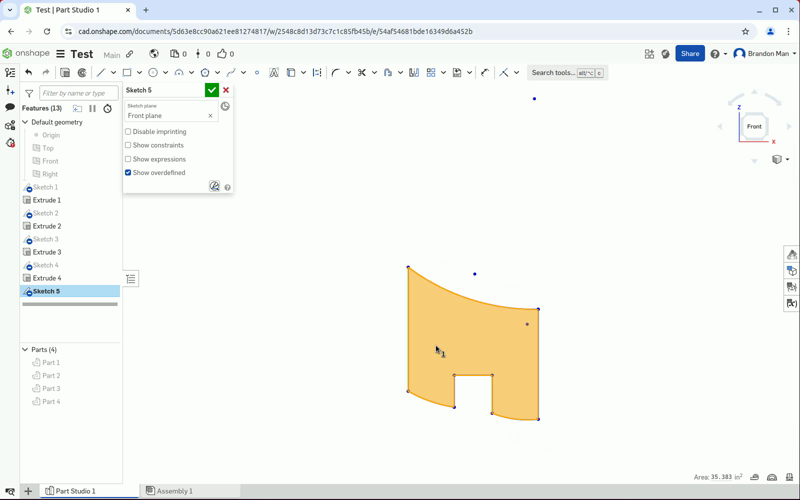
scroll(-6)
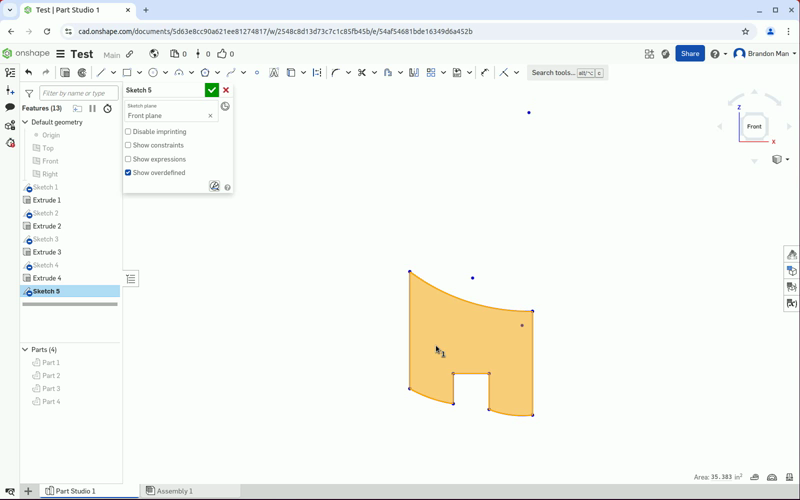
scroll(-6)
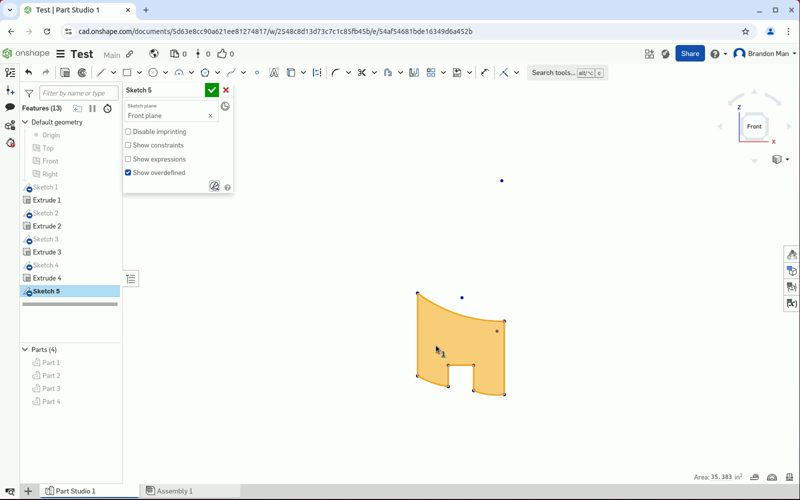
scroll(-6)
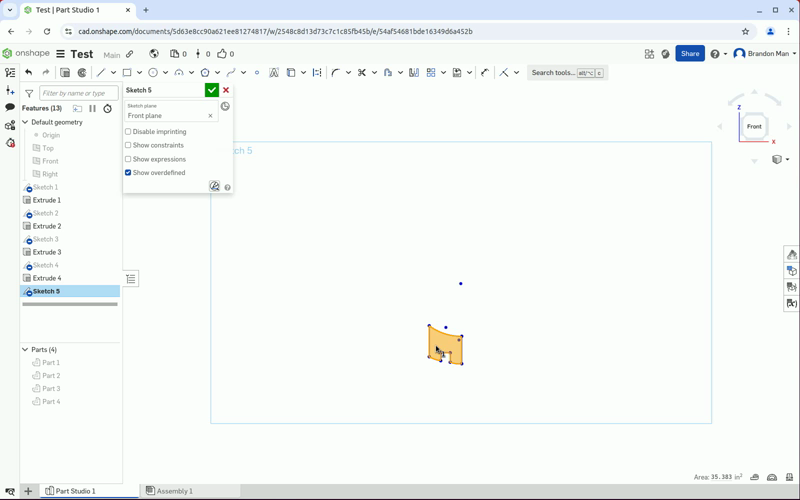
mouse_move(73, 352)
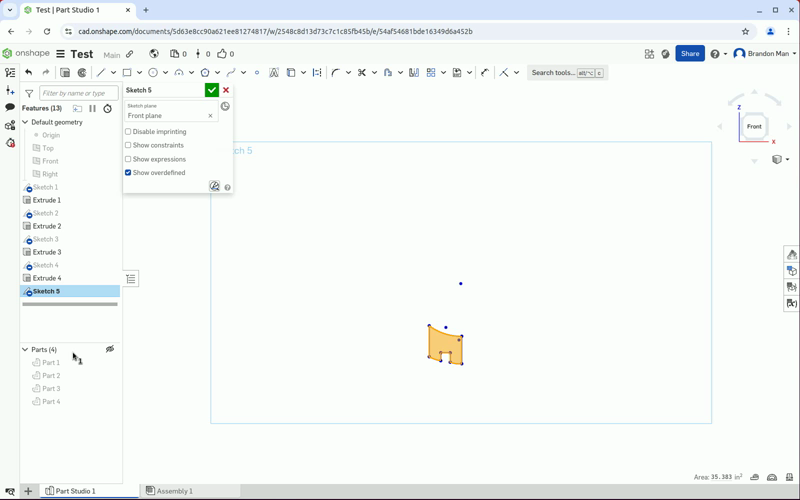
key(shift+y)
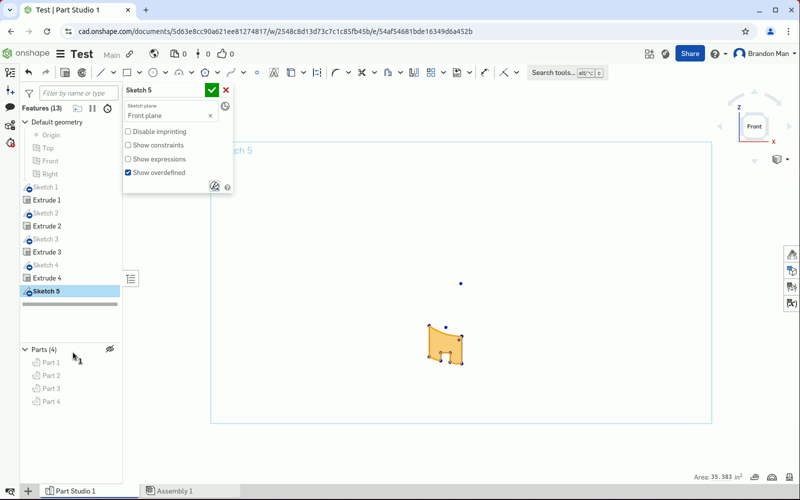
key(shift+e)
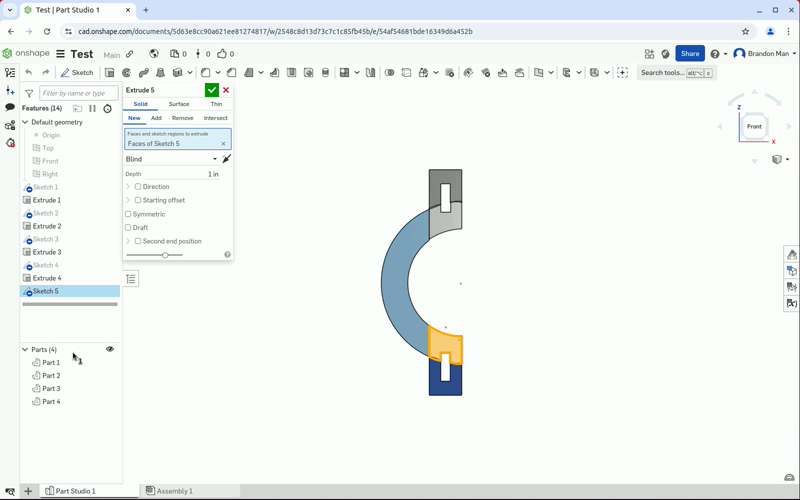
mouse_move(143, 106)
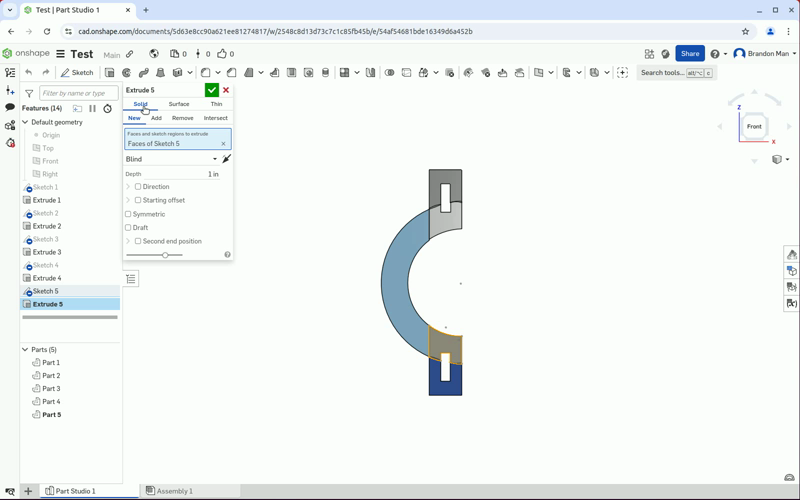
click(143, 106)
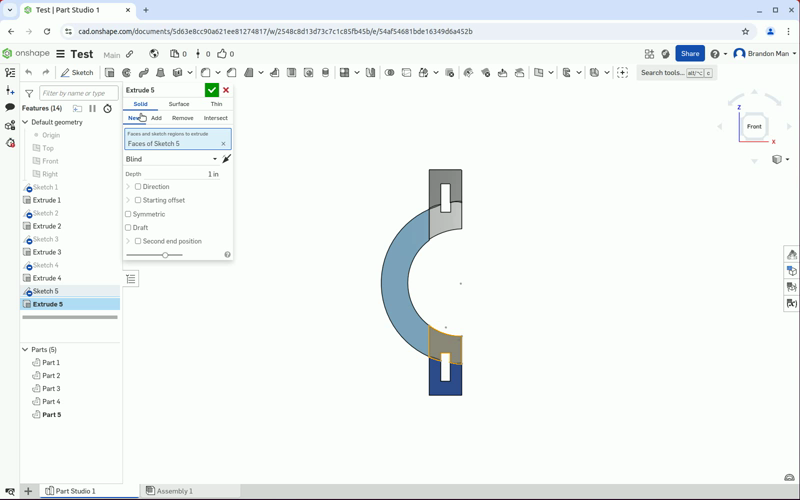
mouse_move(137, 120)
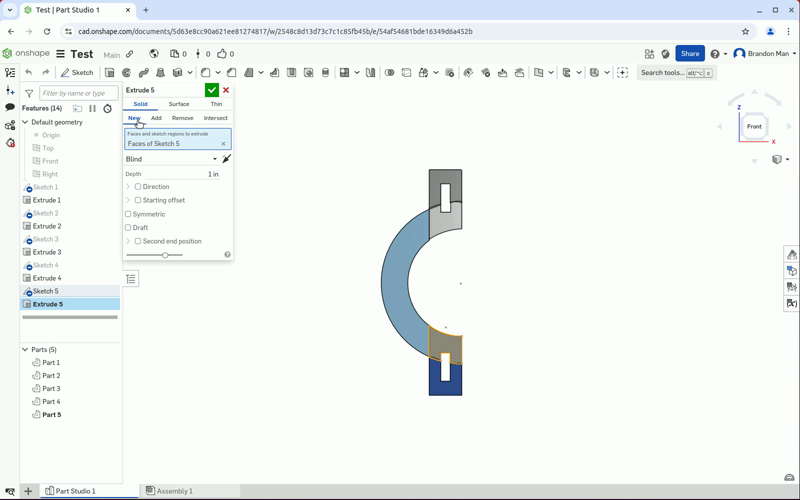
click(137, 120)
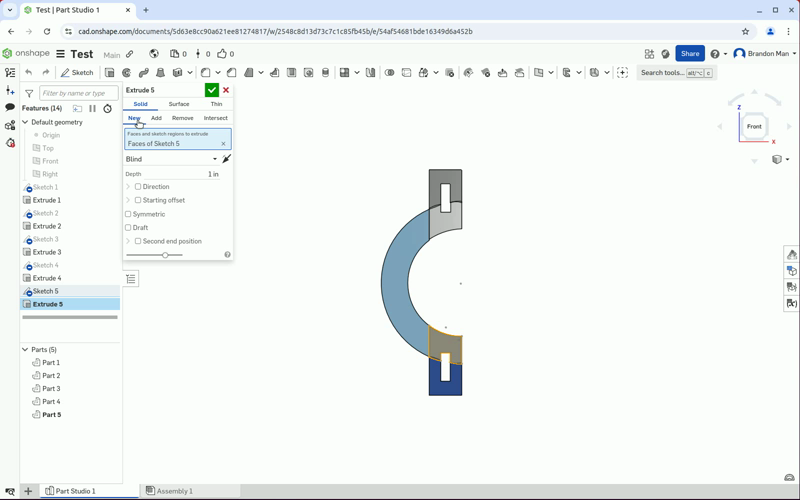
key(tab, 4)
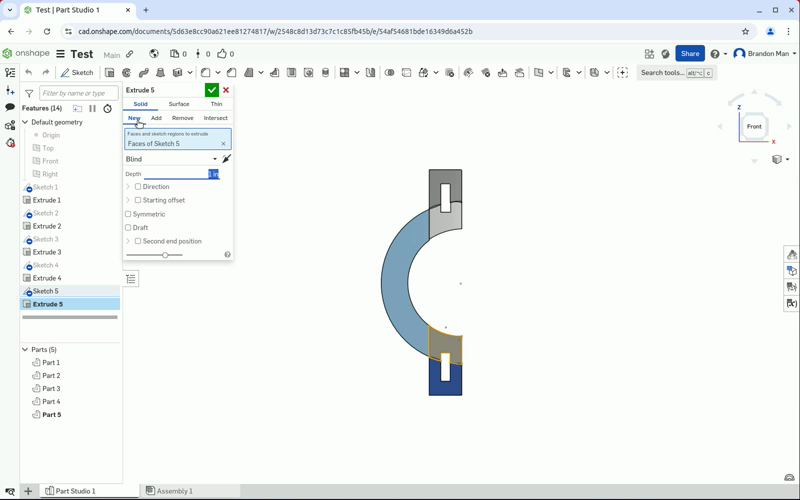
text(11.073)
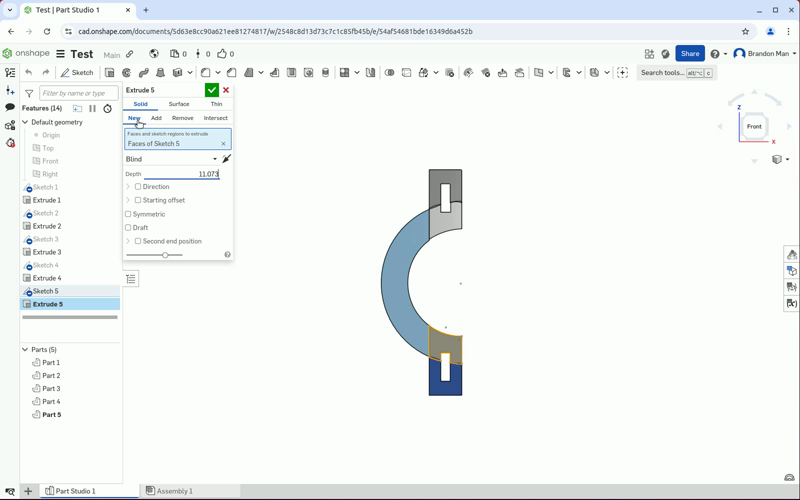
key(enter)
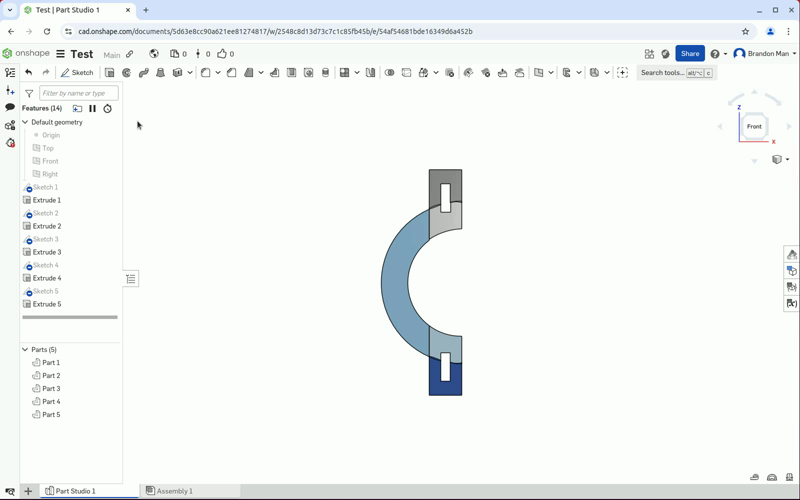
key(shift+h)
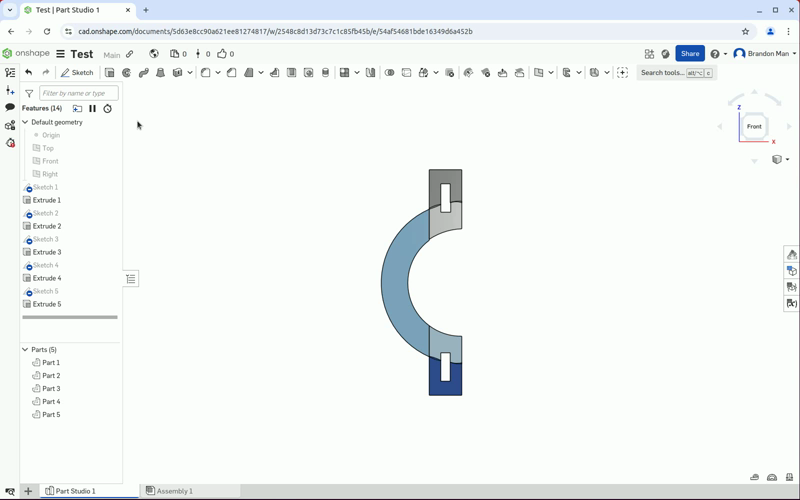
key(shift+h)
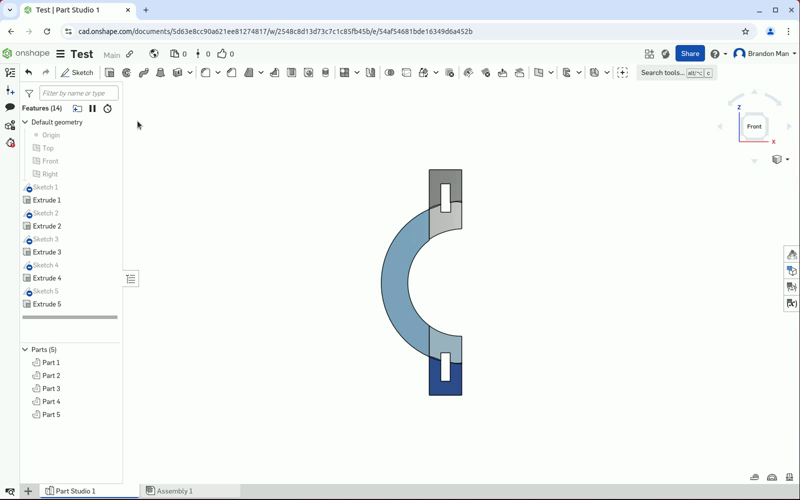
mouse_move(73, 189)
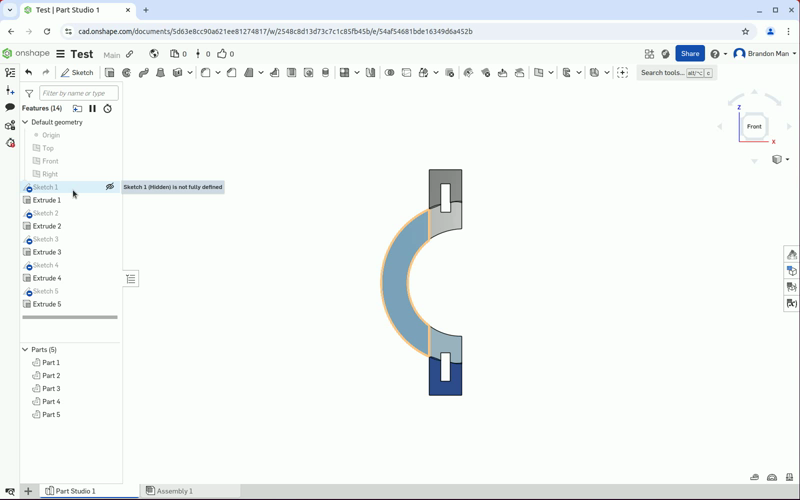
click(73, 189)
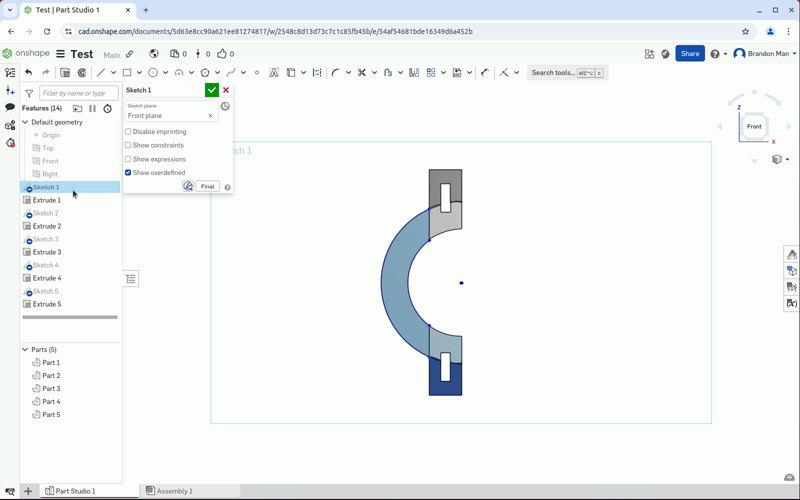
mouse_move(229, 92)
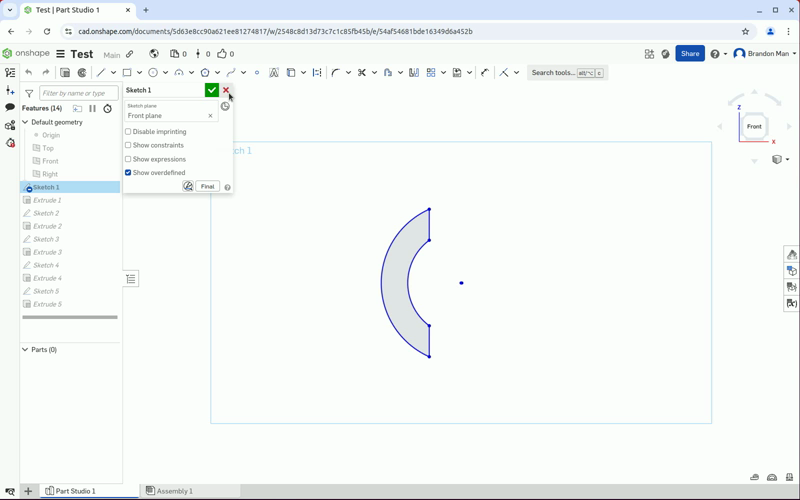
click(229, 92)
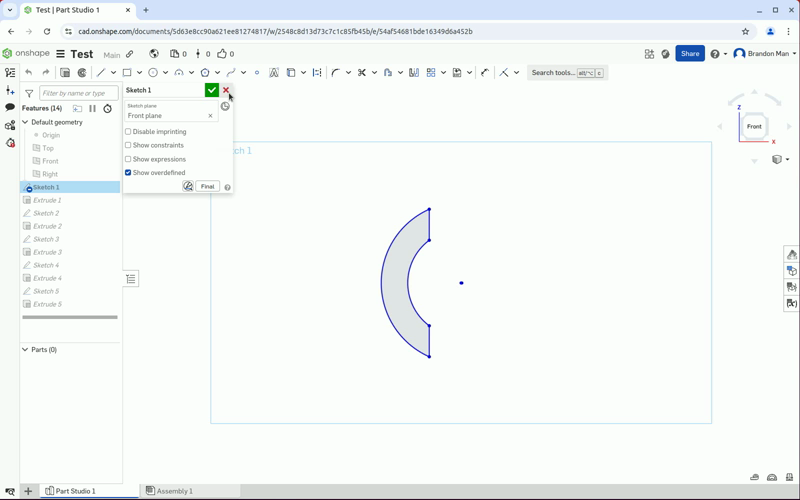
key(shift+s)
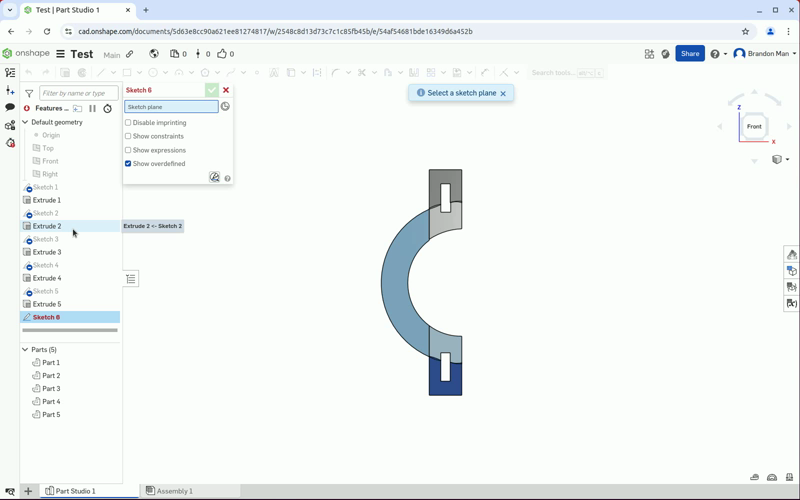
scroll(3)
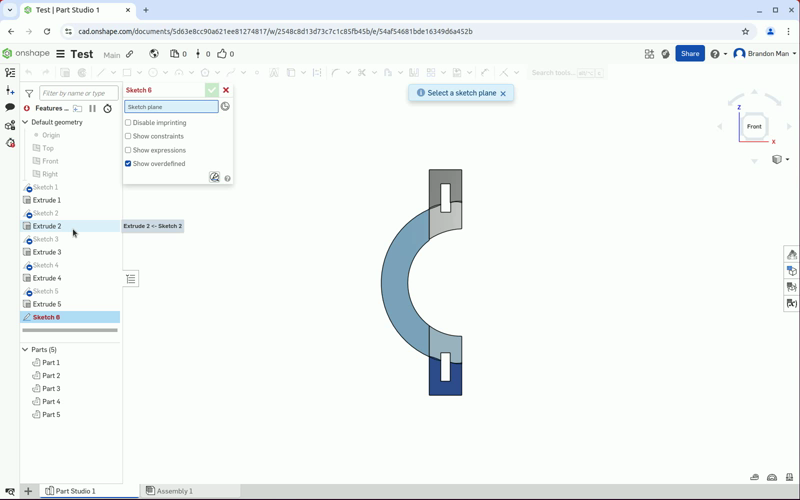
mouse_move(73, 163)
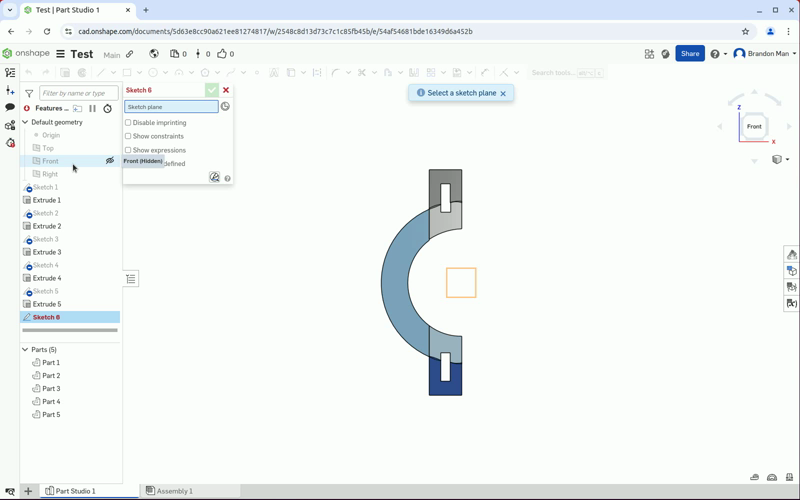
click(73, 163)
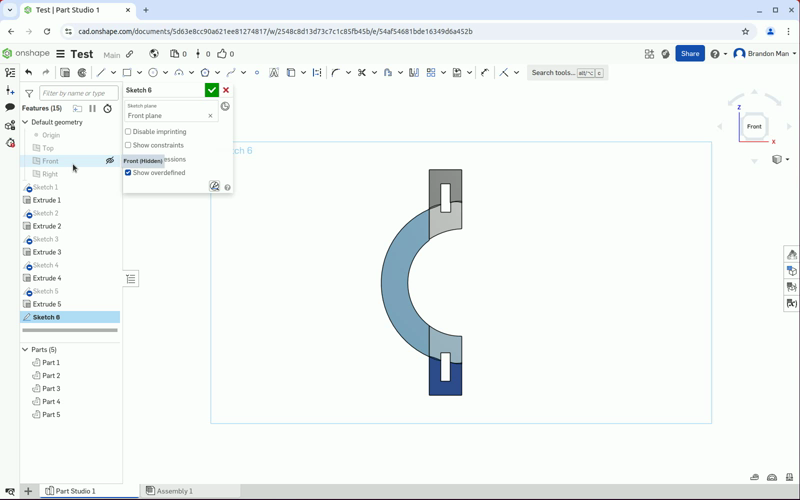
mouse_move(73, 352)
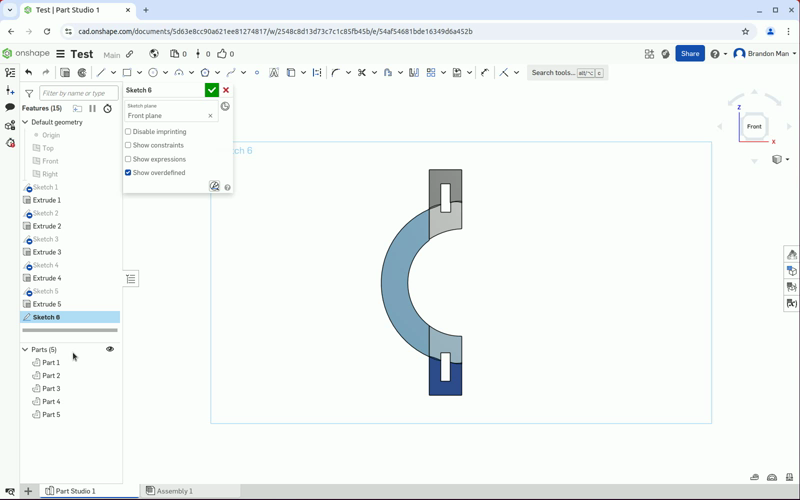
key(y)
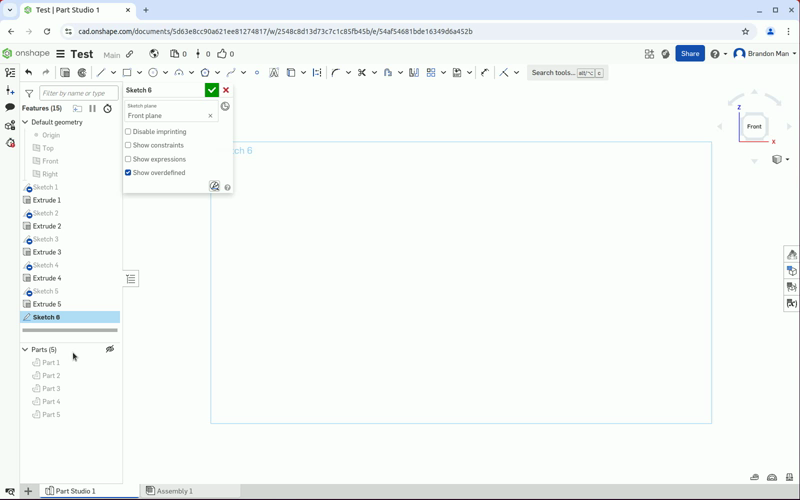
key(l)
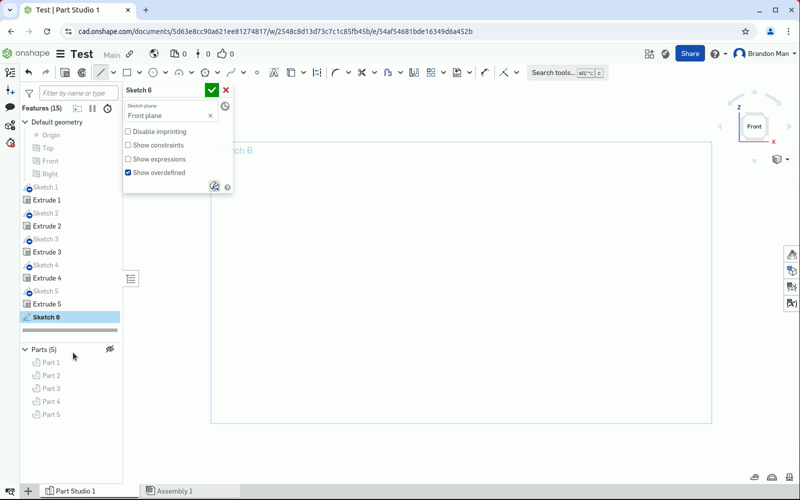
key_down(shift)
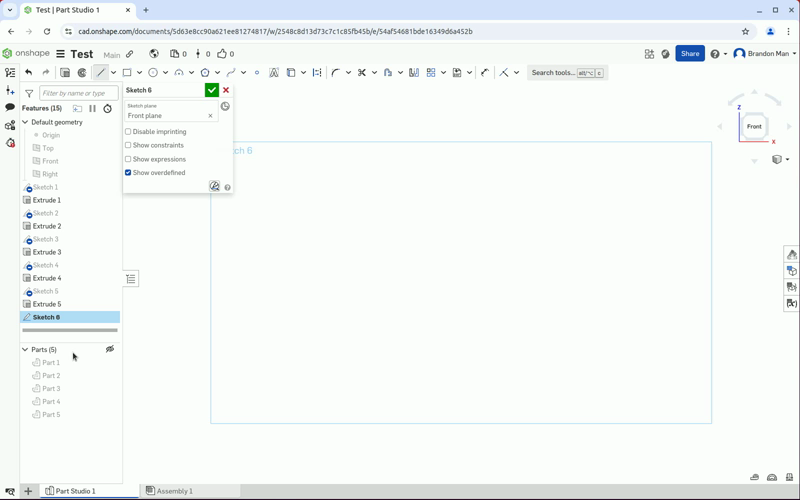
mouse_move(429, 356)
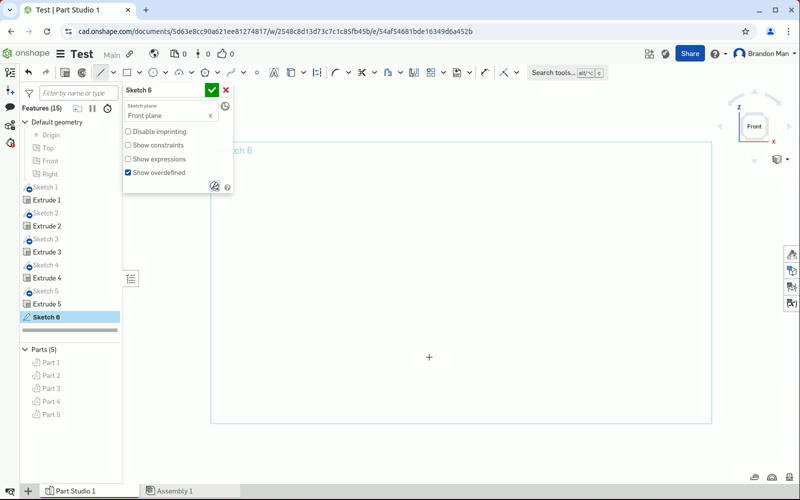
click(429, 356)
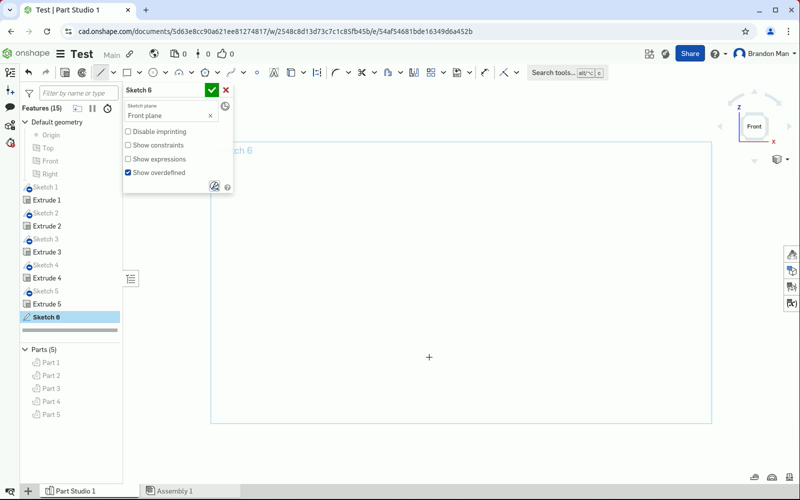
key_up(shift)
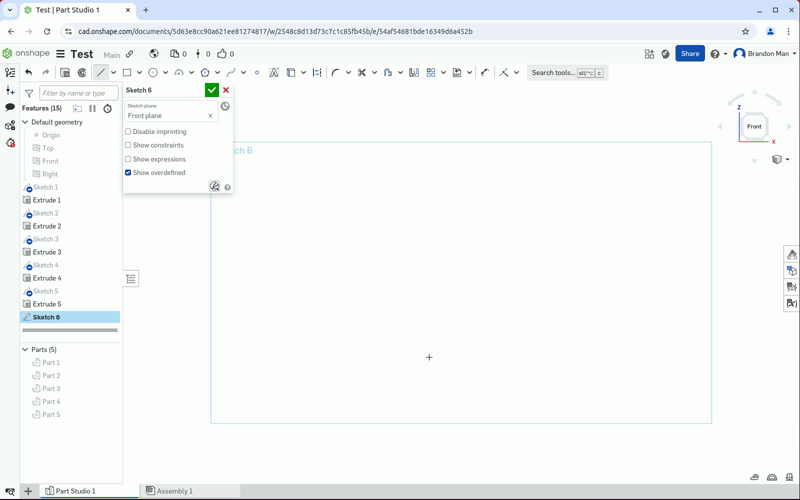
key_down(shift)
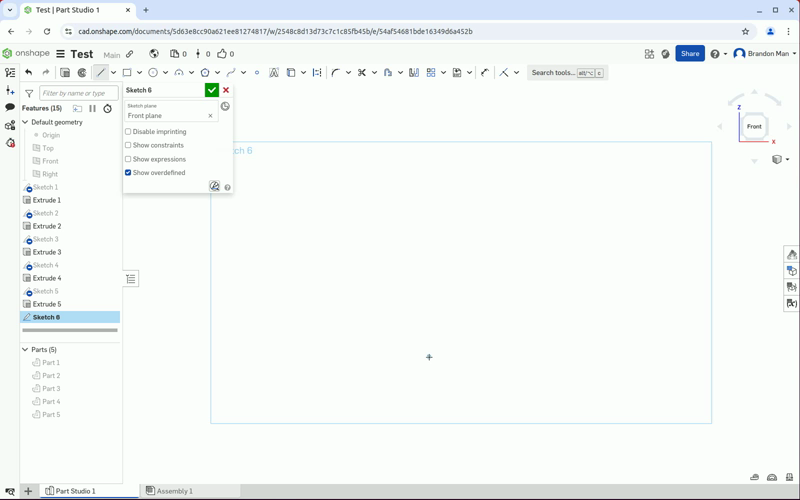
mouse_move(459, 356)
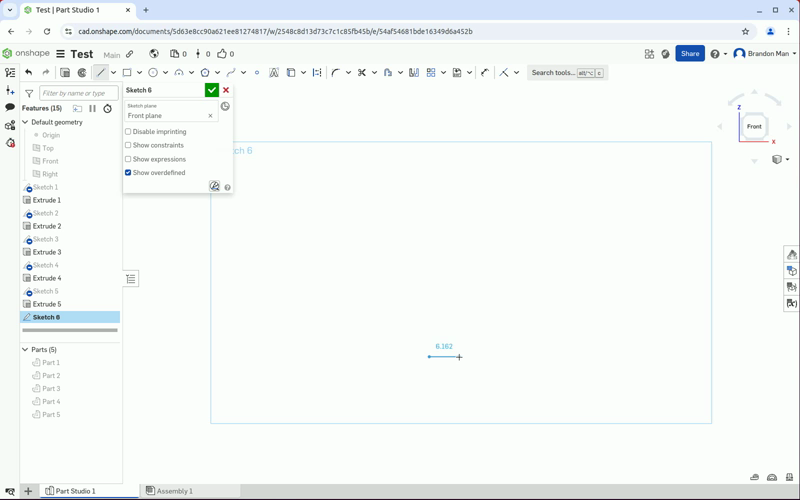
mouse_move(429, 325)
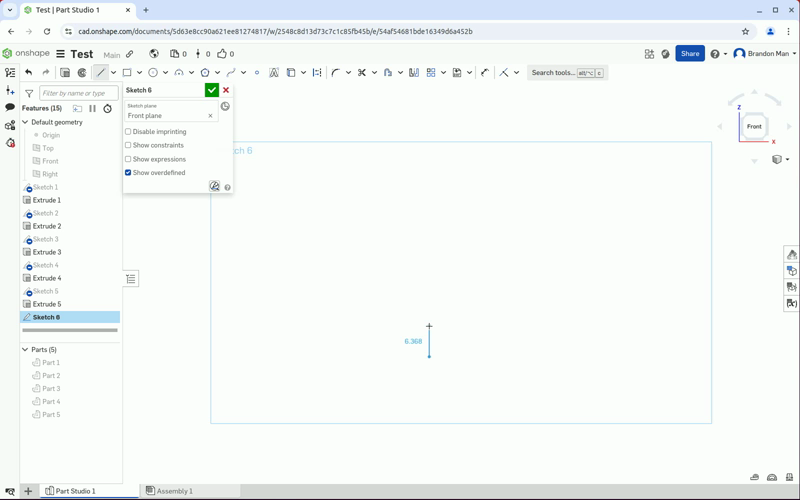
click(429, 325)
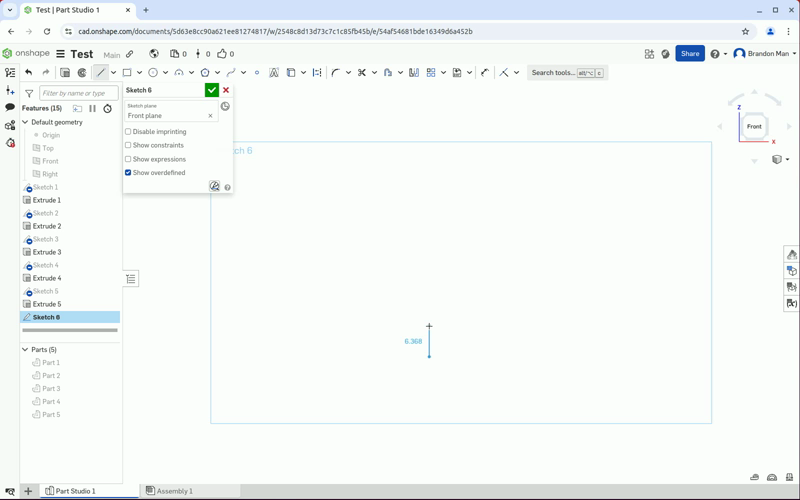
key_up(shift)
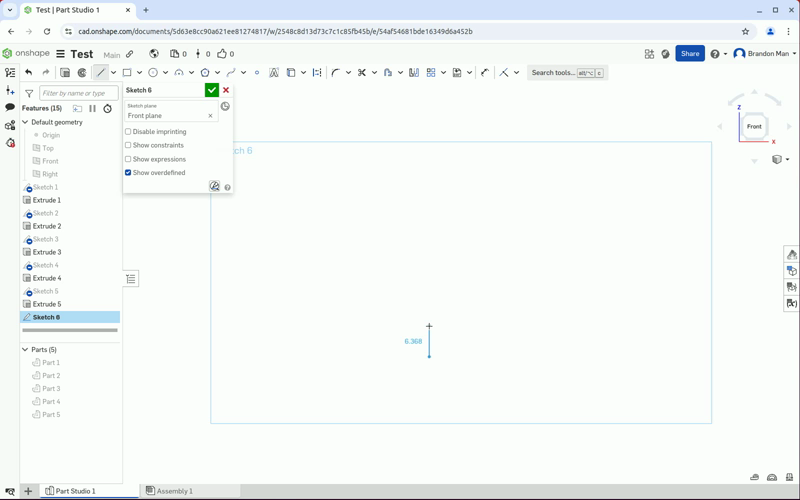
key(esc)
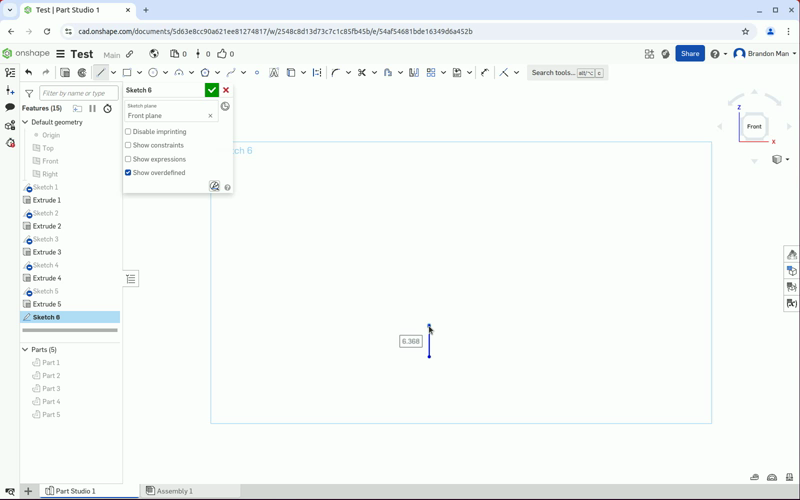
key(a)
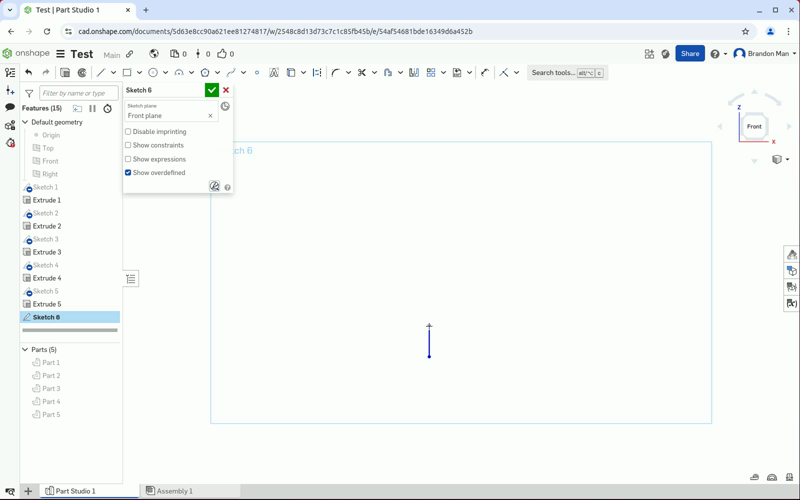
mouse_move(429, 325)
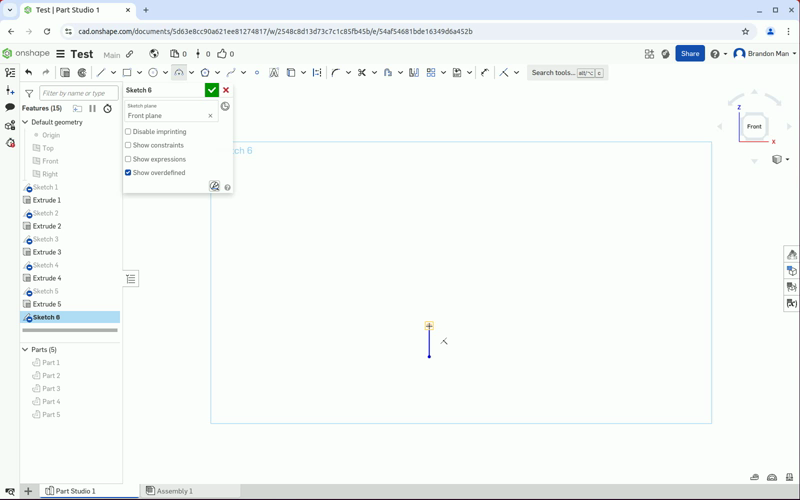
click(429, 325)
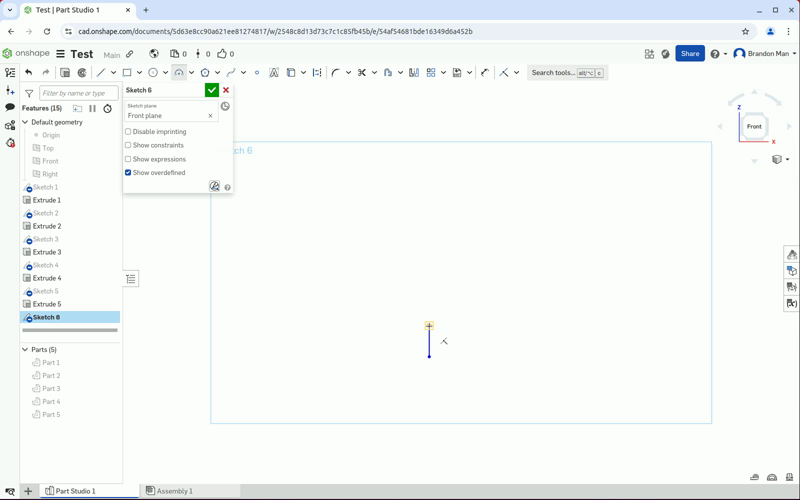
key_down(shift)
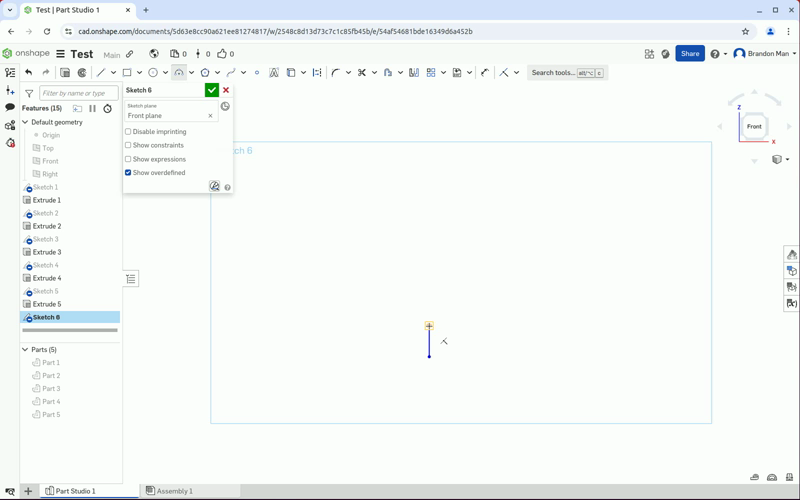
mouse_move(429, 240)
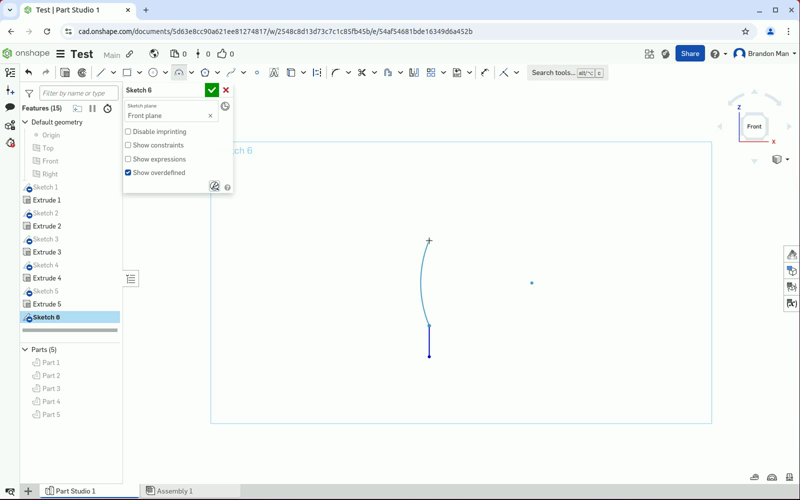
click(429, 240)
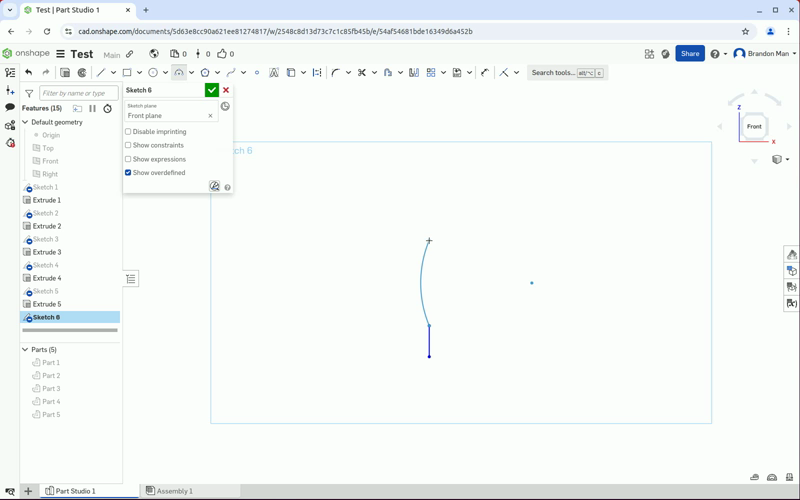
mouse_move(407, 283)
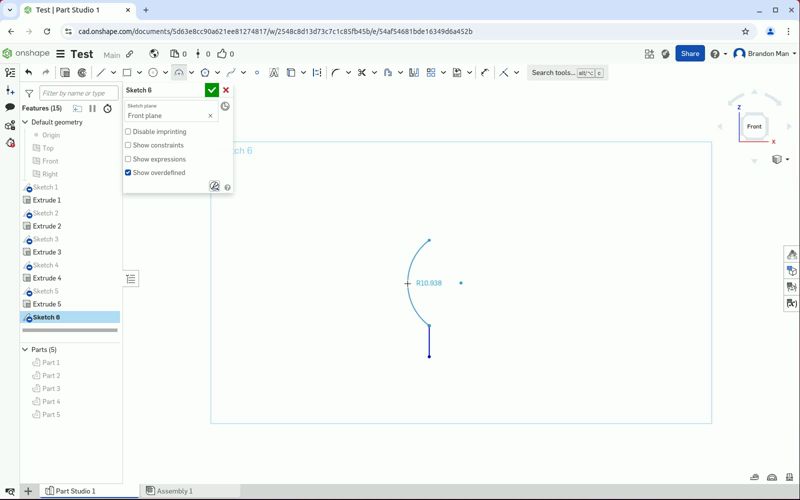
click(407, 283)
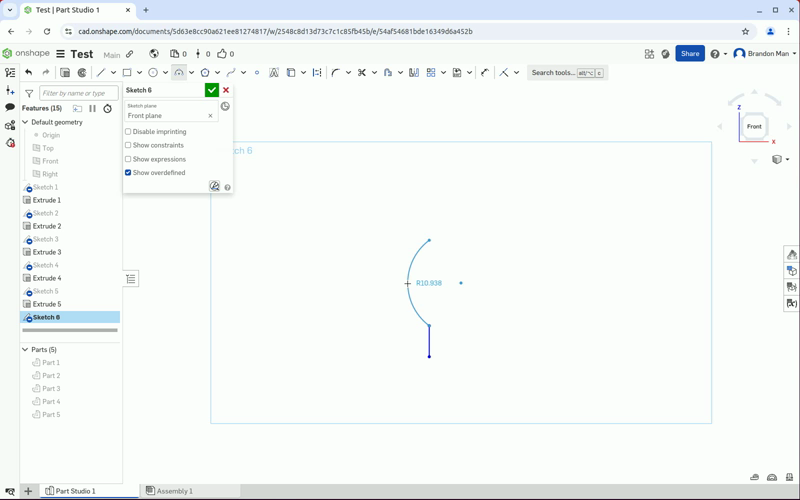
key_up(shift)
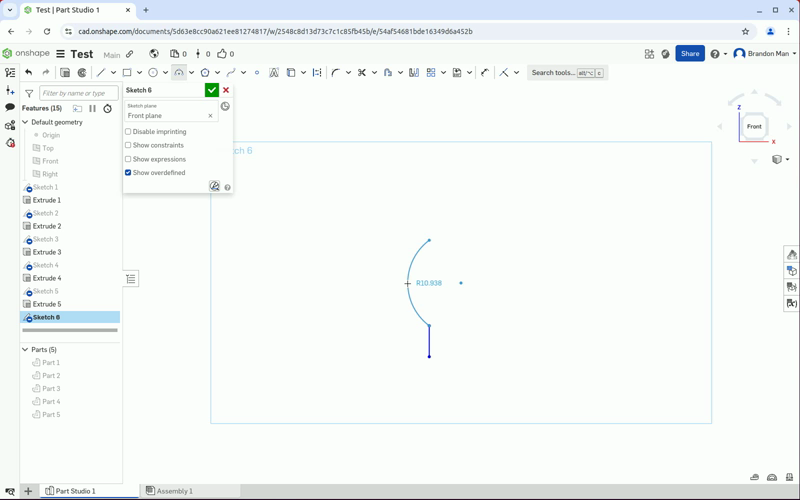
key(esc)
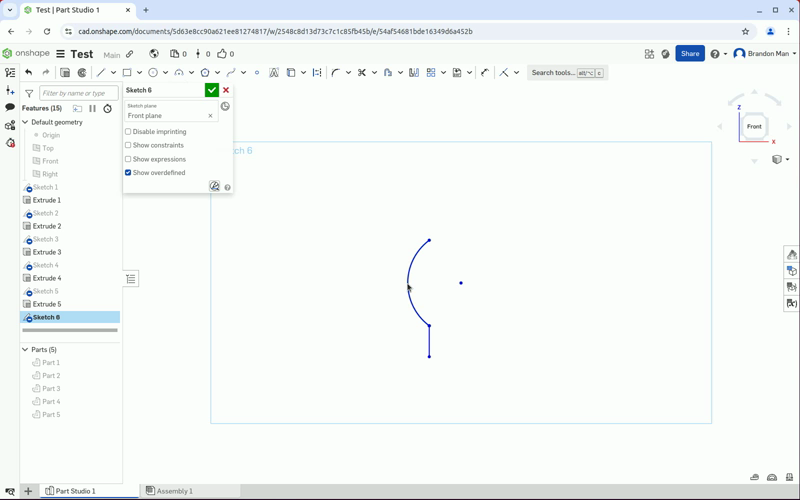
key(l)
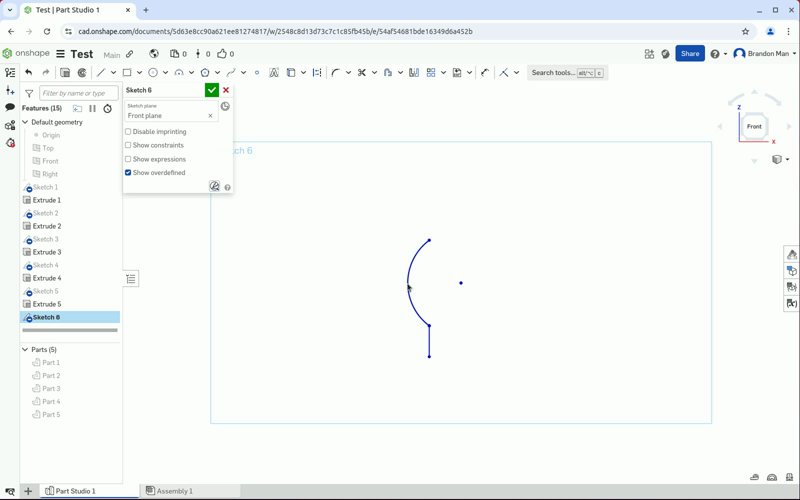
mouse_move(429, 240)
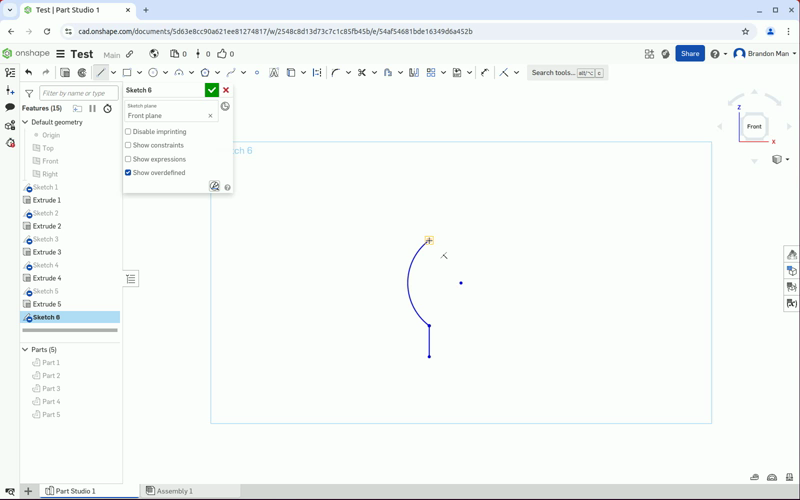
click(429, 240)
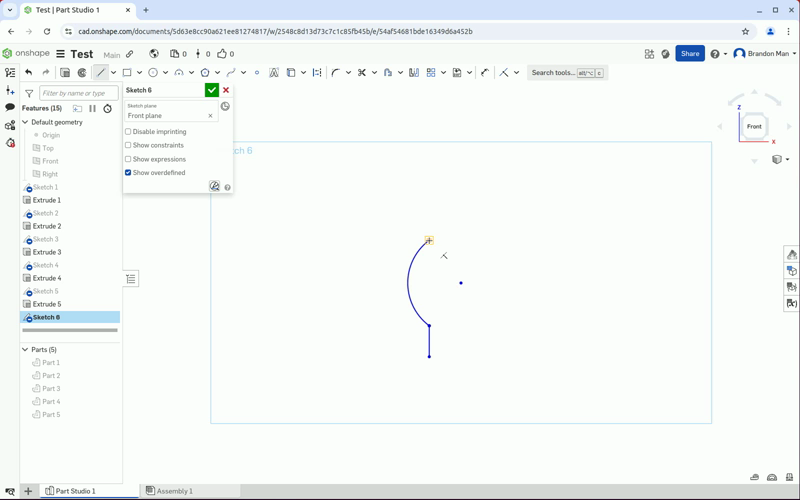
key_down(shift)
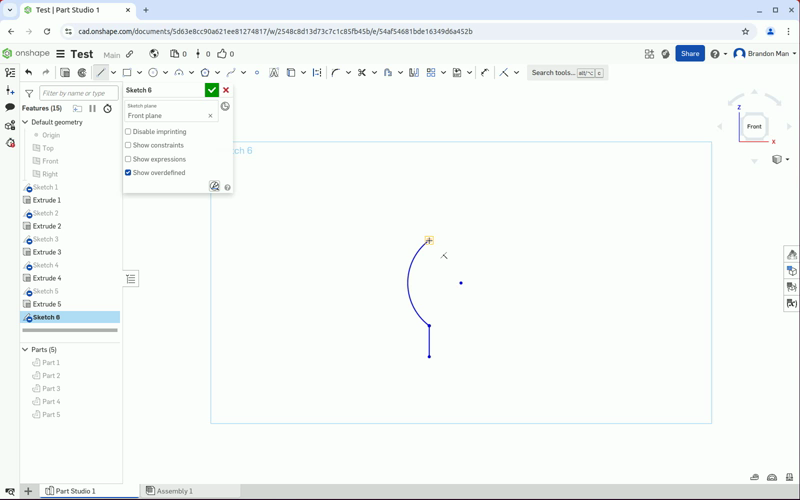
mouse_move(459, 240)
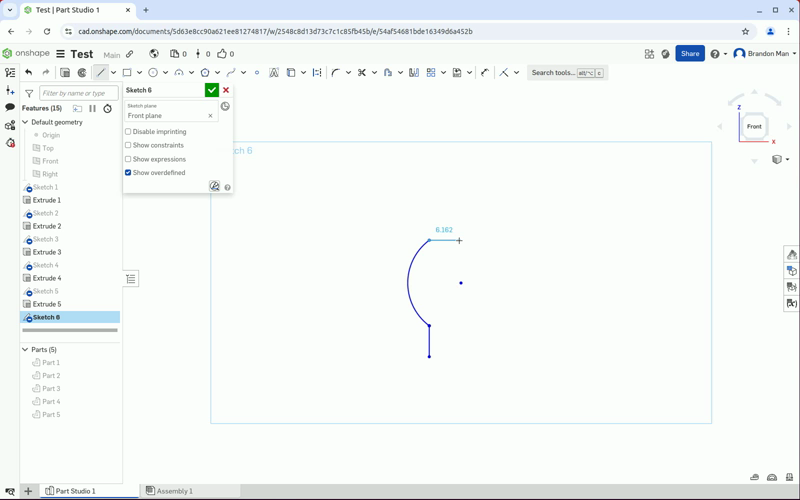
mouse_move(429, 209)
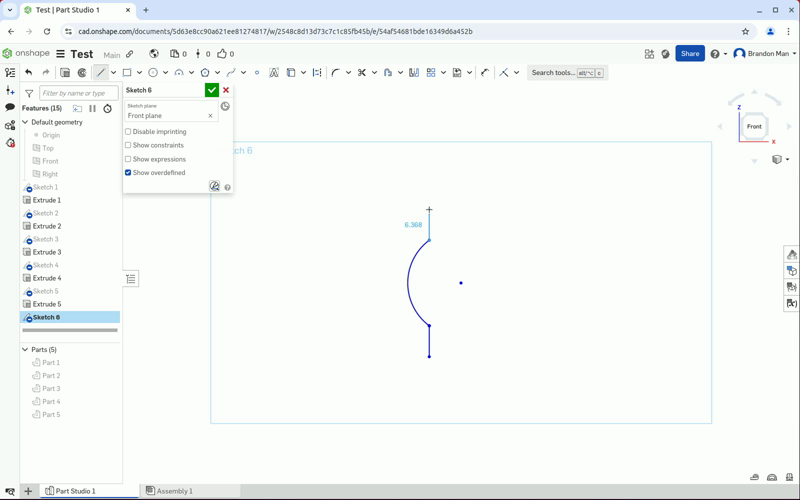
click(429, 209)
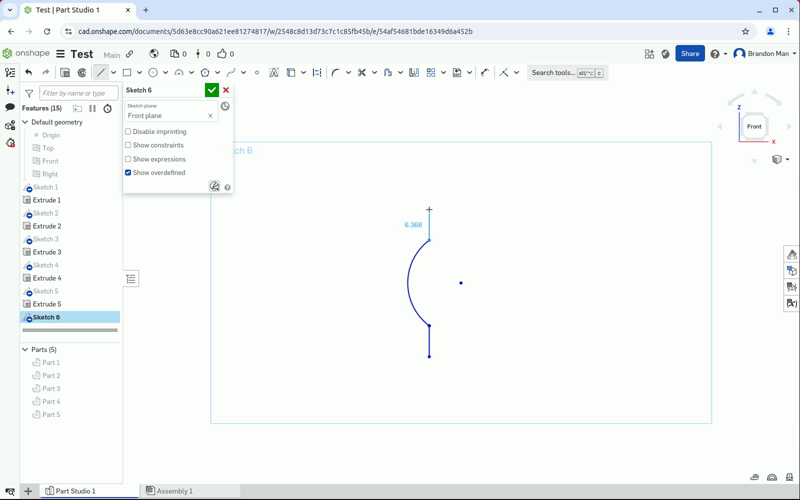
key_up(shift)
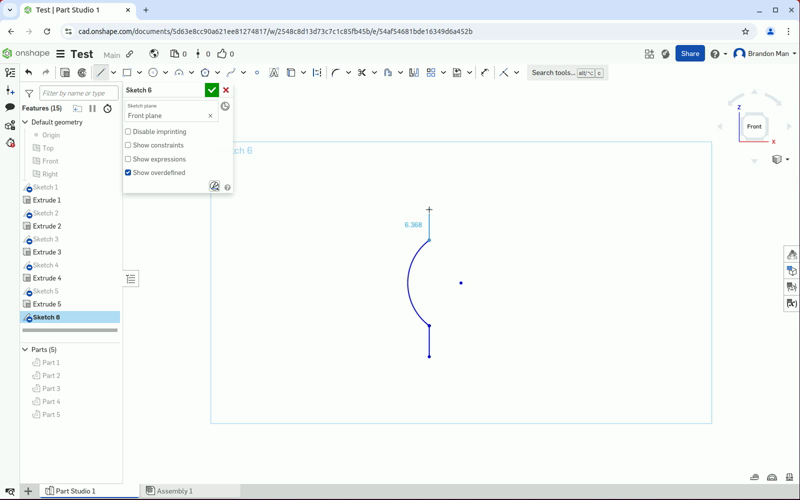
key(esc)
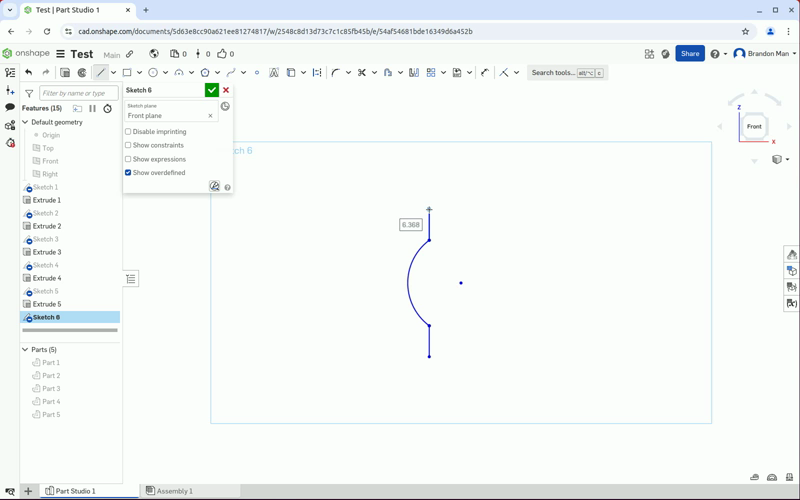
key(a)
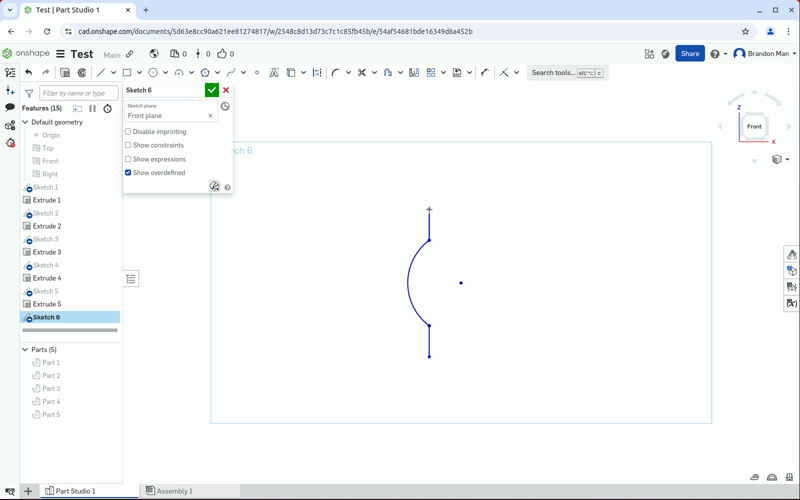
mouse_move(429, 209)
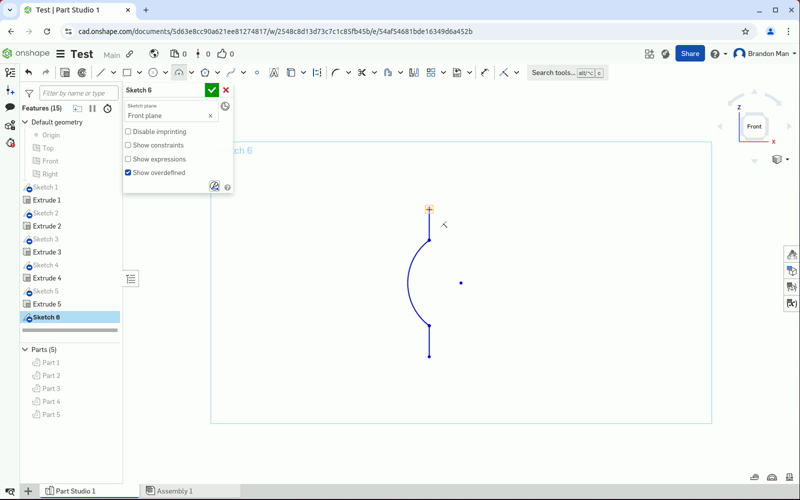
click(429, 209)
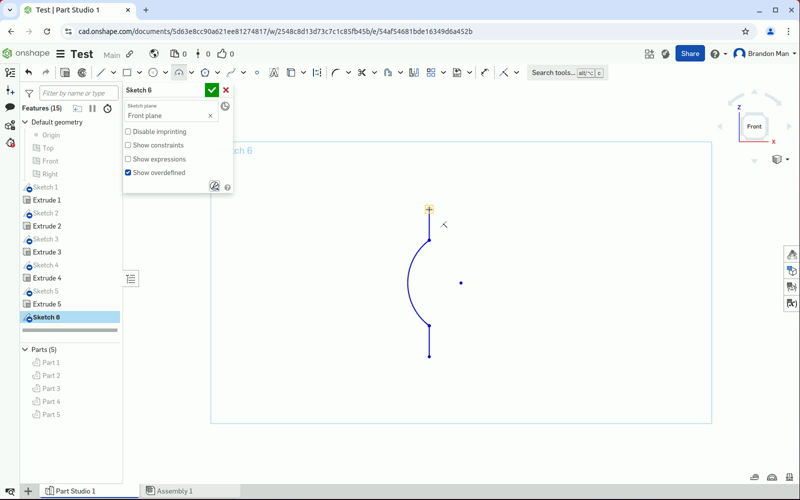
mouse_move(429, 356)
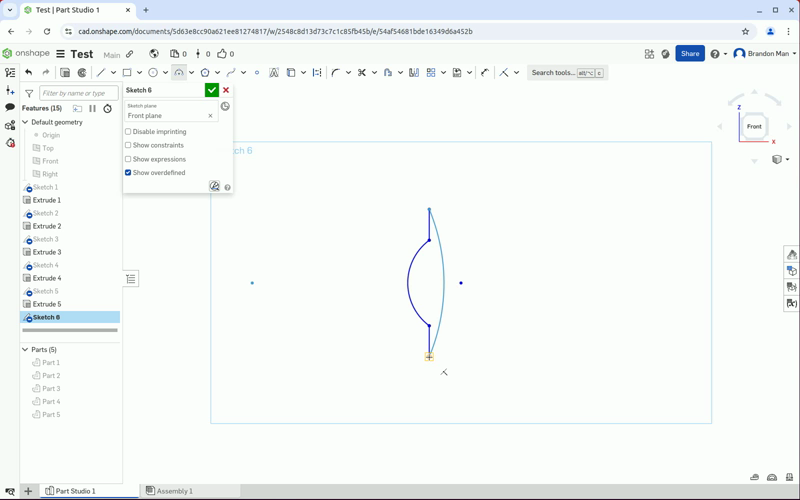
click(429, 356)
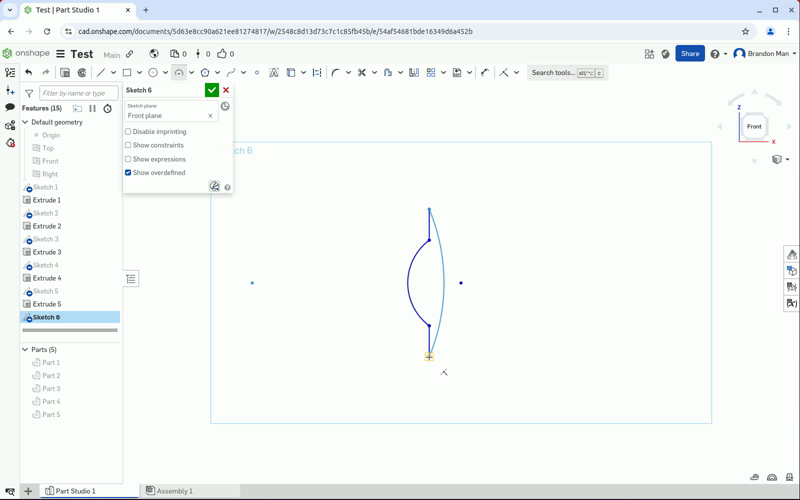
key_down(shift)
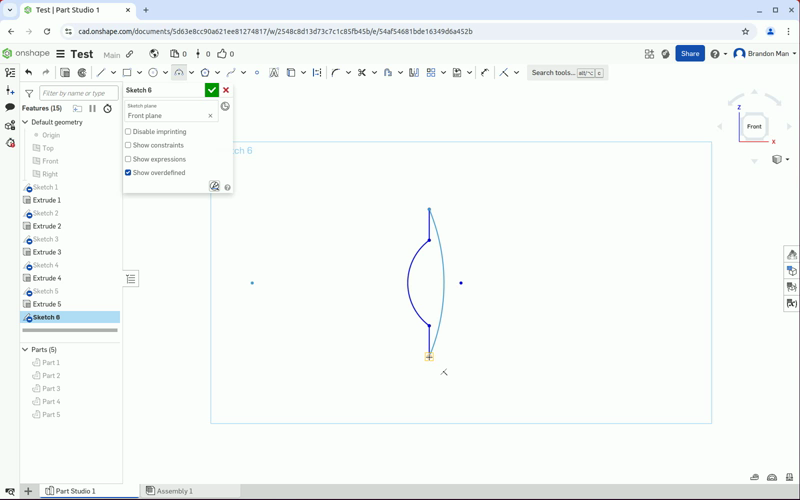
mouse_move(381, 283)
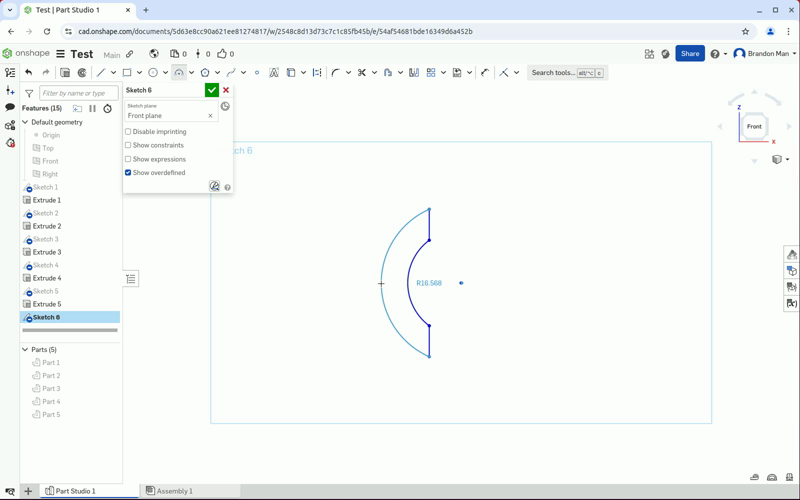
click(381, 283)
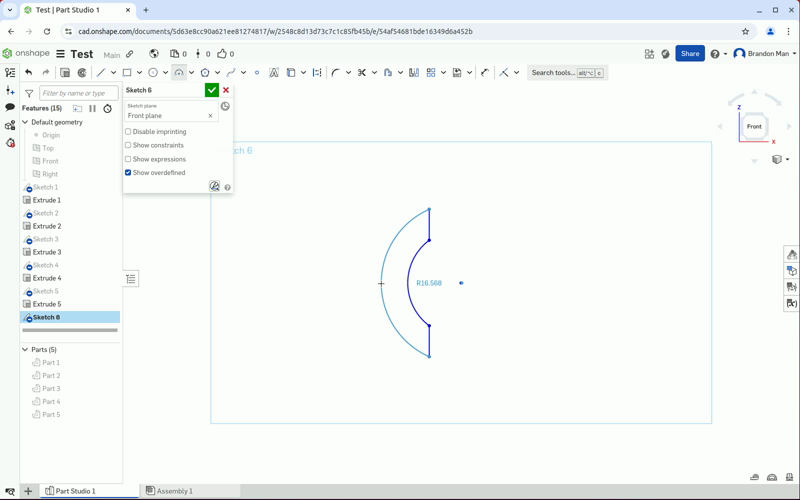
key_up(shift)
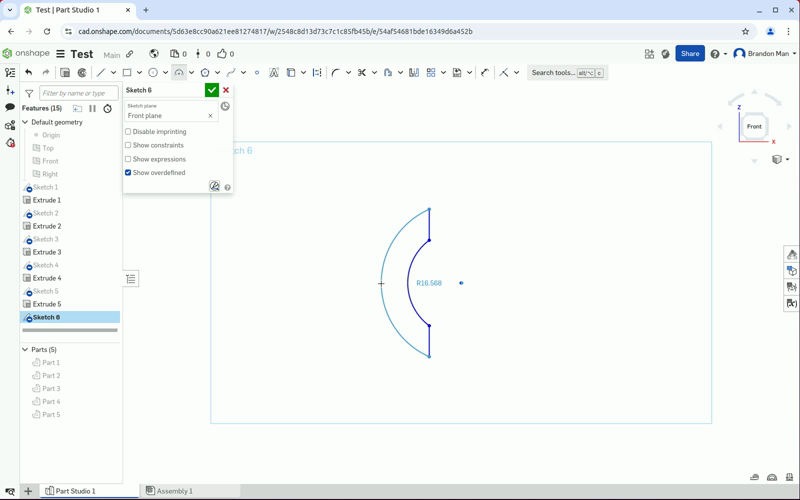
key(esc)
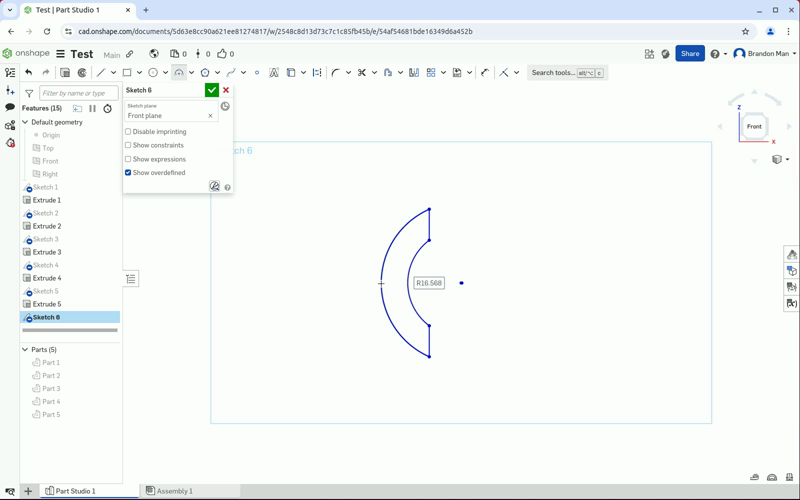
mouse_move(395, 294)
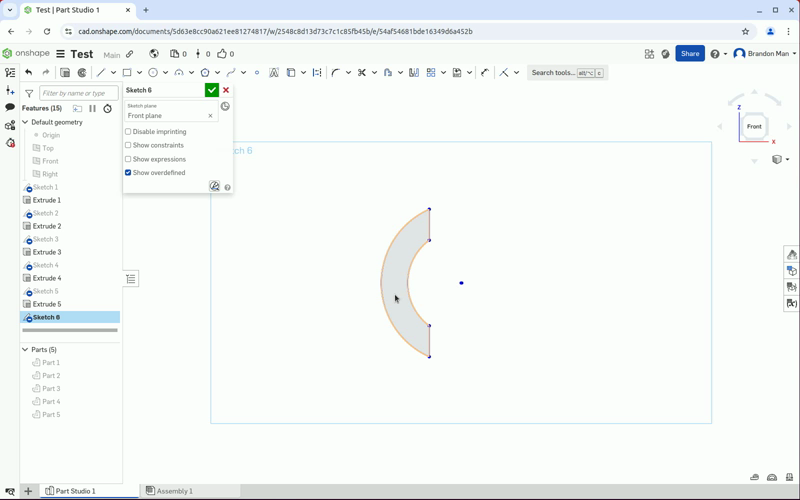
click(395, 294)
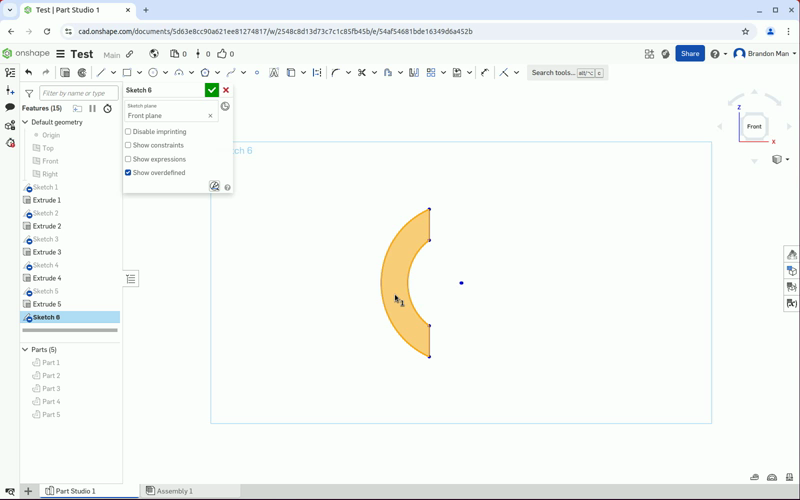
mouse_move(73, 352)
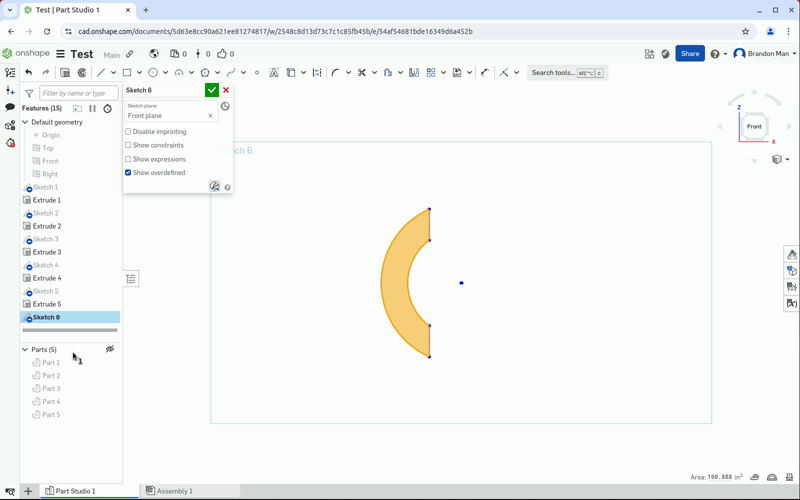
key(shift+y)
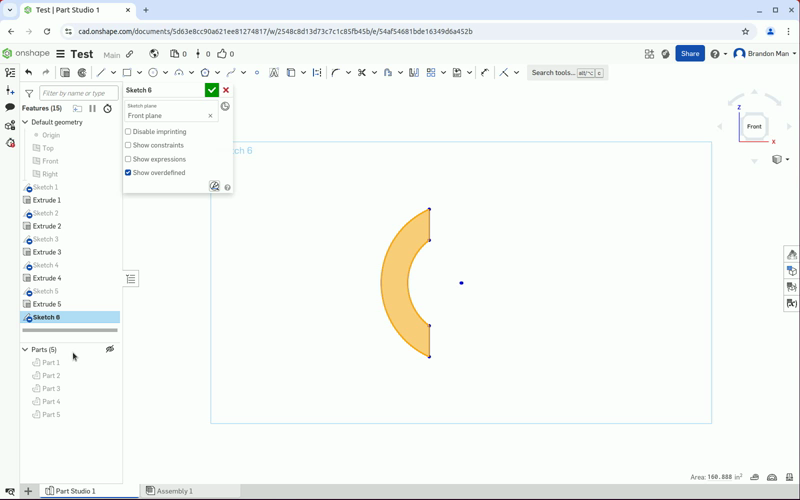
key(shift+e)
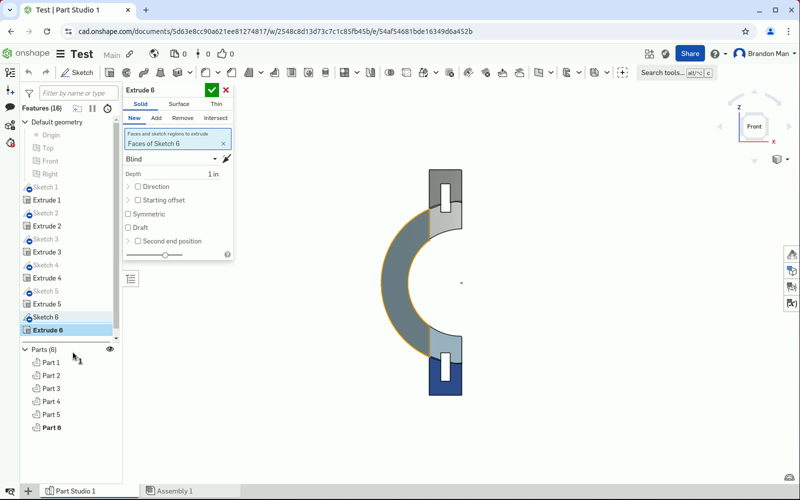
mouse_move(143, 106)
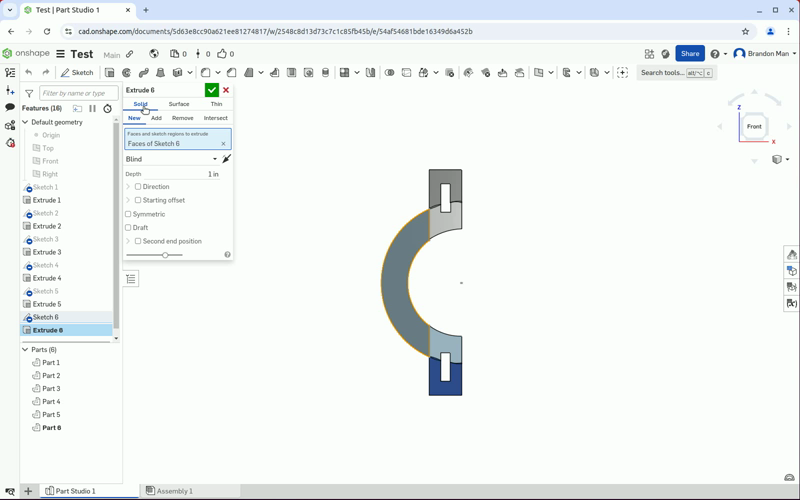
click(143, 106)
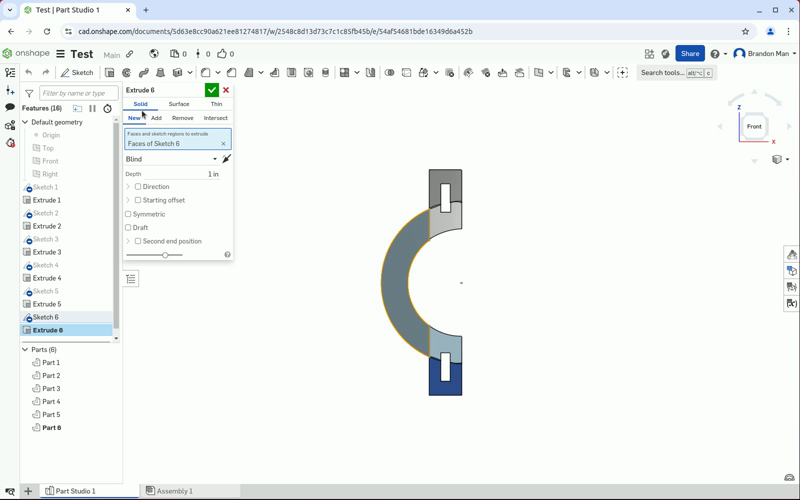
mouse_move(137, 120)
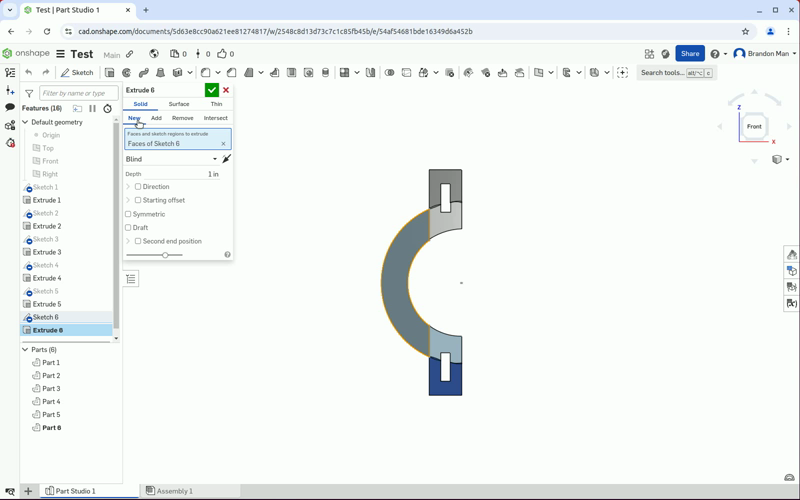
click(137, 120)
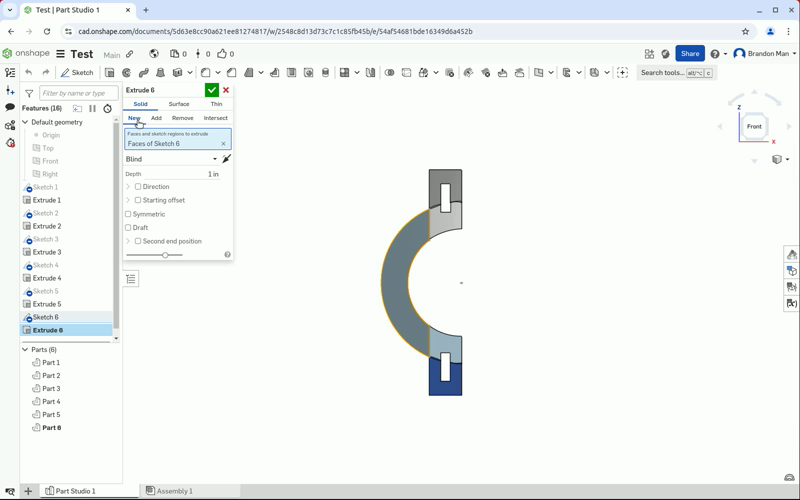
key(tab, 4)
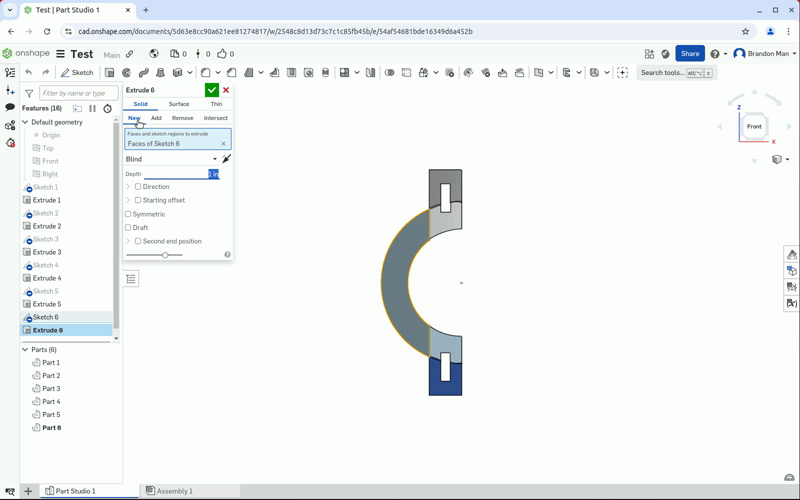
text(11.073)
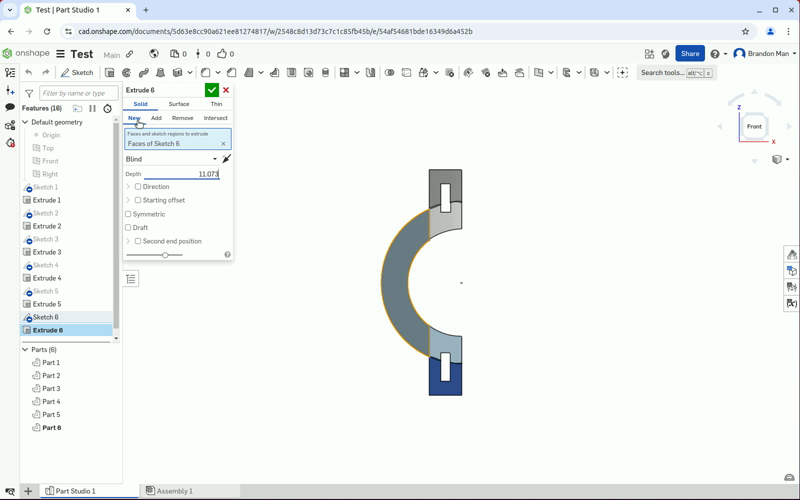
key(enter)
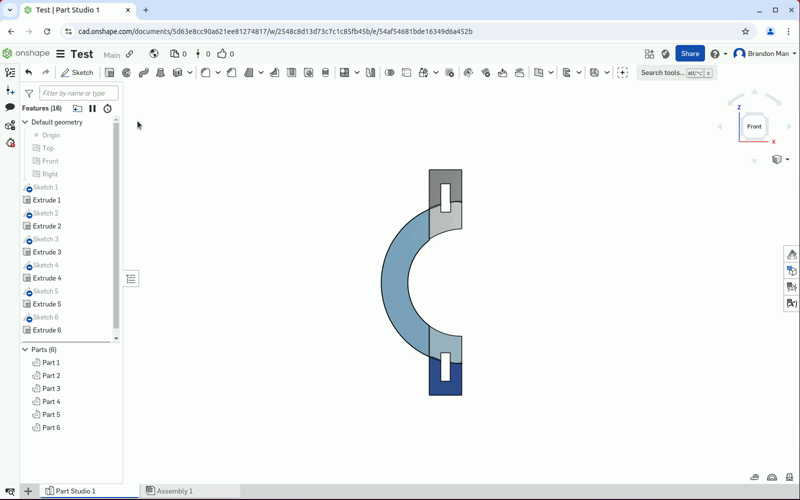
key(shift+h)
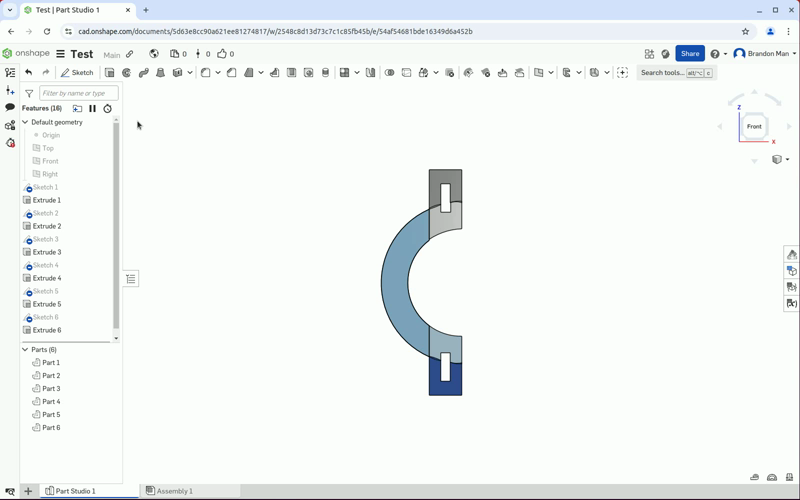
key(shift+h)
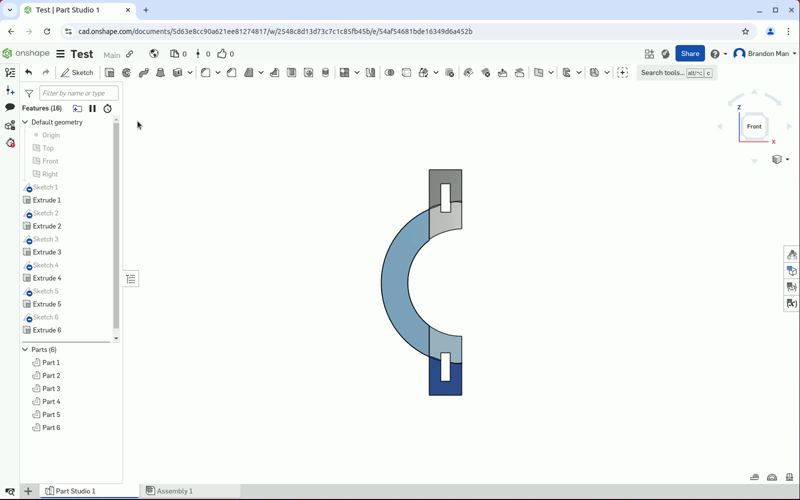
mouse_move(69, 189)
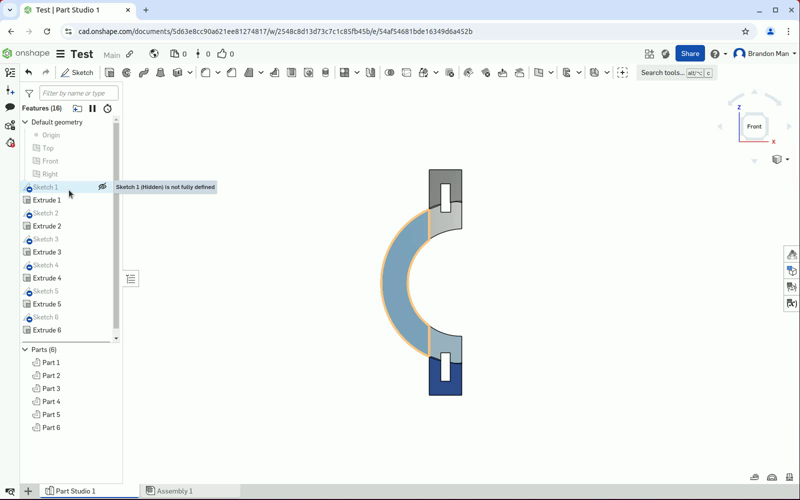
click(69, 189)
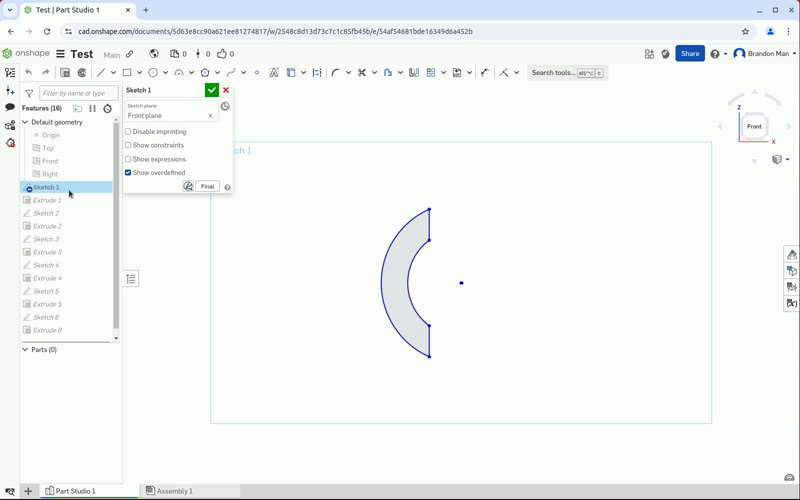
mouse_move(229, 92)
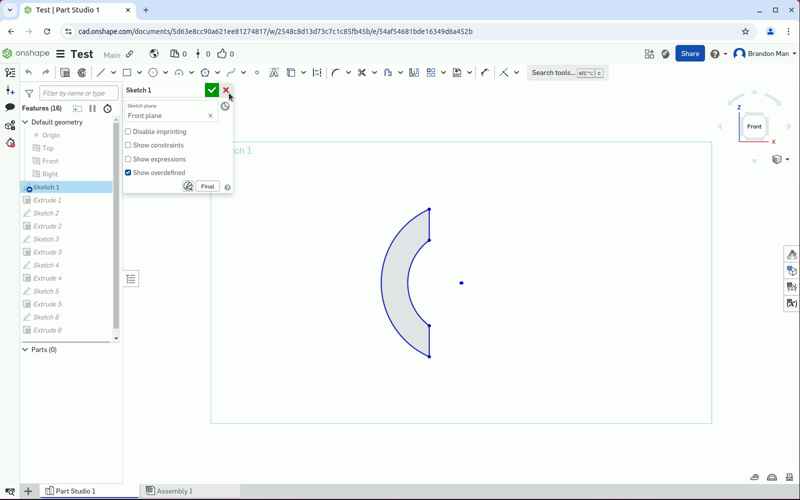
click(229, 92)
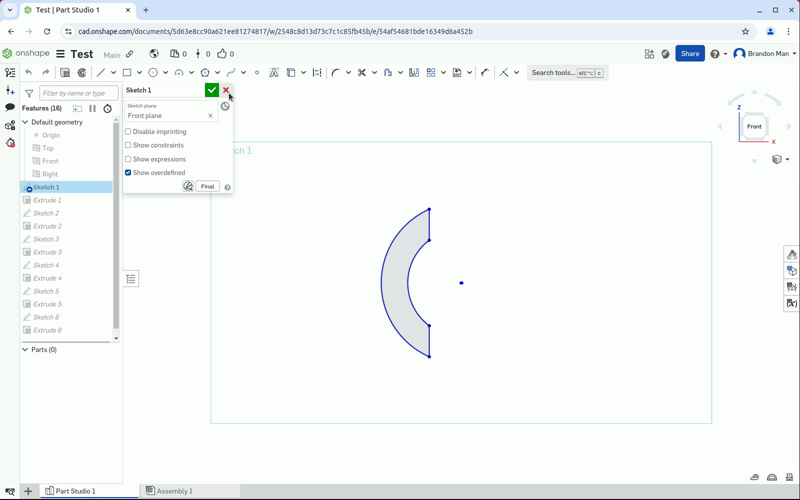
key(shift+s)
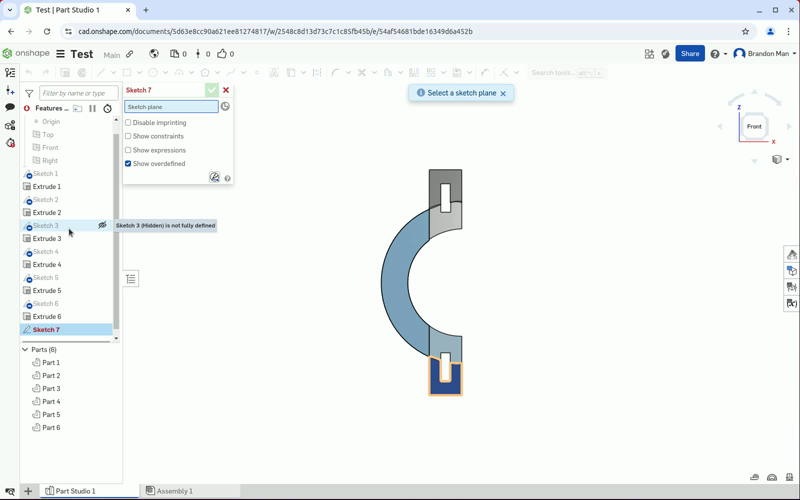
scroll(3)
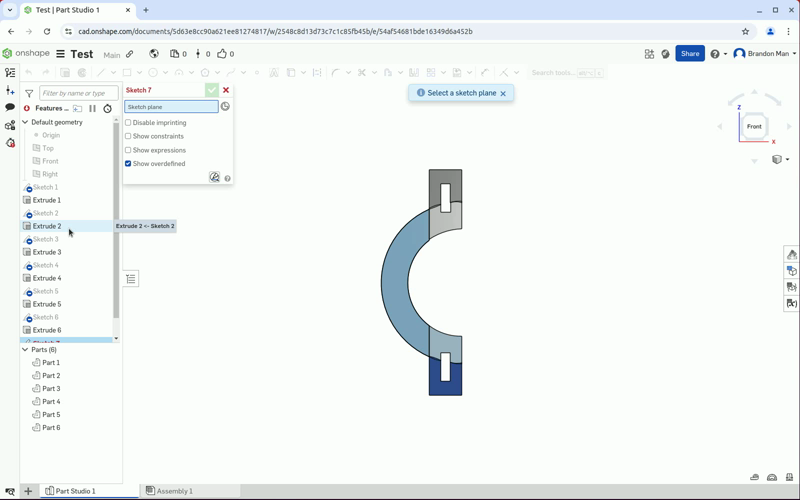
mouse_move(69, 163)
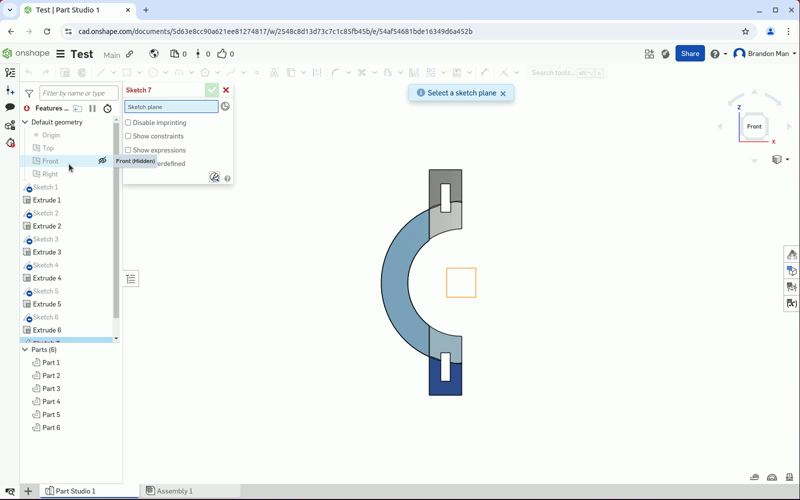
click(69, 163)
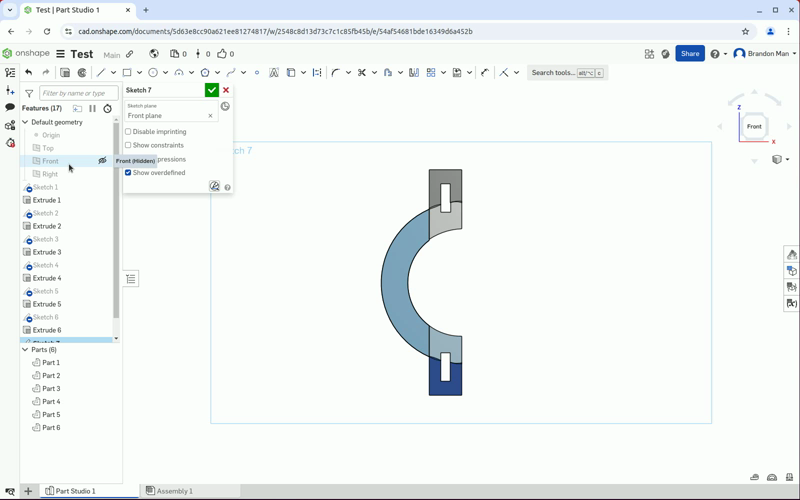
mouse_move(73, 352)
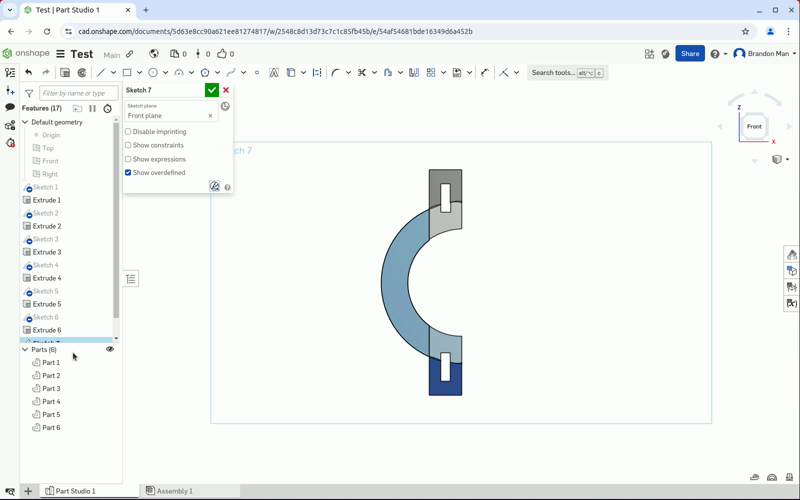
key(y)
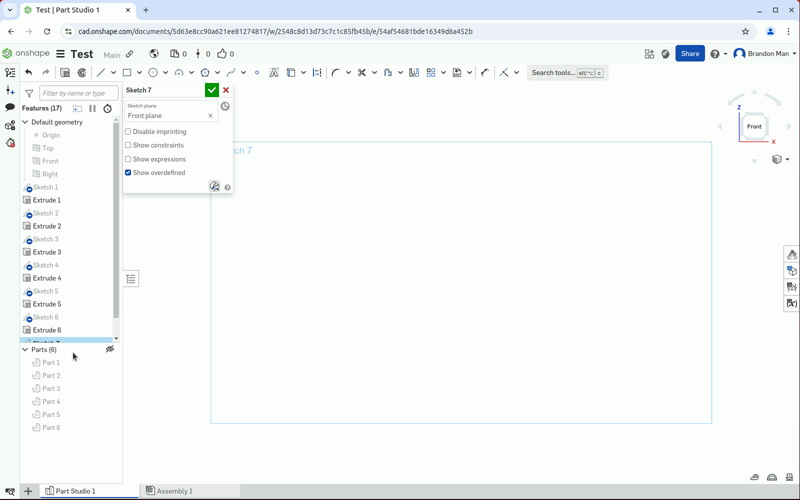
key(l)
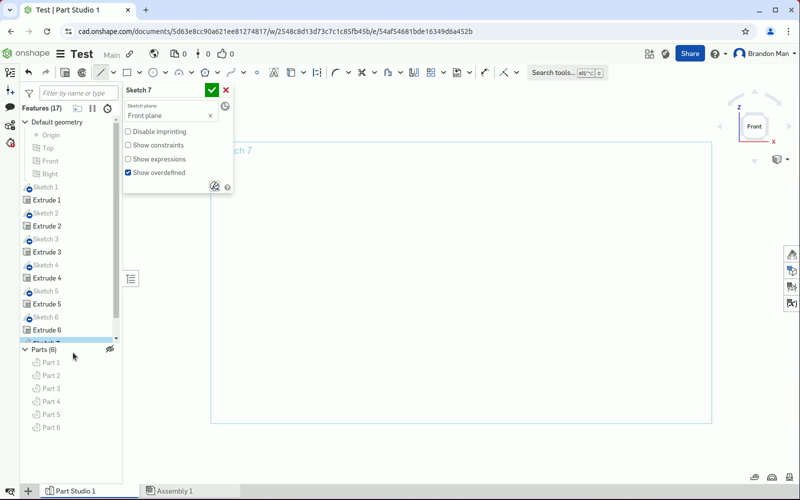
key_down(shift)
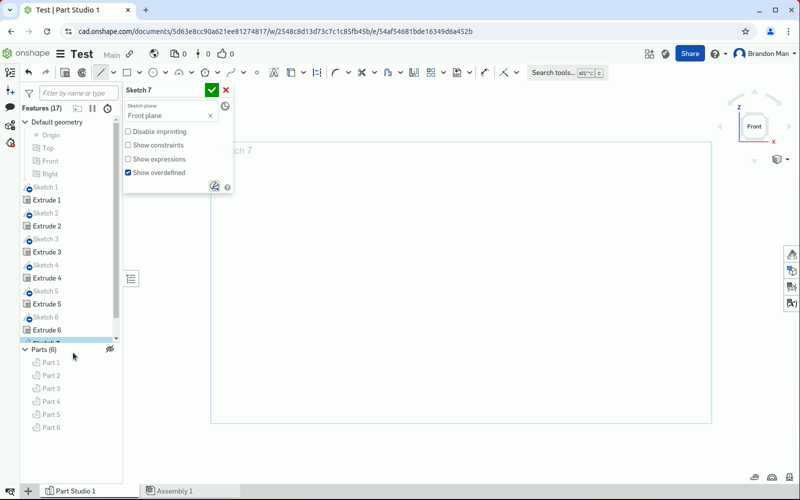
mouse_move(429, 356)
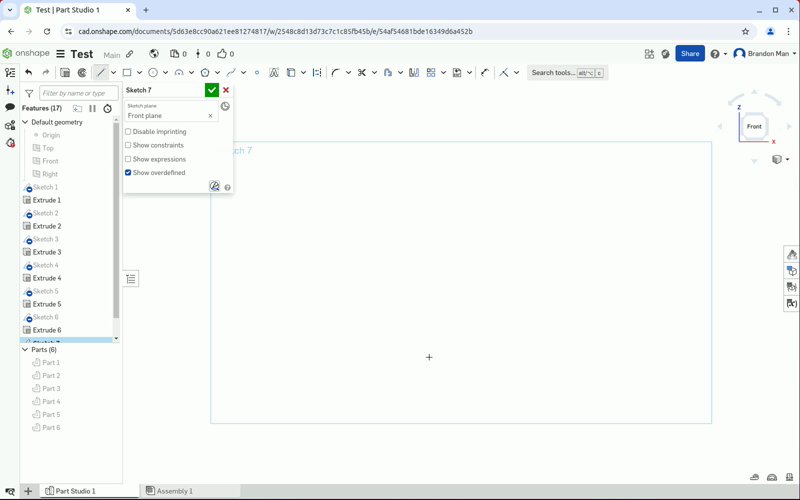
click(429, 356)
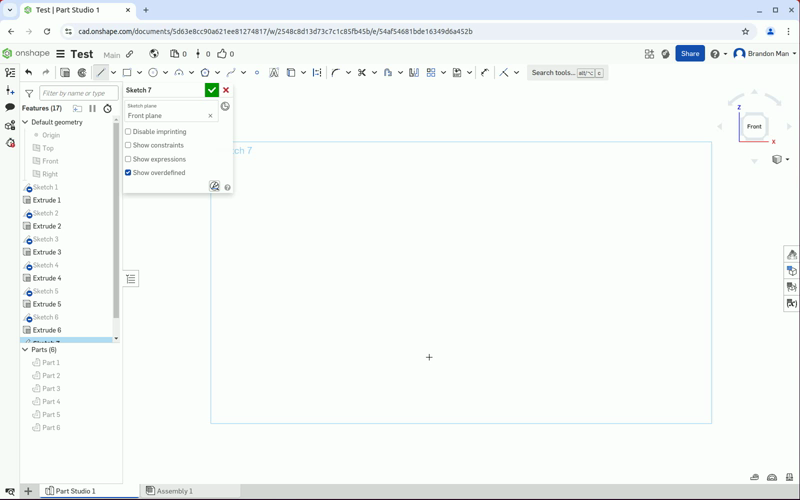
key_up(shift)
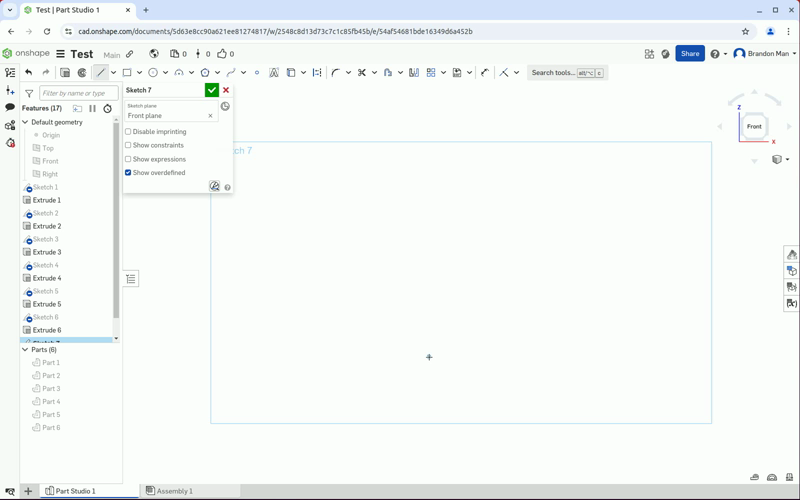
key_down(shift)
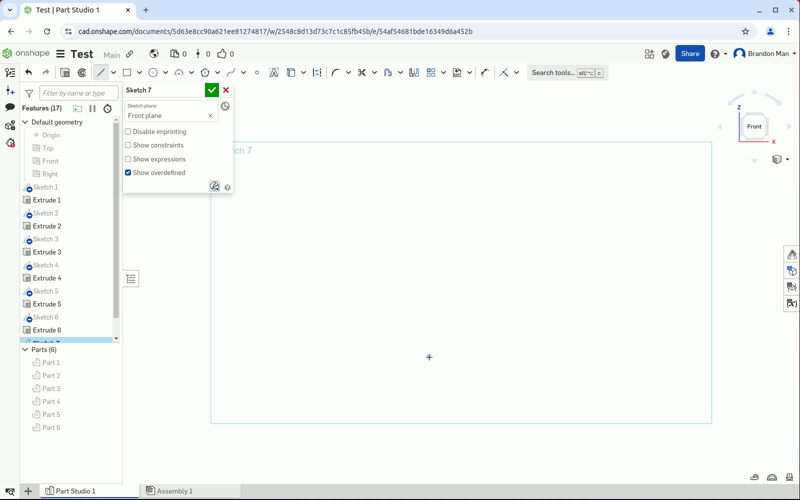
mouse_move(459, 356)
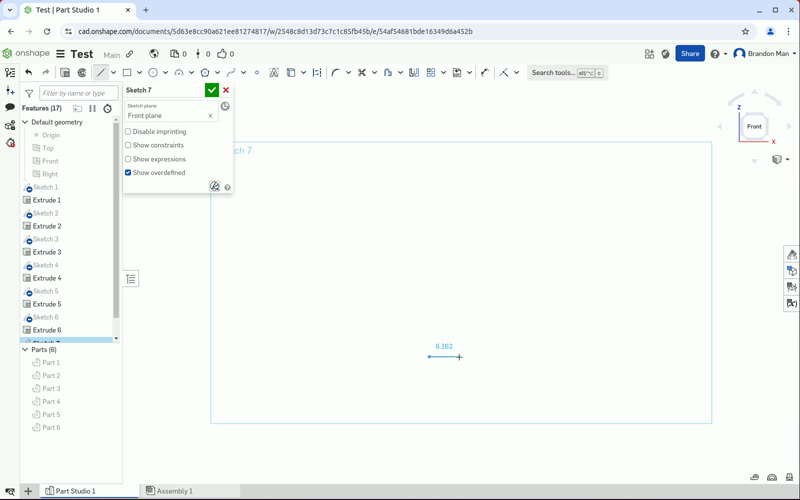
mouse_move(429, 325)
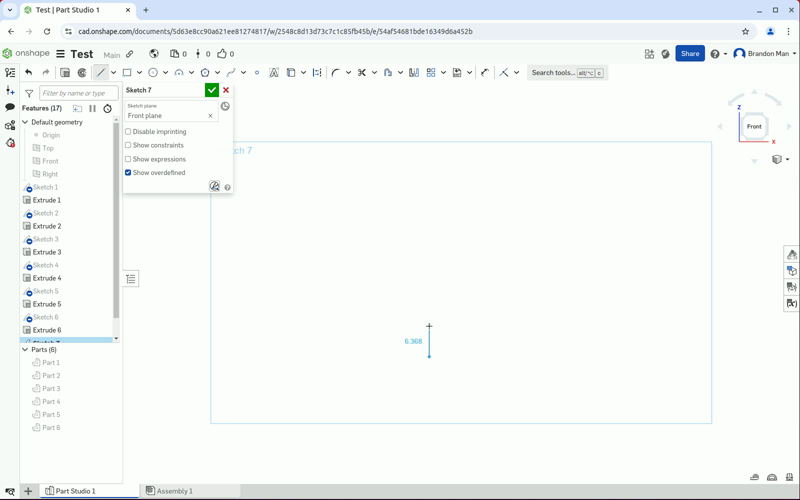
click(429, 325)
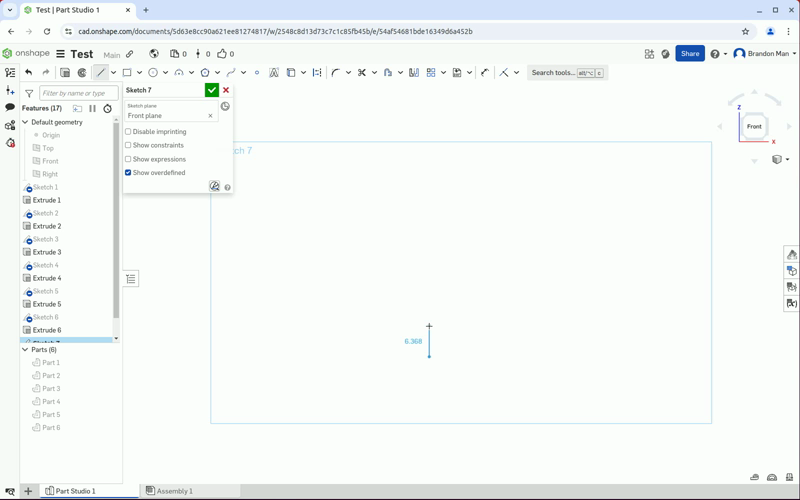
key_up(shift)
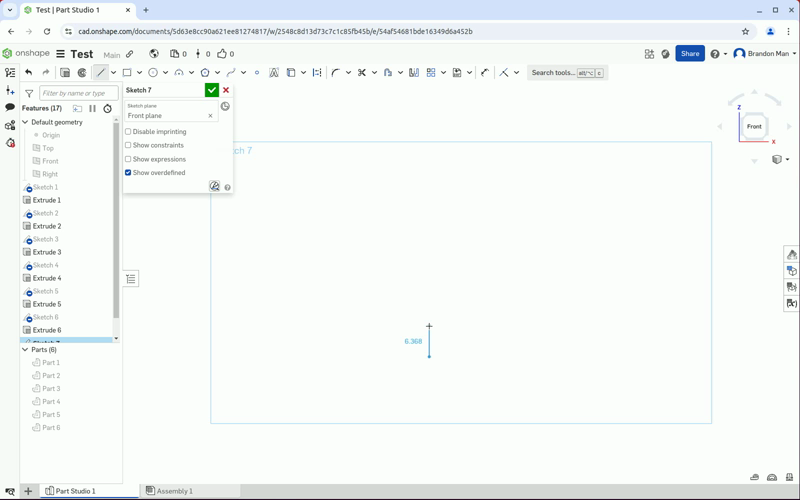
key(esc)
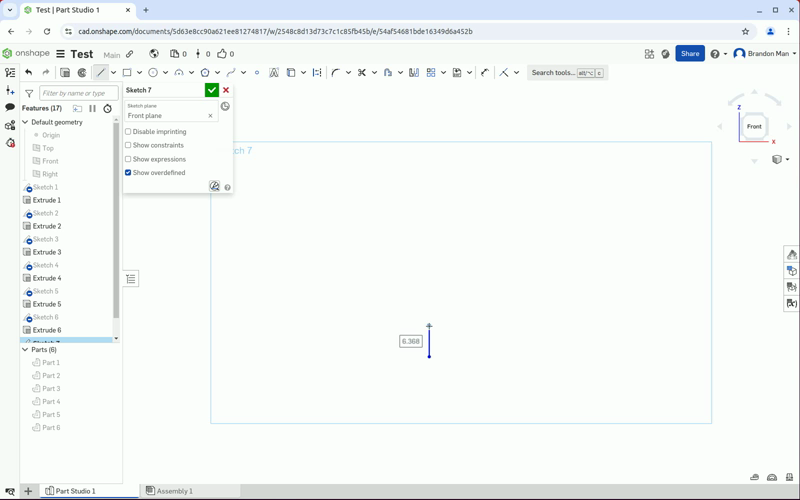
key(a)
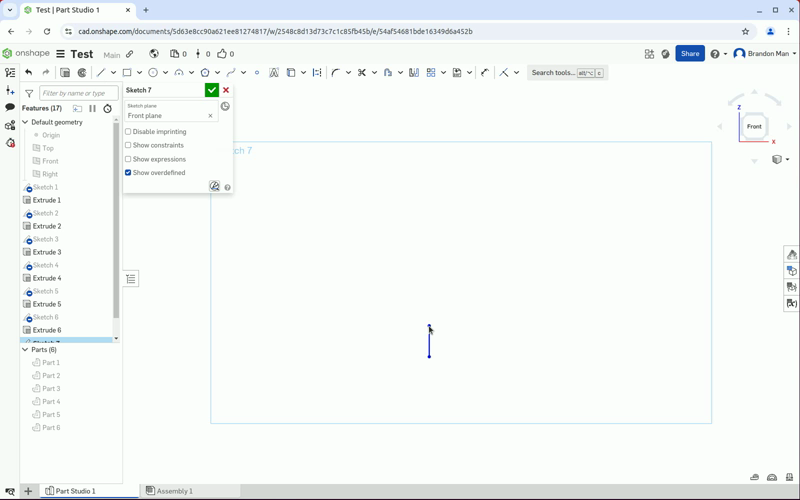
mouse_move(429, 325)
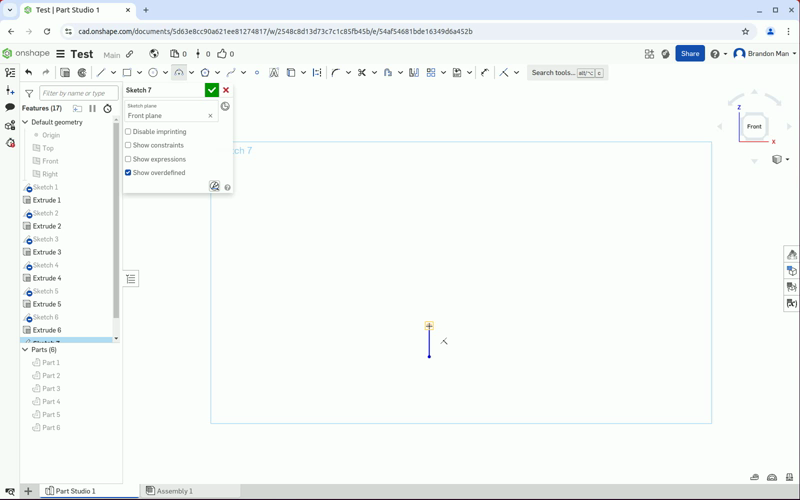
click(429, 325)
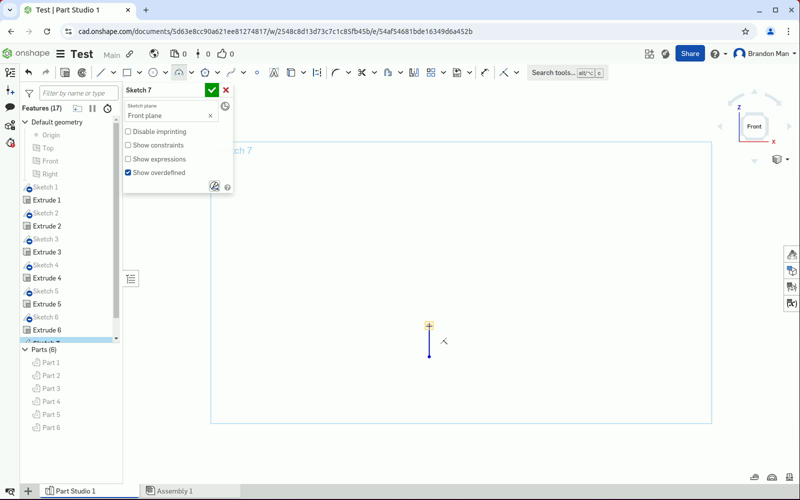
key_down(shift)
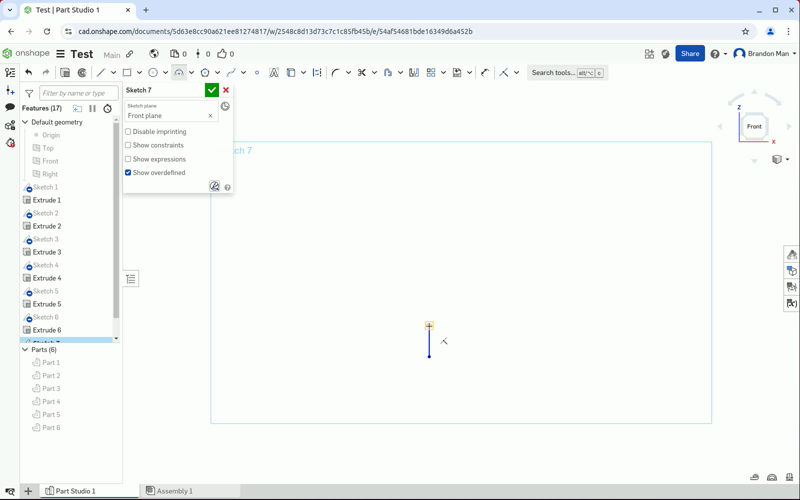
mouse_move(429, 240)
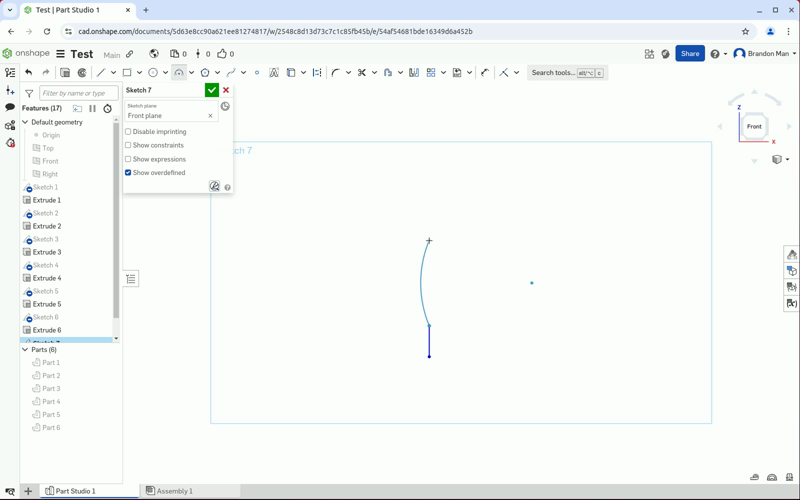
click(429, 240)
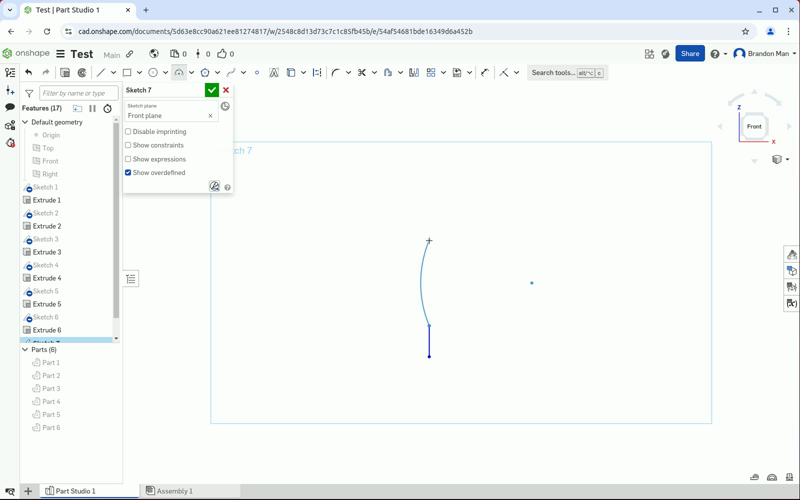
mouse_move(407, 283)
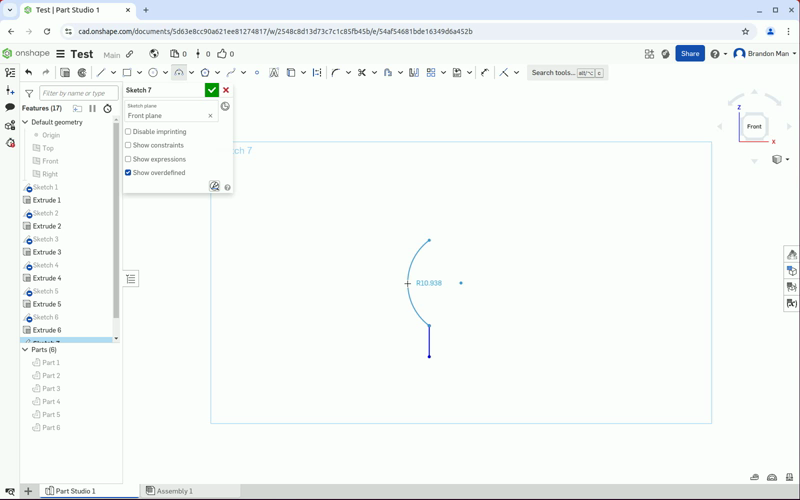
click(407, 283)
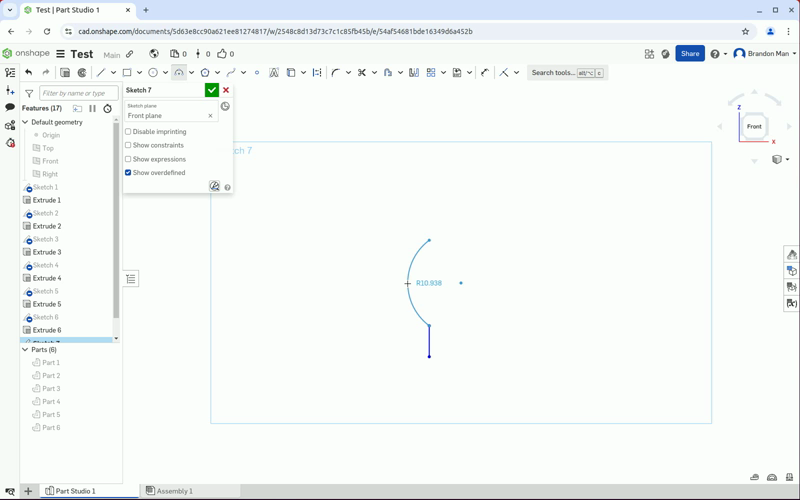
key_up(shift)
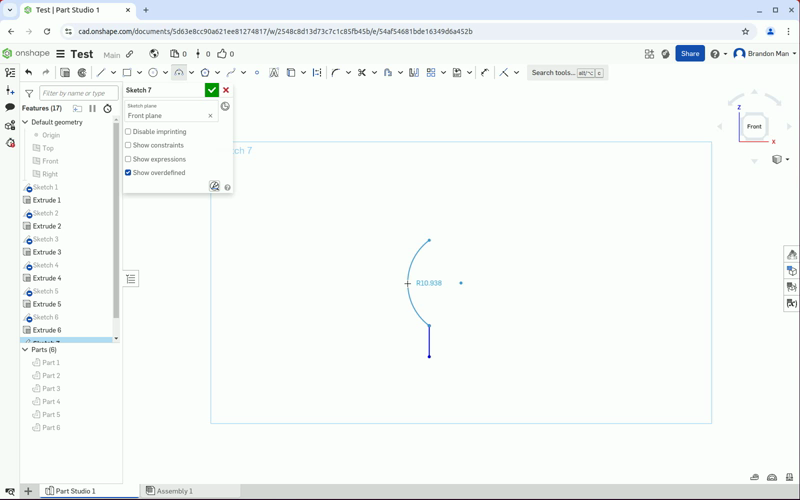
key(esc)
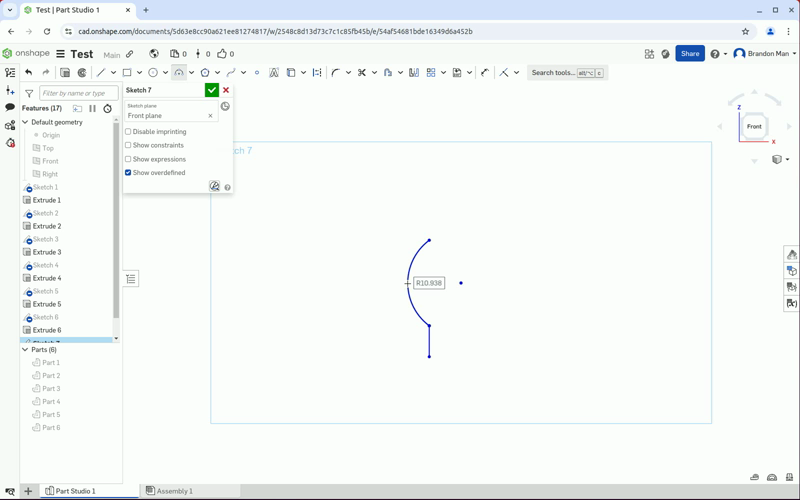
key(l)
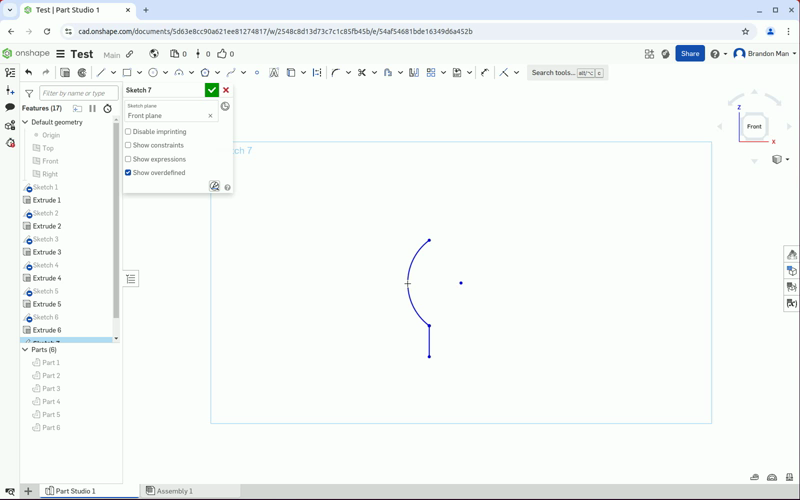
mouse_move(429, 240)
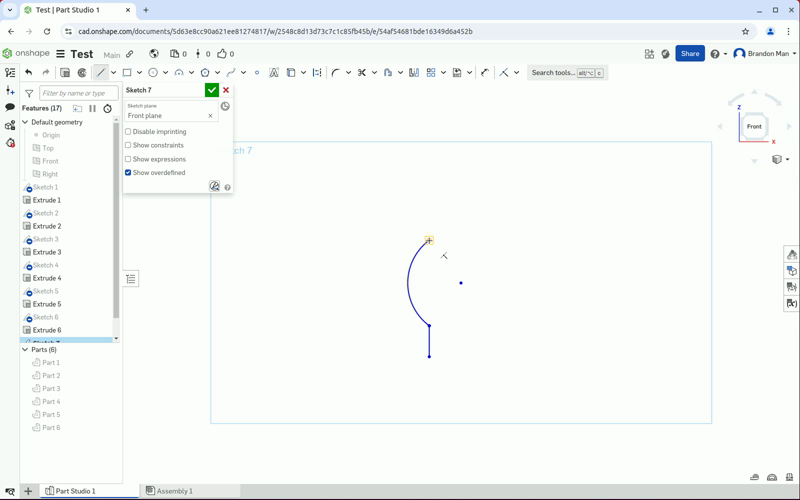
click(429, 240)
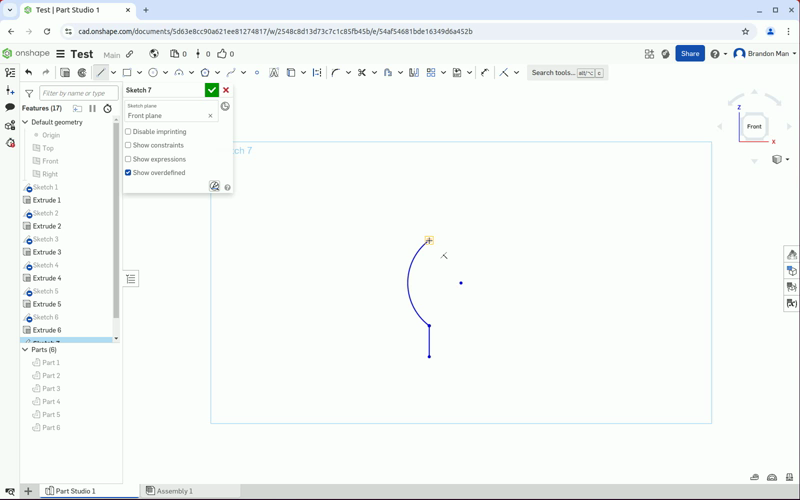
key_down(shift)
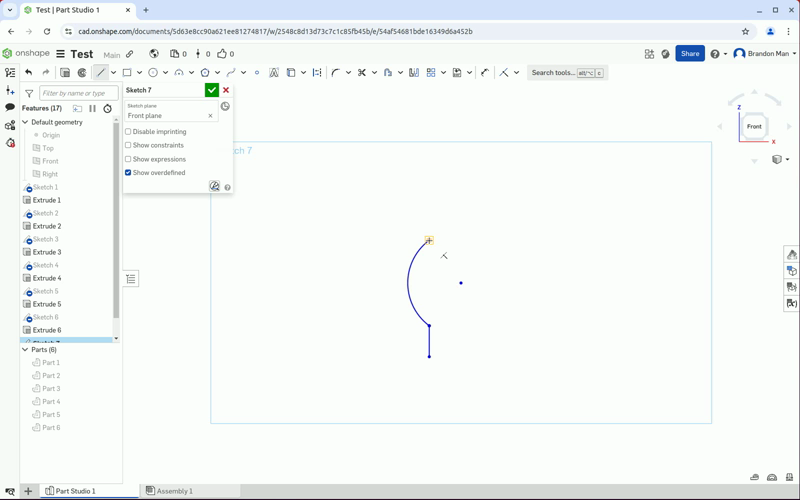
mouse_move(459, 240)
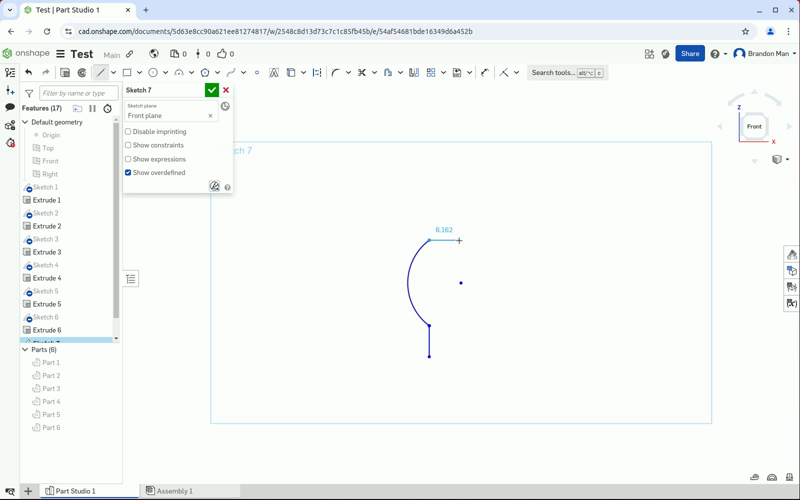
mouse_move(429, 209)
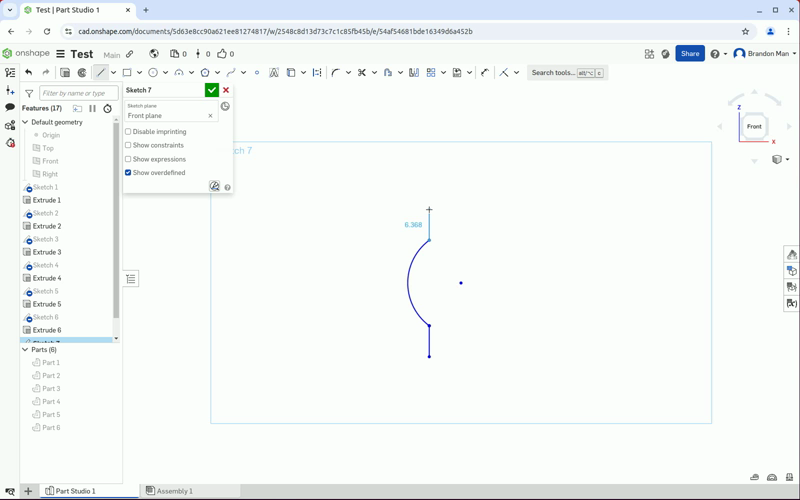
click(429, 209)
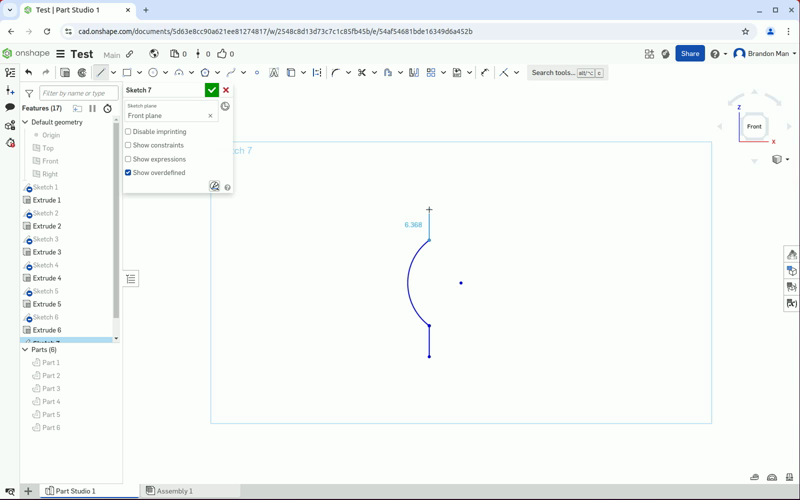
key_up(shift)
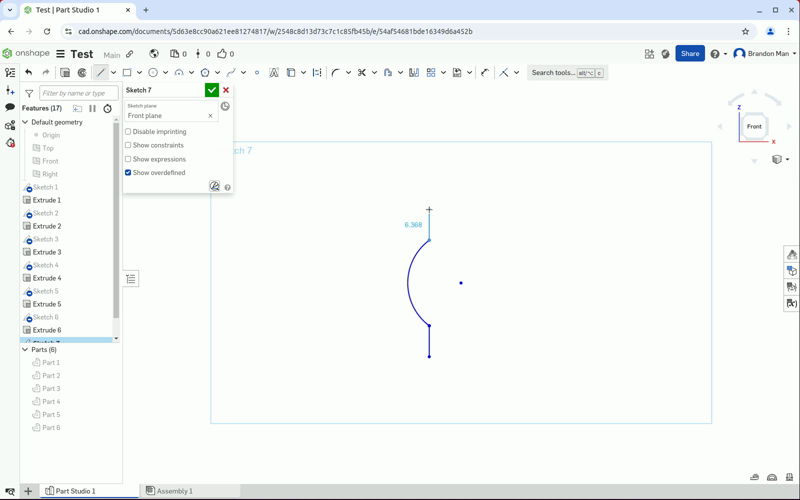
key(esc)
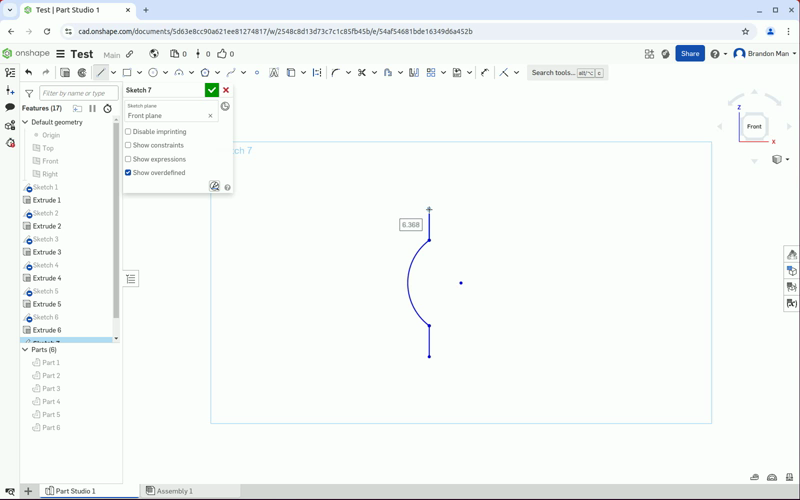
key(a)
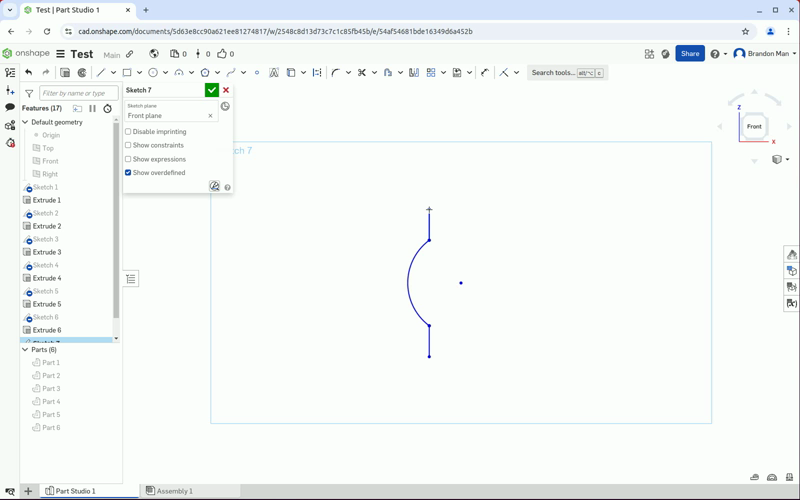
mouse_move(429, 209)
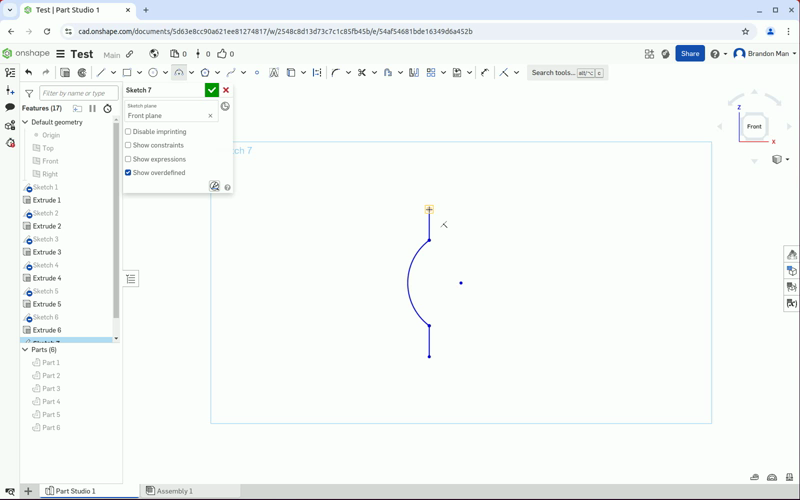
click(429, 209)
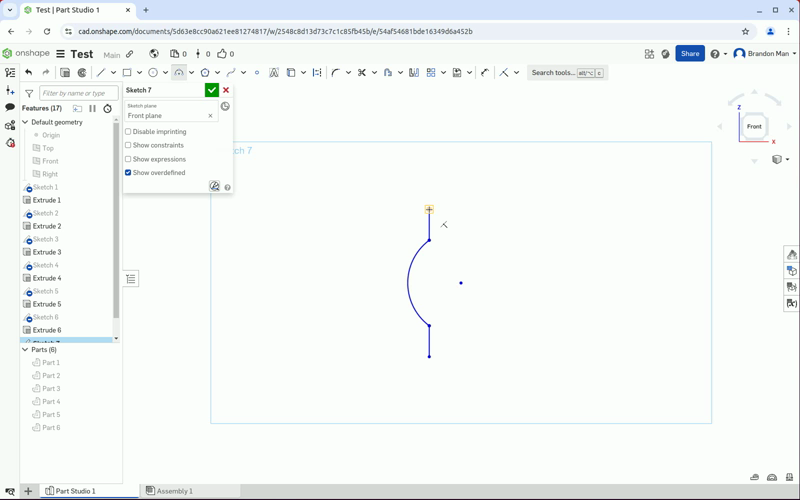
mouse_move(429, 356)
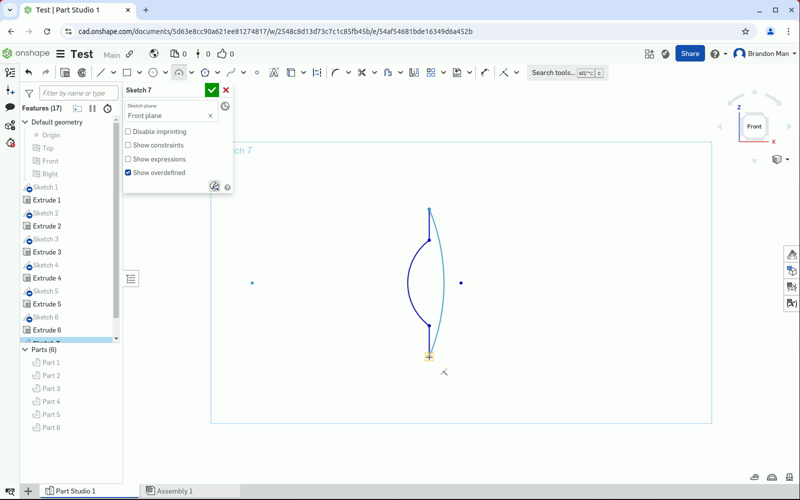
click(429, 356)
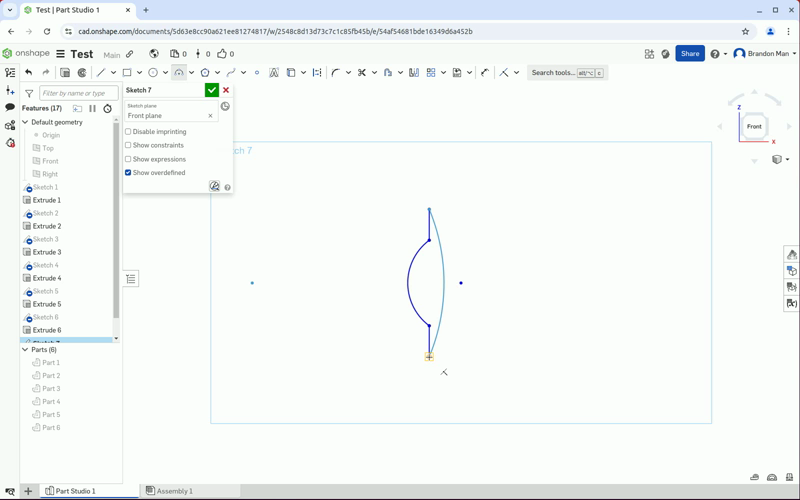
key_down(shift)
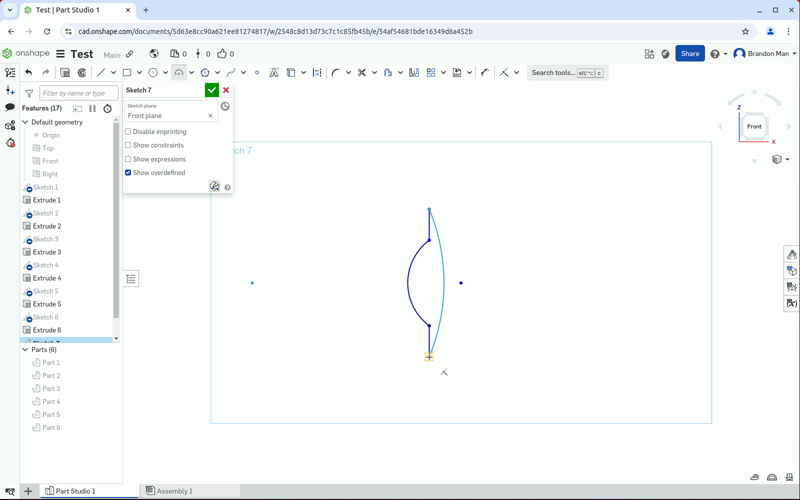
mouse_move(381, 283)
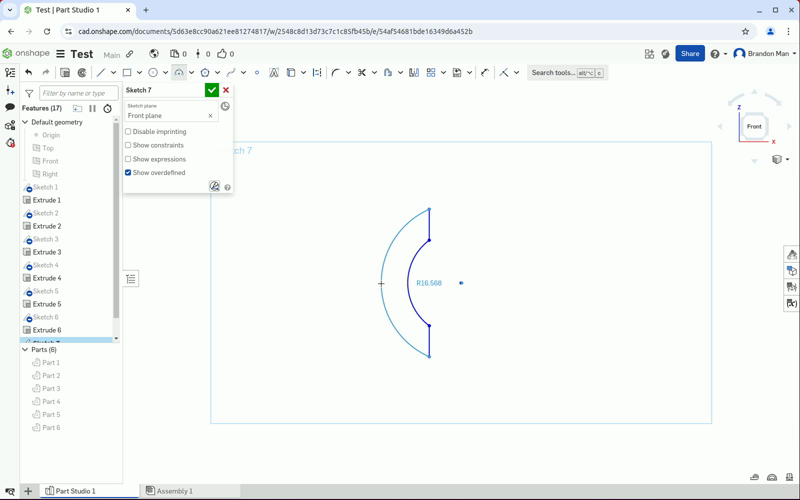
click(381, 283)
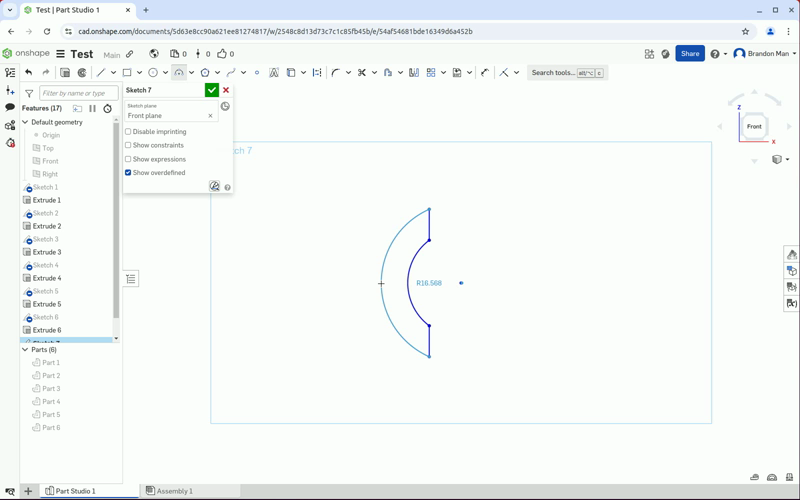
key_up(shift)
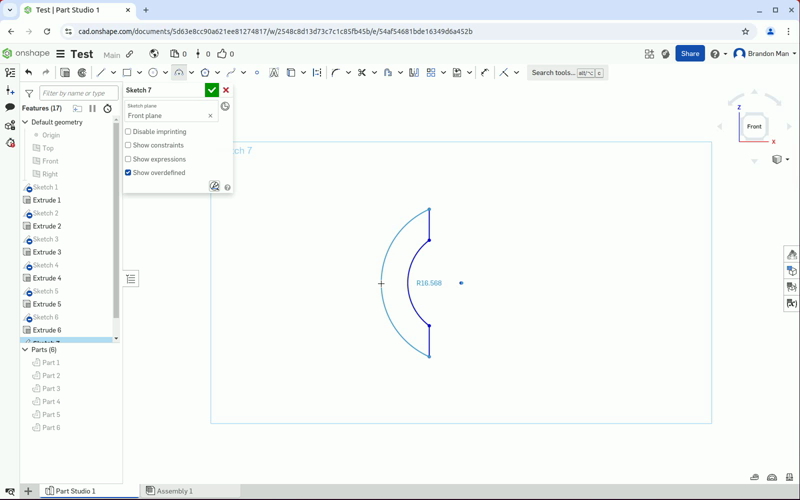
key(esc)
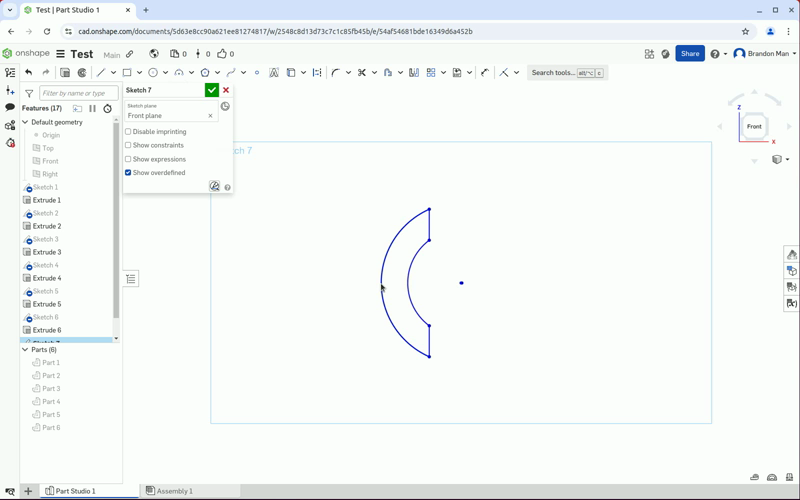
mouse_move(419, 244)
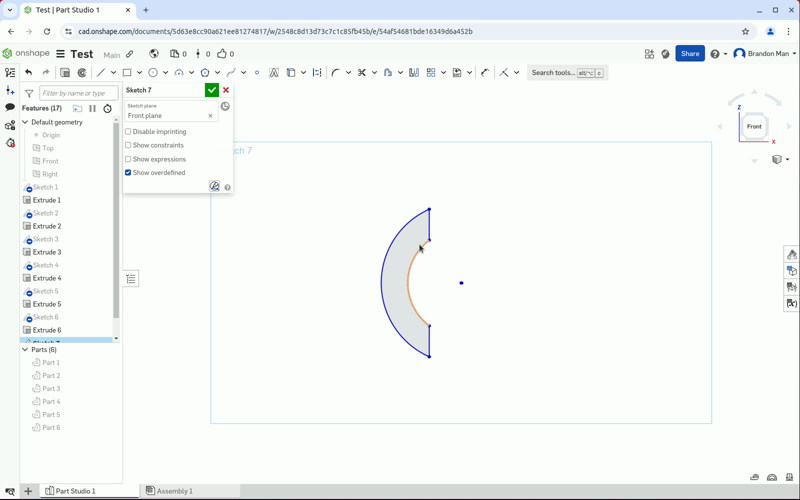
click(419, 244)
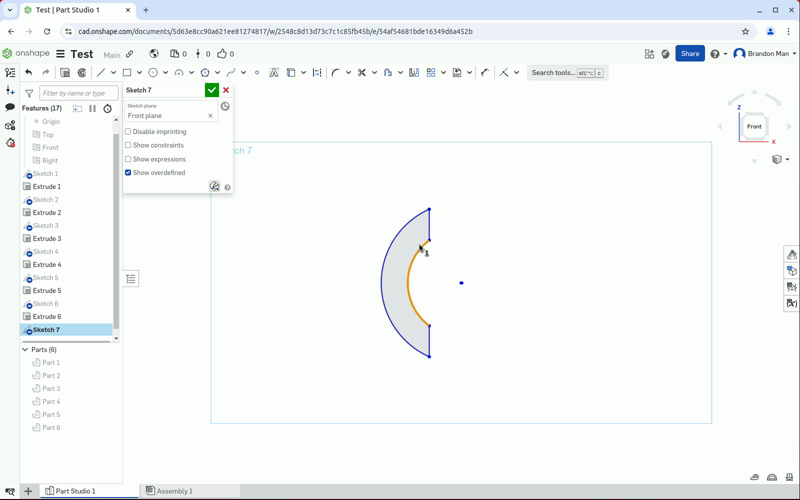
mouse_move(73, 352)
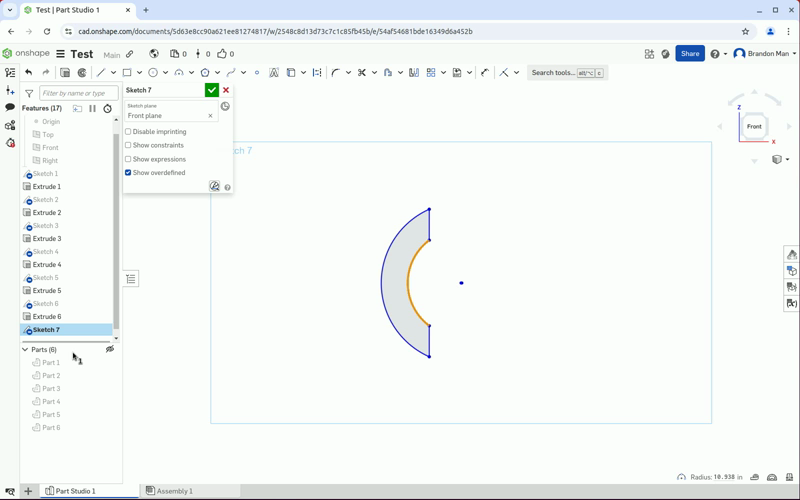
key(shift+y)
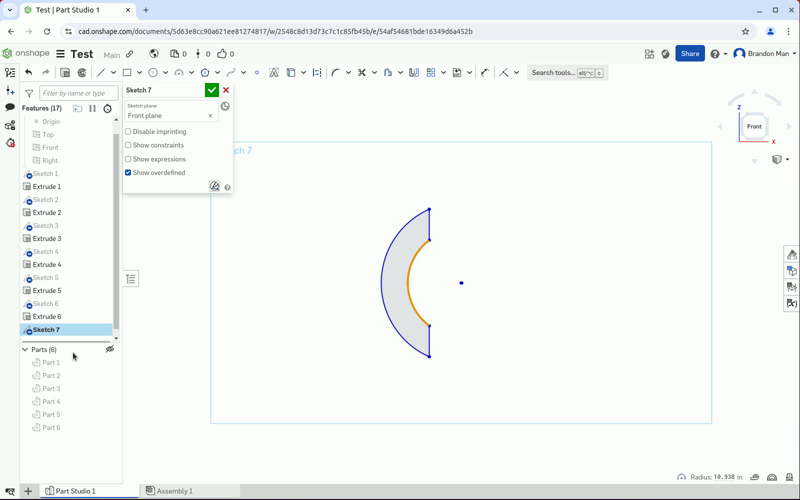
key(shift+e)
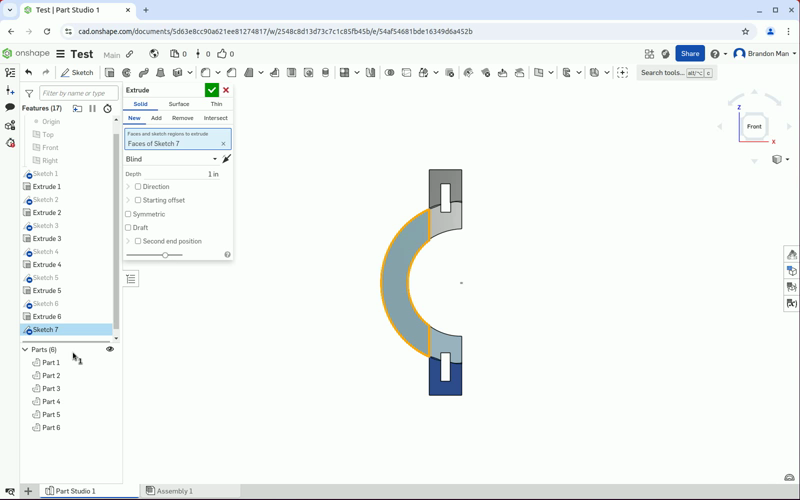
mouse_move(143, 106)
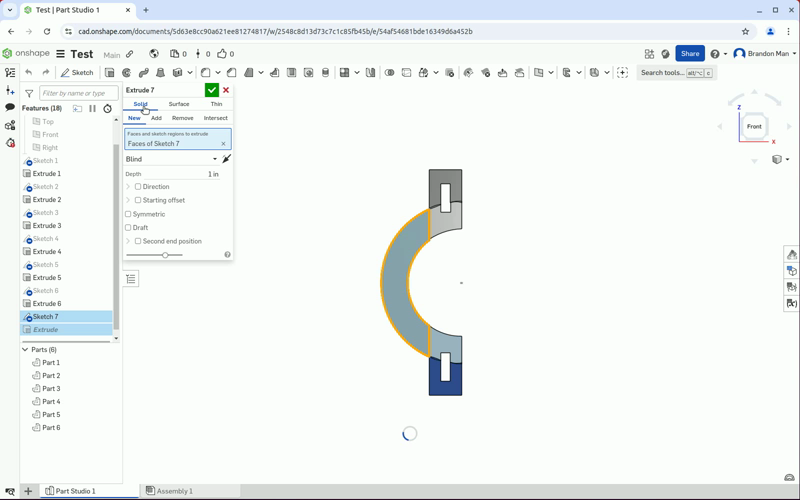
click(143, 106)
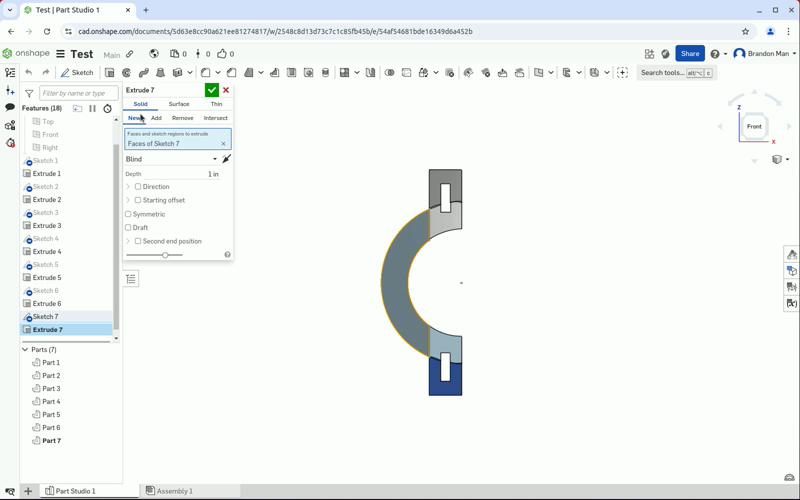
mouse_move(137, 120)
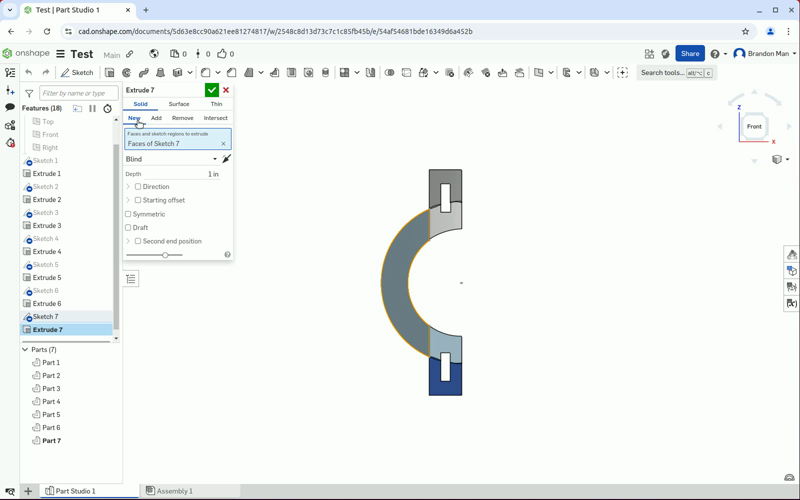
click(137, 120)
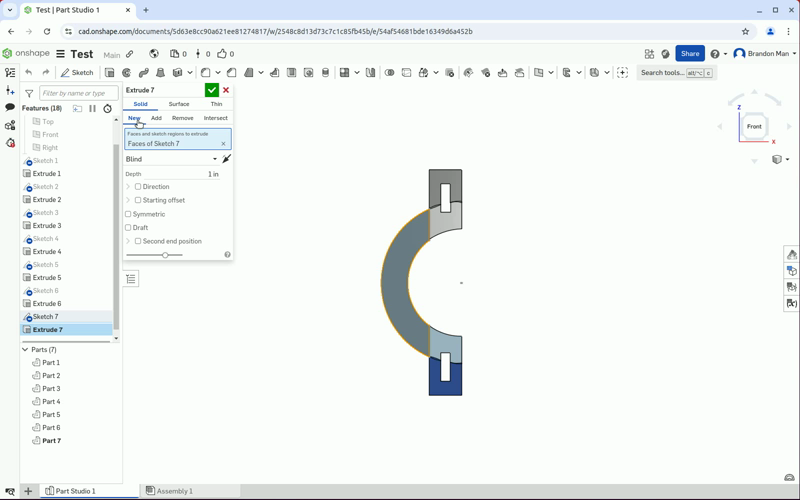
key(tab, 4)
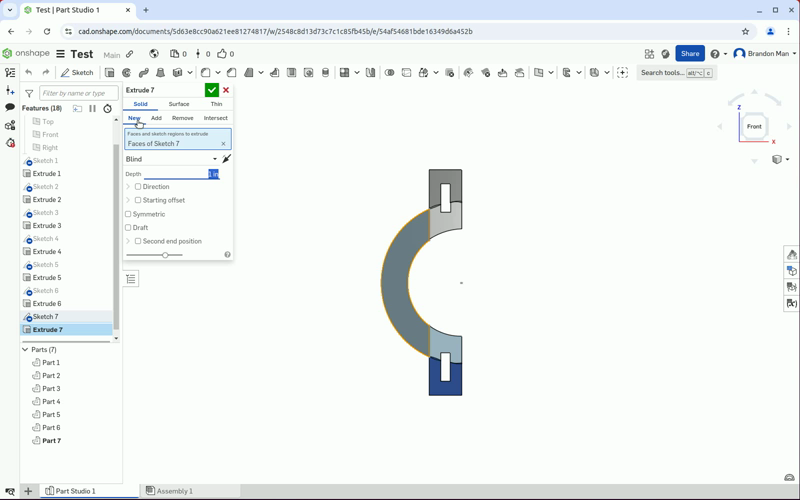
text(15.405)
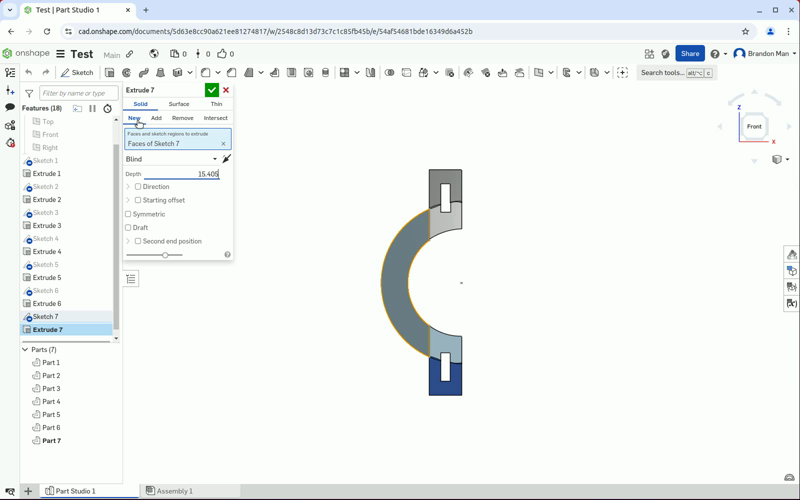
key(enter)
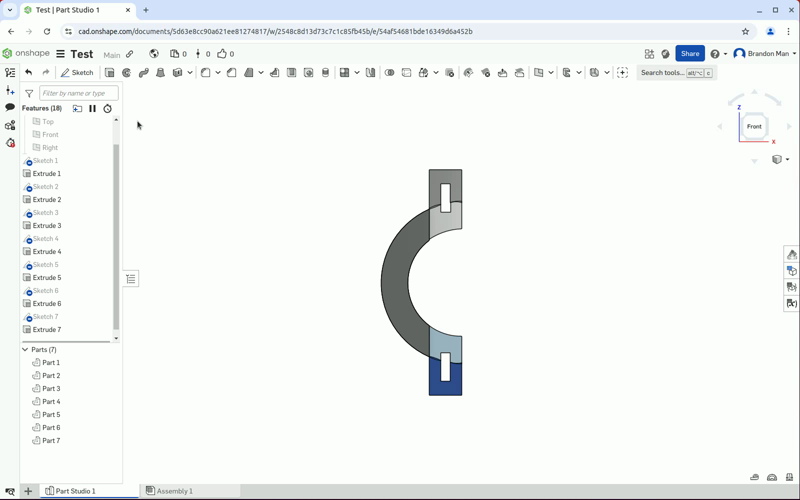
key(shift+h)
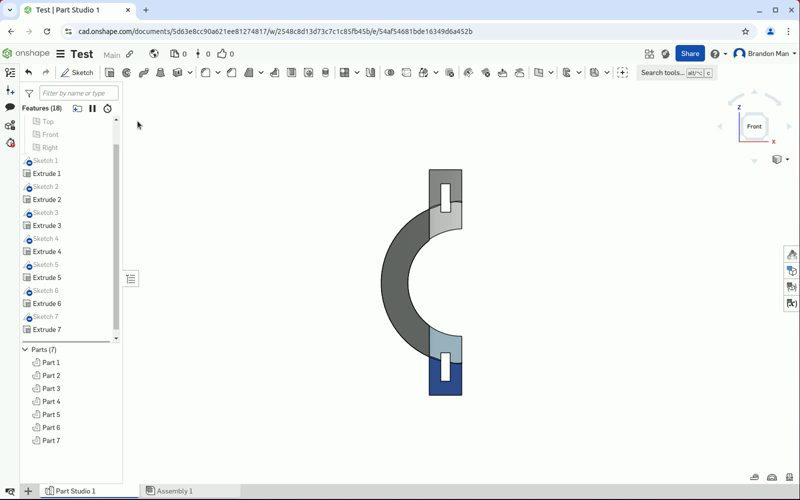
key(shift+h)
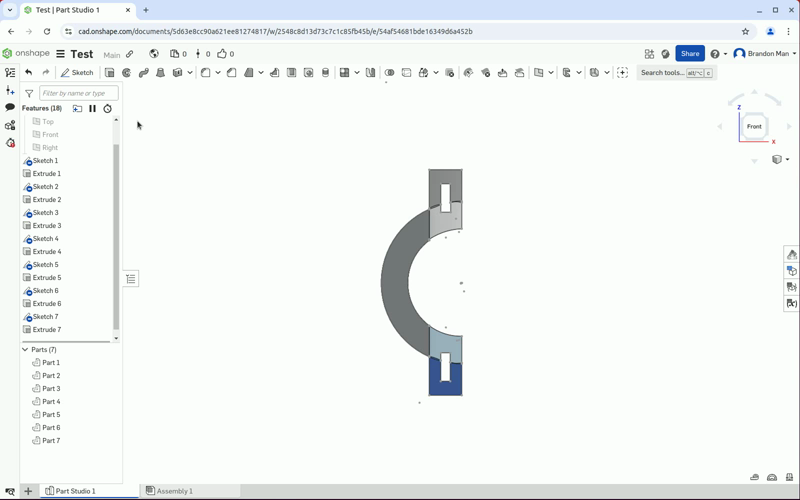
key(shift+7)
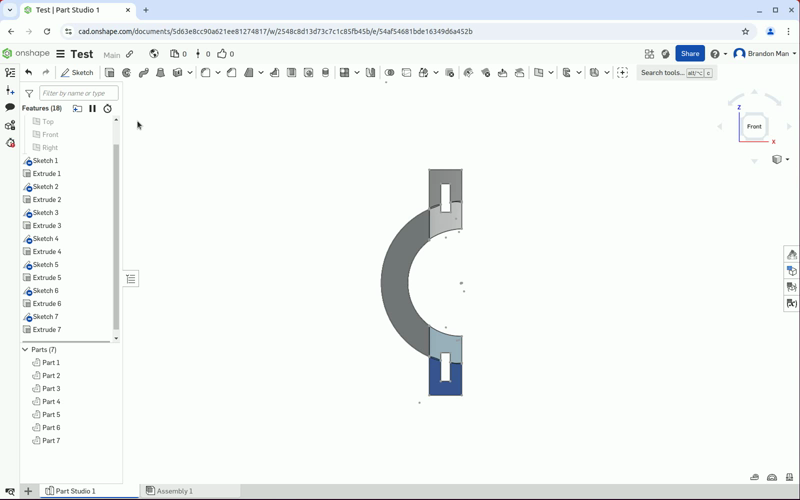
key(left, 2)
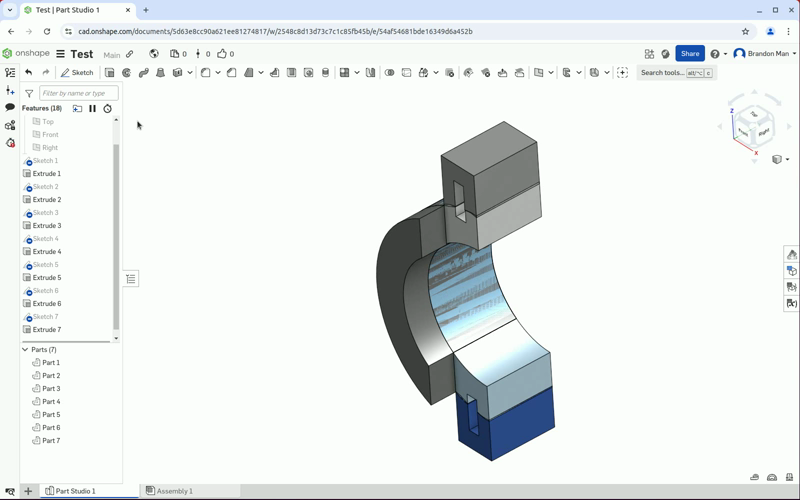
key(down, 2)
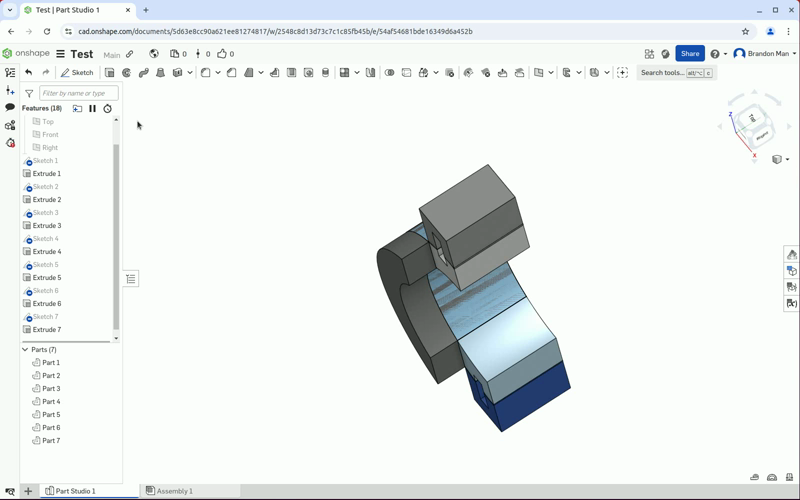
key(up, 2)
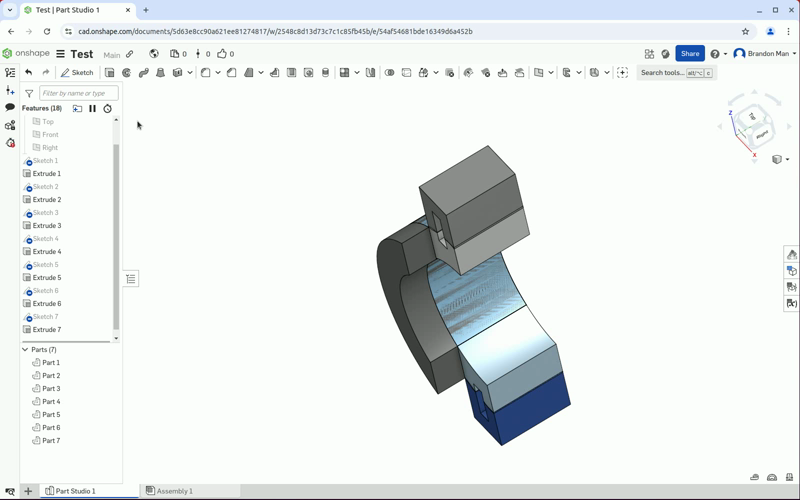
key(right, 2)
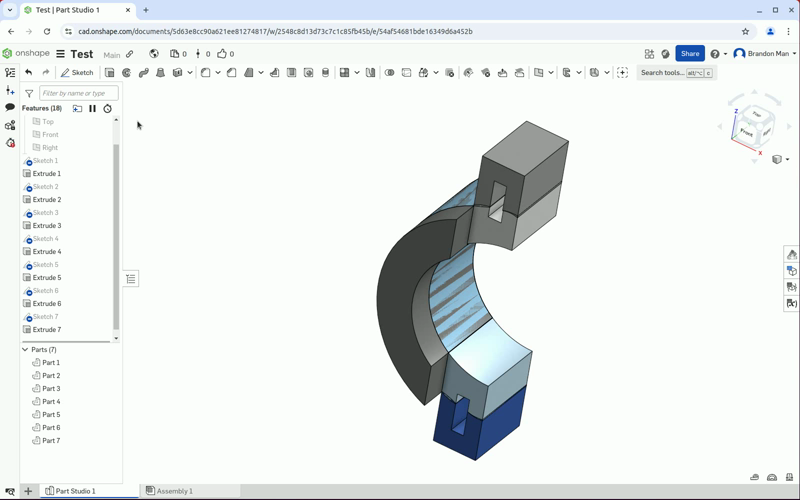
mouse_move(69, 163)
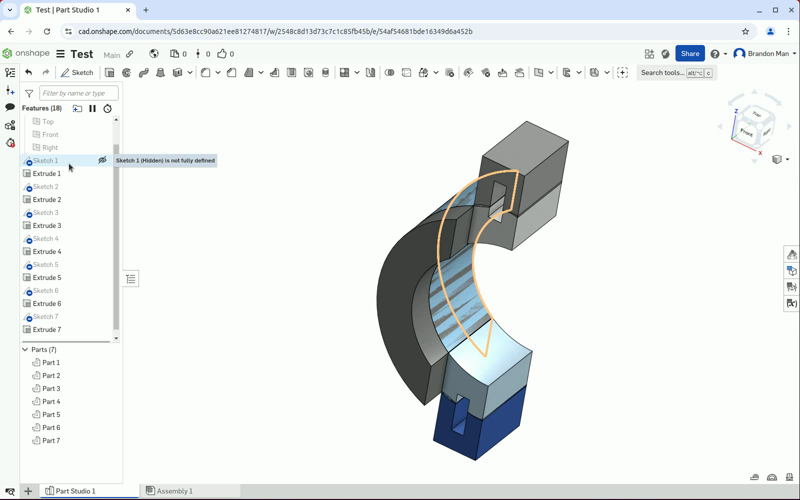
click(69, 163)